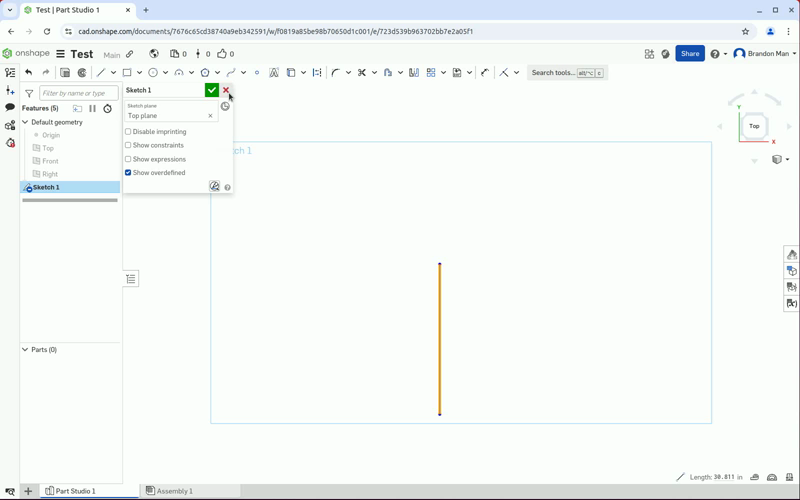
key(shift+h)
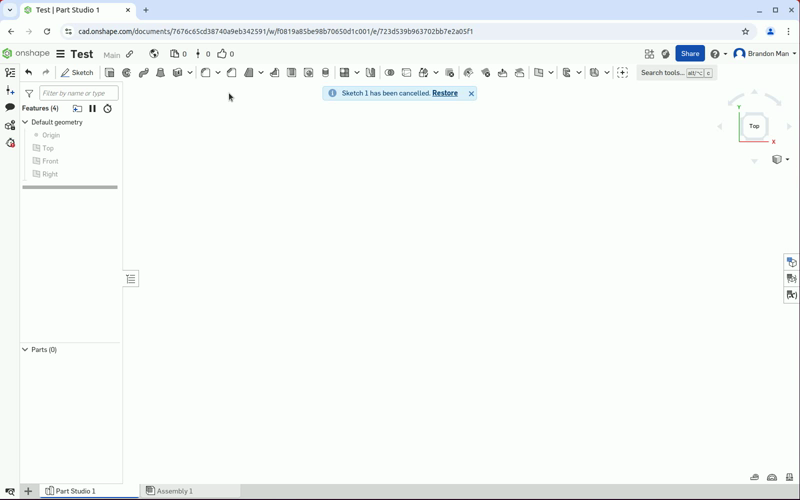
mouse_move(73, 352)
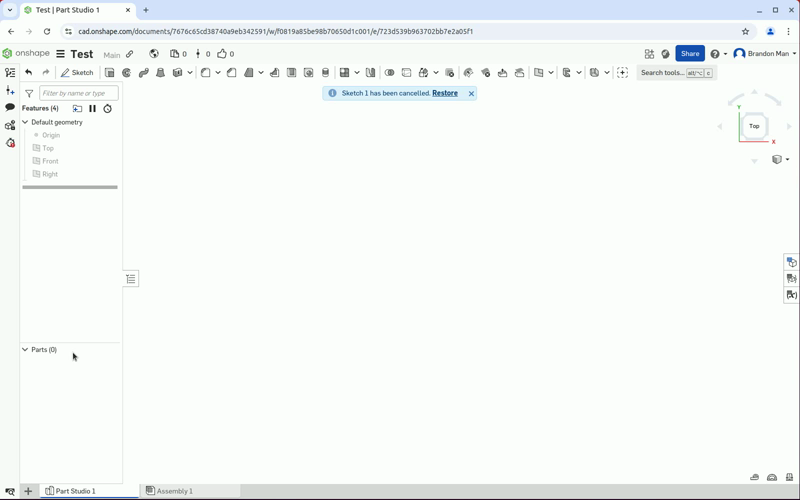
key(y)
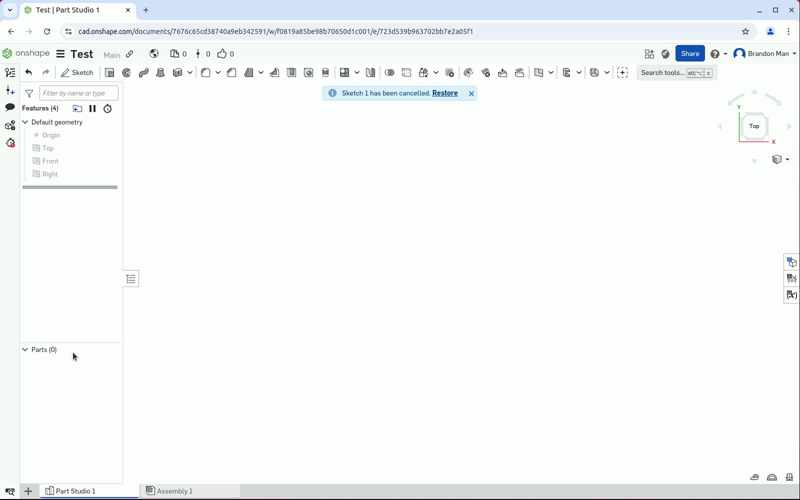
key(shift+p)
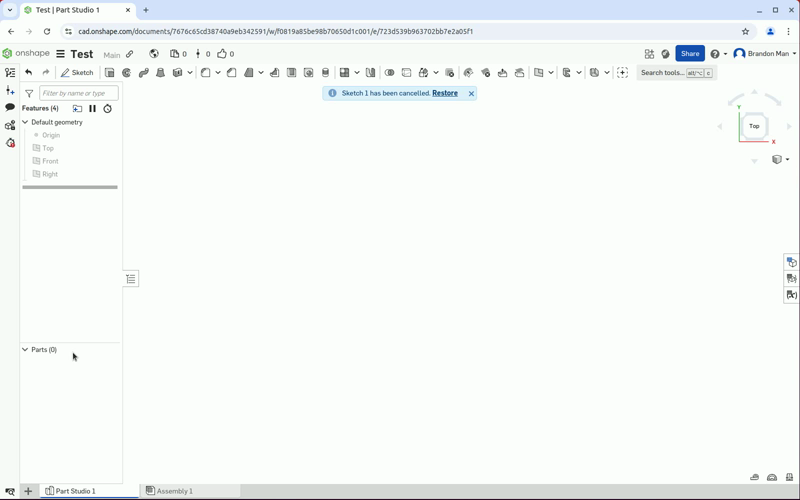
key(space)
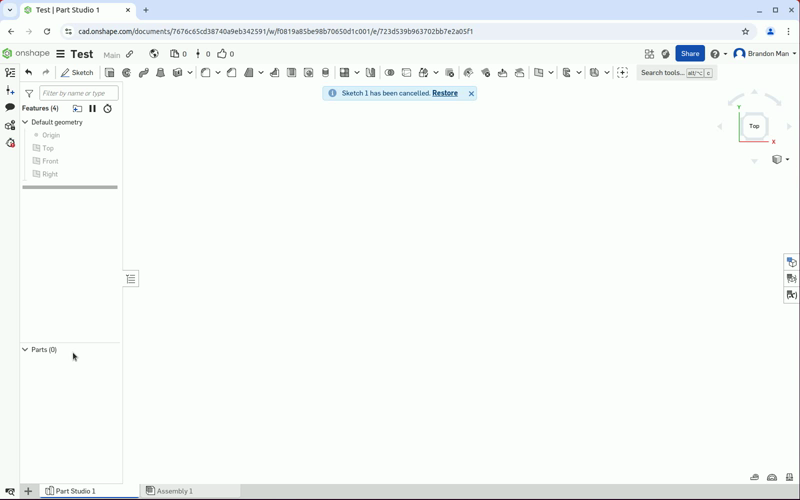
key_down(shift)
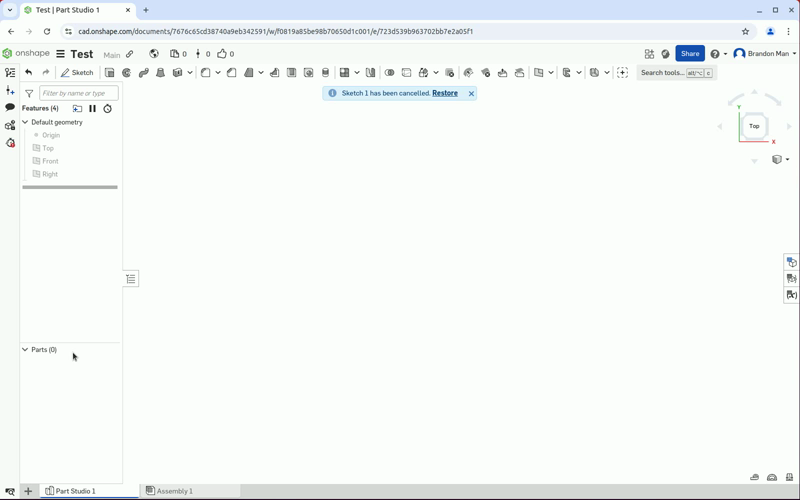
key(up)
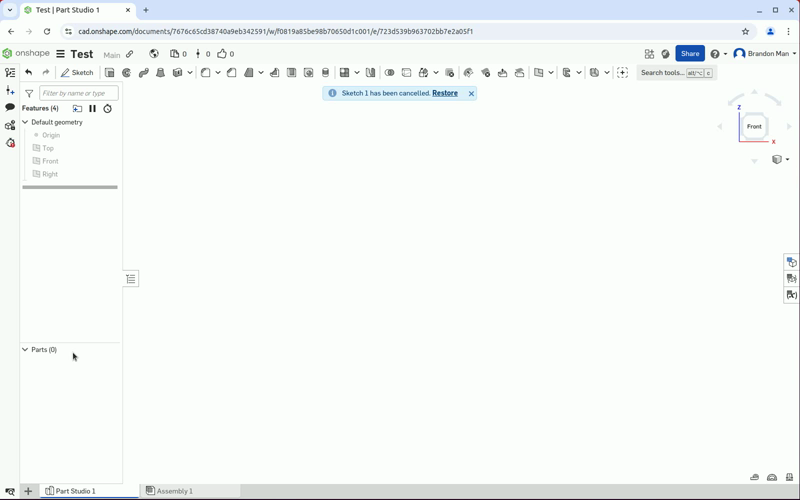
key_up(shift)
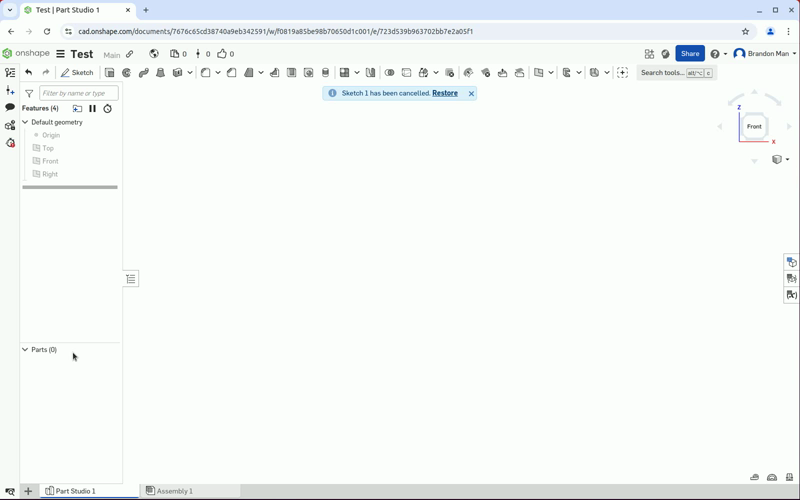
mouse_move(73, 352)
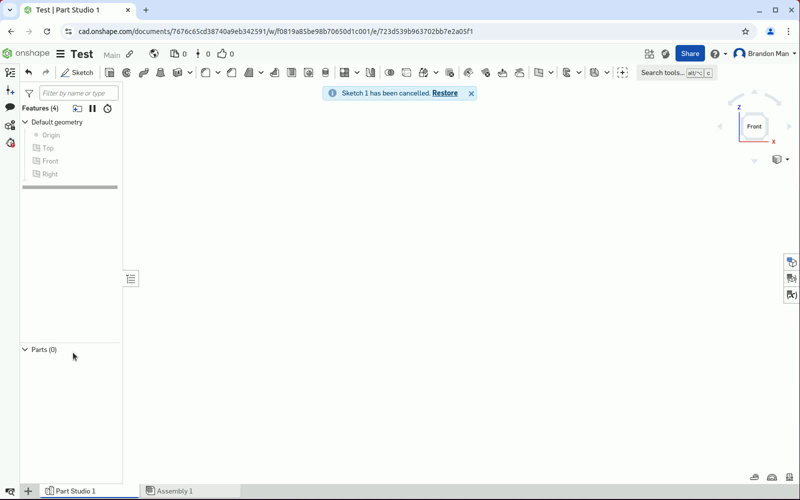
key(shift+y)
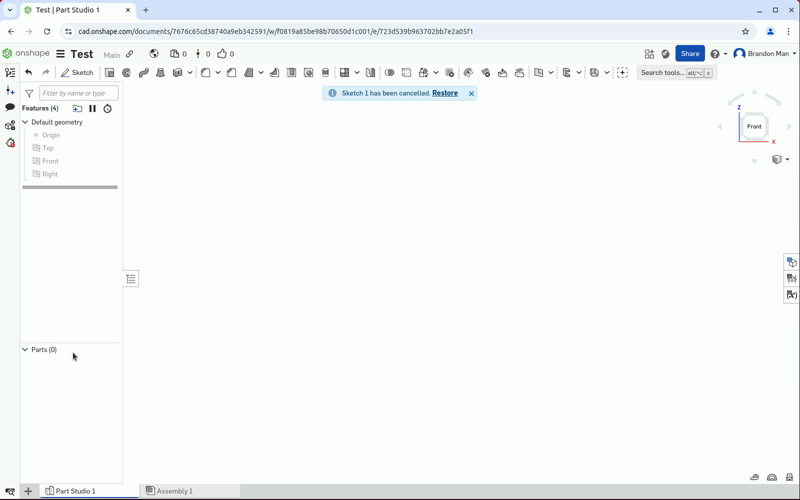
key(shift+s)
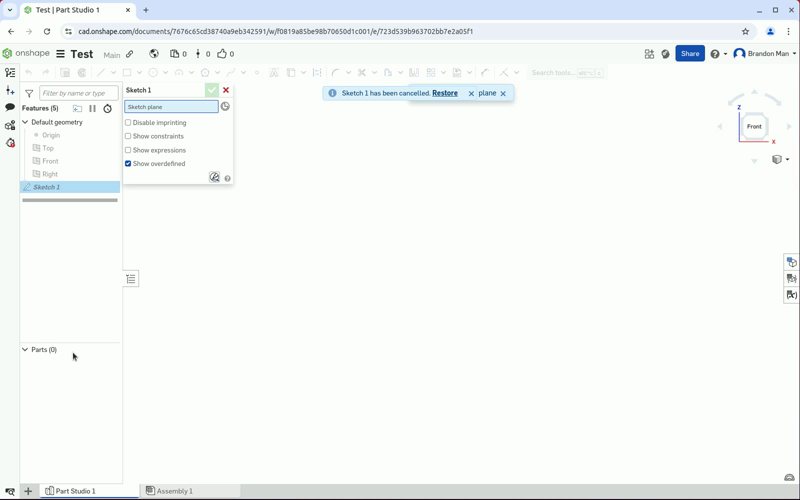
mouse_move(73, 163)
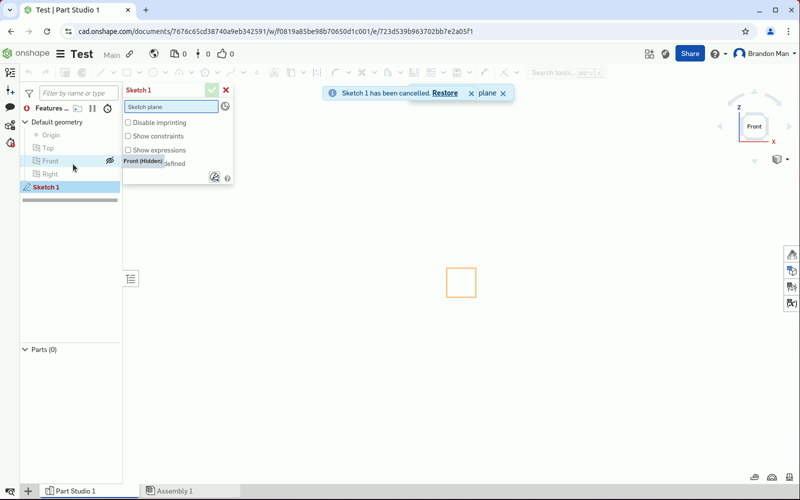
click(73, 163)
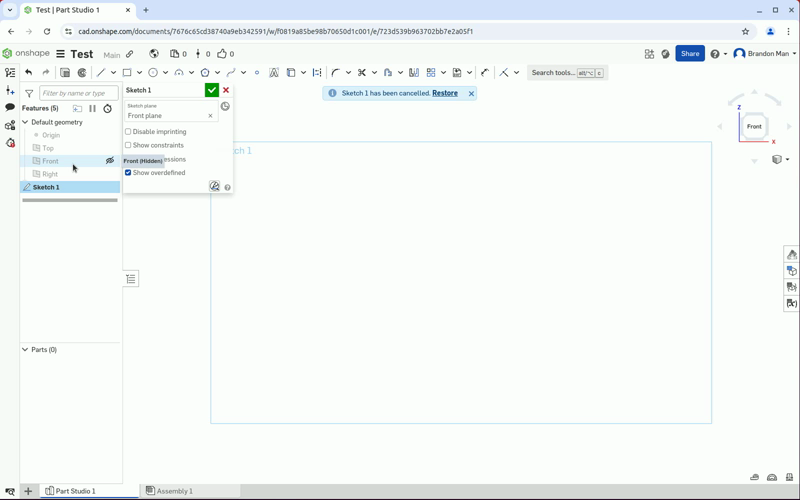
mouse_move(73, 352)
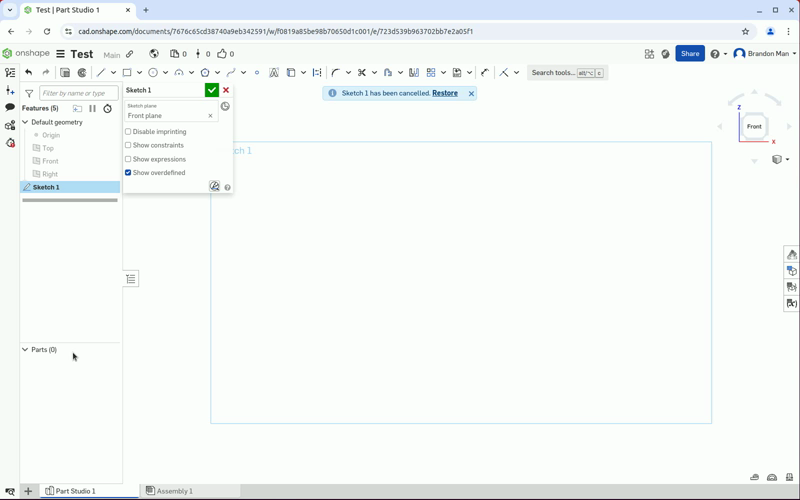
key(y)
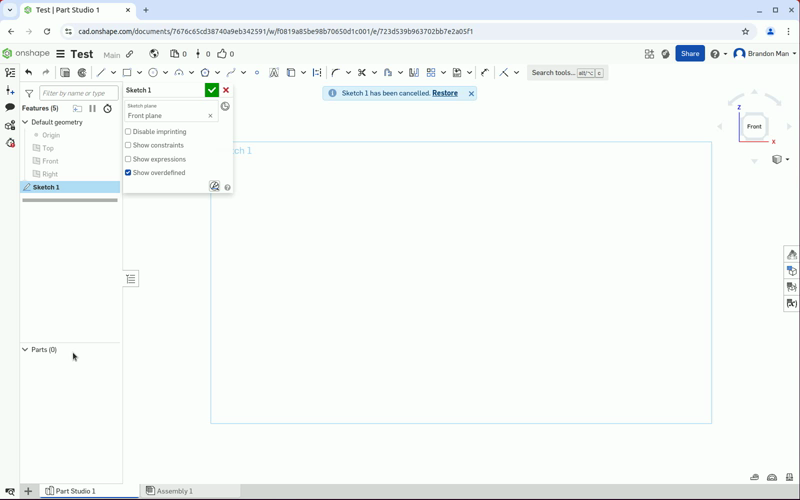
key(l)
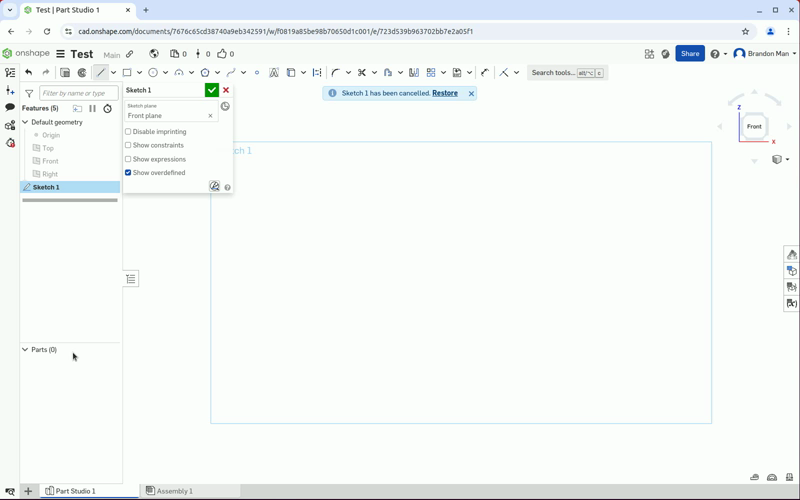
key_down(shift)
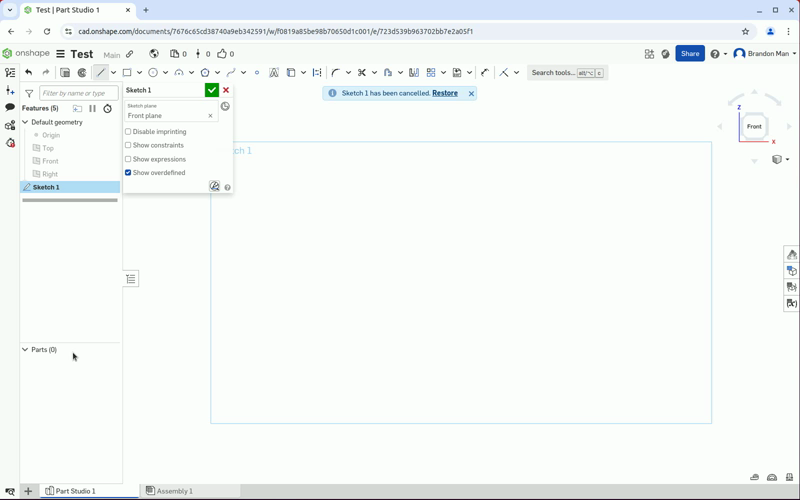
mouse_move(383, 282)
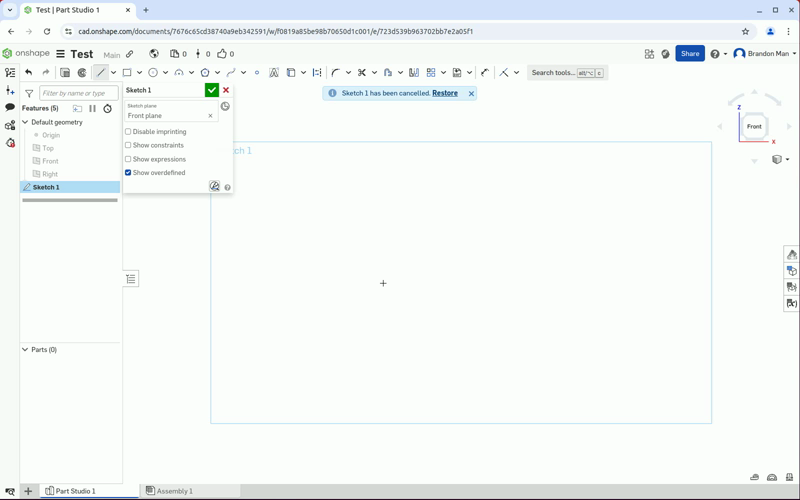
click(383, 282)
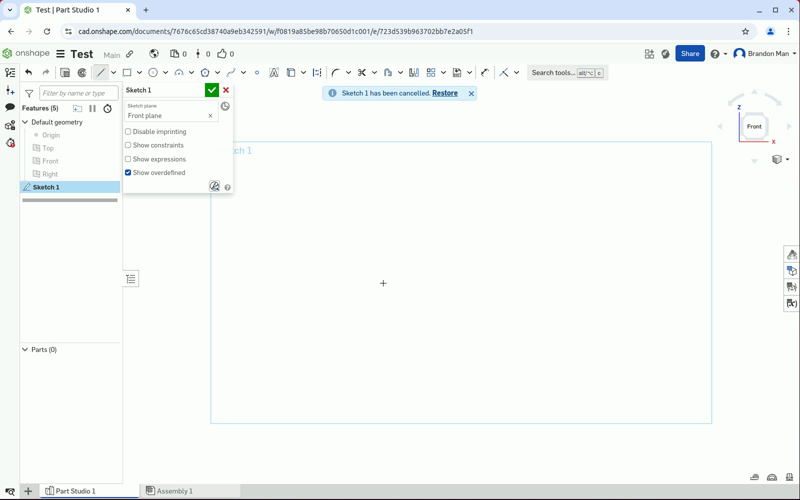
key_up(shift)
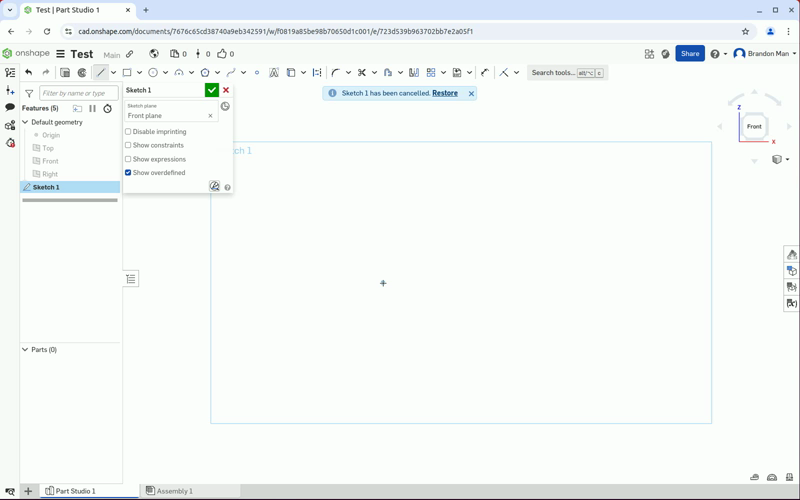
key_down(shift)
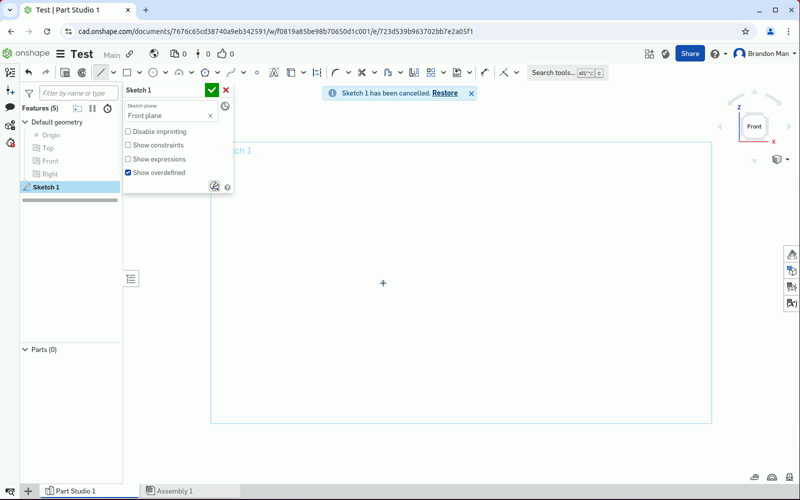
mouse_move(461, 282)
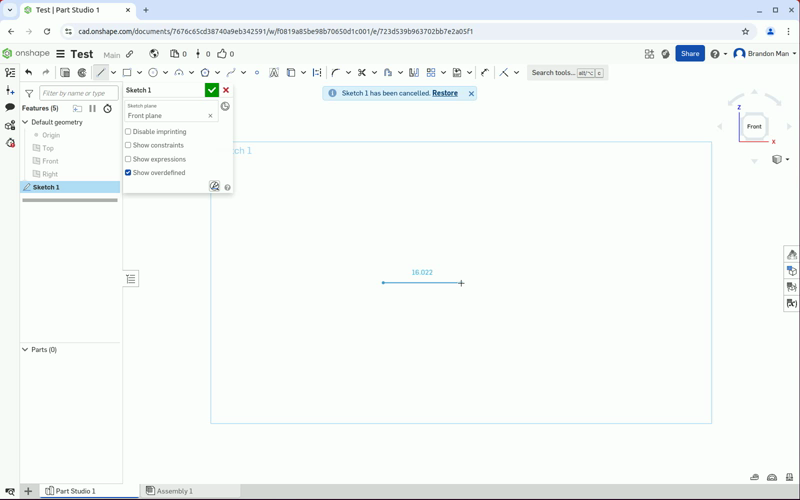
click(461, 282)
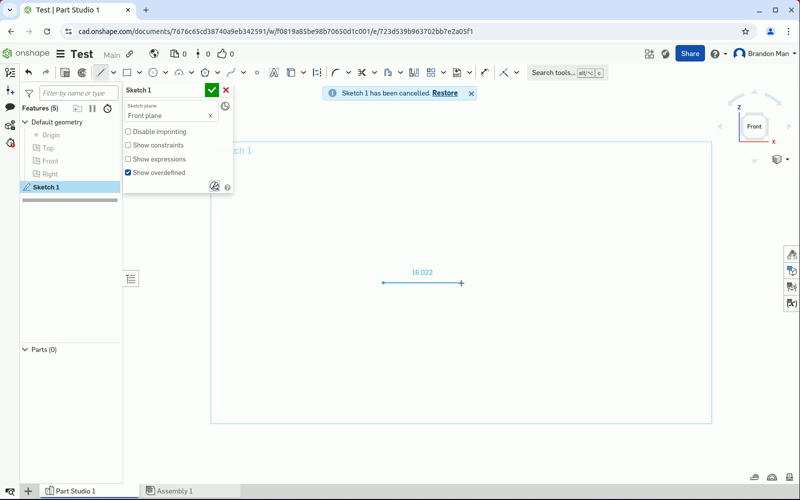
key_up(shift)
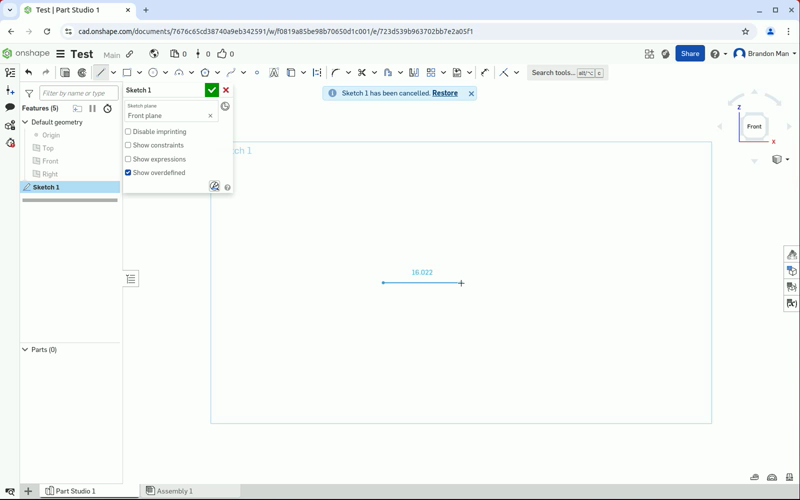
key_down(shift)
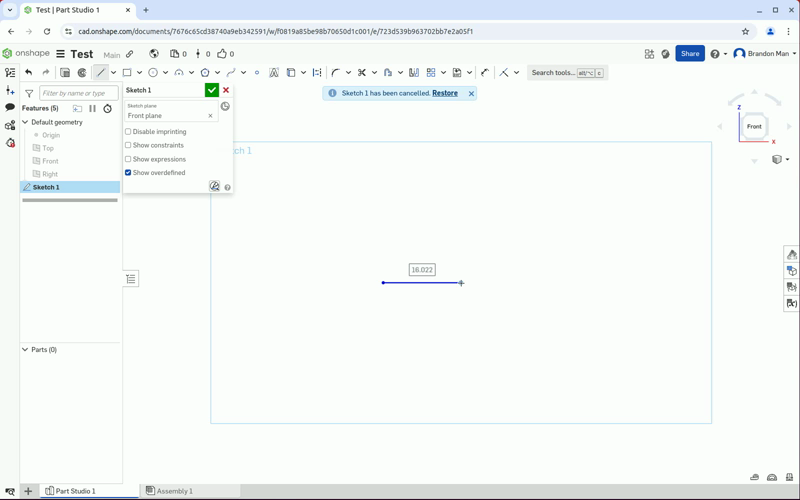
mouse_move(491, 282)
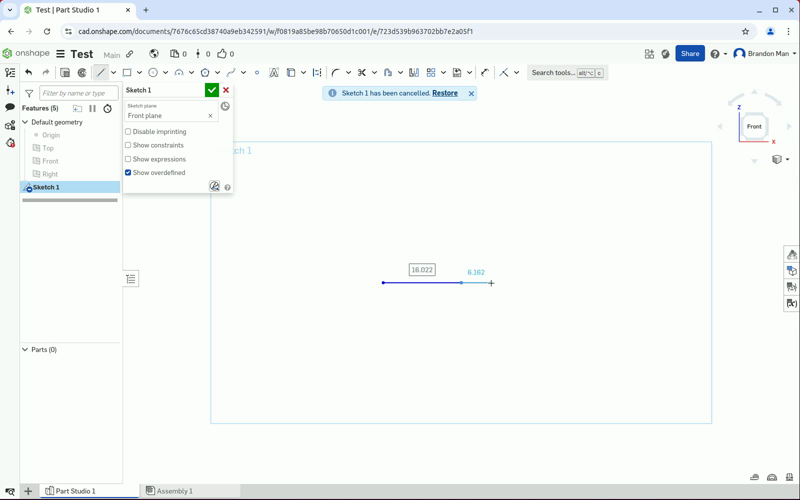
mouse_move(461, 271)
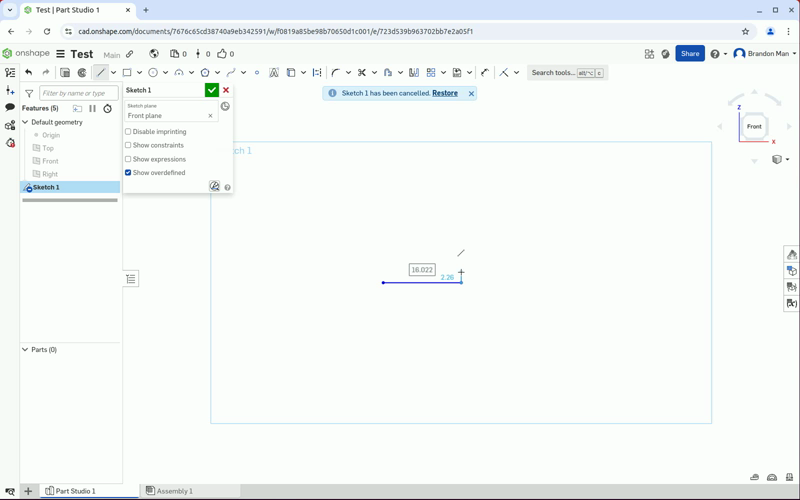
click(461, 271)
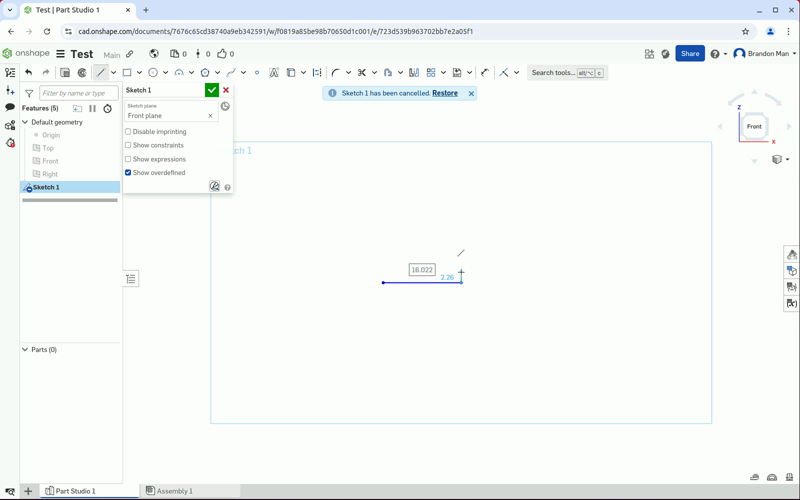
key_up(shift)
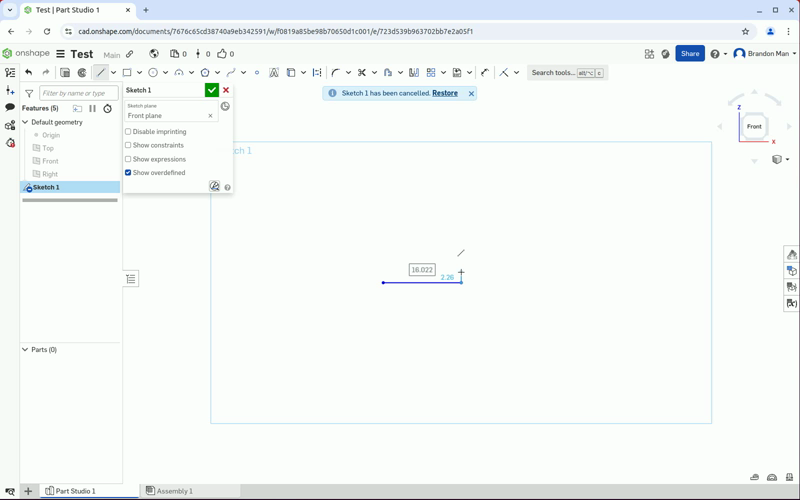
key_down(shift)
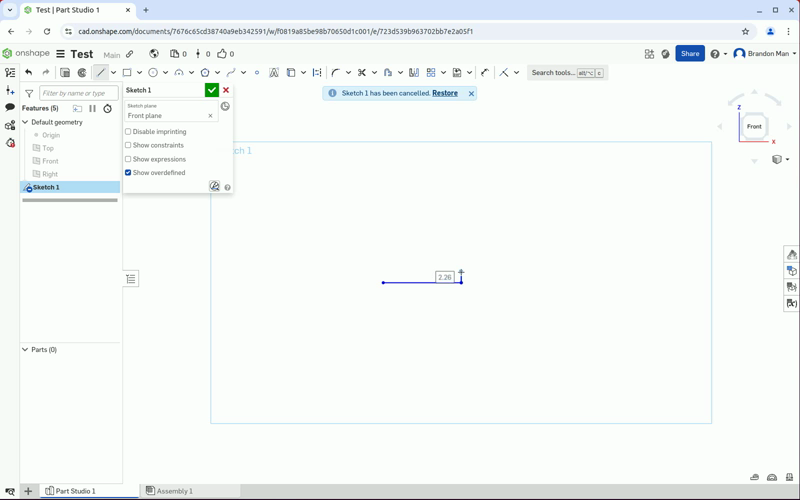
mouse_move(394, 271)
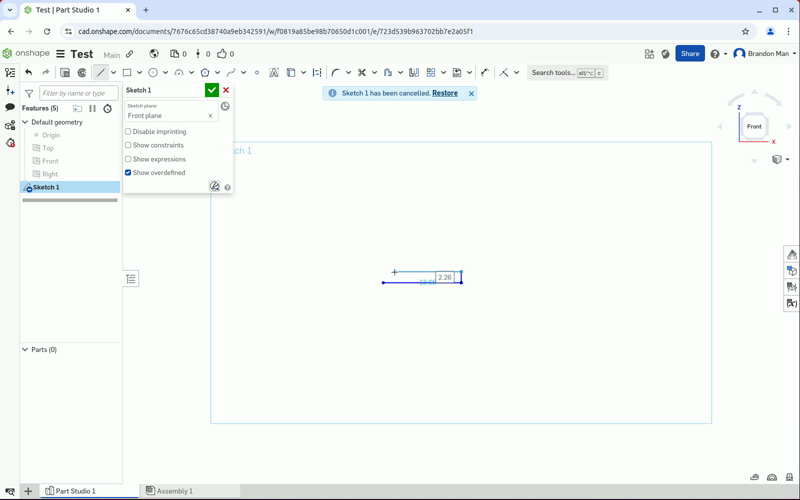
click(394, 271)
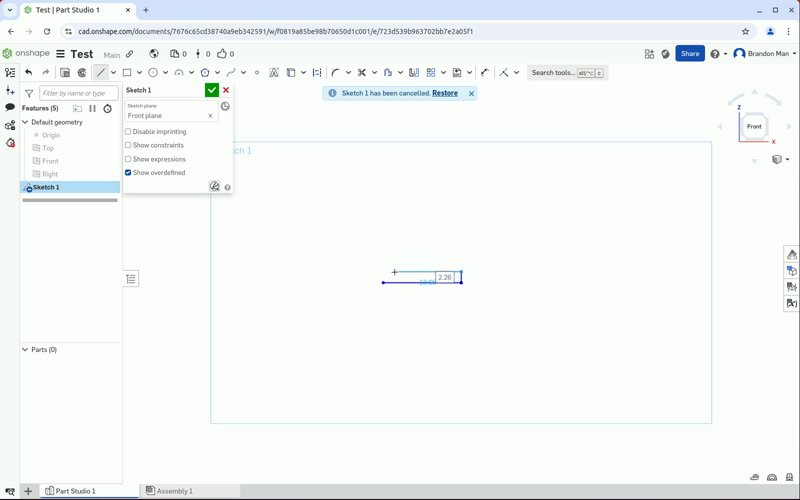
key_up(shift)
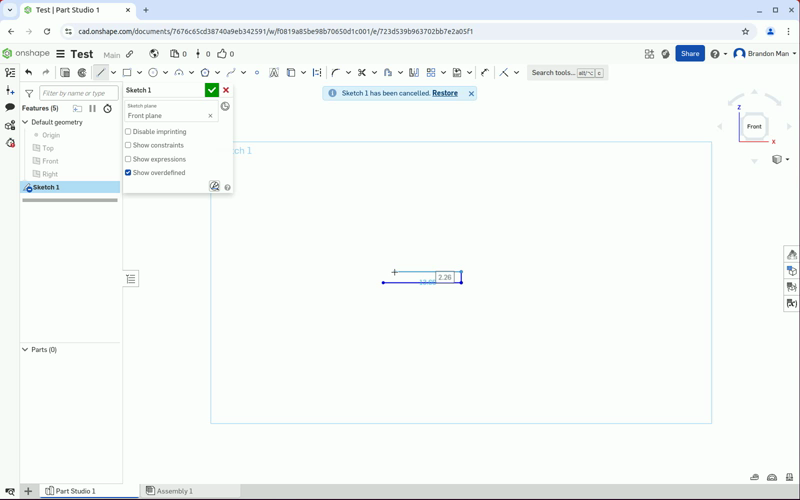
key_down(shift)
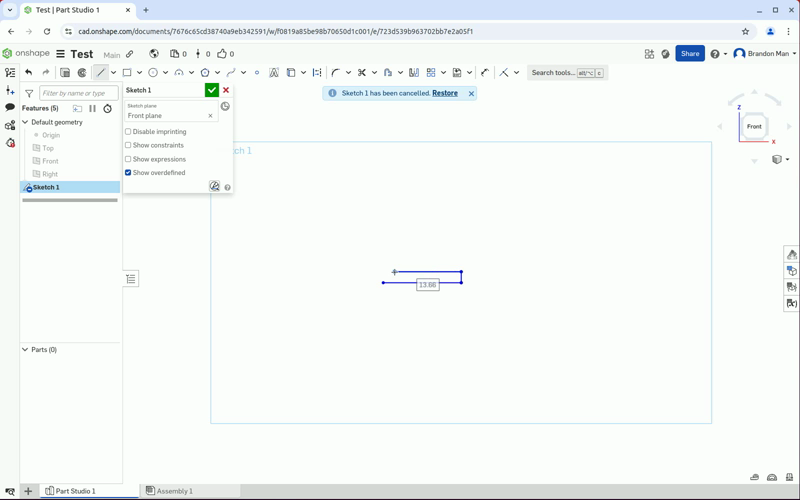
mouse_move(424, 271)
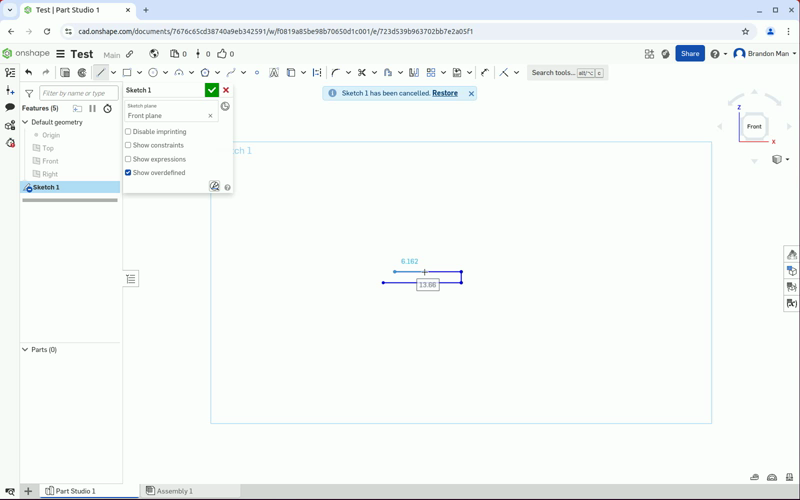
mouse_move(394, 240)
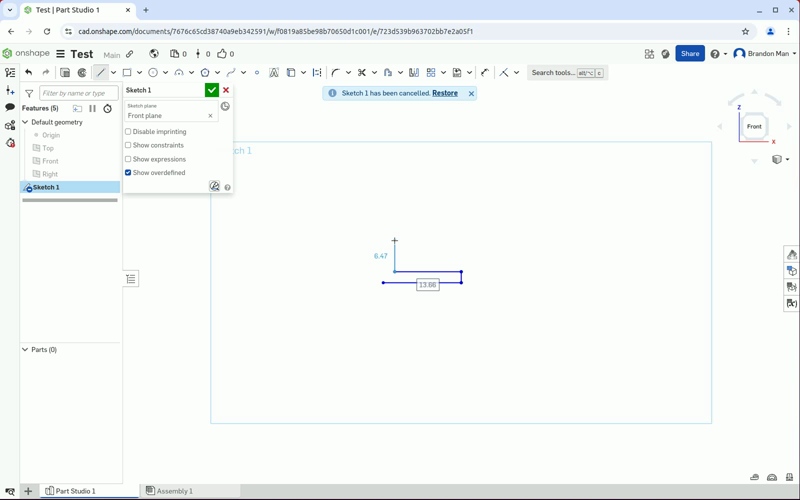
click(394, 240)
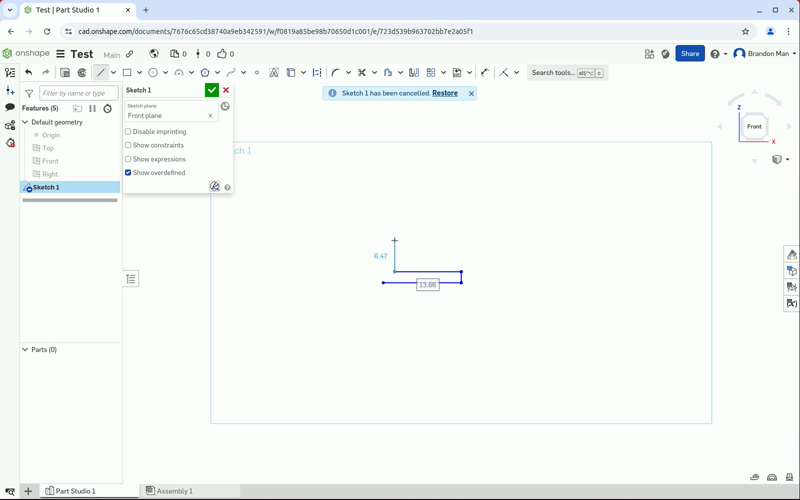
key_up(shift)
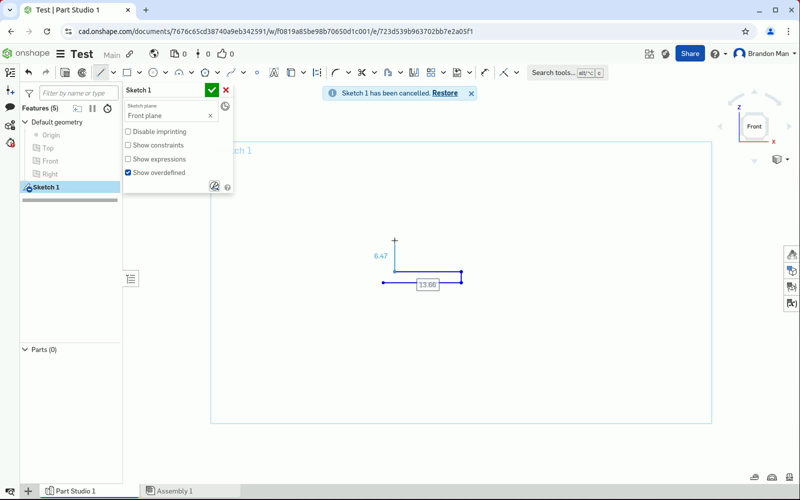
key_down(shift)
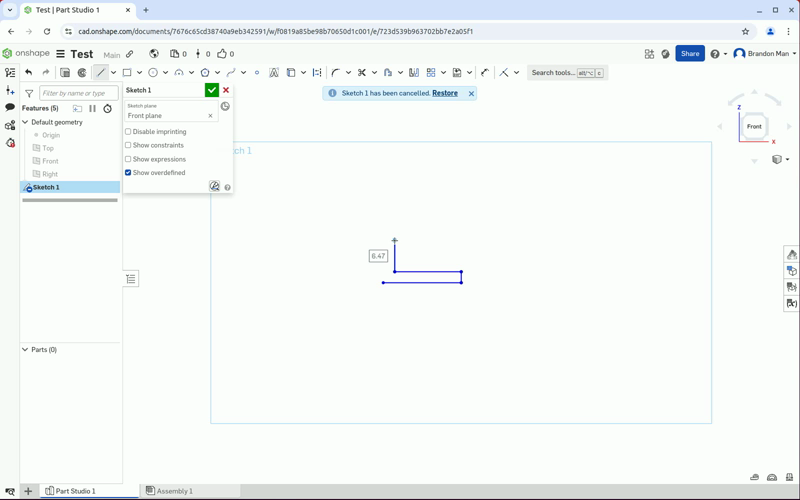
mouse_move(424, 240)
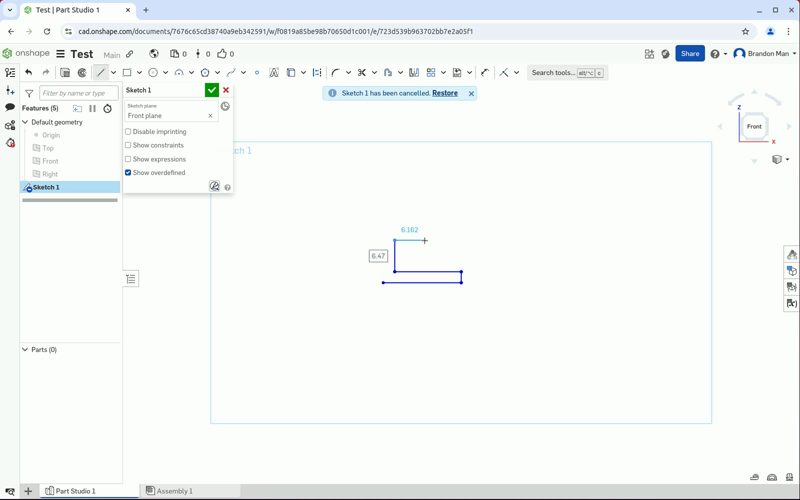
mouse_move(383, 240)
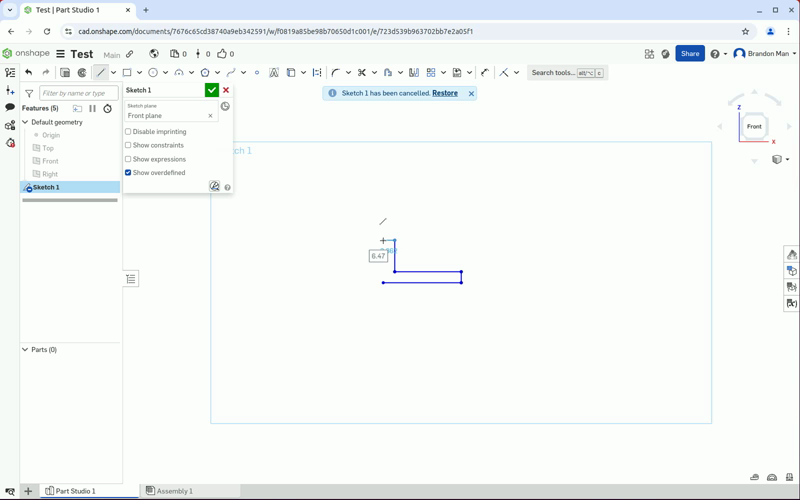
click(383, 240)
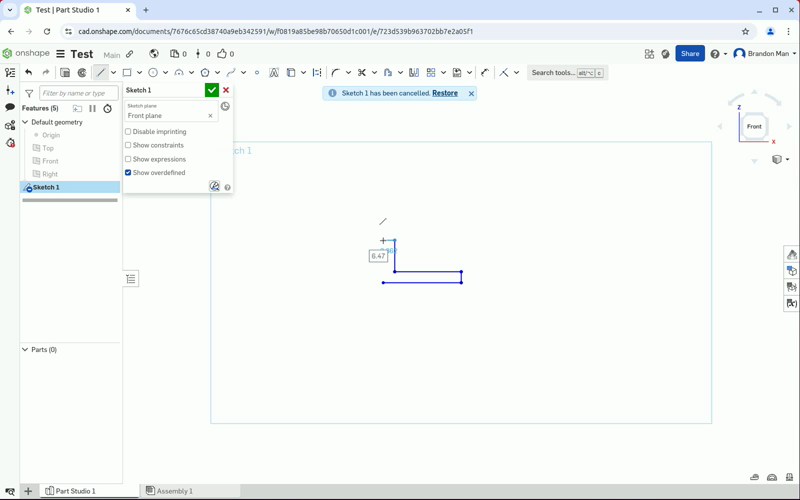
key_up(shift)
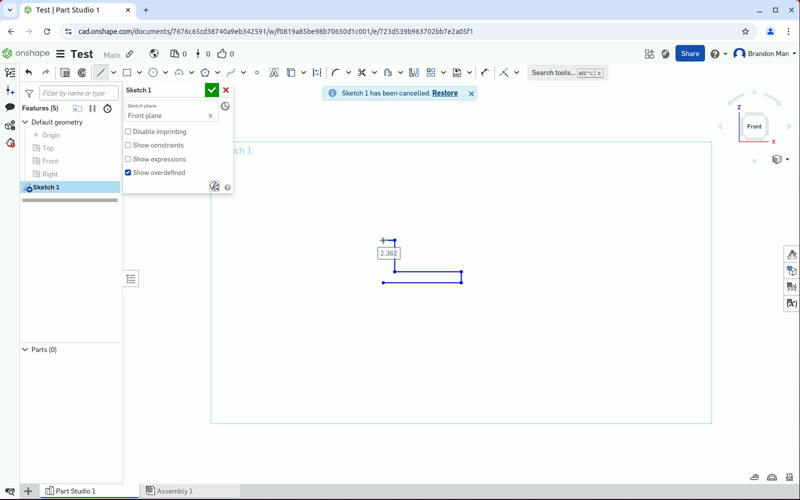
mouse_move(413, 240)
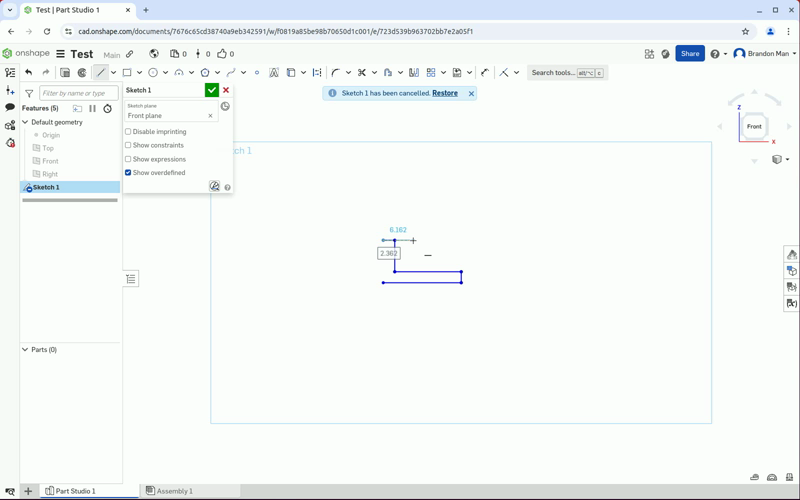
key_down(shift)
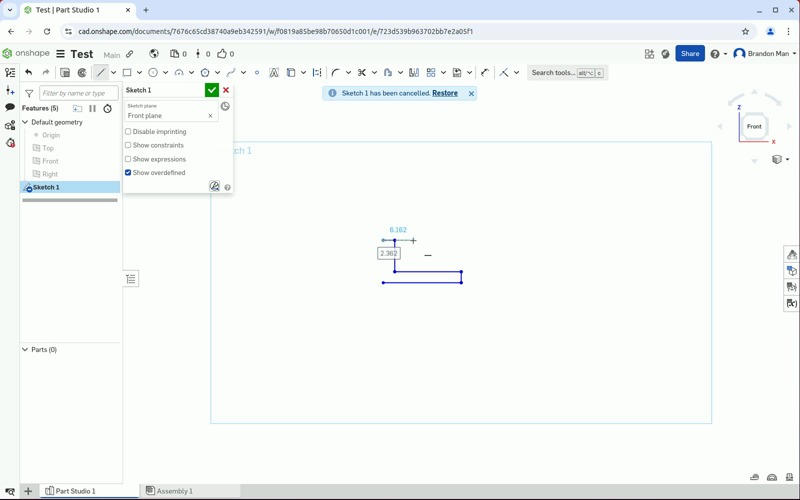
mouse_move(383, 282)
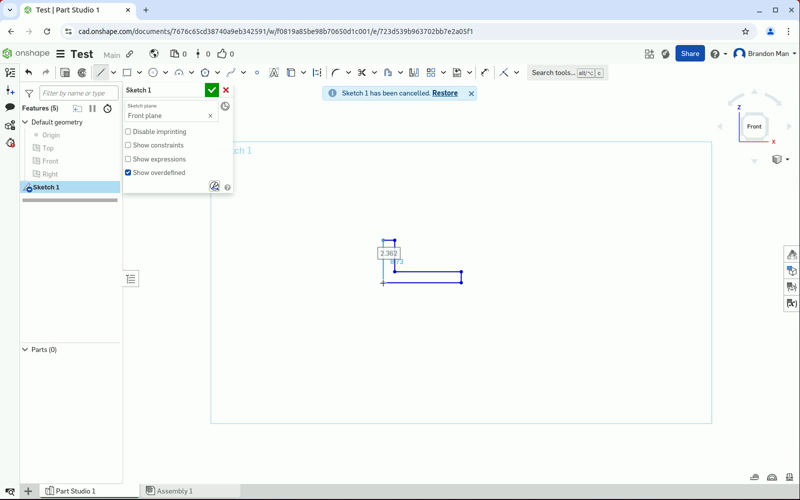
key_up(shift)
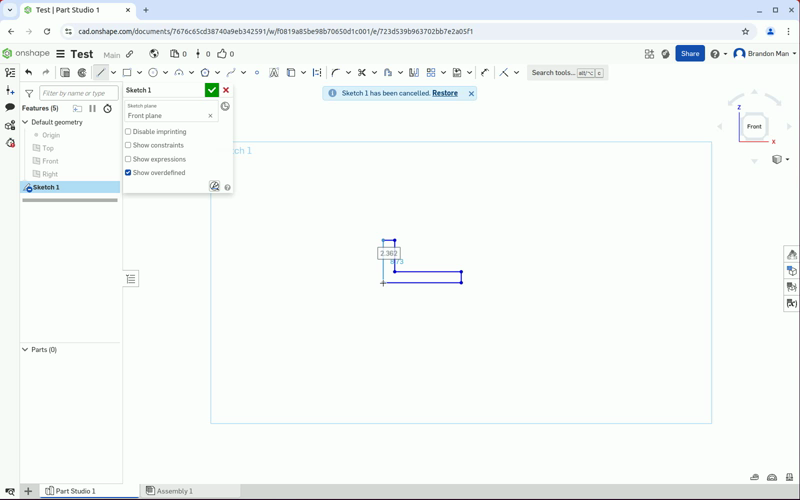
click(383, 282)
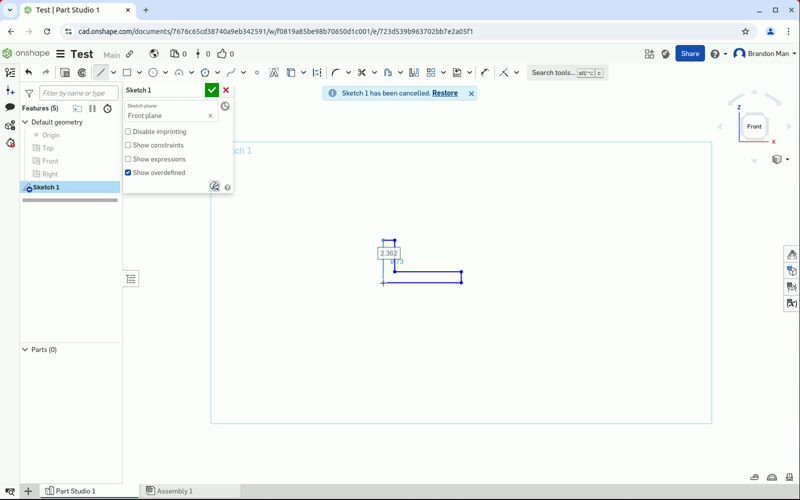
key(esc)
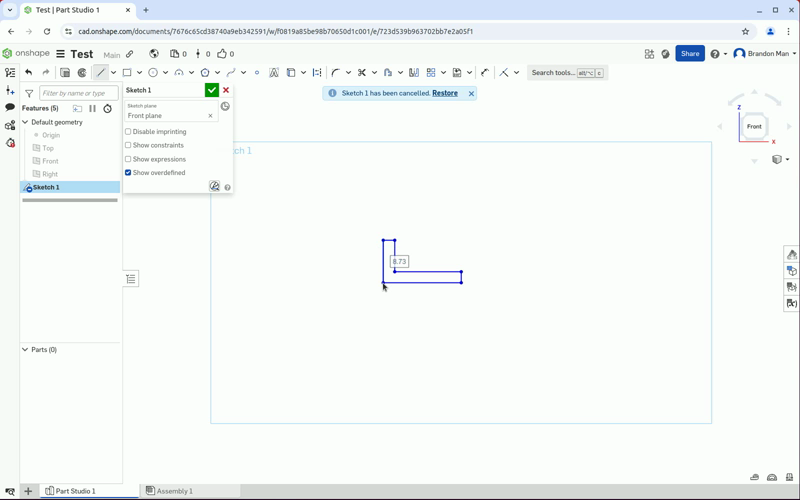
mouse_move(384, 271)
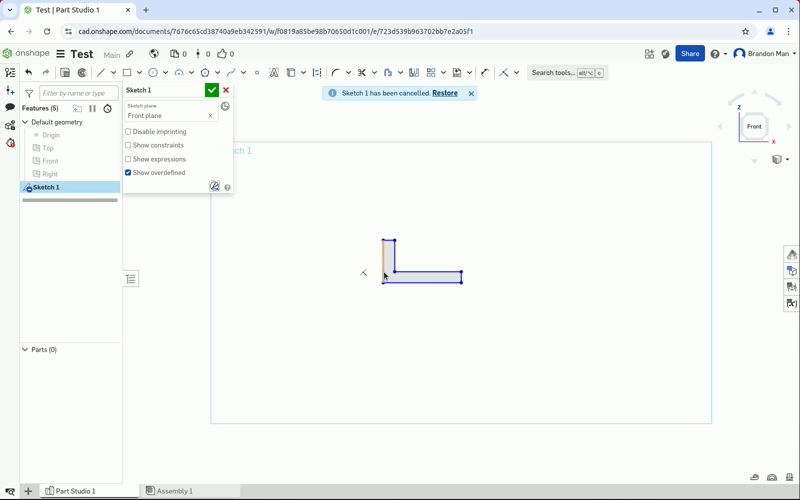
scroll(6)
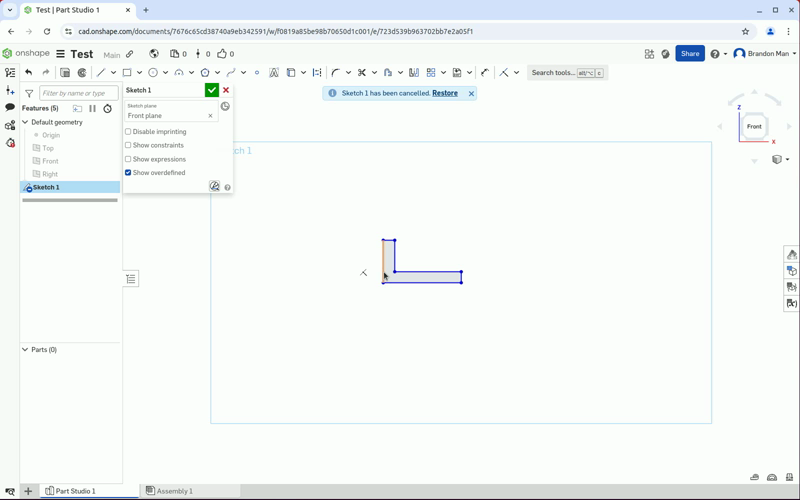
scroll(6)
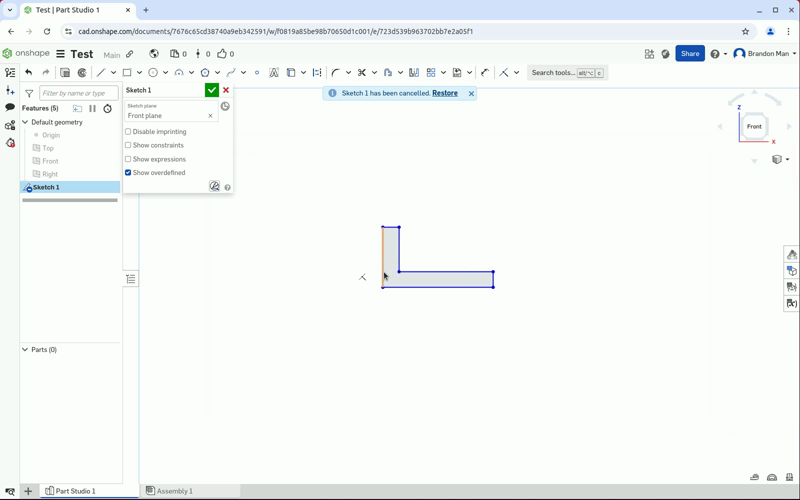
scroll(6)
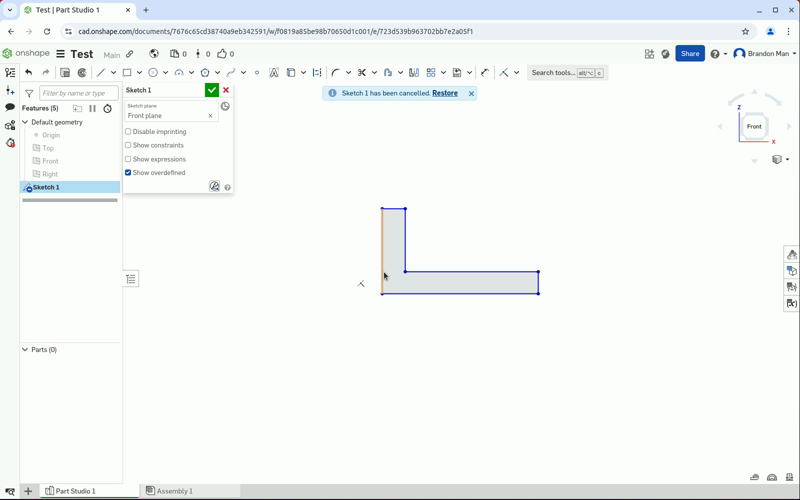
scroll(6)
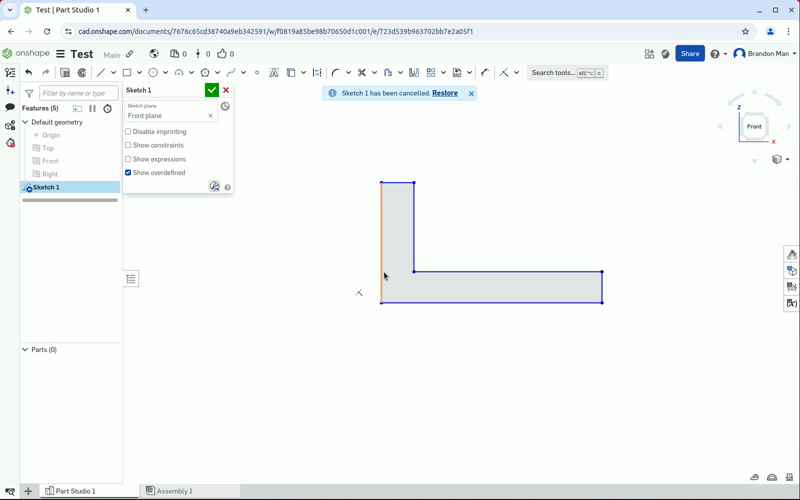
scroll(6)
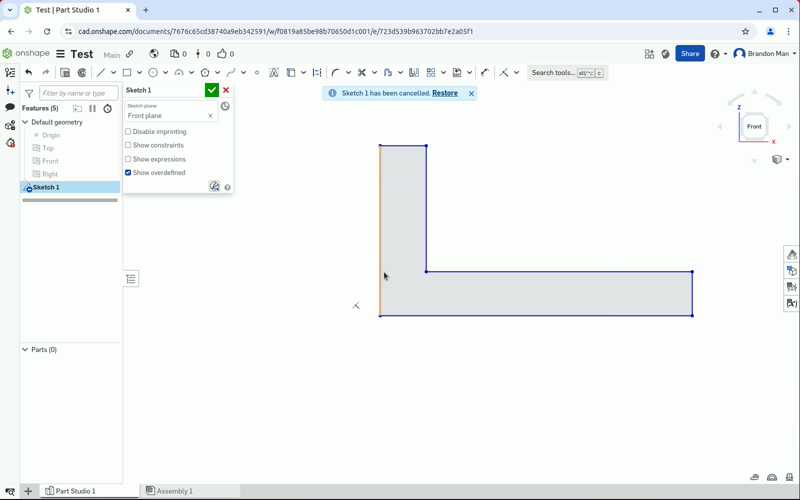
scroll(6)
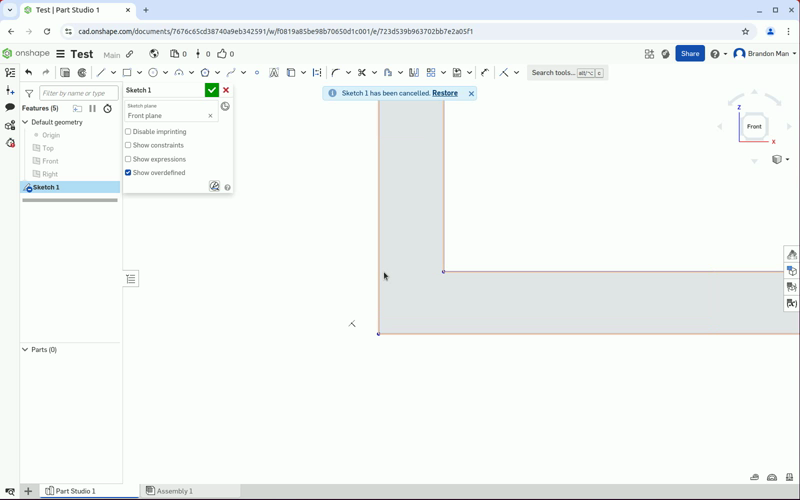
scroll(6)
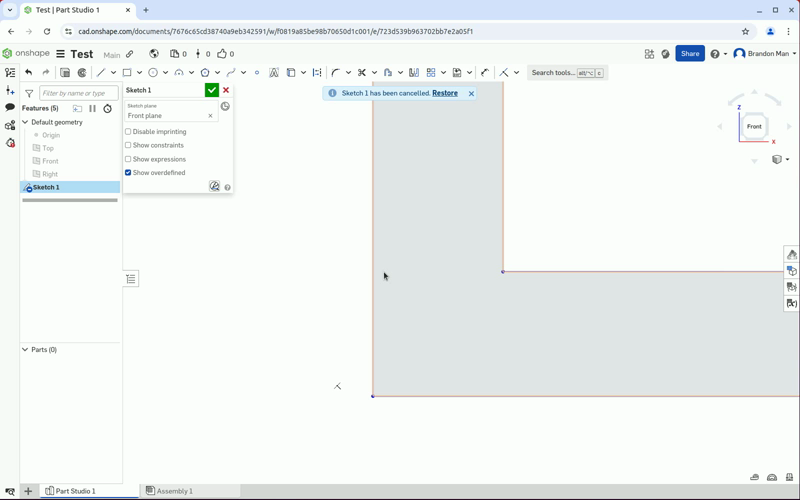
click(384, 271)
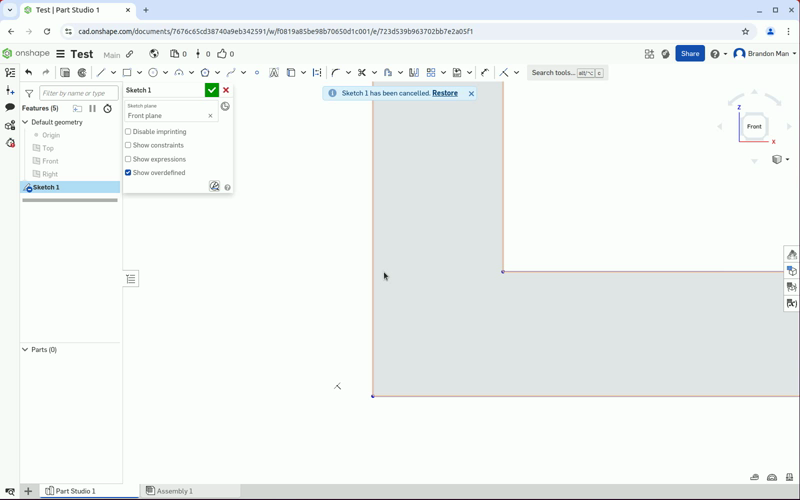
scroll(-6)
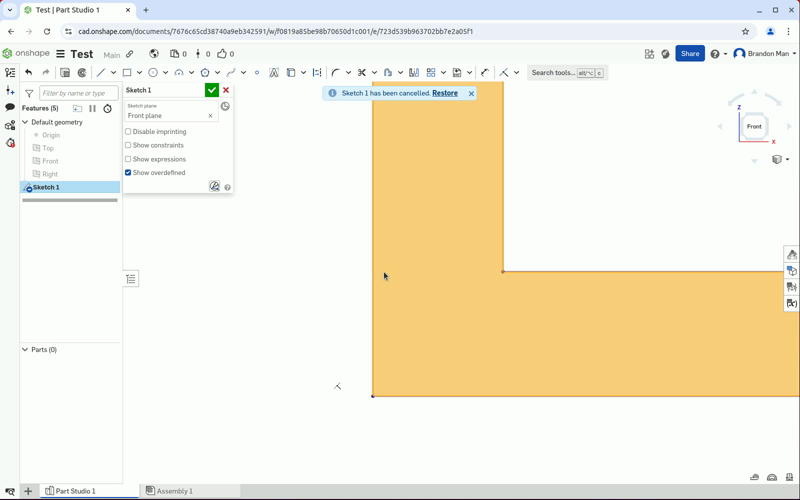
scroll(-6)
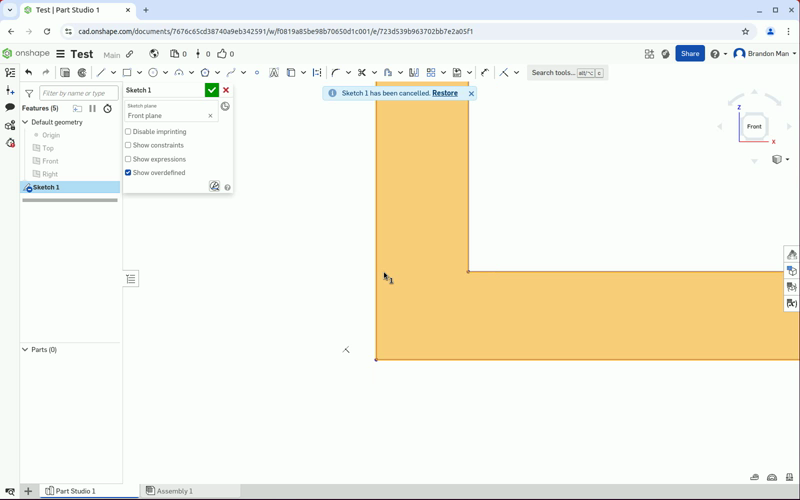
scroll(-6)
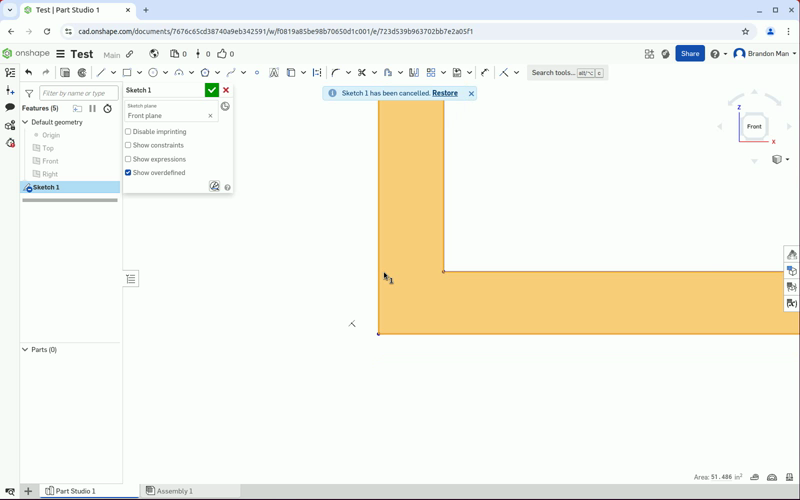
scroll(-6)
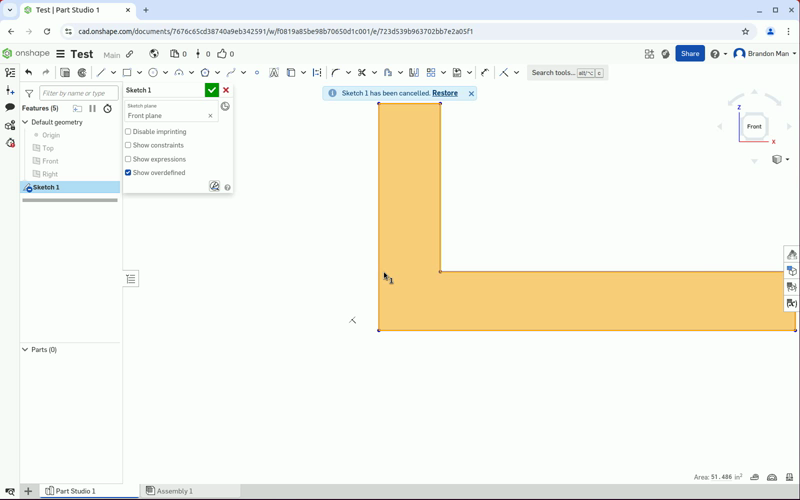
scroll(-6)
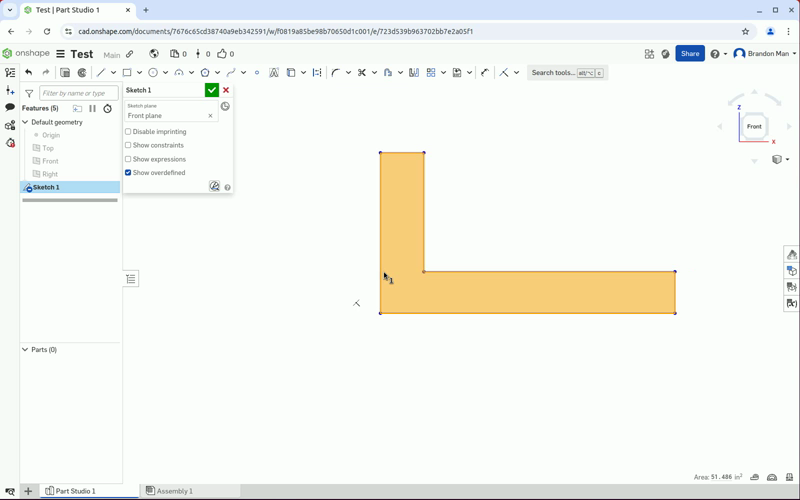
scroll(-6)
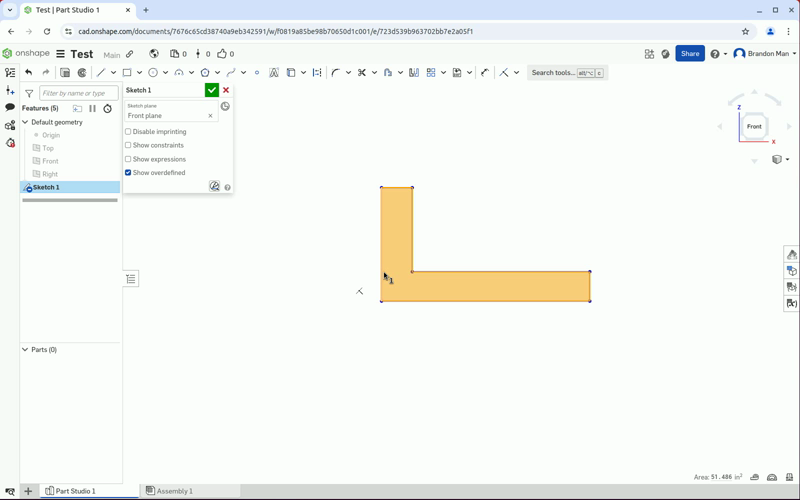
scroll(-6)
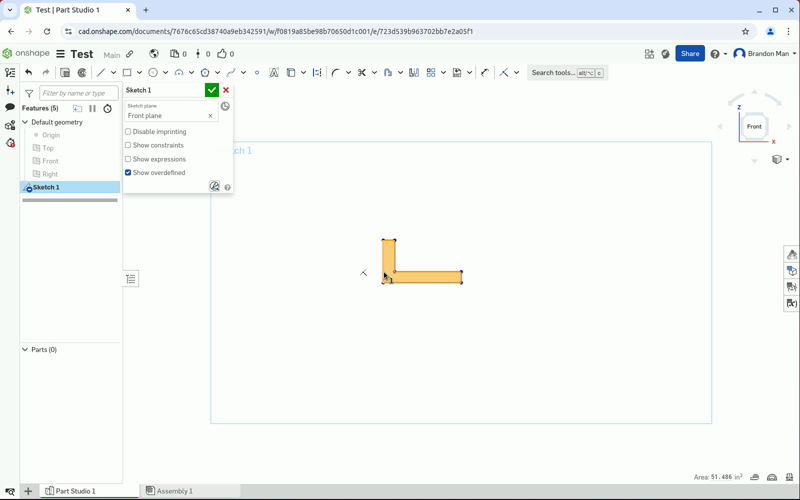
mouse_move(73, 352)
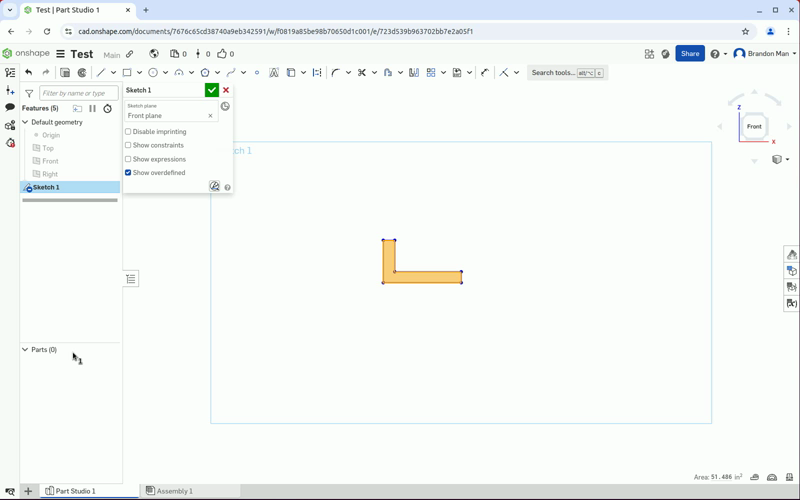
key(shift+y)
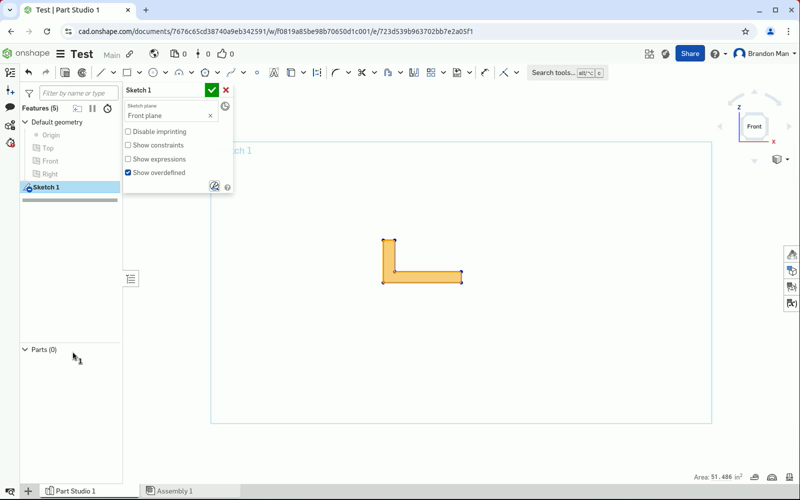
key(shift+e)
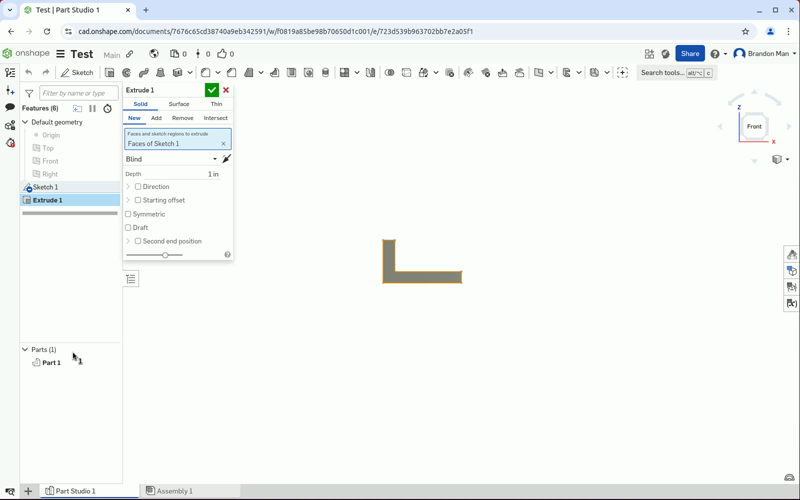
mouse_move(143, 106)
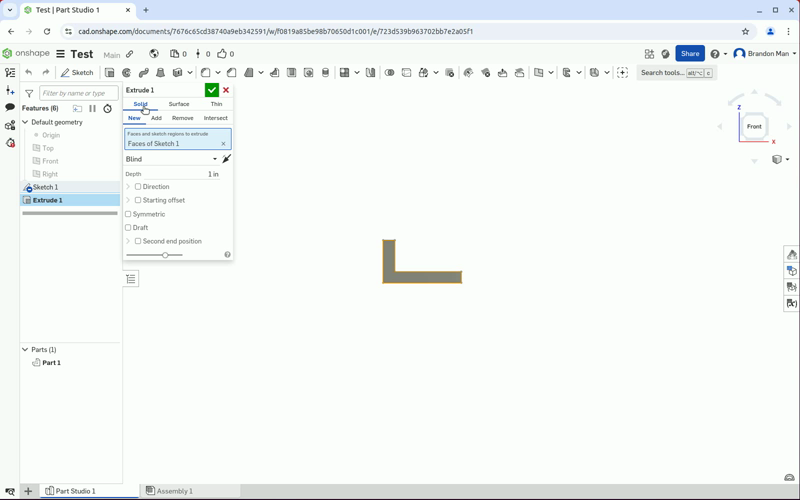
click(143, 106)
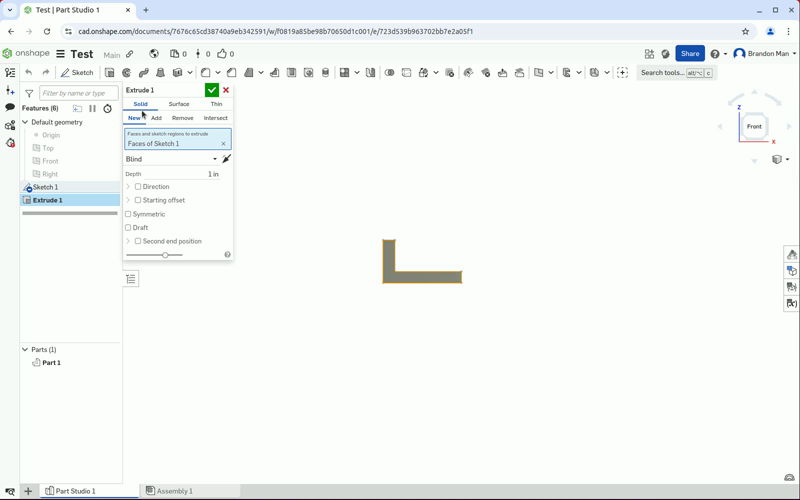
mouse_move(137, 120)
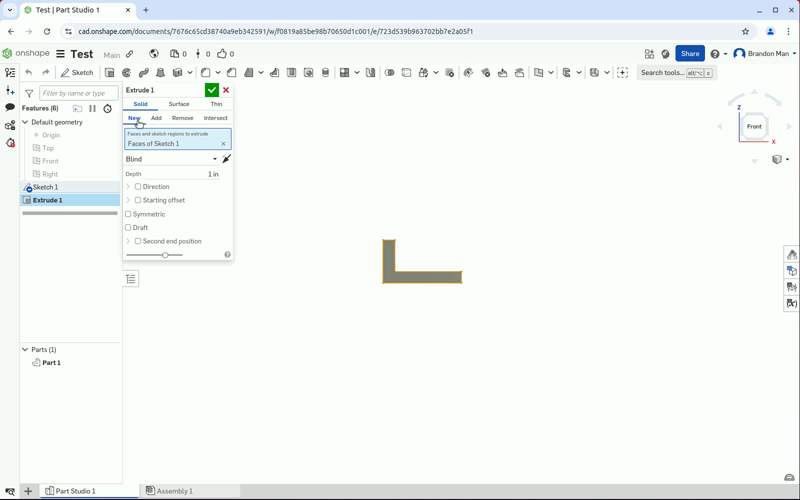
click(137, 120)
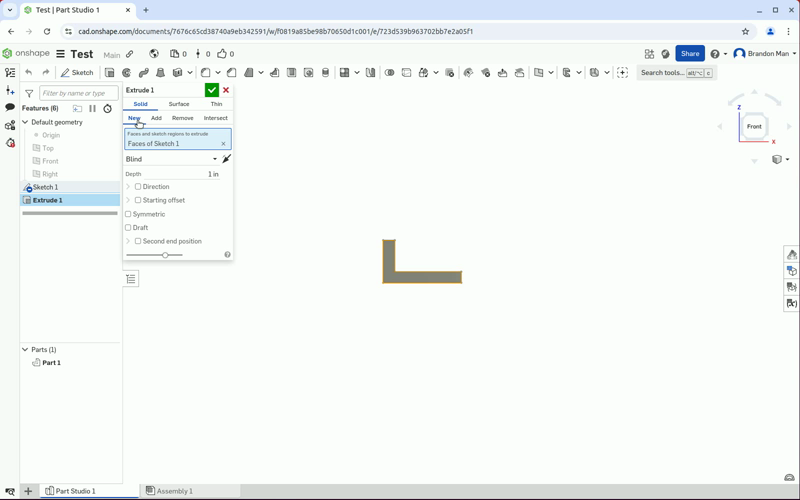
key(tab, 4)
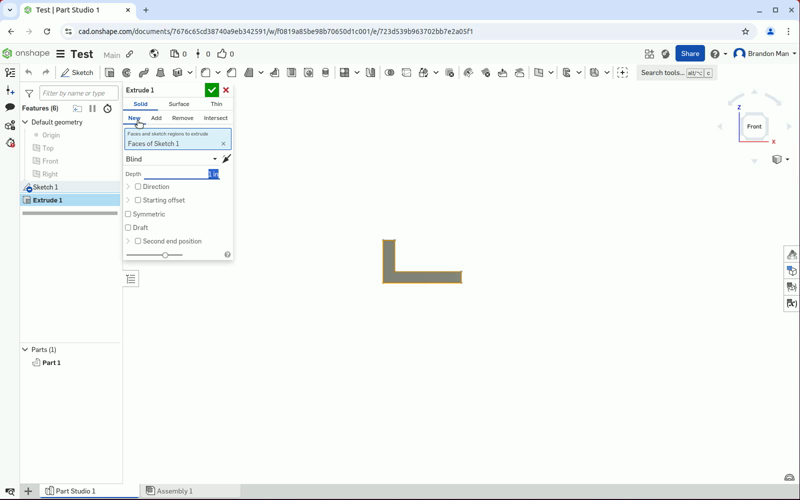
text(23.108)
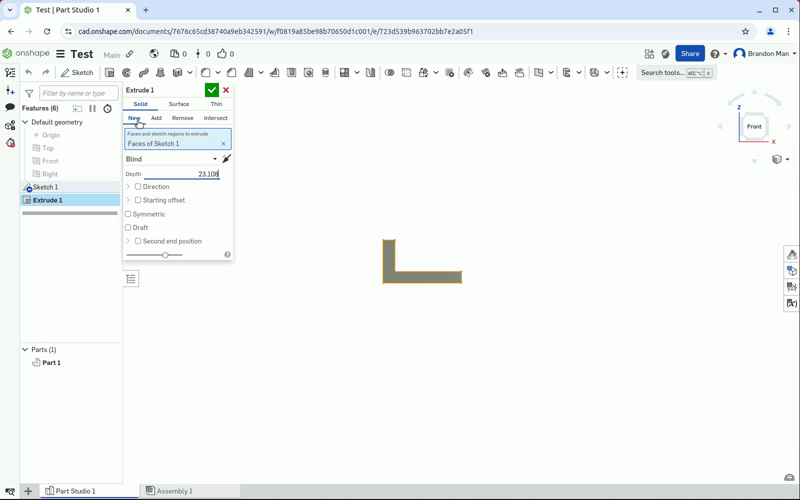
key(enter)
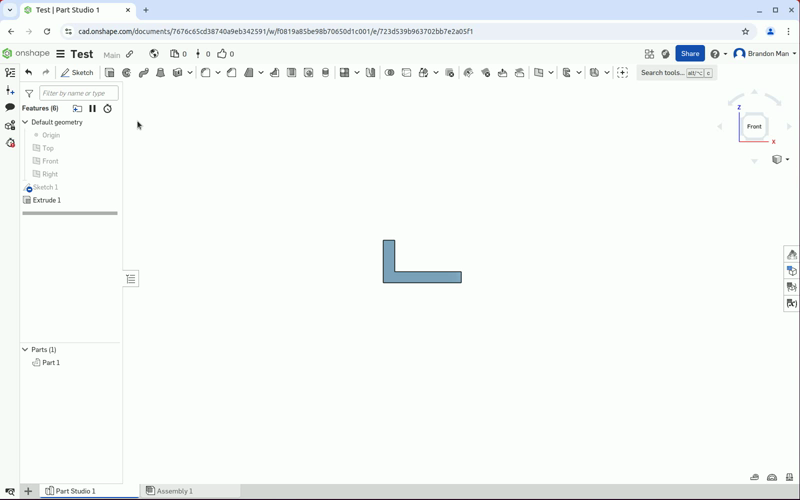
key(shift+h)
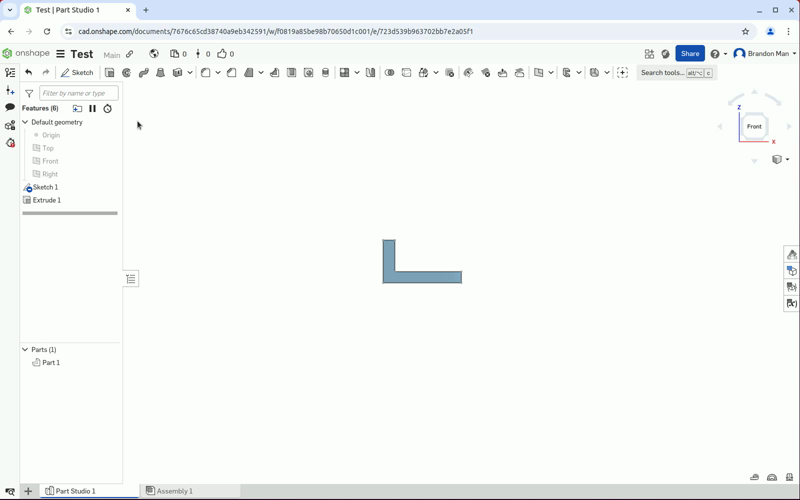
key(shift+h)
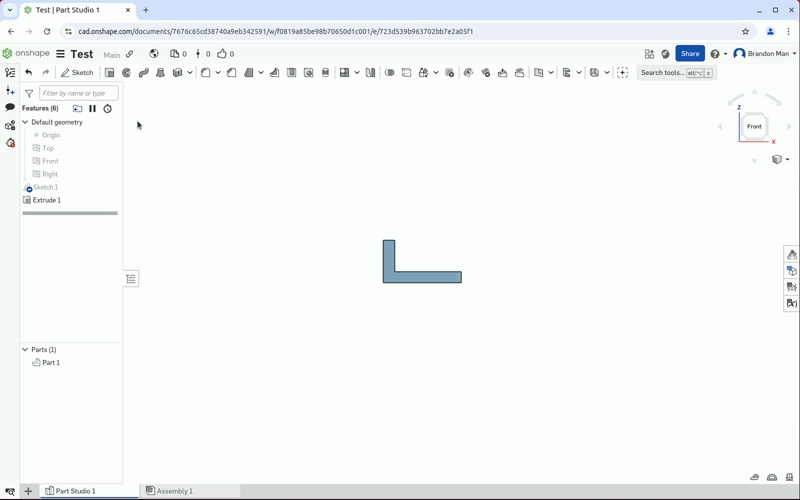
mouse_move(73, 189)
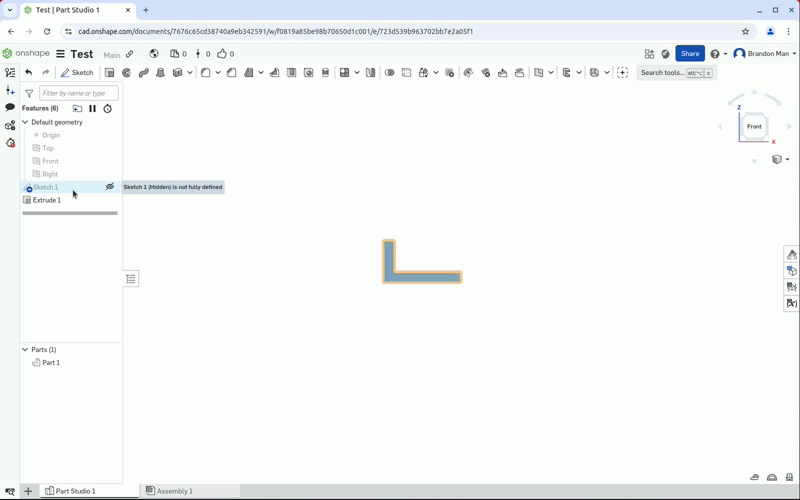
click(73, 189)
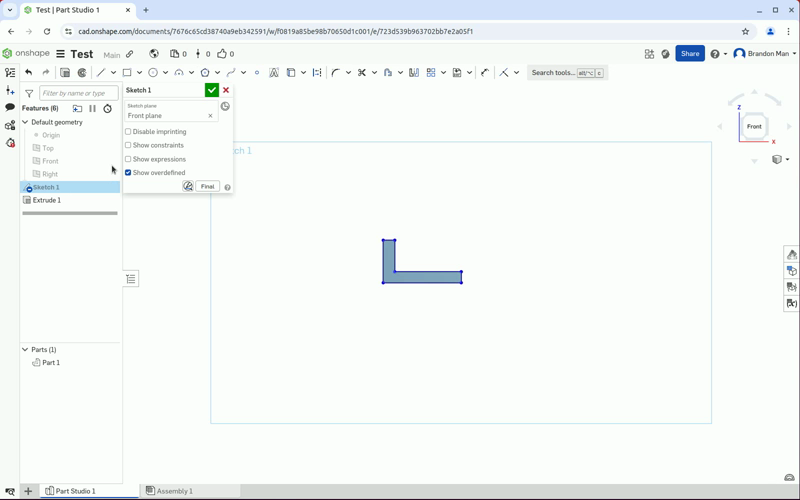
mouse_move(229, 92)
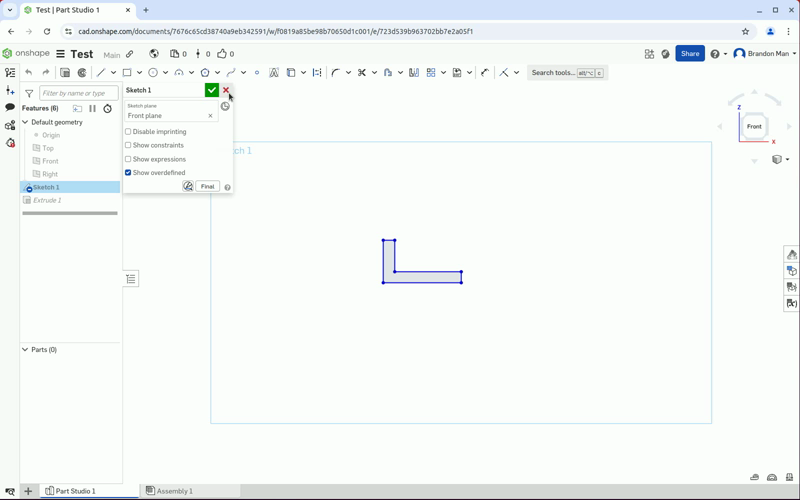
click(229, 92)
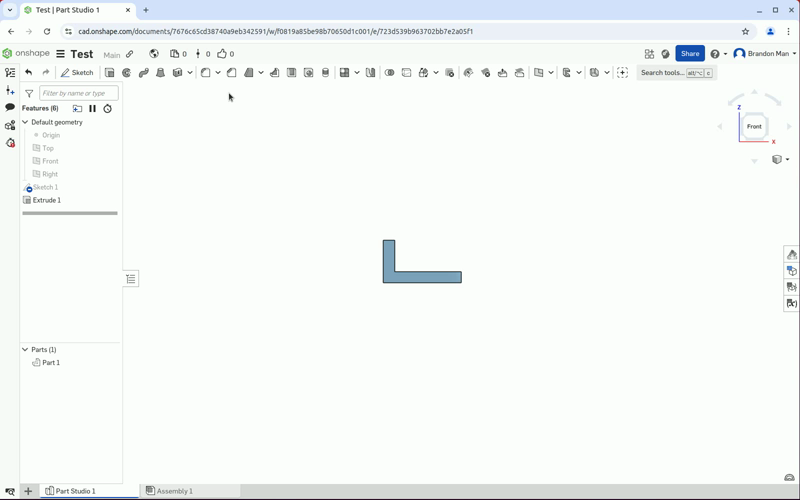
mouse_move(73, 352)
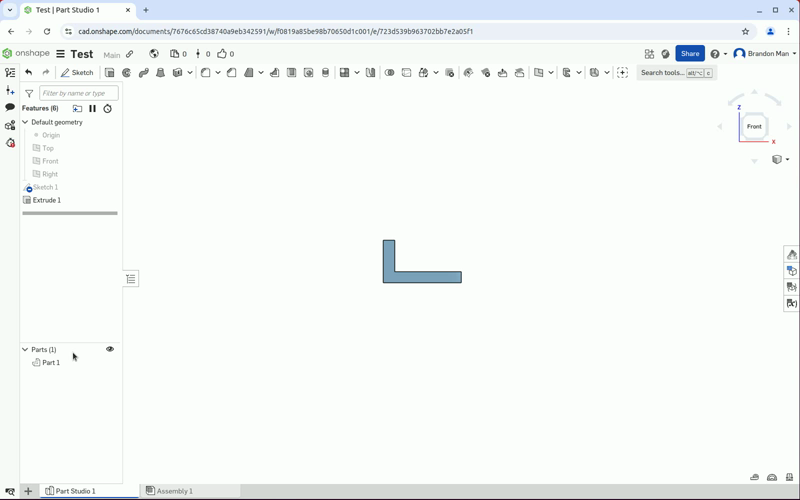
key(y)
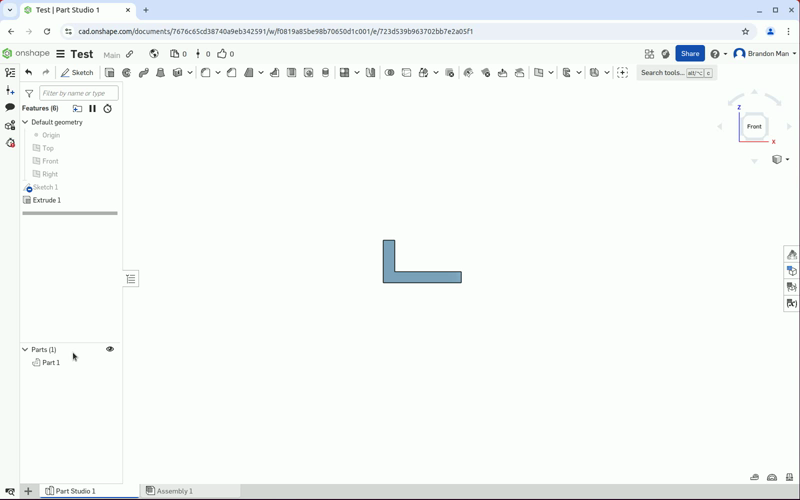
key(shift+p)
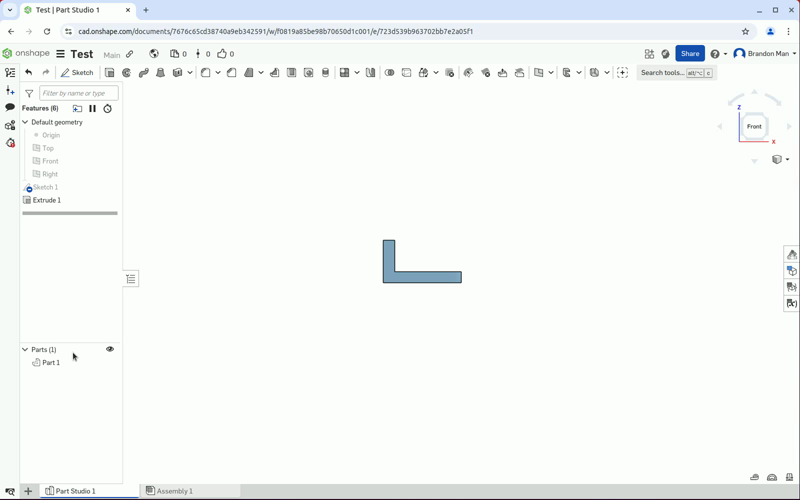
key(space)
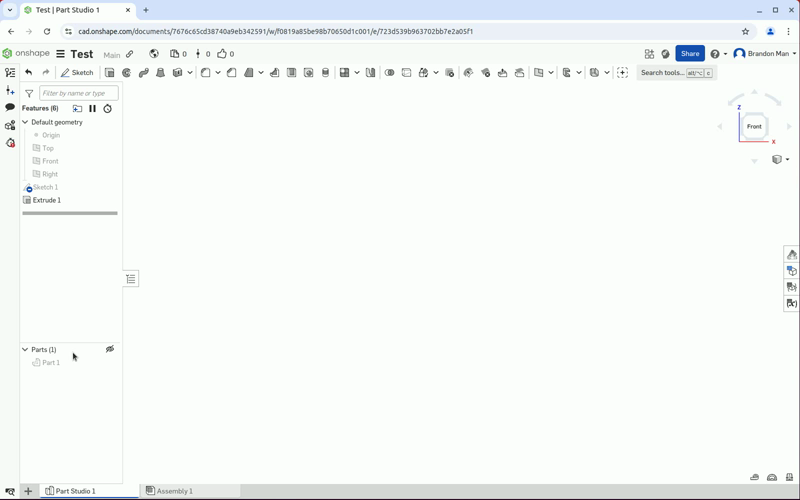
key_down(shift)
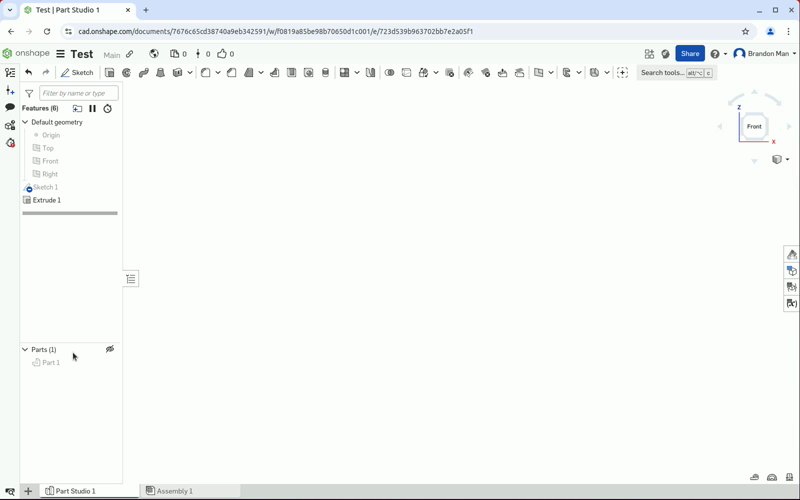
key(down)
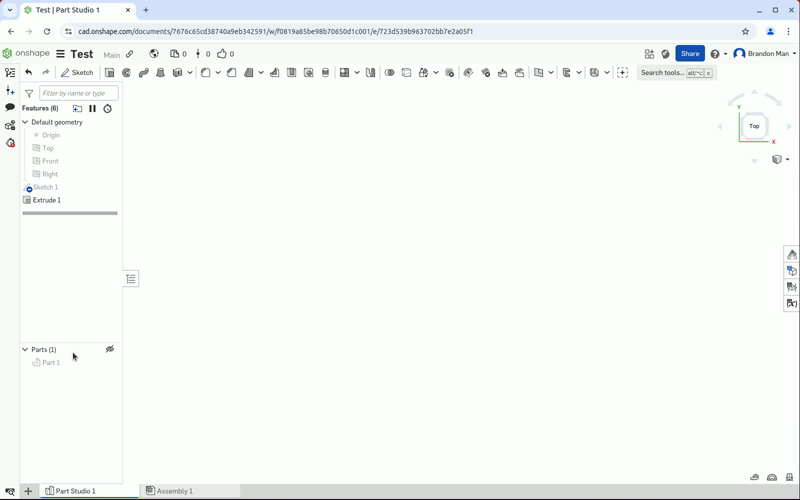
key_up(shift)
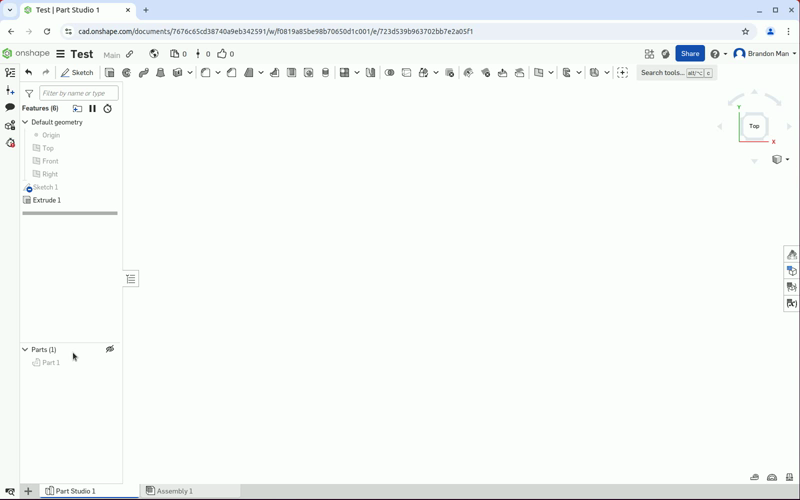
mouse_move(73, 352)
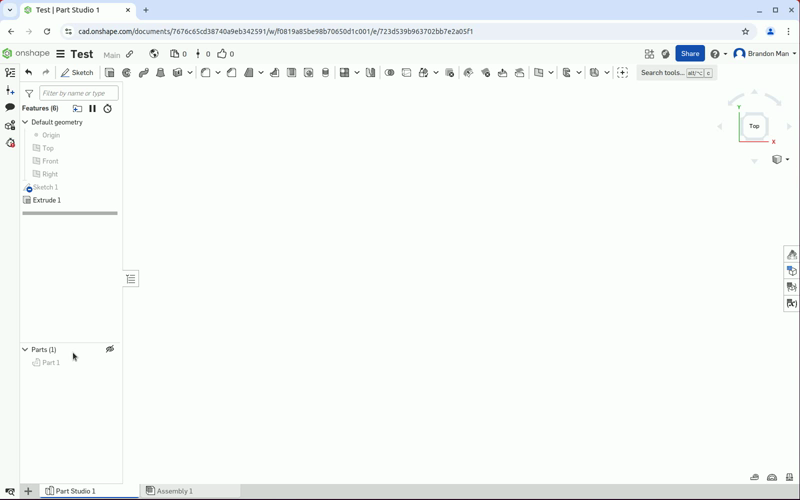
key(shift+y)
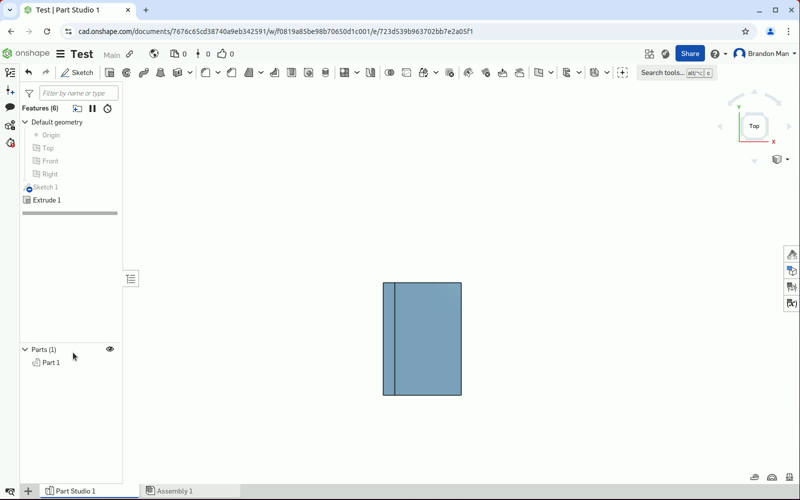
mouse_move(541, 75)
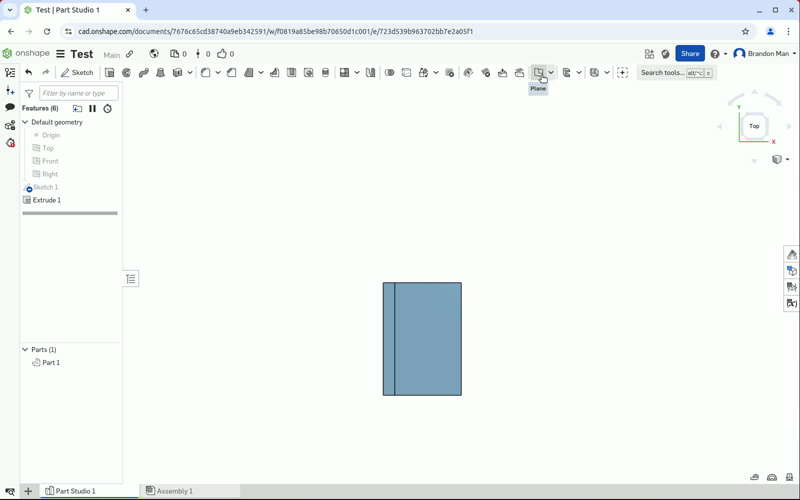
click(541, 75)
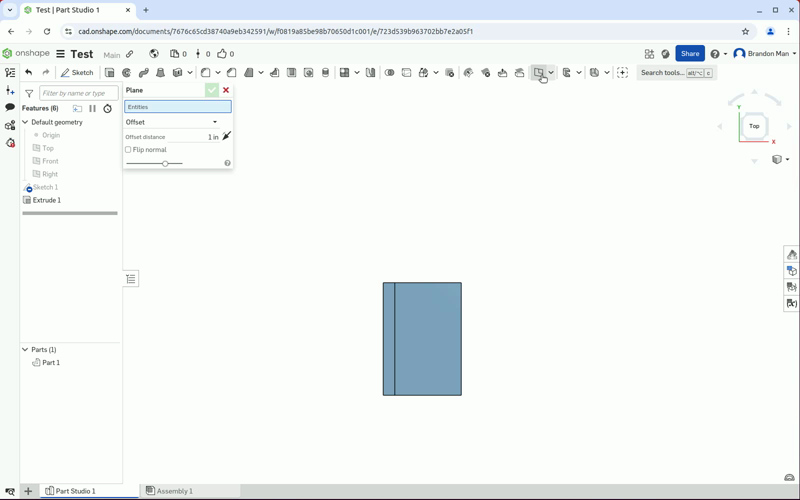
mouse_move(73, 150)
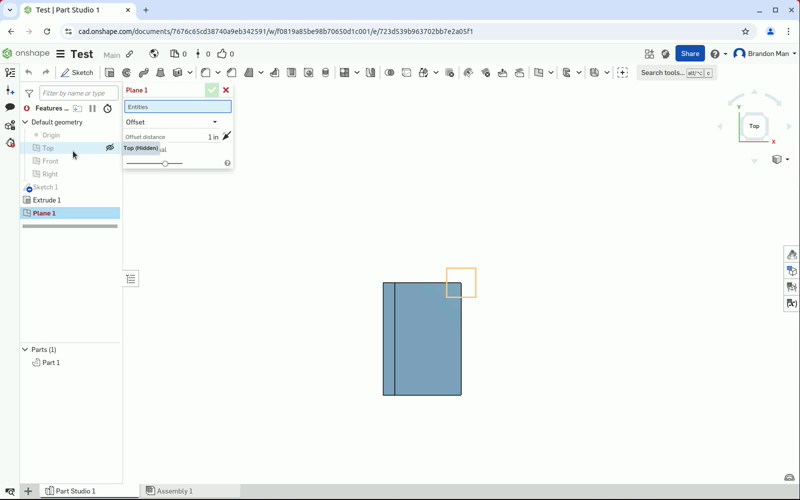
click(73, 150)
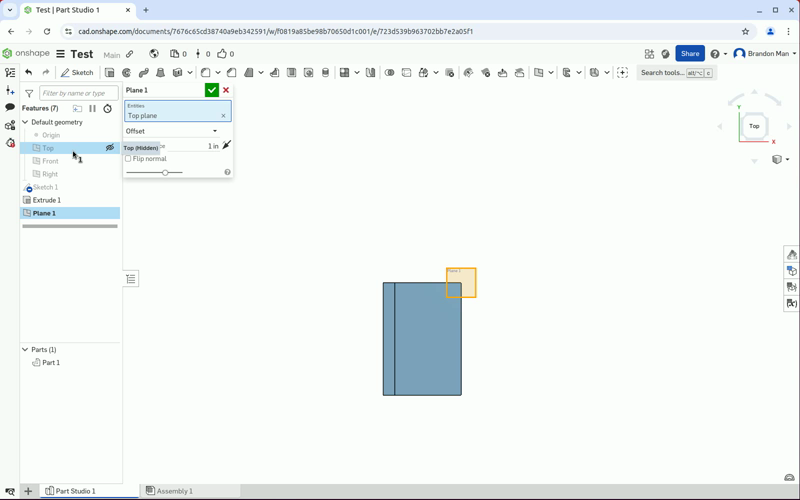
key(tab, 2)
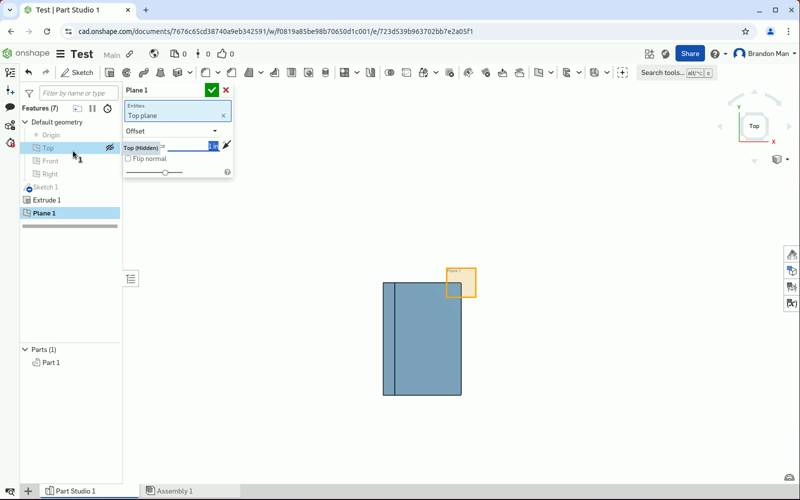
text(2.403)
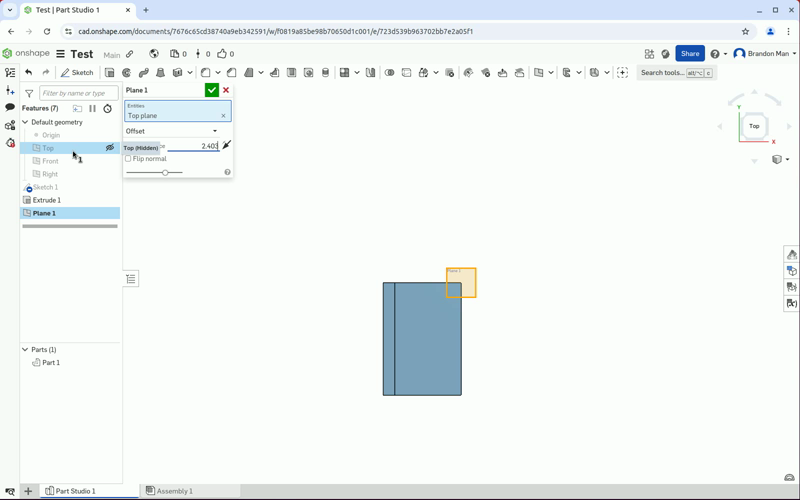
key(enter, 2)
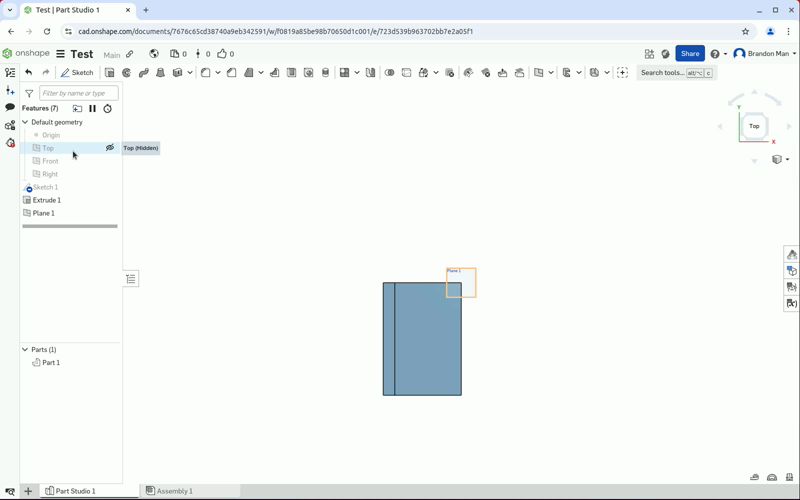
key(shift+s)
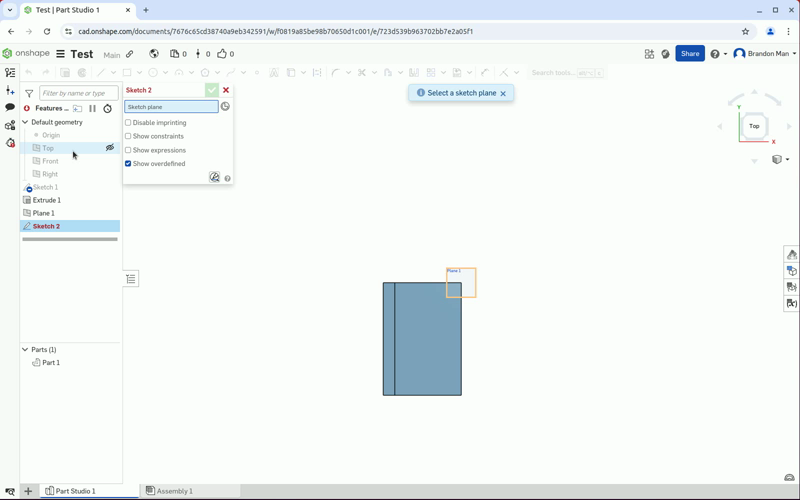
mouse_move(73, 215)
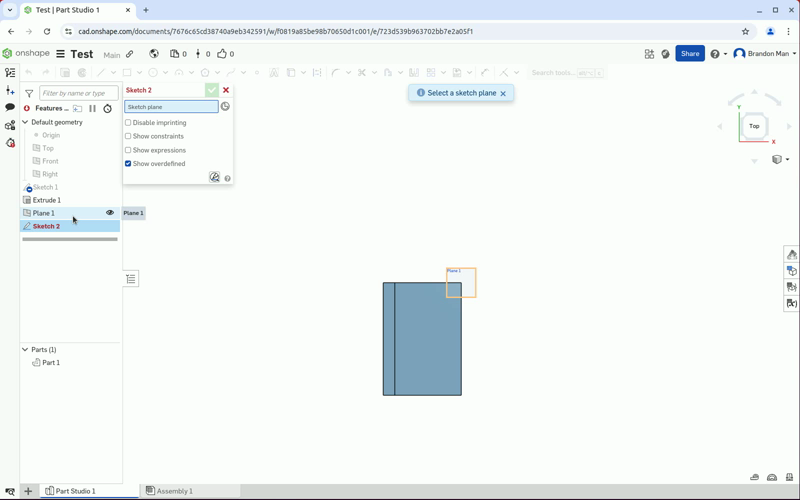
click(73, 215)
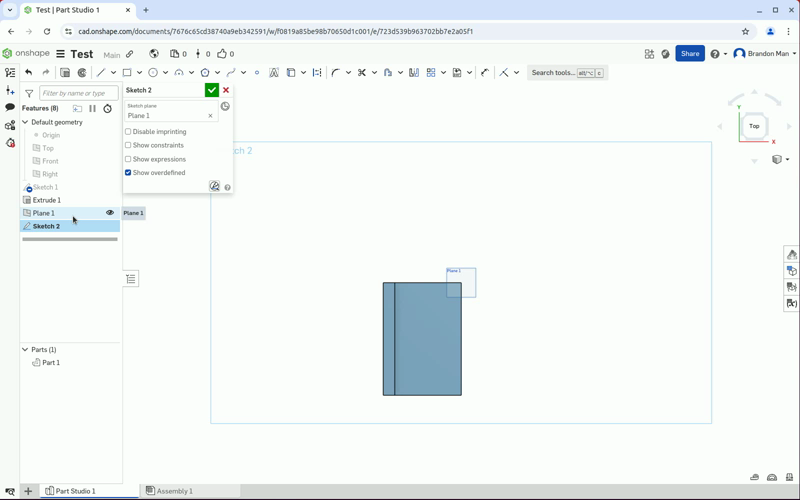
mouse_move(73, 352)
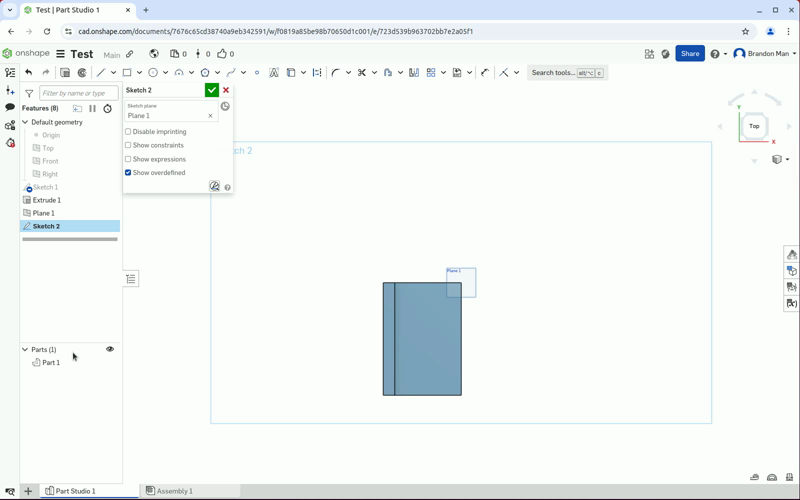
key(y)
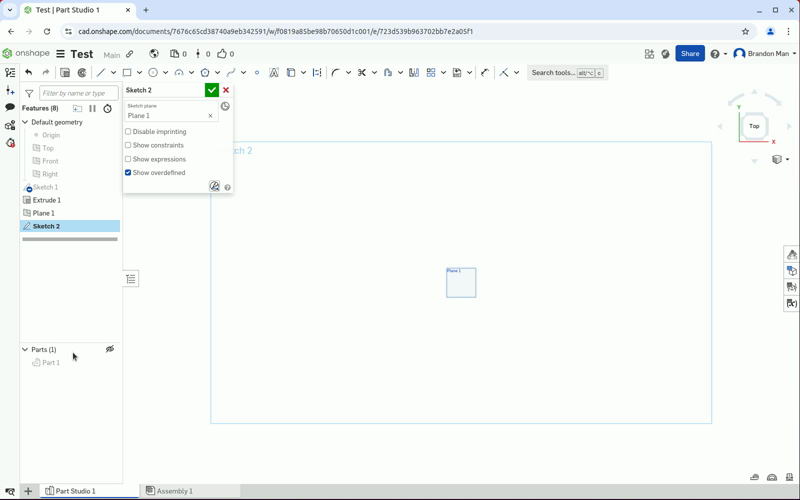
key(l)
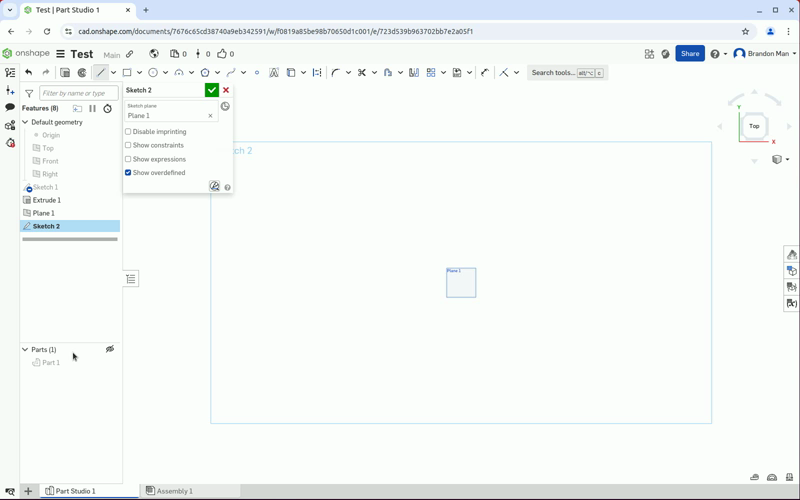
key_down(shift)
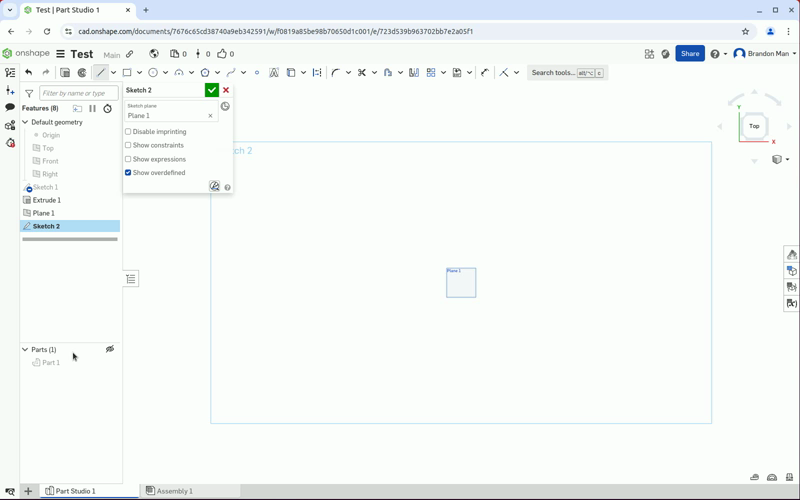
mouse_move(401, 378)
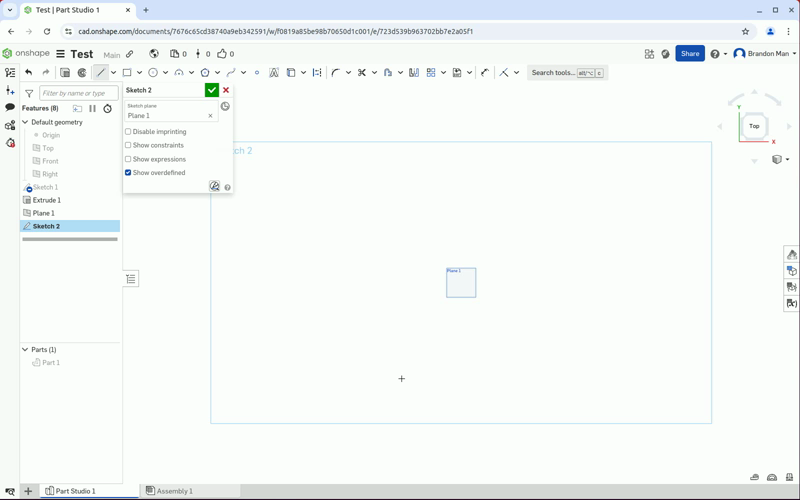
click(401, 378)
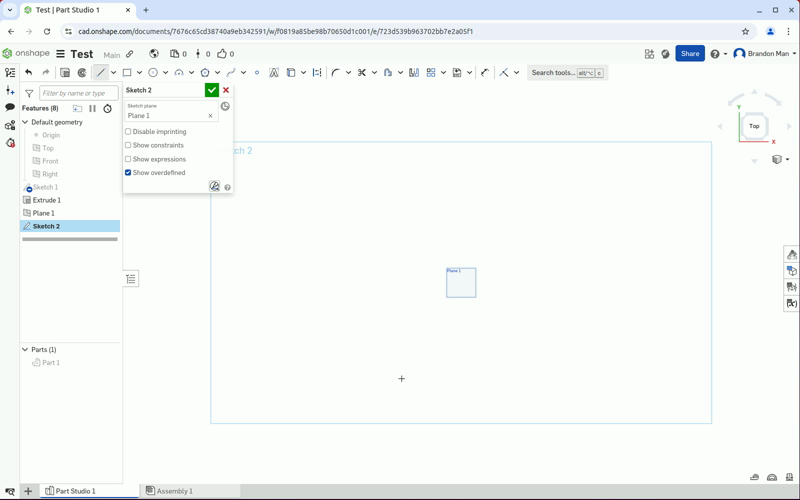
key_up(shift)
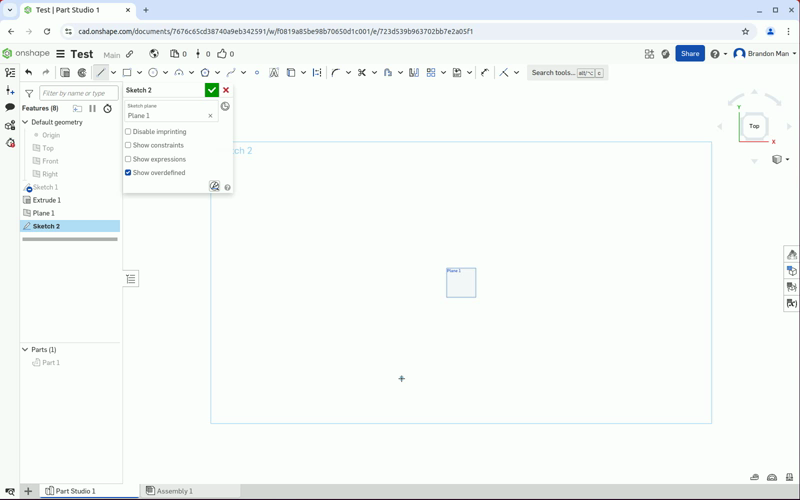
key_down(shift)
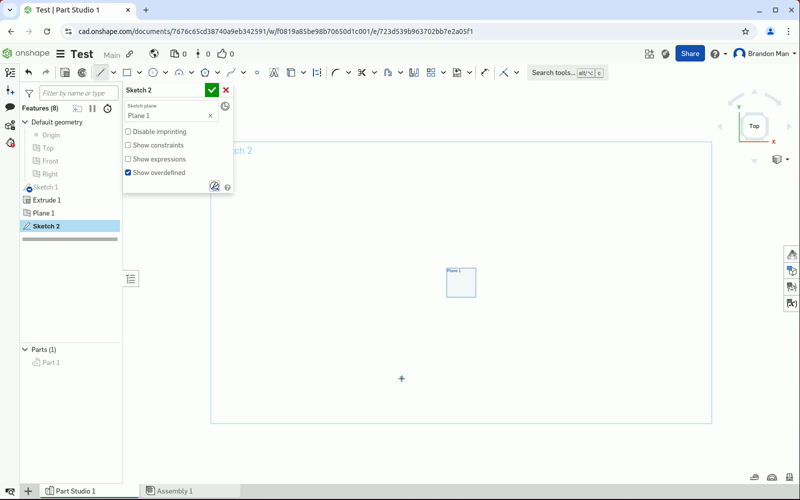
mouse_move(431, 378)
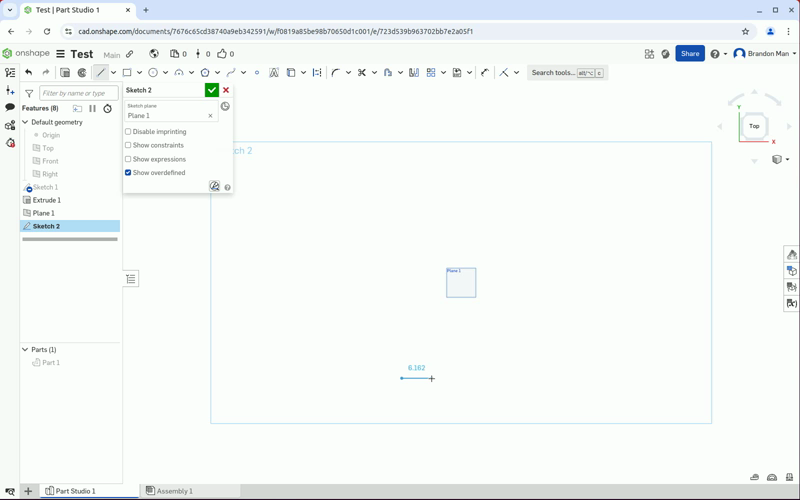
mouse_move(450, 378)
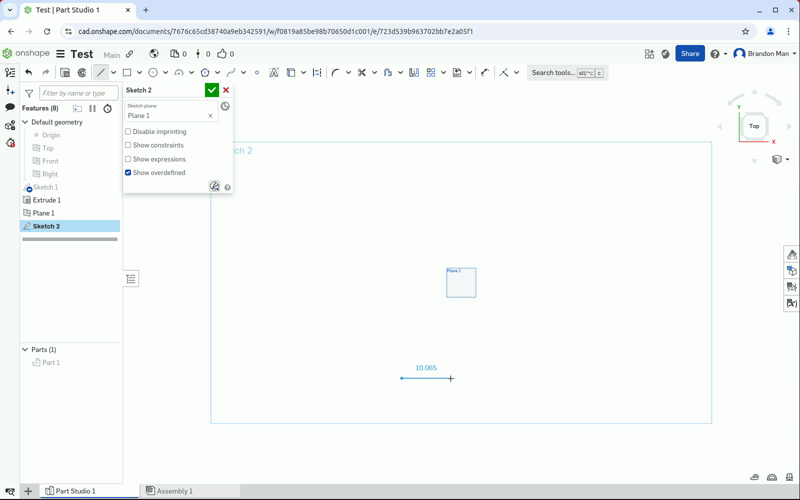
click(450, 378)
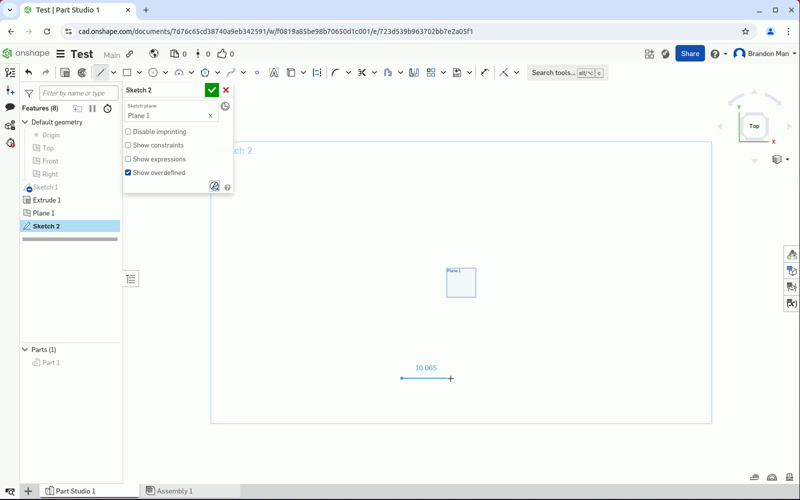
key_up(shift)
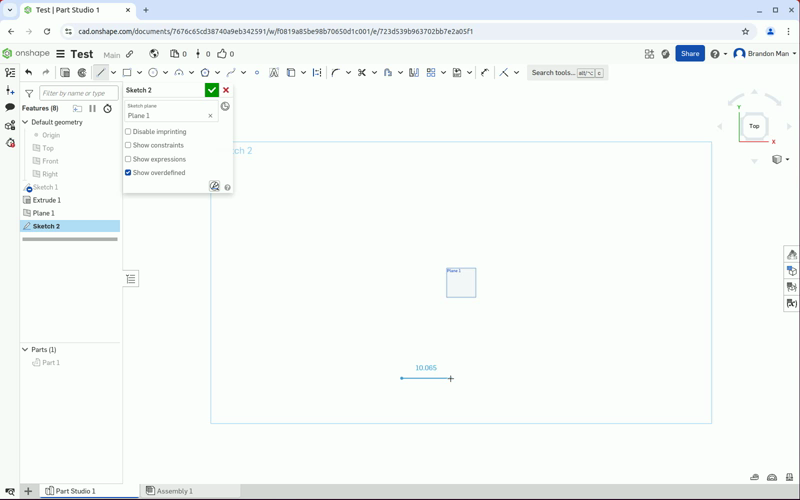
key_down(shift)
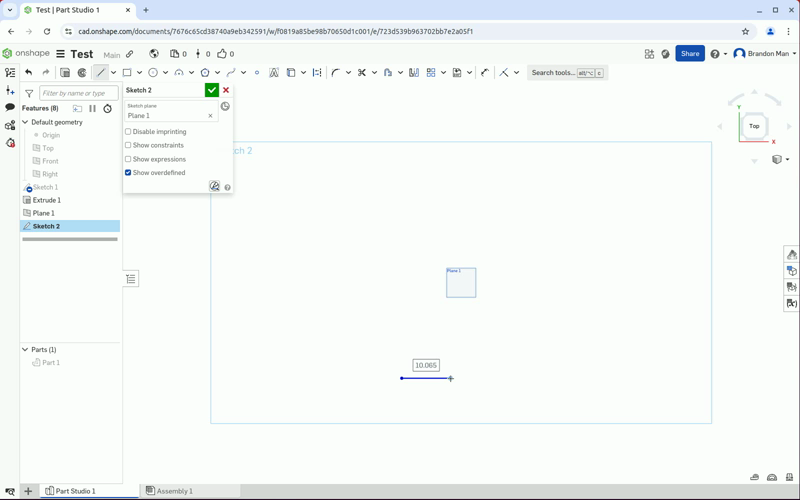
mouse_move(480, 378)
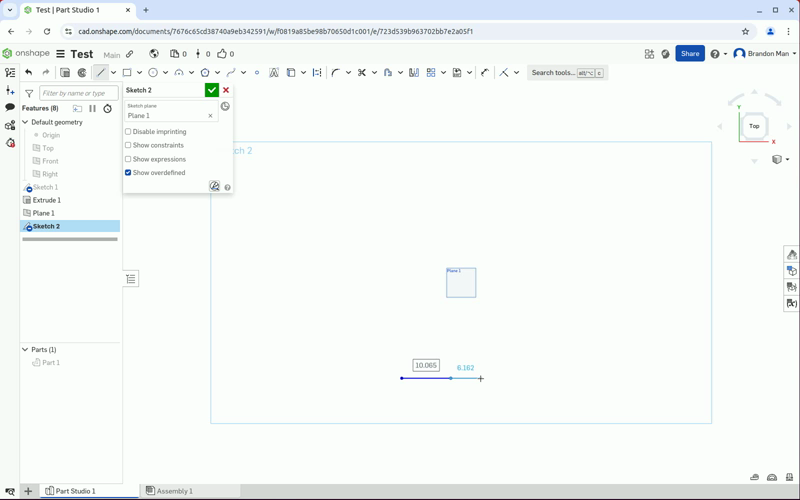
mouse_move(450, 370)
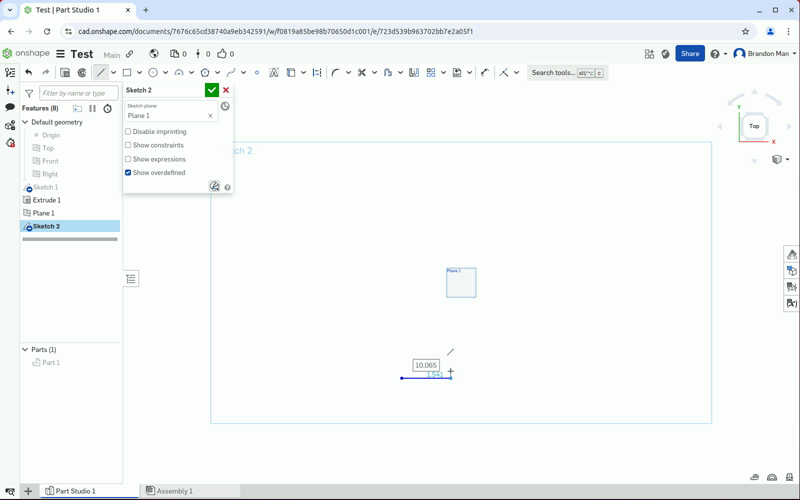
scroll(6)
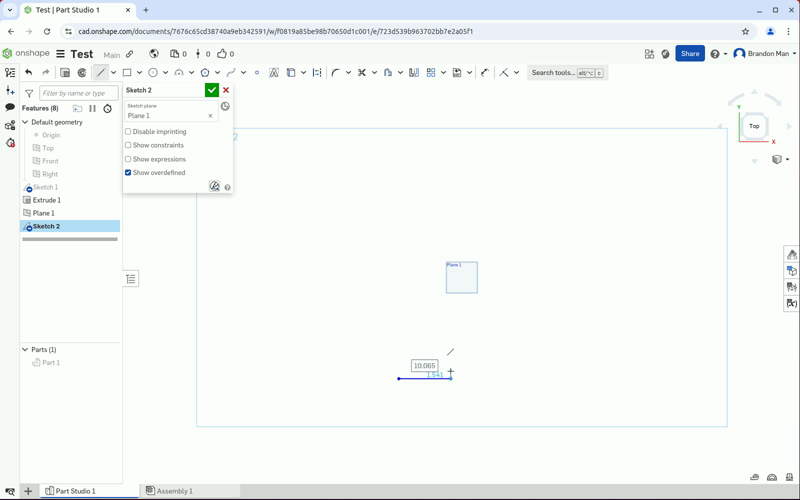
scroll(6)
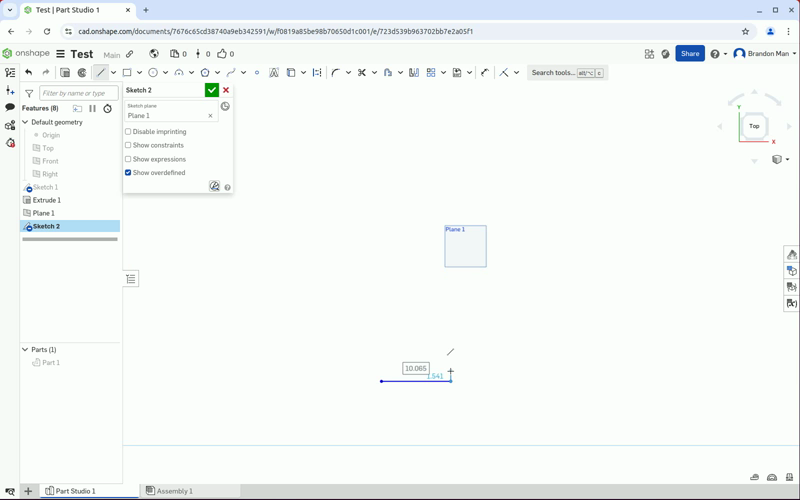
scroll(6)
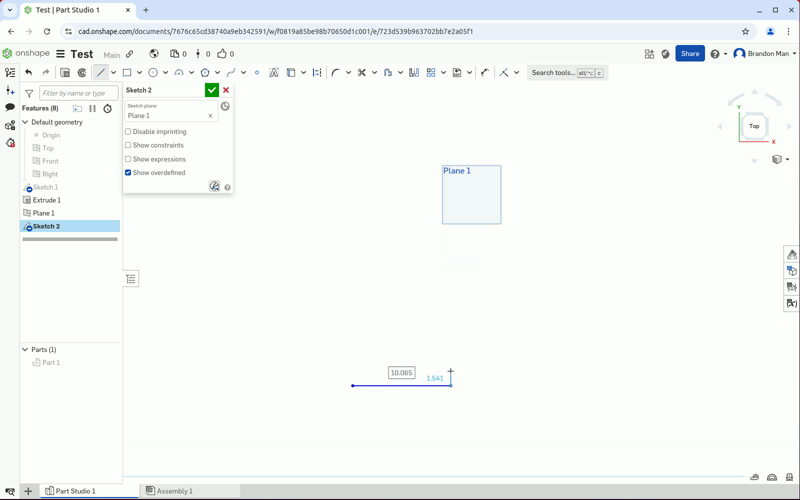
scroll(6)
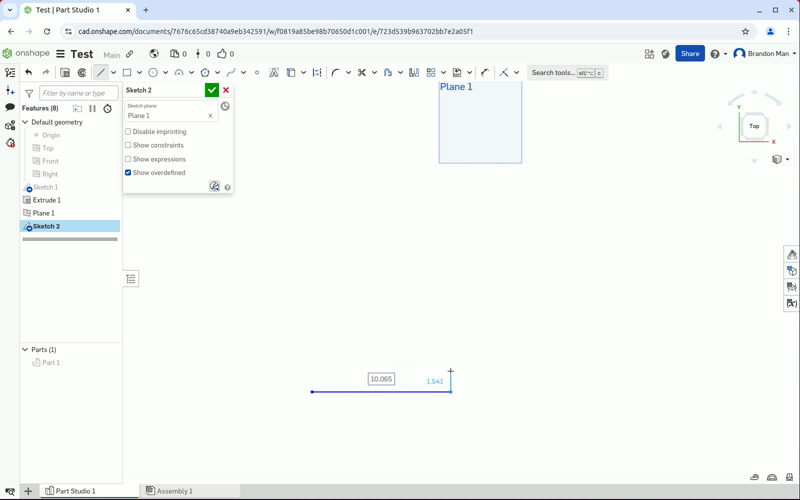
scroll(6)
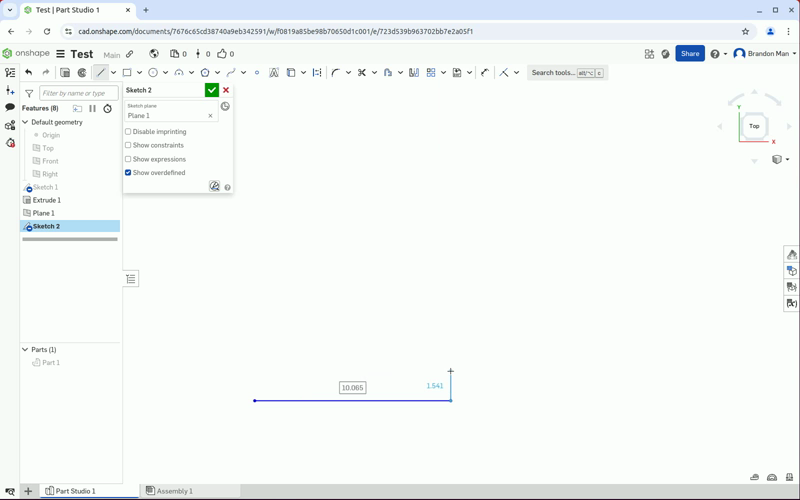
scroll(6)
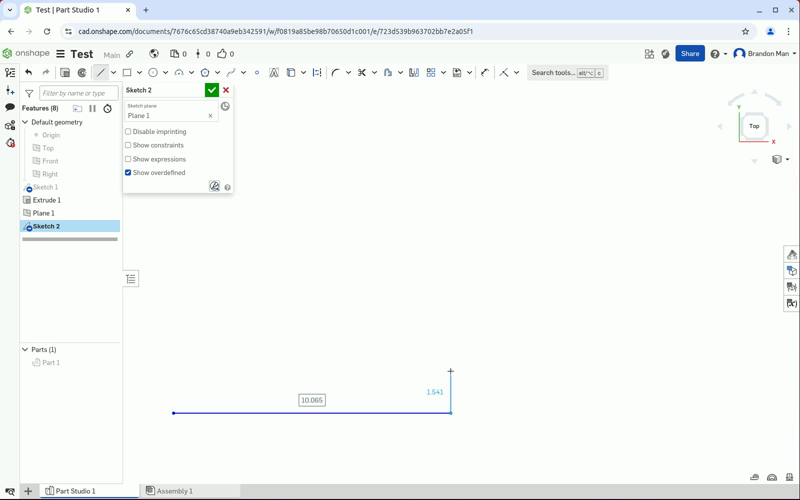
scroll(6)
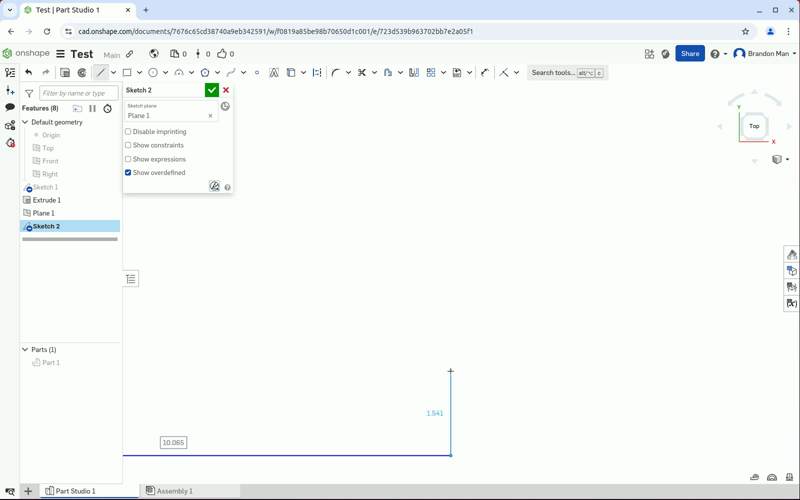
click(450, 370)
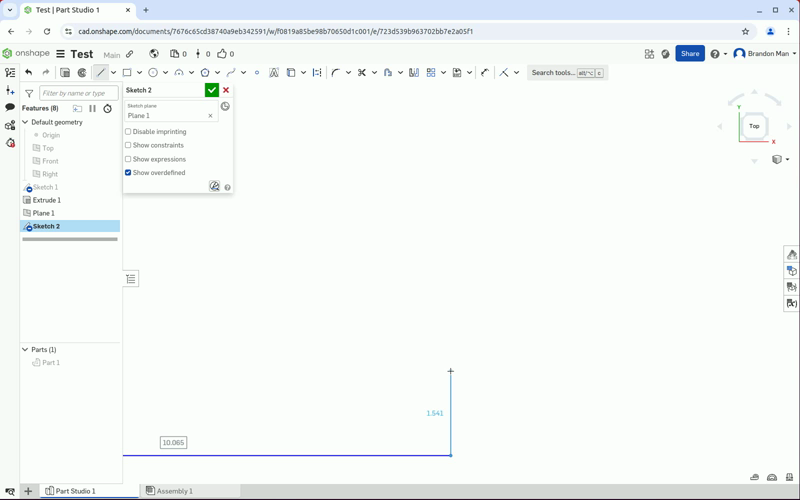
scroll(-6)
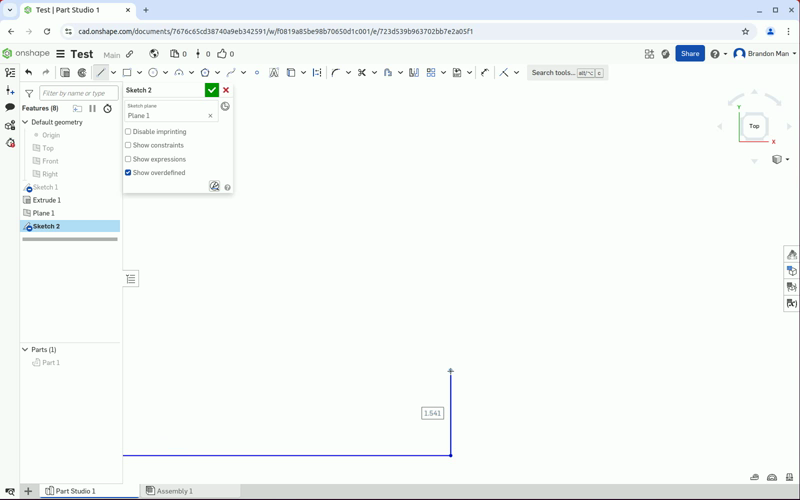
scroll(-6)
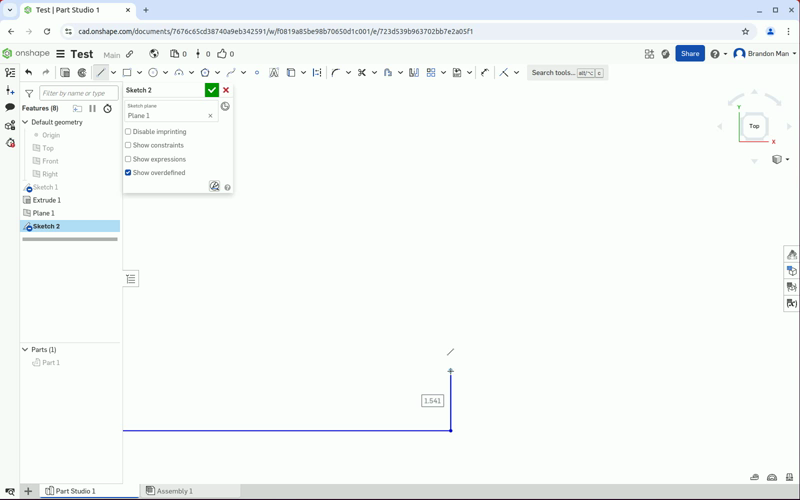
scroll(-6)
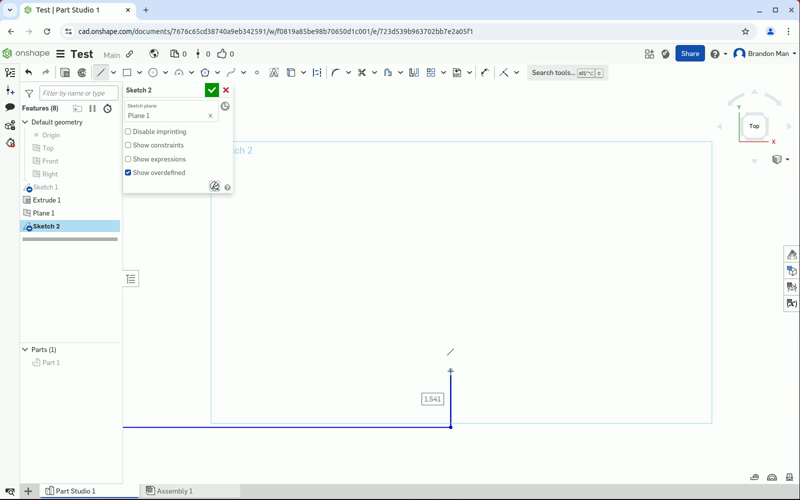
scroll(-6)
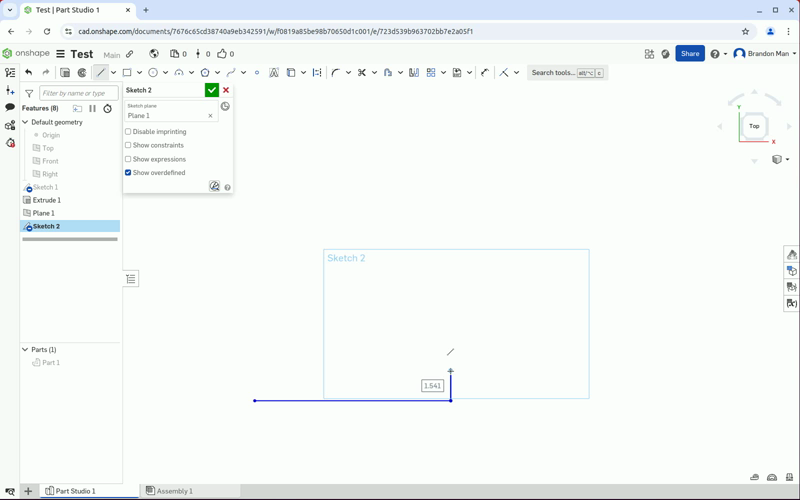
scroll(-6)
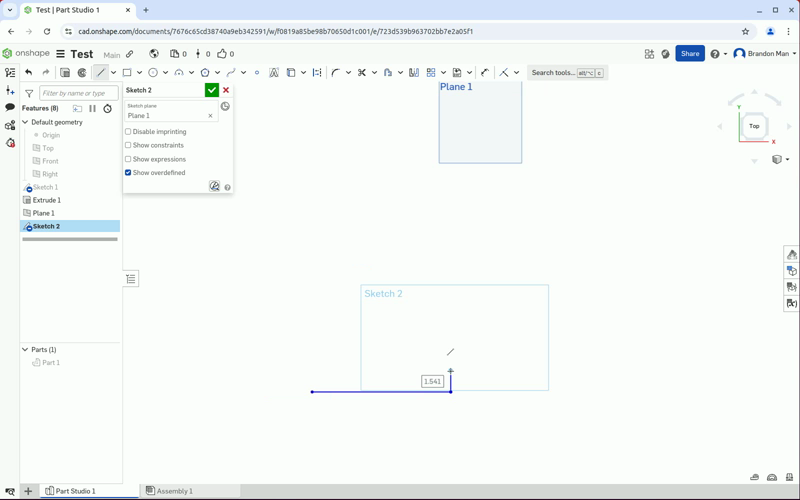
scroll(-6)
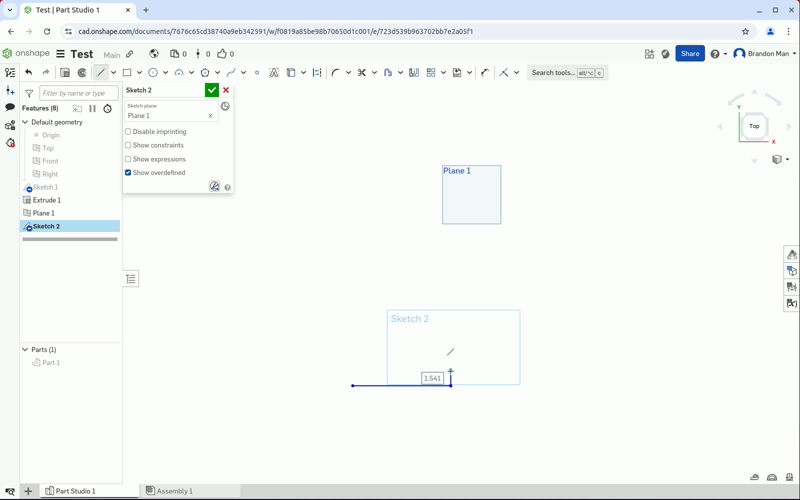
scroll(-6)
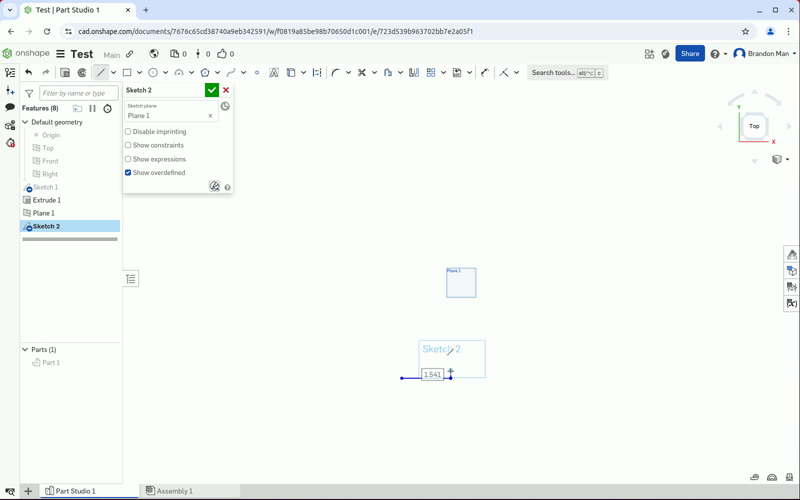
key_up(shift)
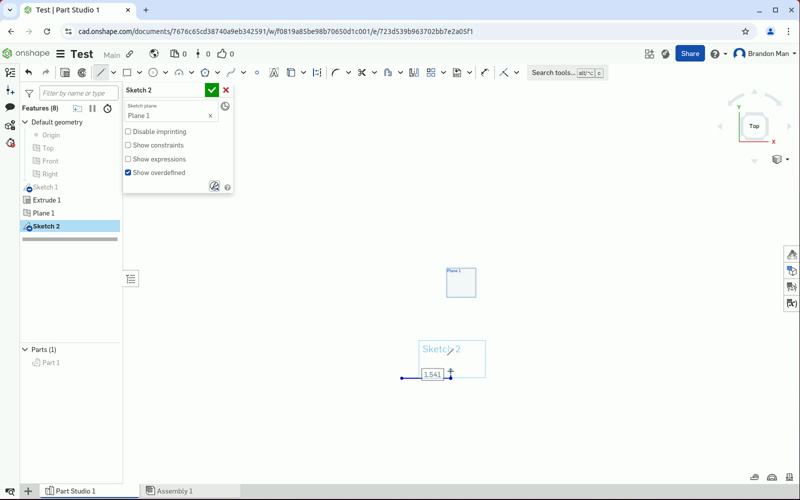
key_down(shift)
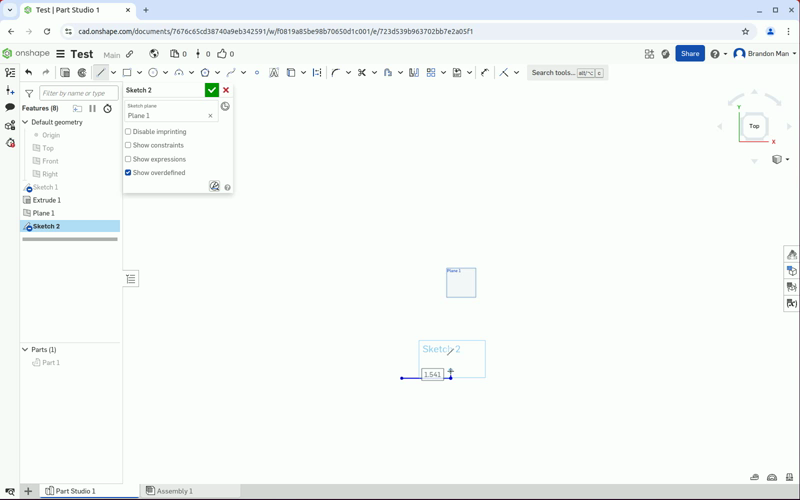
mouse_move(480, 370)
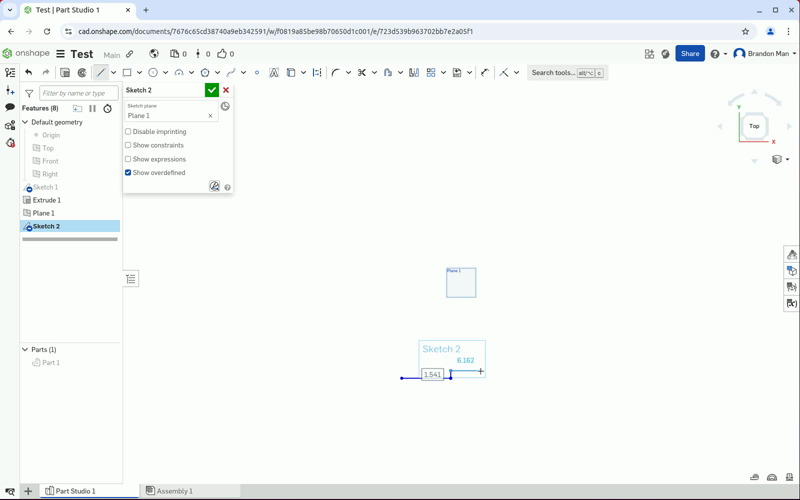
mouse_move(401, 370)
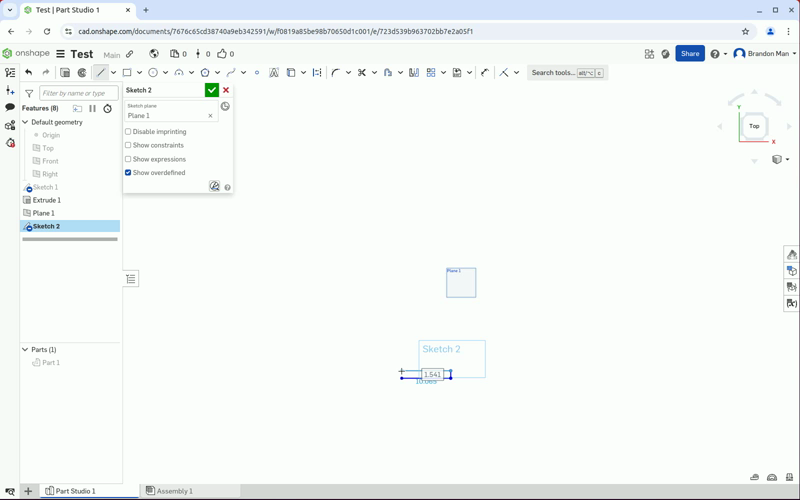
click(401, 370)
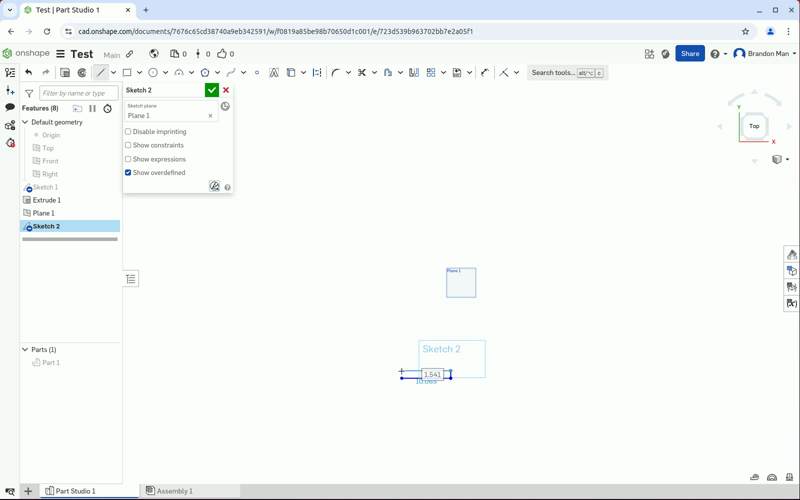
key_up(shift)
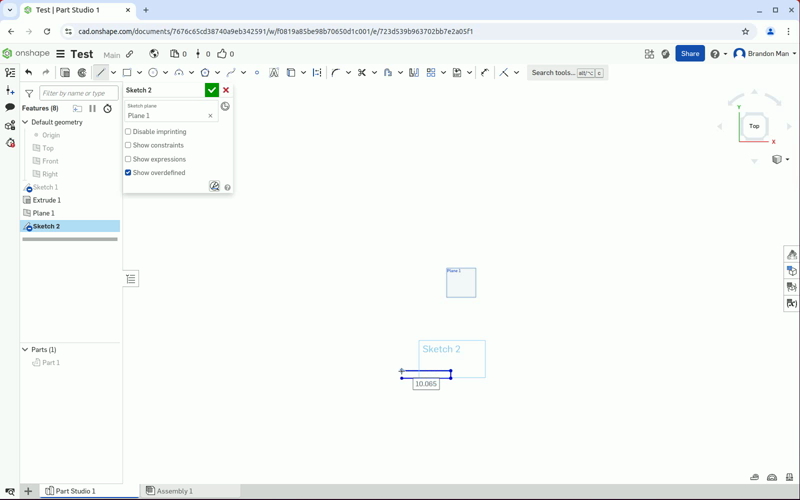
mouse_move(431, 370)
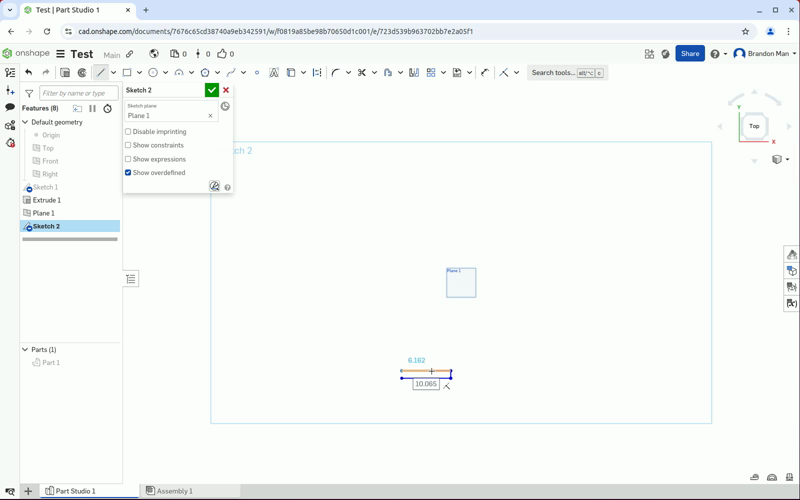
key_down(shift)
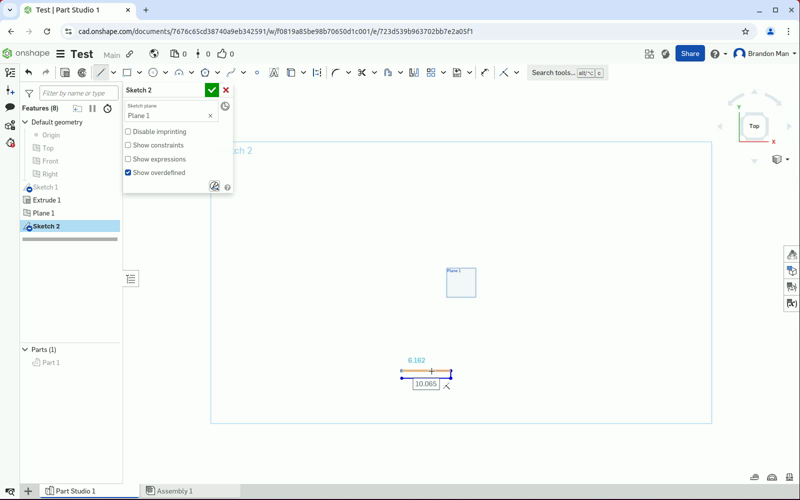
mouse_move(401, 378)
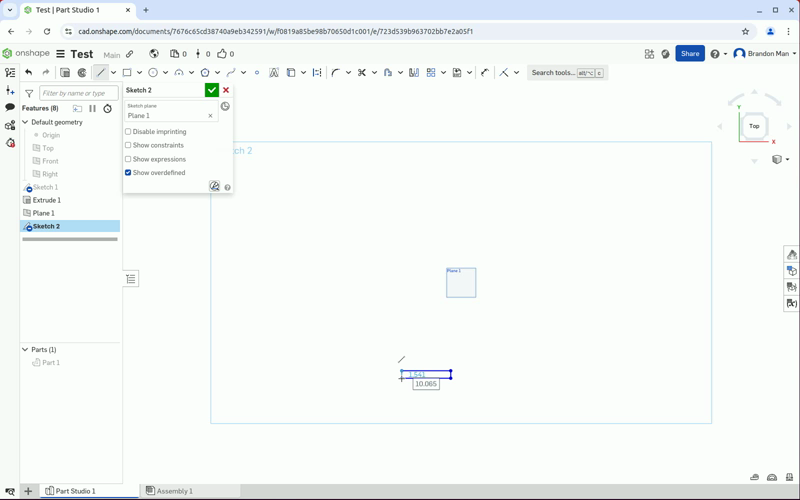
scroll(6)
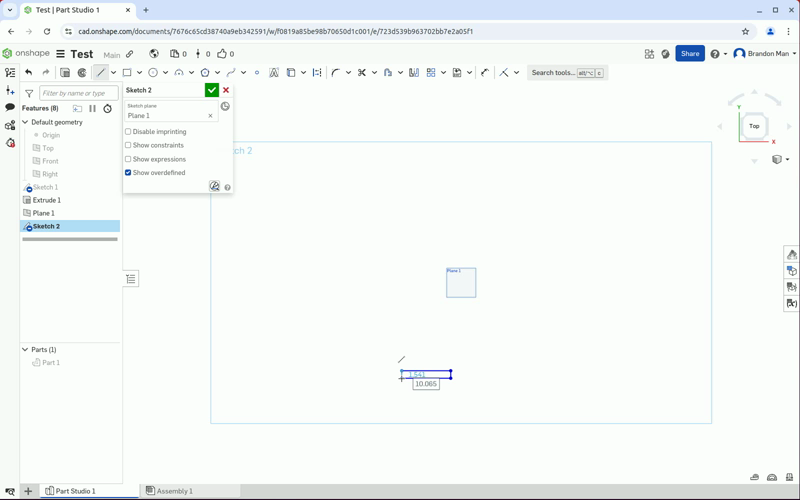
scroll(6)
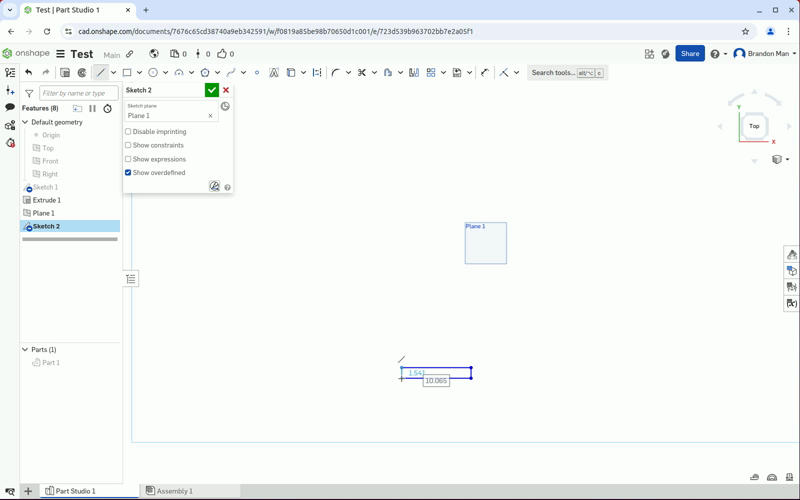
scroll(6)
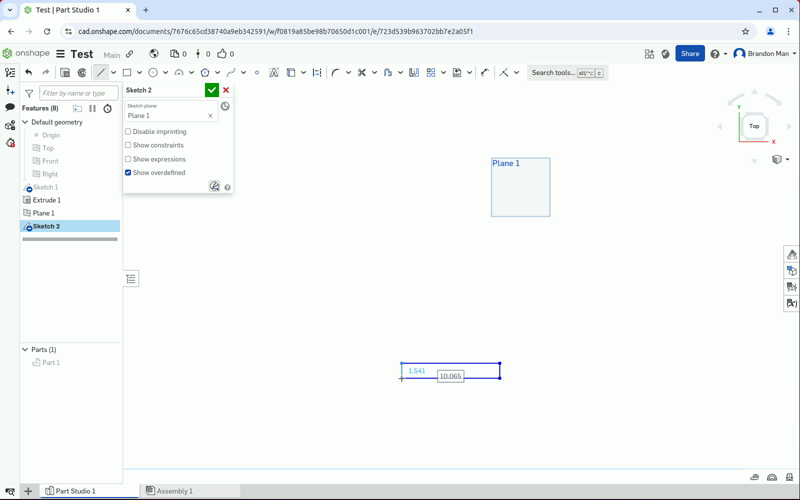
scroll(6)
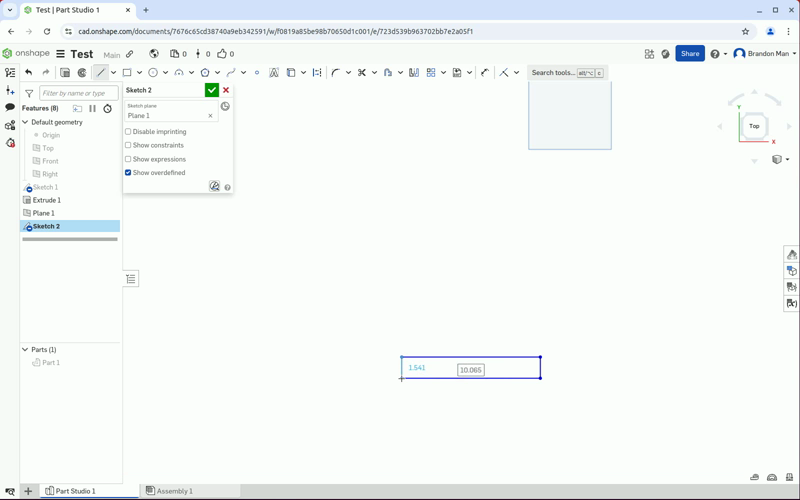
scroll(6)
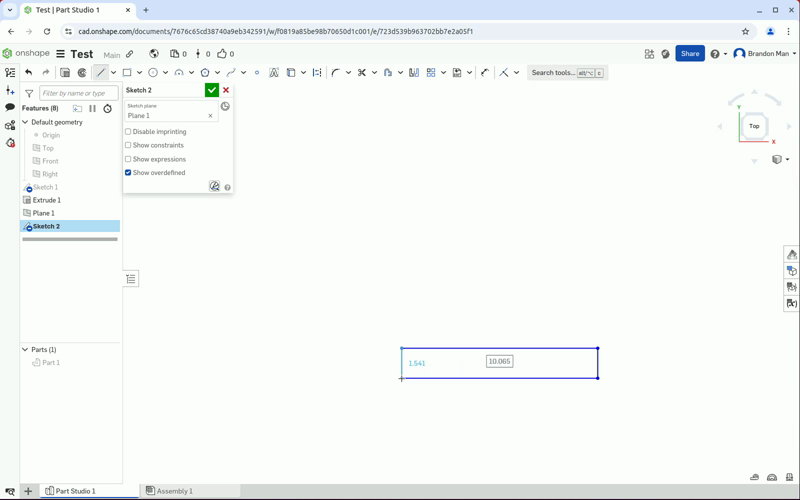
scroll(6)
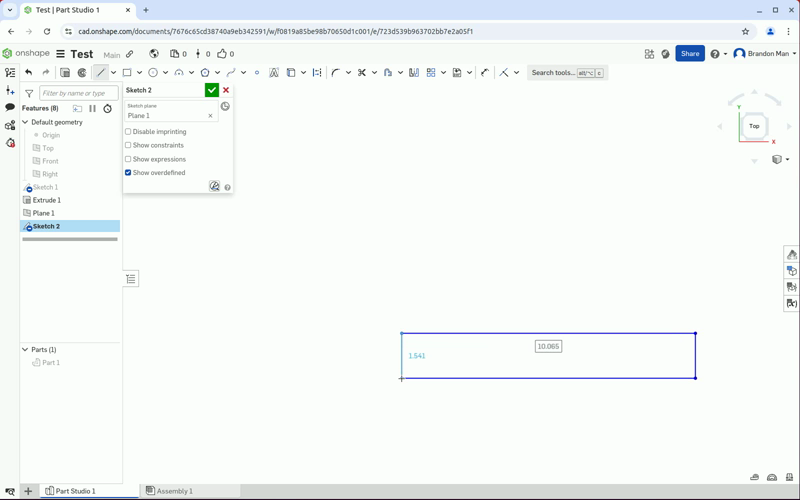
scroll(6)
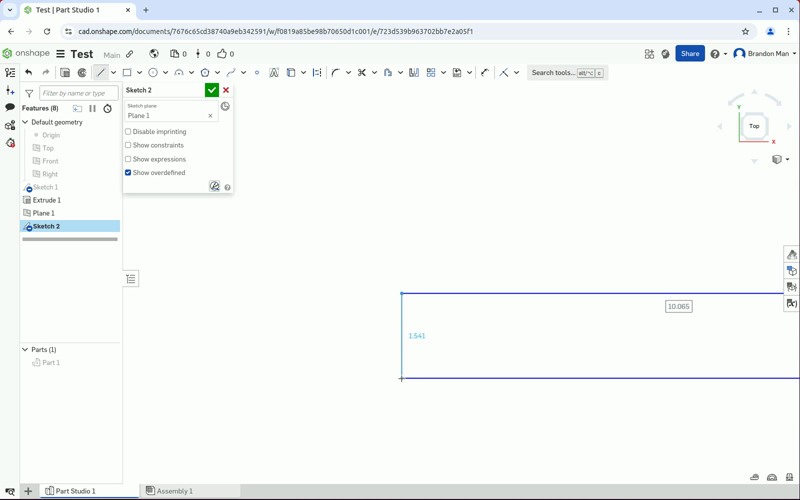
key_up(shift)
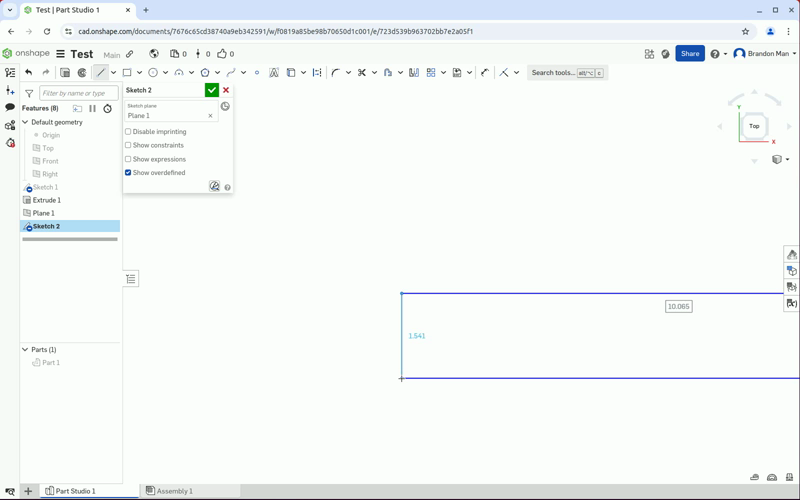
click(401, 378)
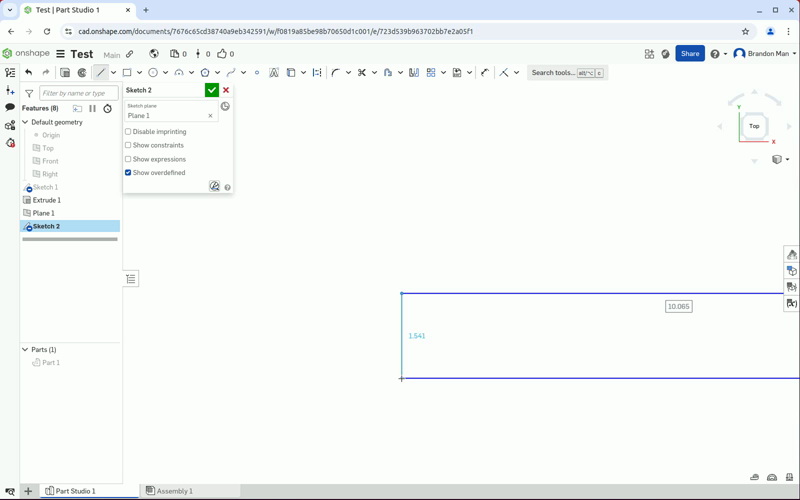
scroll(-6)
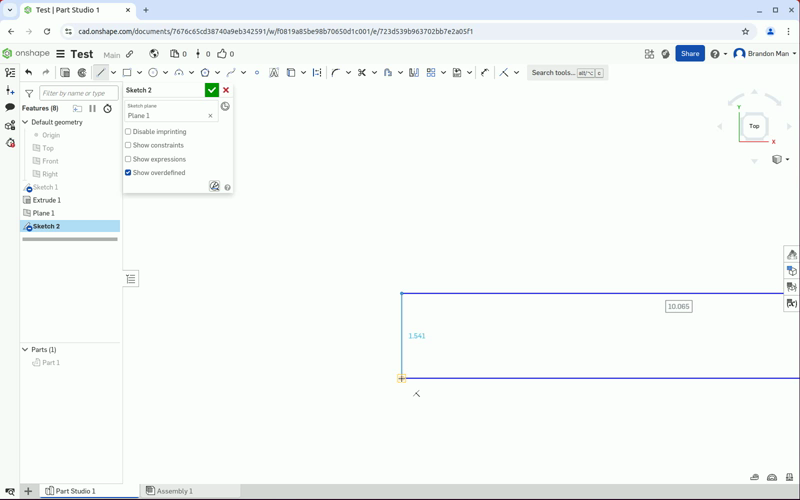
scroll(-6)
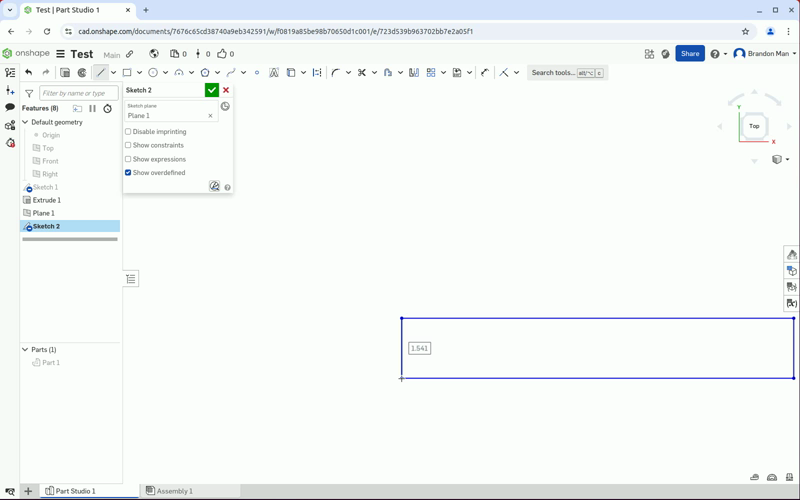
scroll(-6)
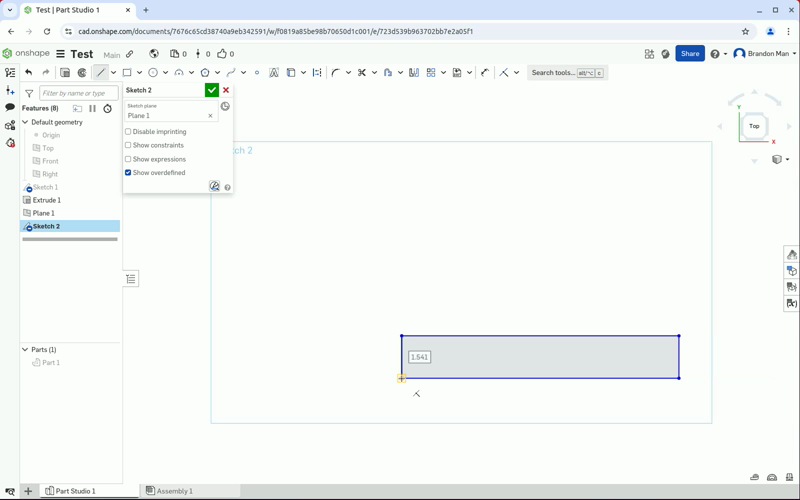
scroll(-6)
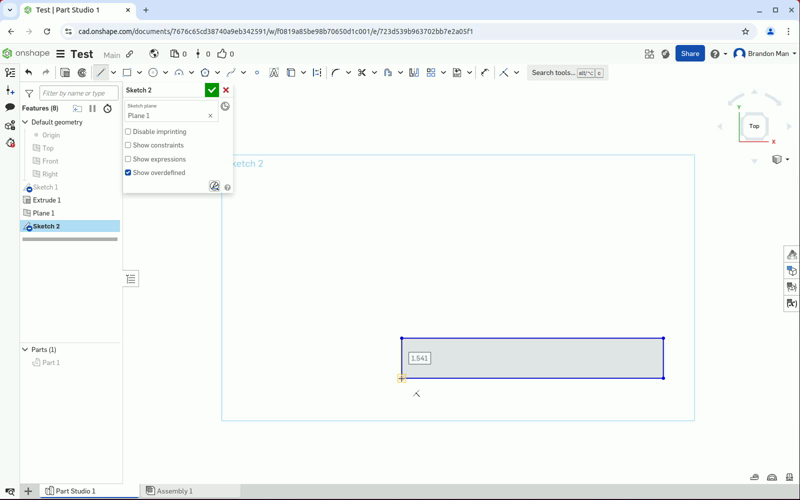
scroll(-6)
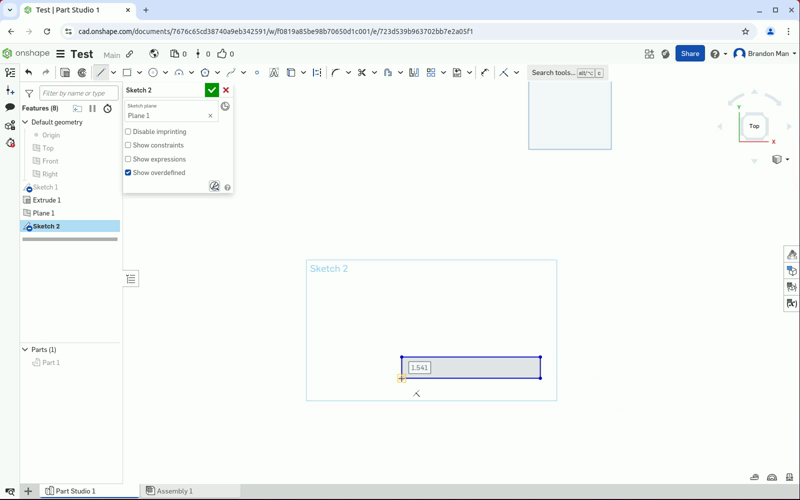
scroll(-6)
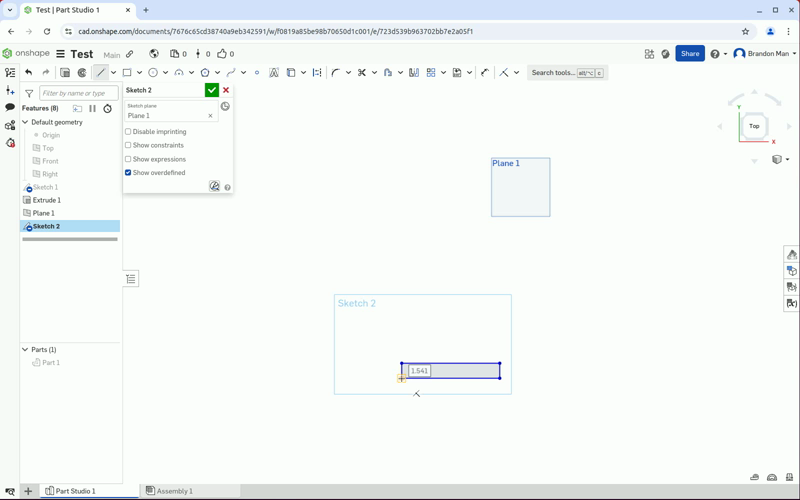
scroll(-6)
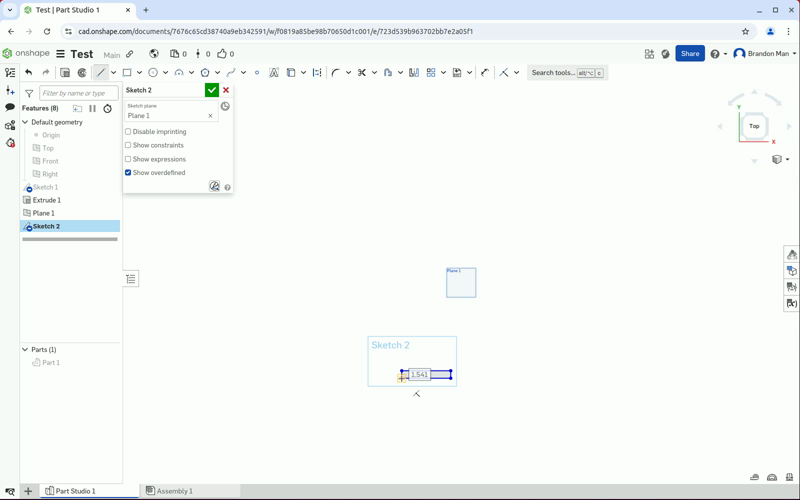
key(esc)
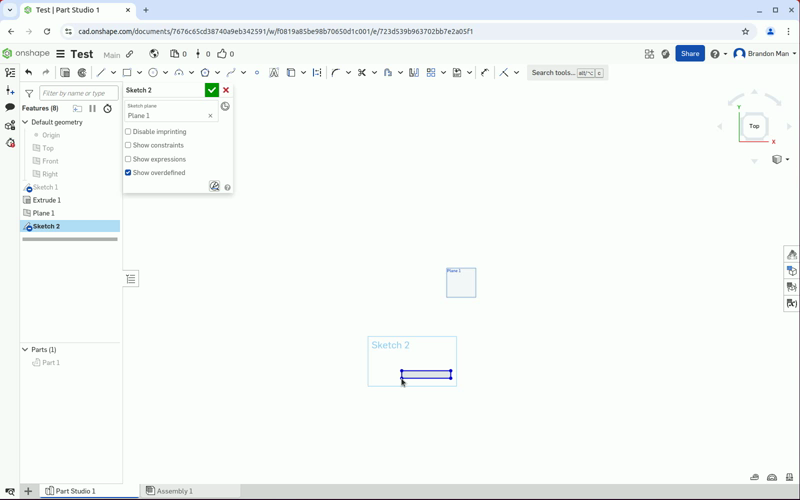
mouse_move(407, 373)
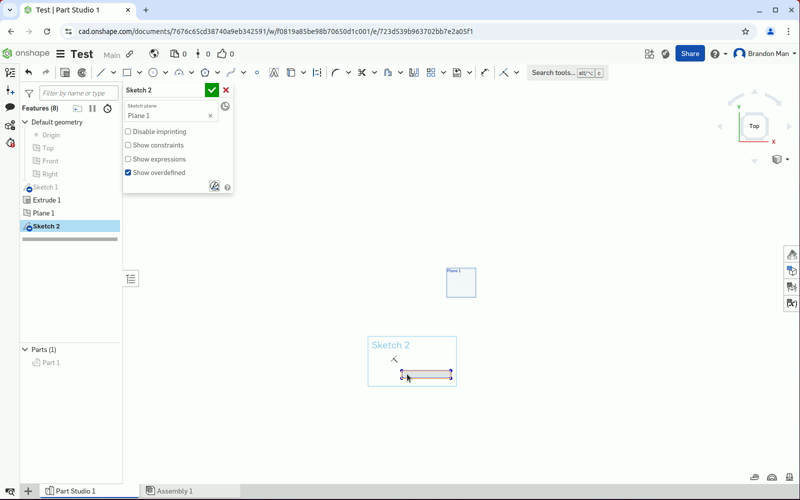
scroll(6)
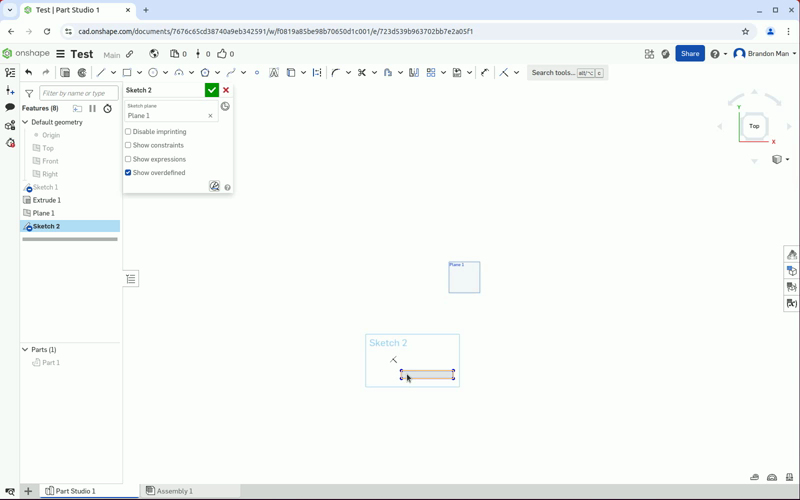
scroll(6)
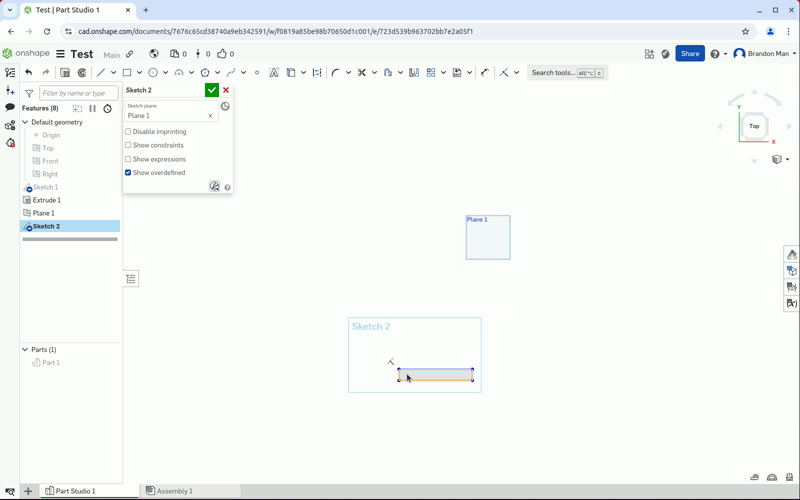
scroll(6)
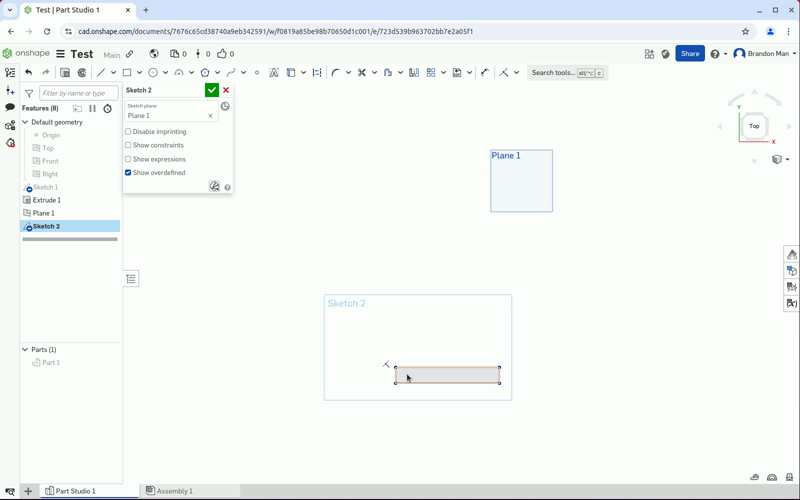
scroll(6)
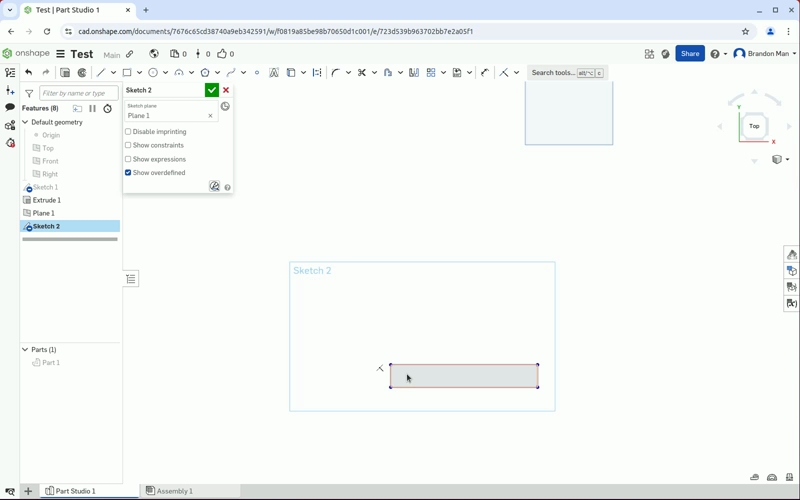
scroll(6)
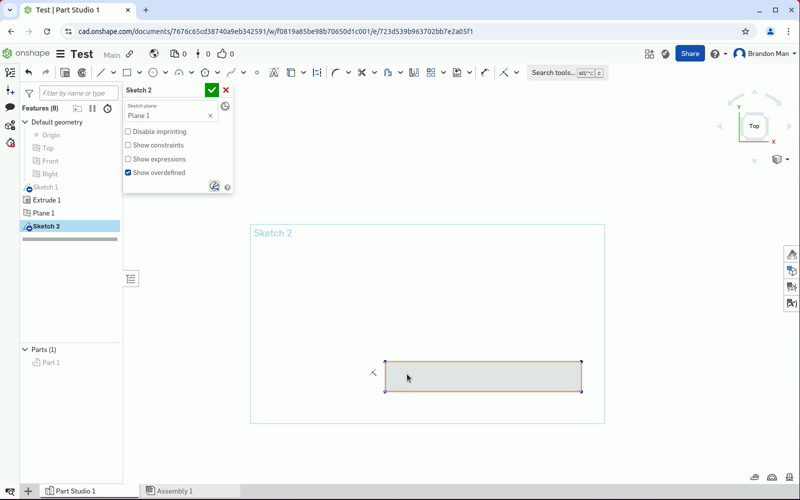
scroll(6)
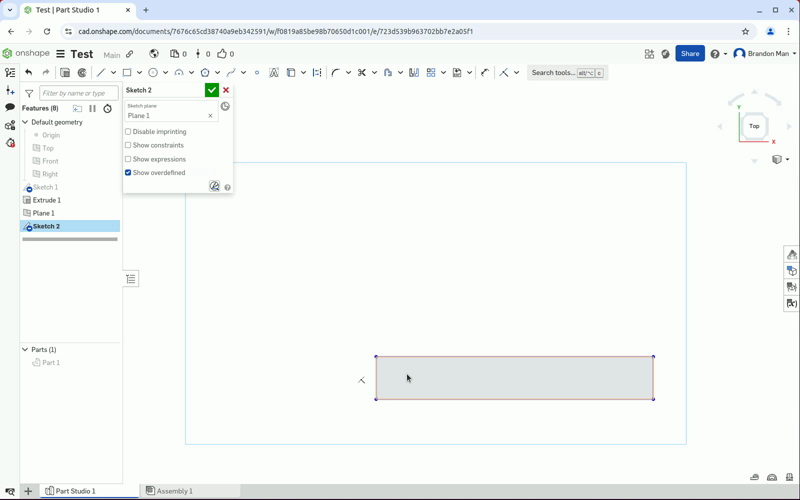
scroll(6)
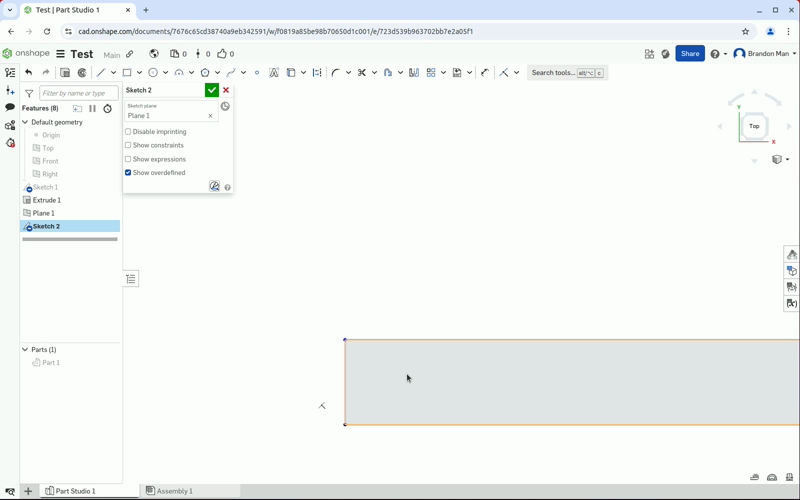
click(407, 373)
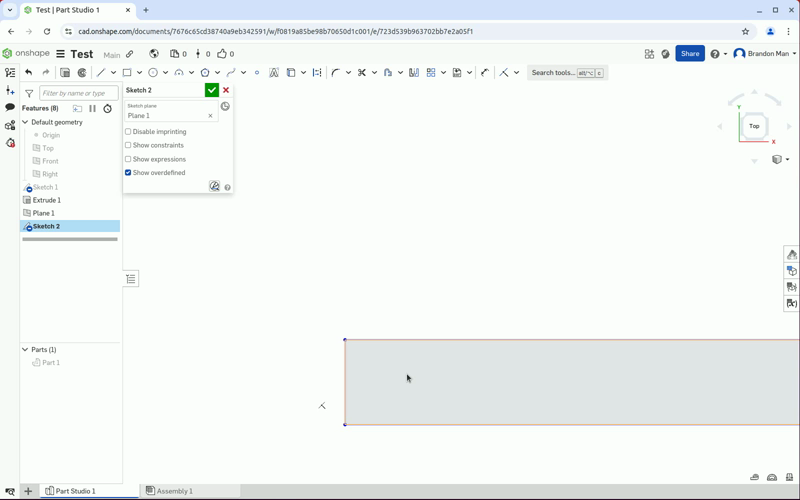
scroll(-6)
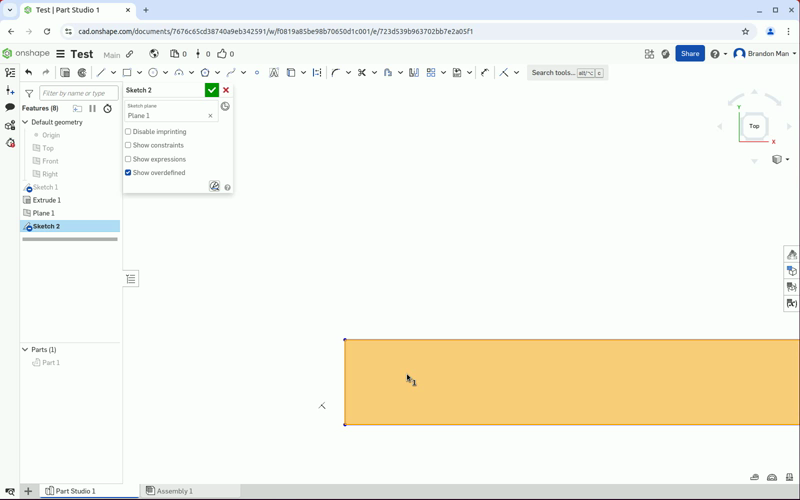
scroll(-6)
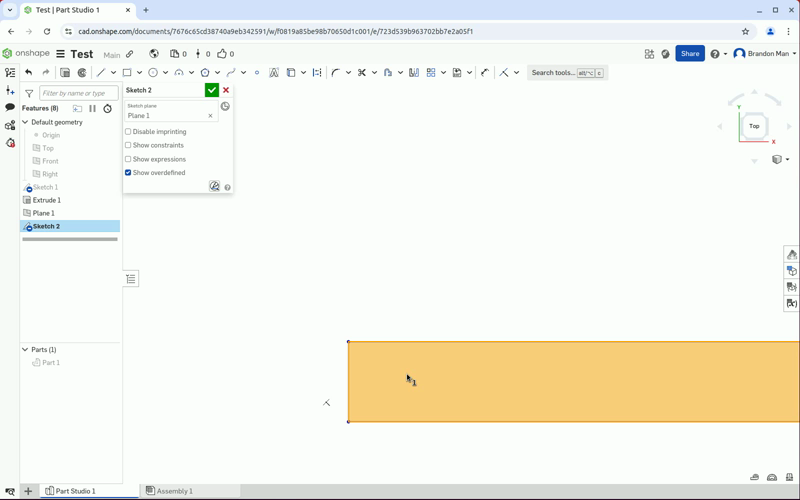
scroll(-6)
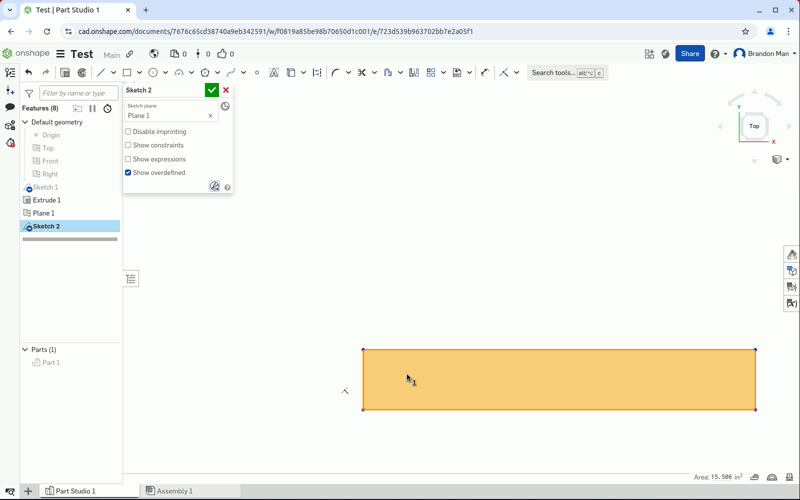
scroll(-6)
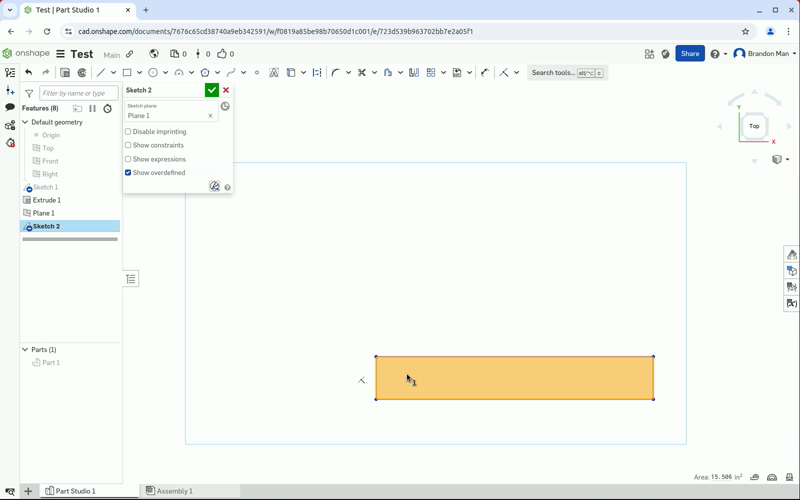
scroll(-6)
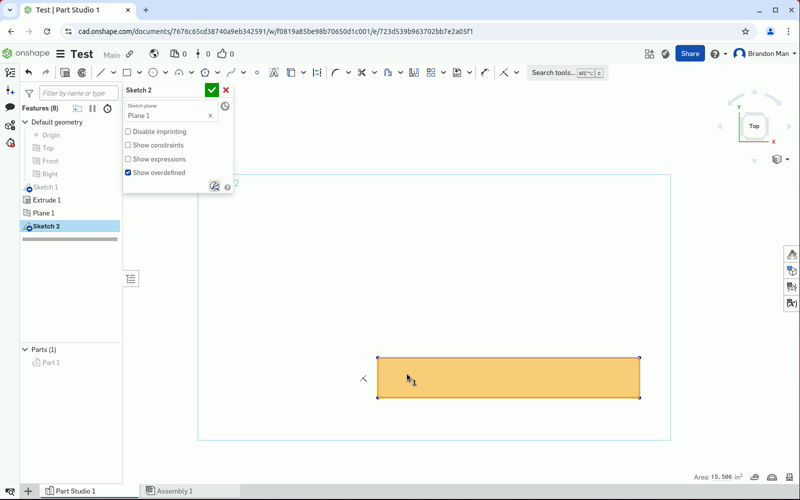
scroll(-6)
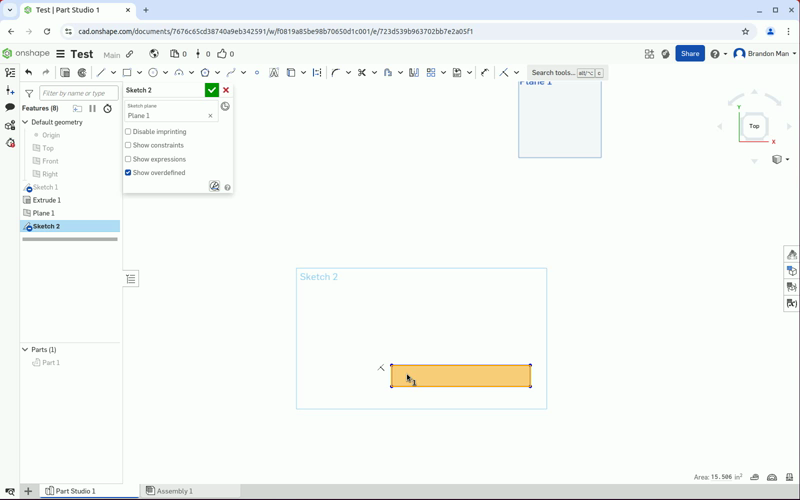
scroll(-6)
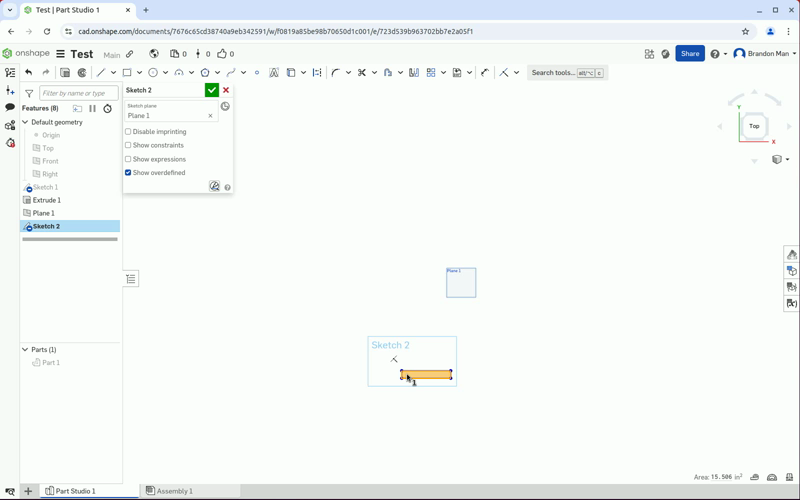
mouse_move(73, 352)
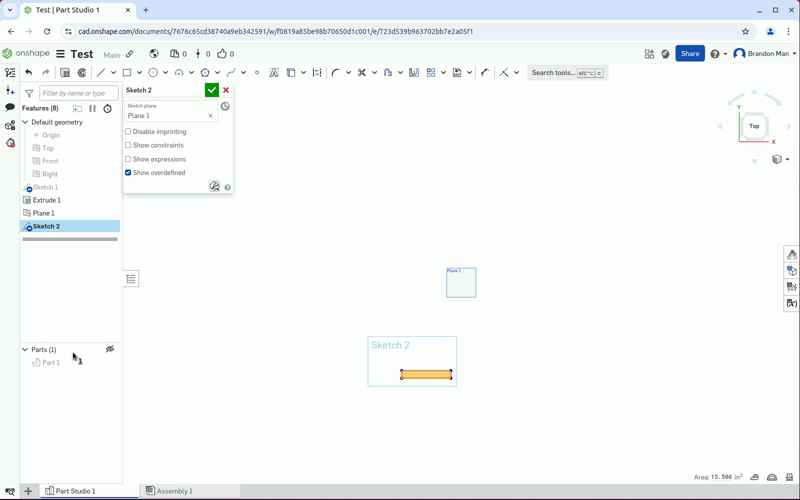
key(shift+y)
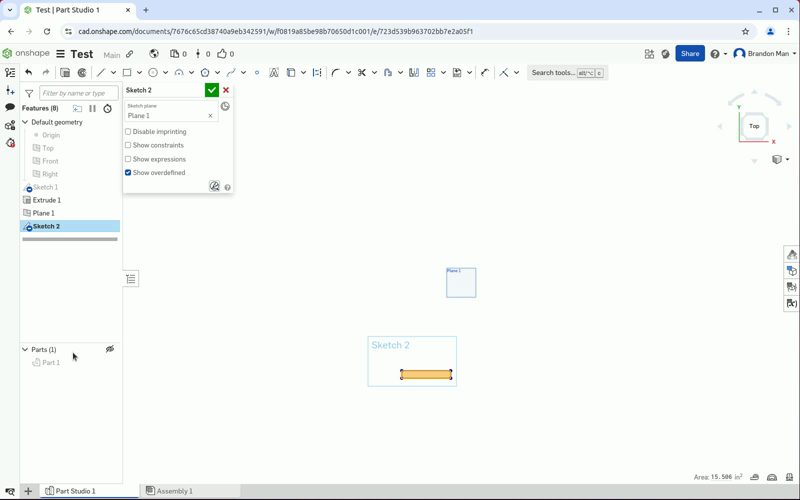
key(shift+e)
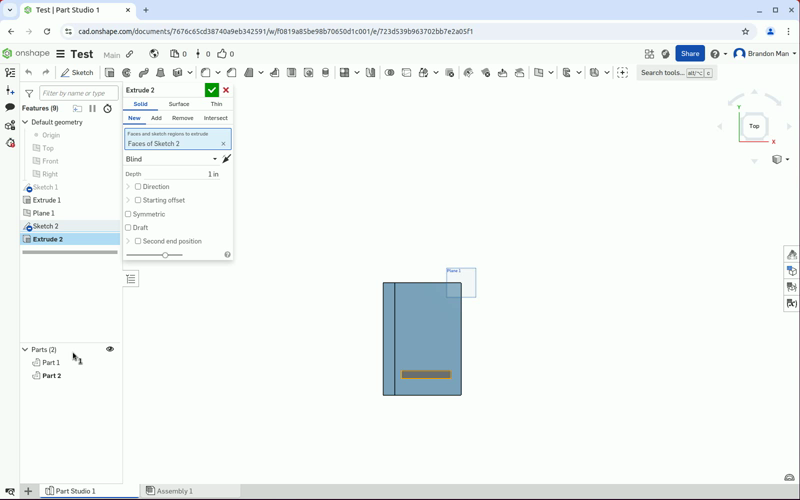
mouse_move(143, 106)
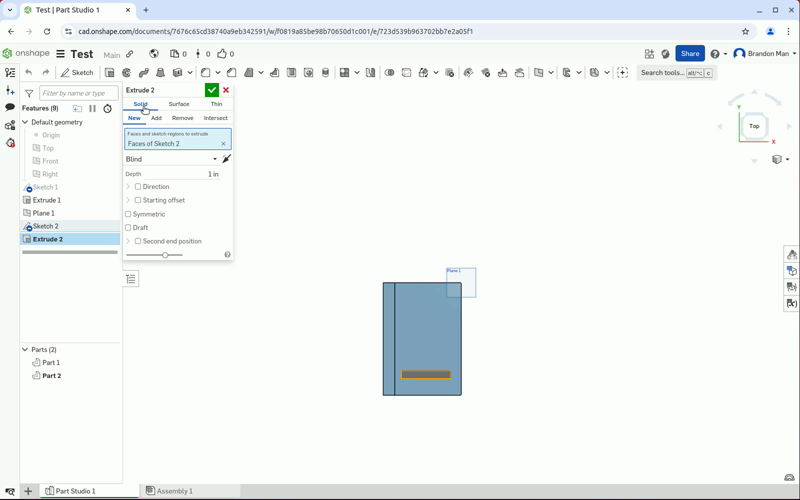
click(143, 106)
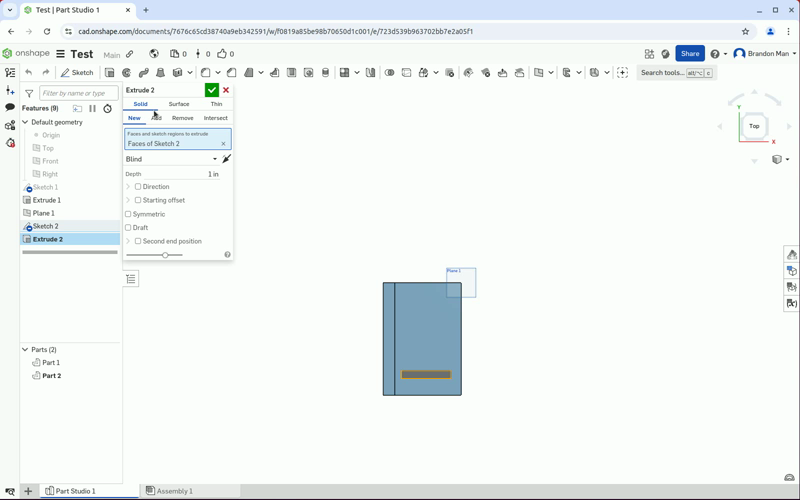
mouse_move(186, 120)
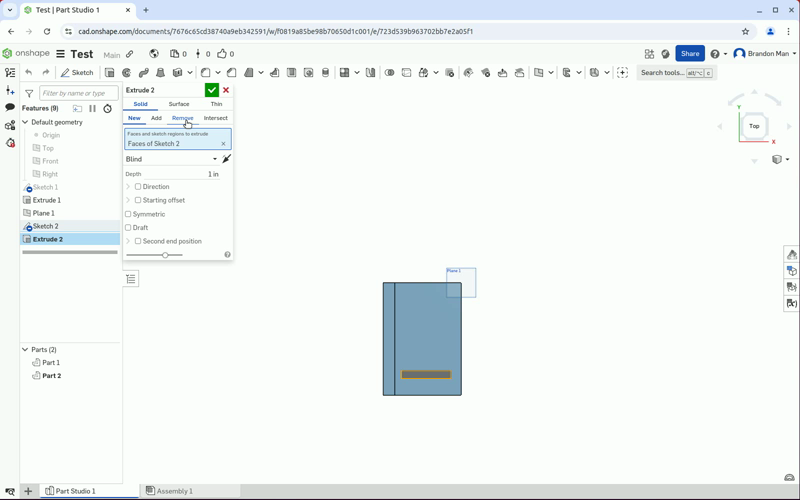
click(186, 120)
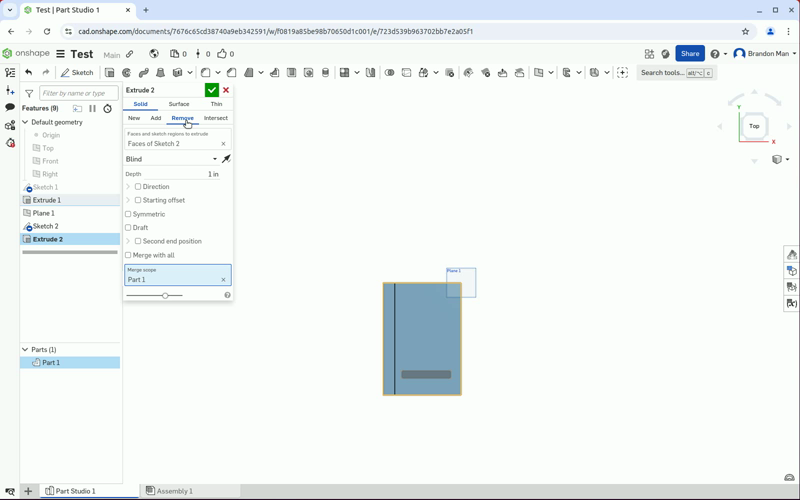
key(tab, 4)
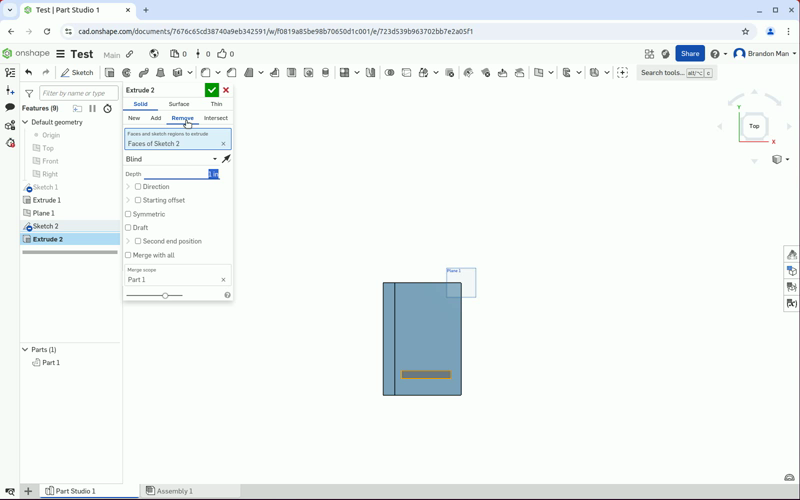
text(11.554)
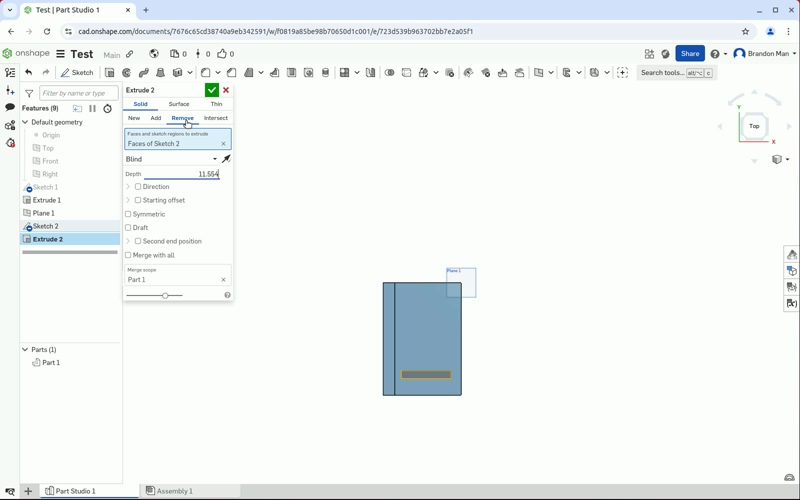
key(tab, 6)
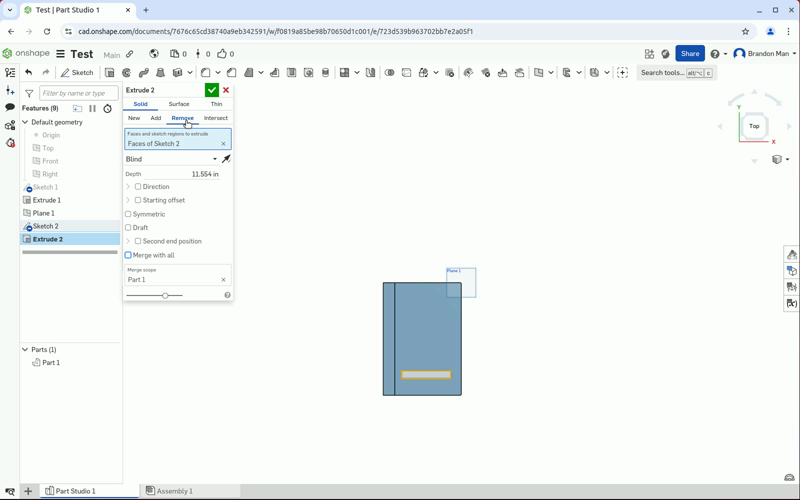
key(space)
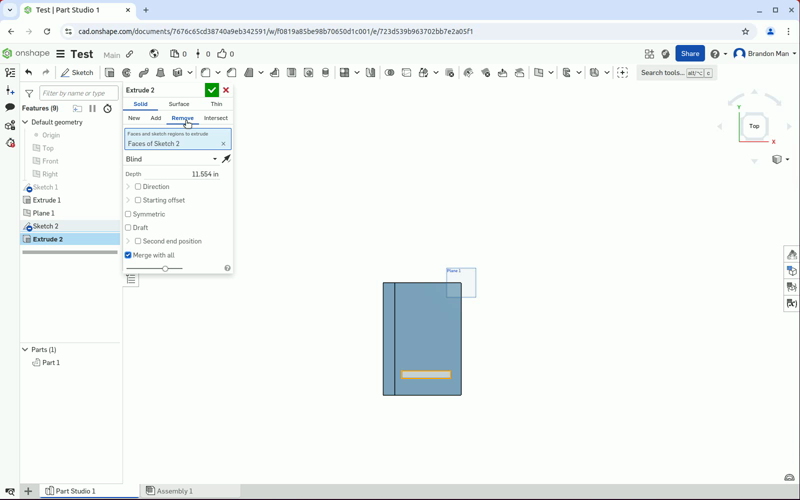
key(enter)
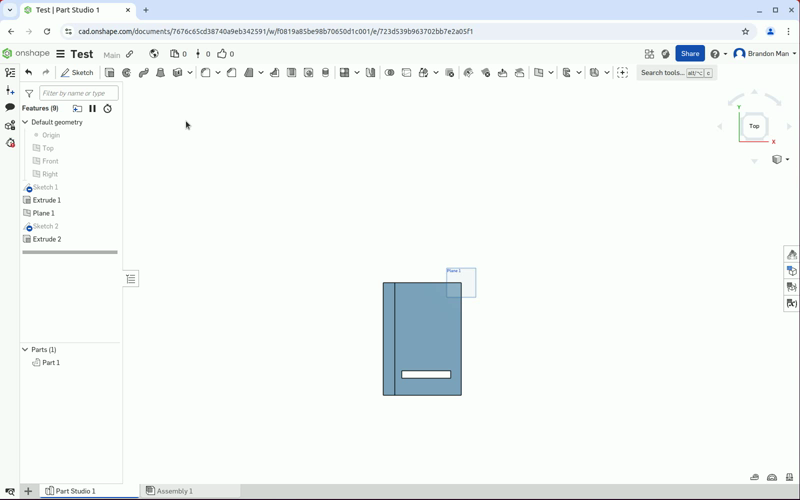
key(shift+h)
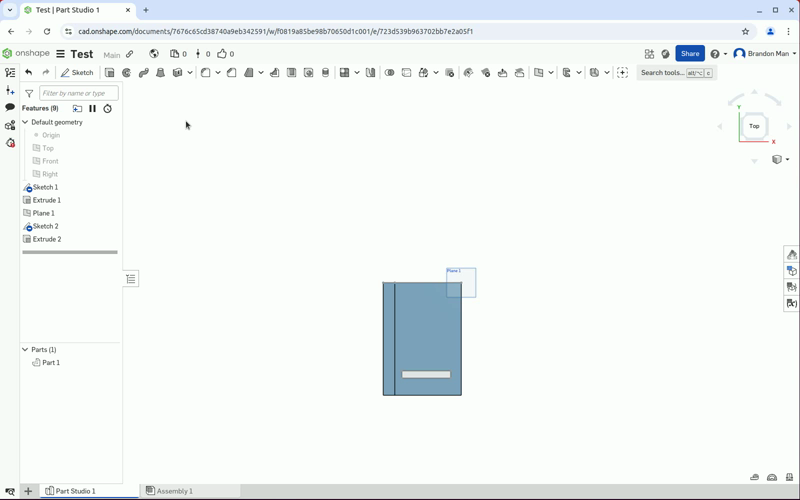
key(shift+h)
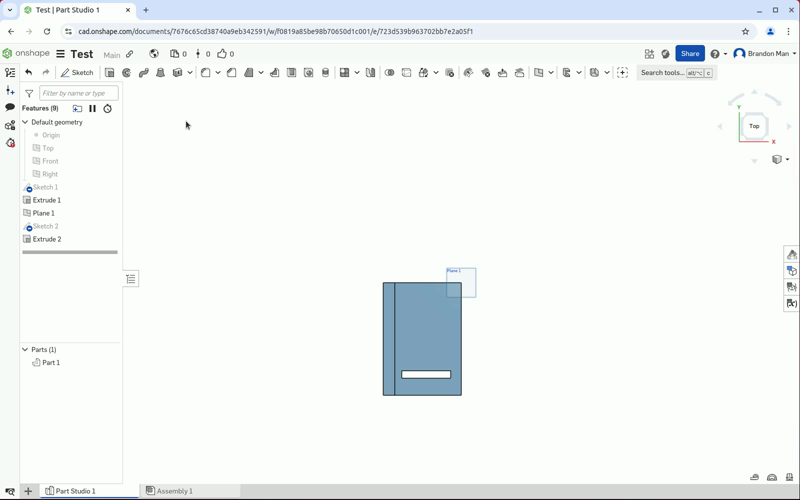
mouse_move(73, 189)
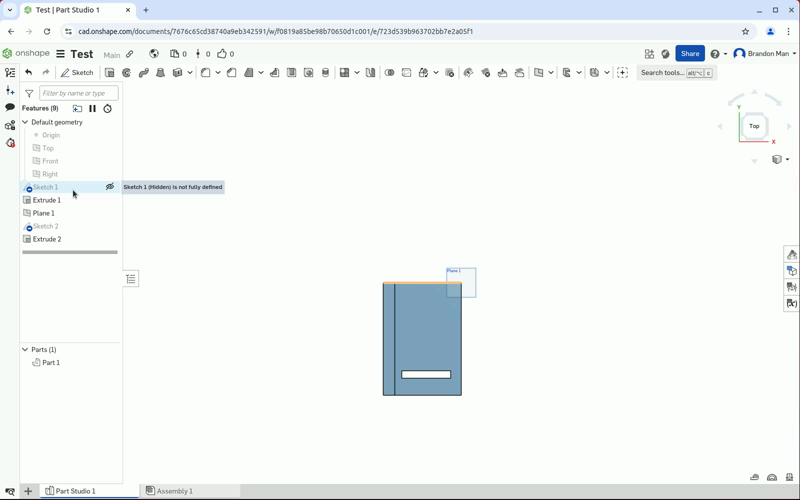
click(73, 189)
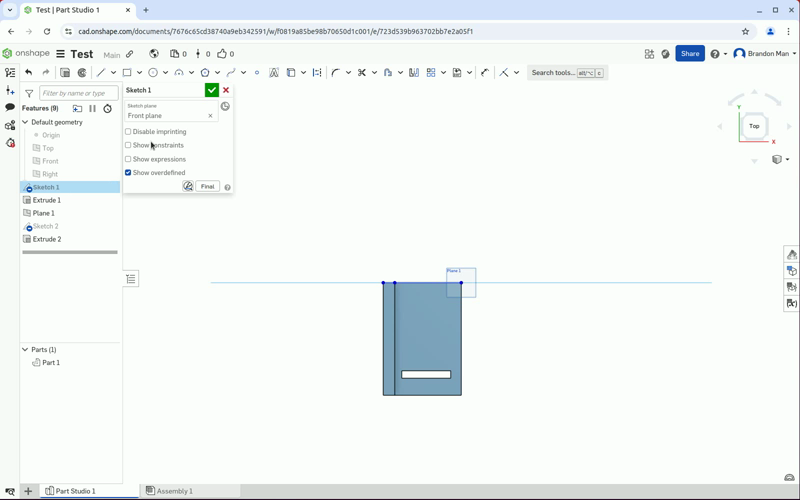
mouse_move(229, 92)
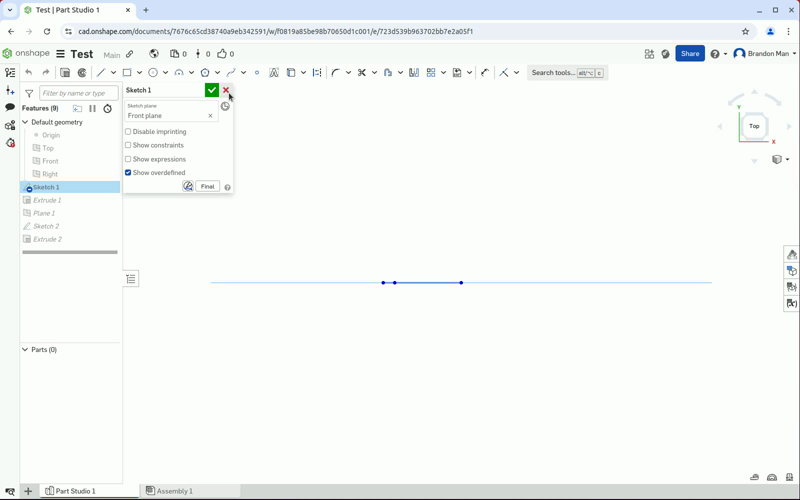
click(229, 92)
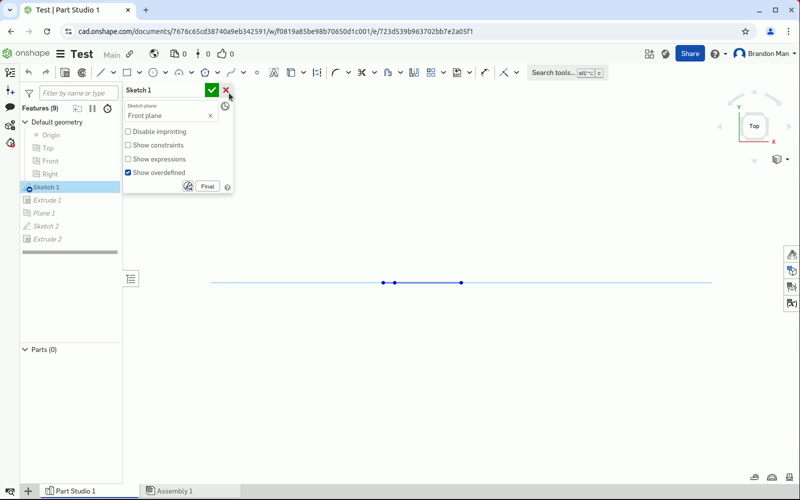
key(shift+s)
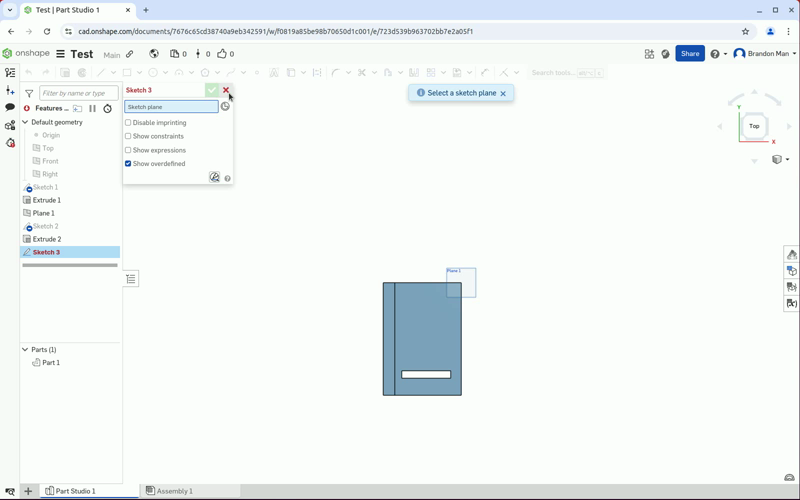
mouse_move(73, 215)
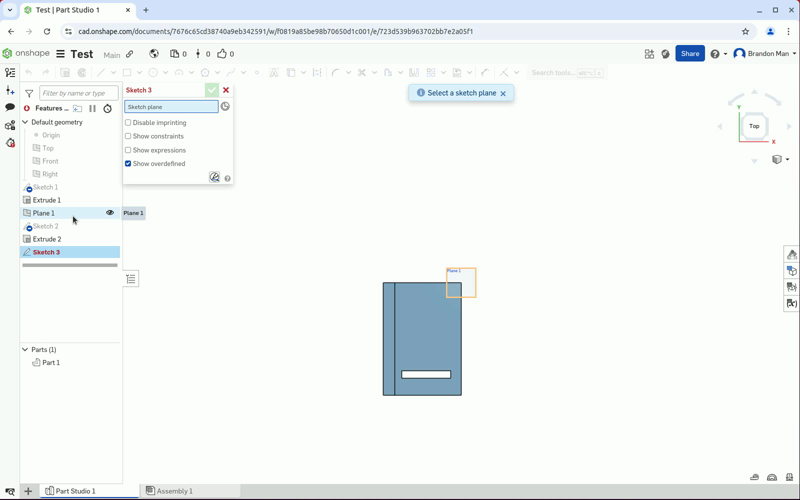
click(73, 215)
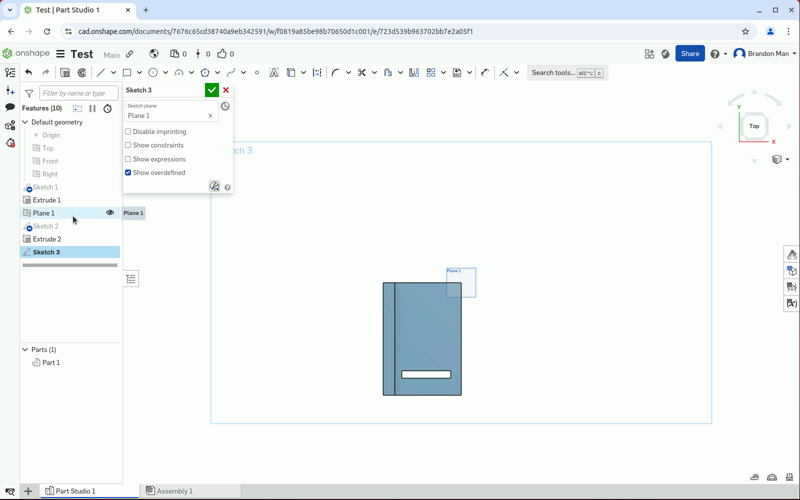
mouse_move(73, 352)
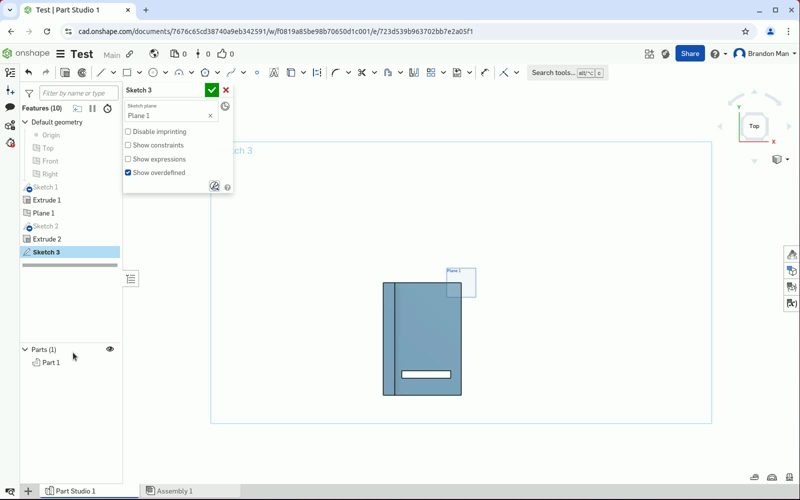
key(y)
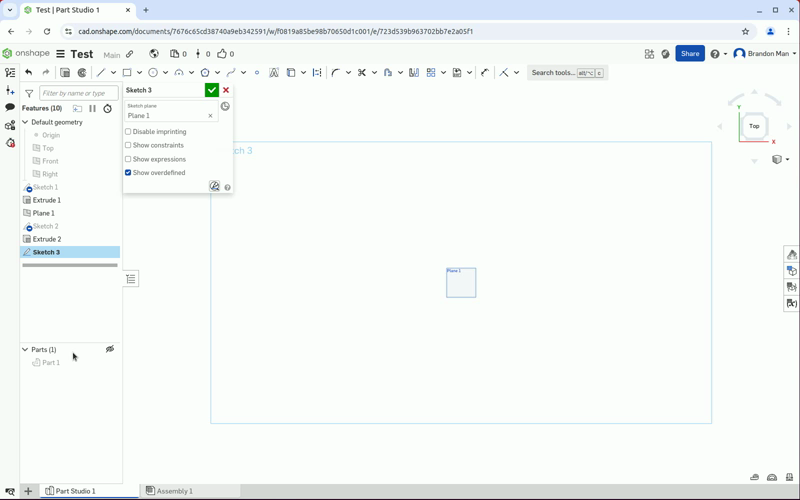
key(l)
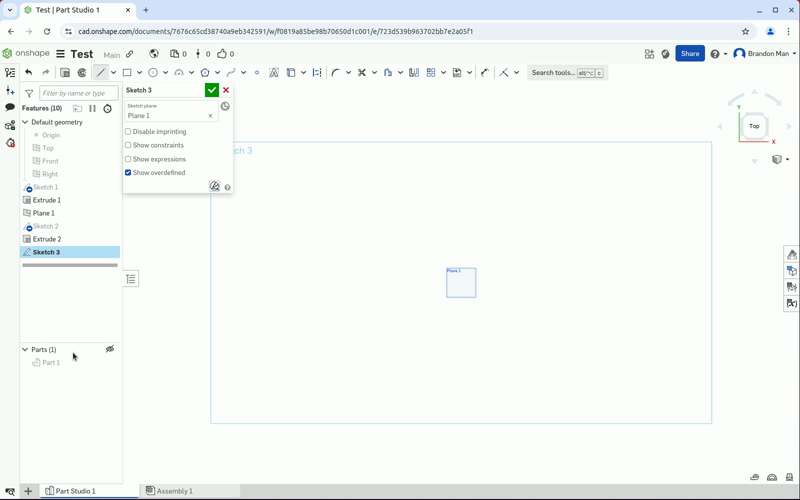
key_down(shift)
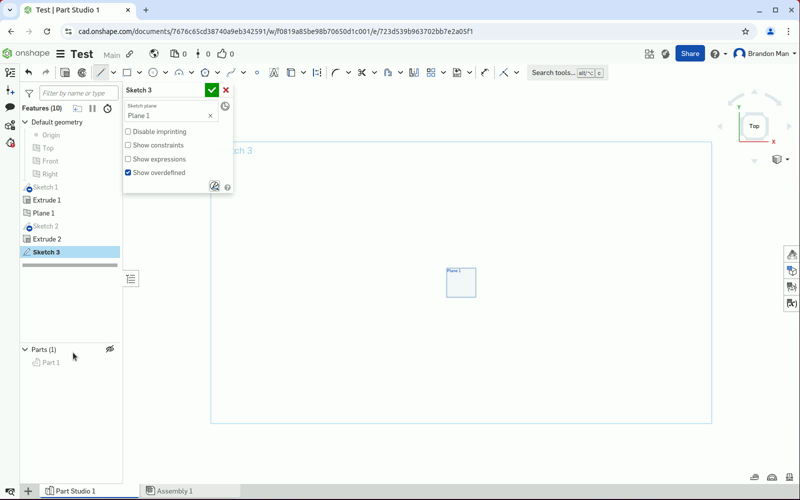
mouse_move(401, 307)
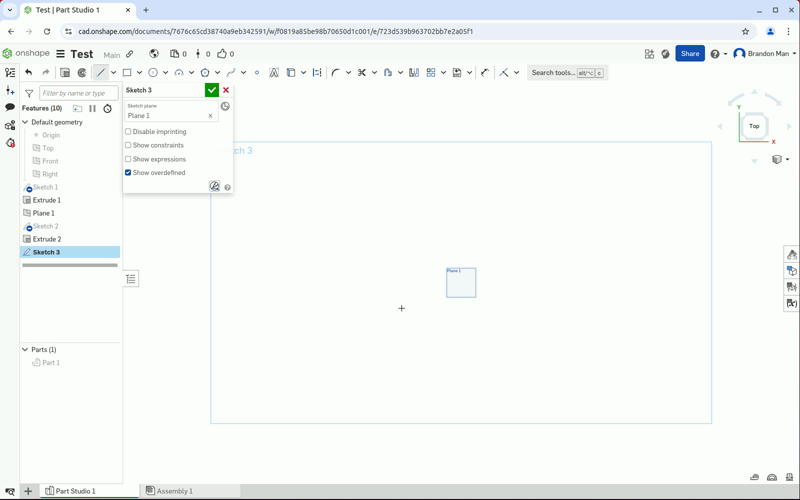
click(401, 307)
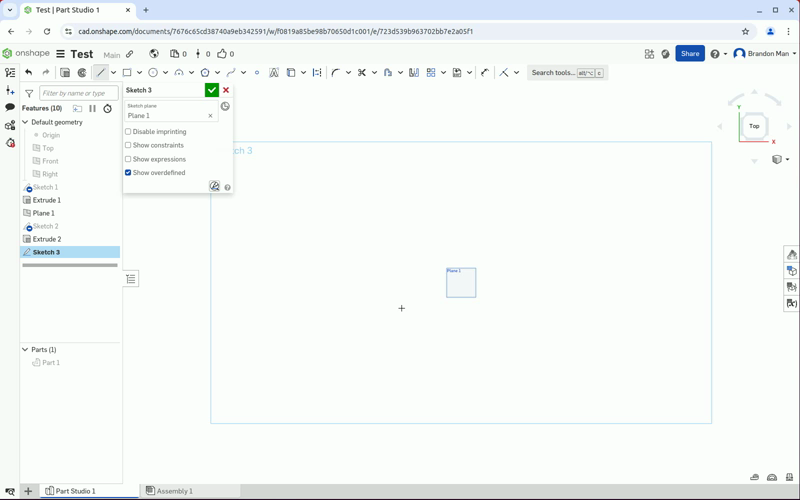
key_up(shift)
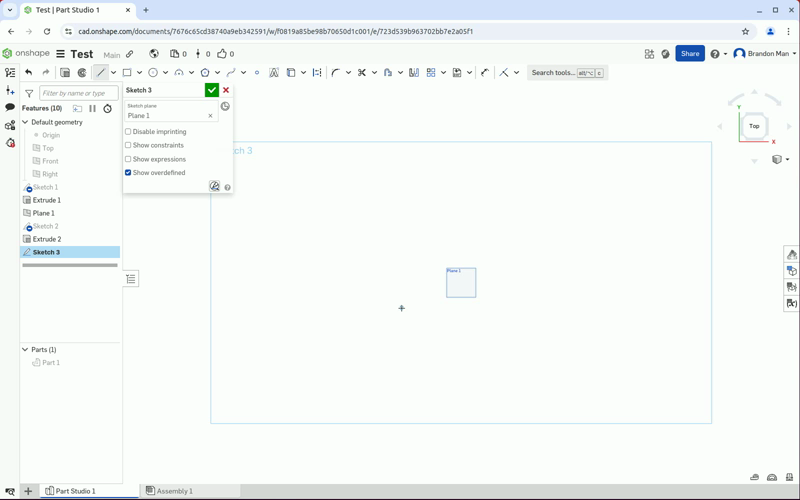
key_down(shift)
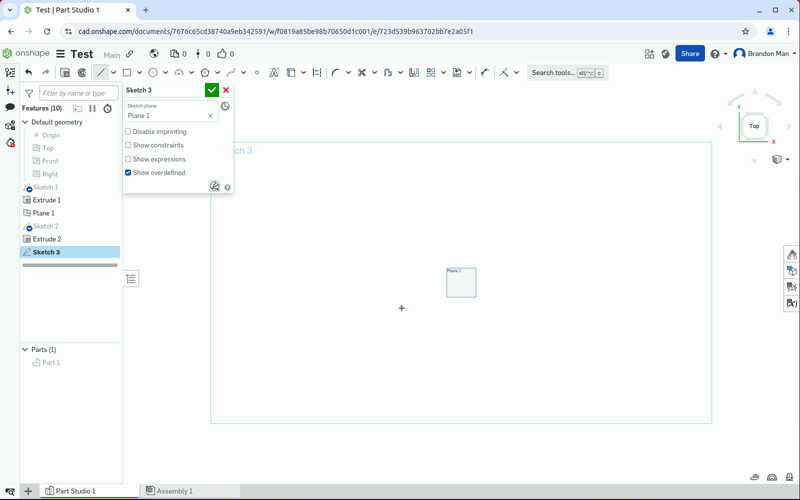
mouse_move(431, 307)
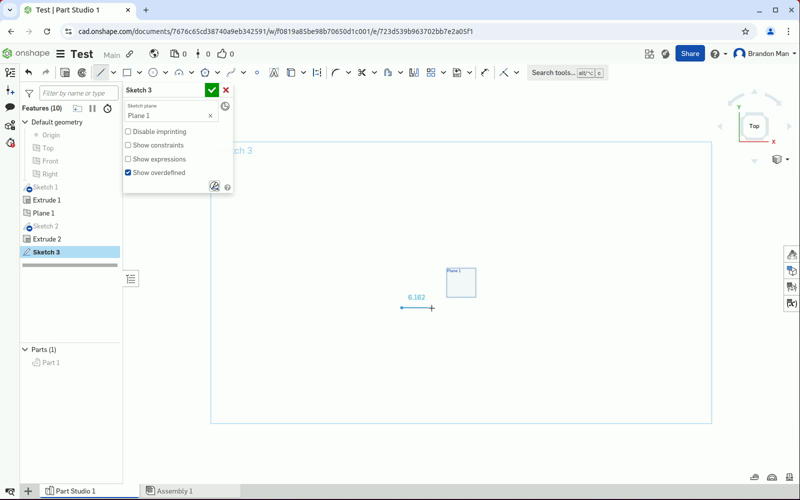
mouse_move(450, 307)
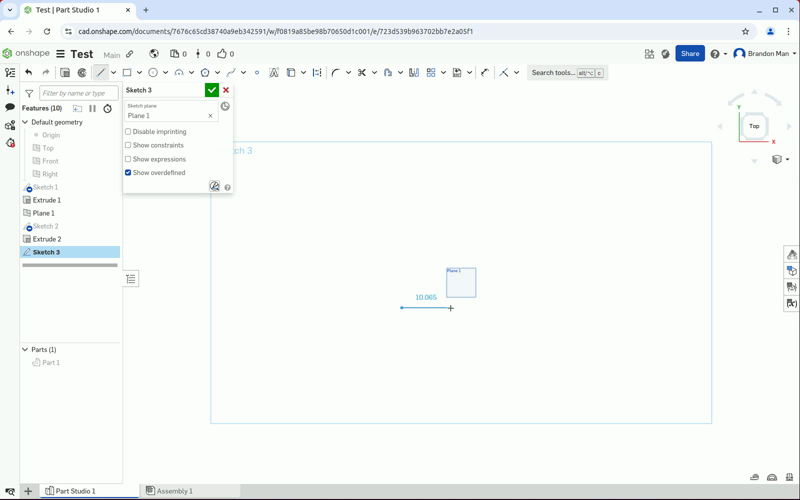
click(450, 307)
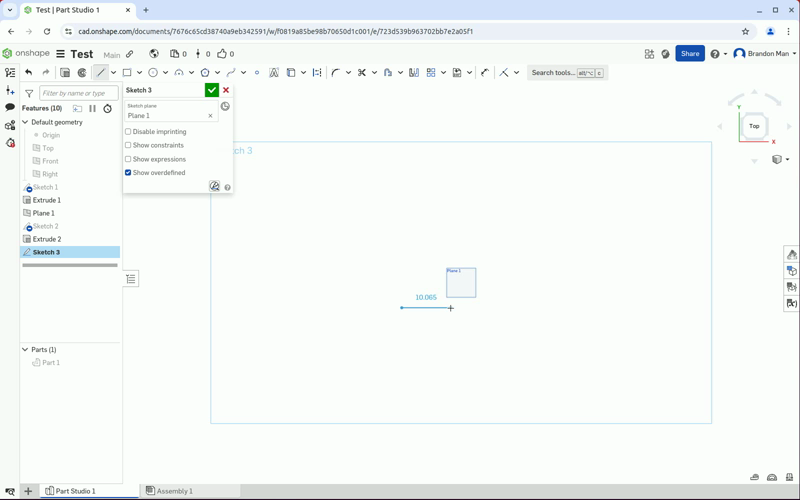
key_up(shift)
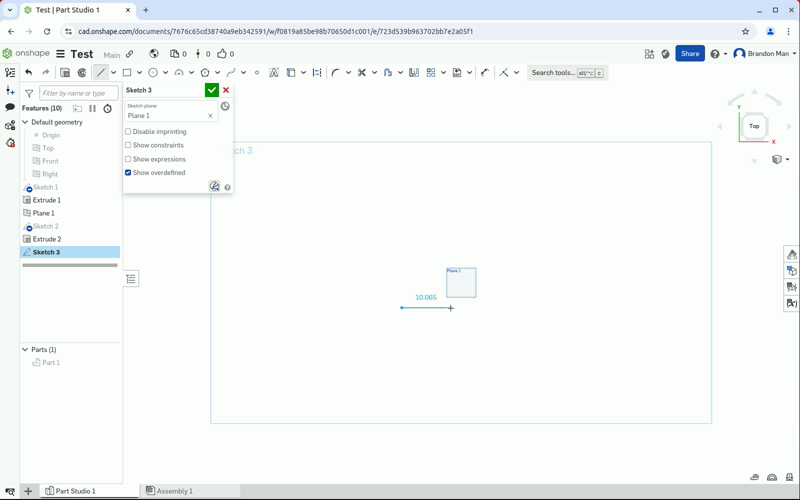
key_down(shift)
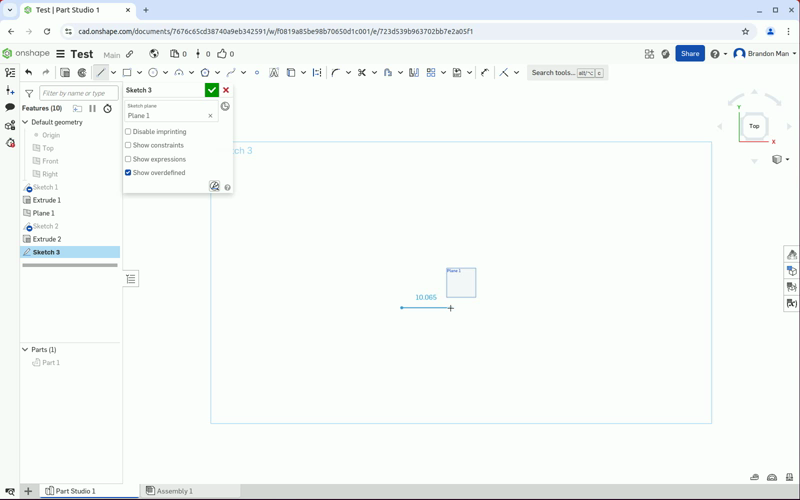
mouse_move(480, 307)
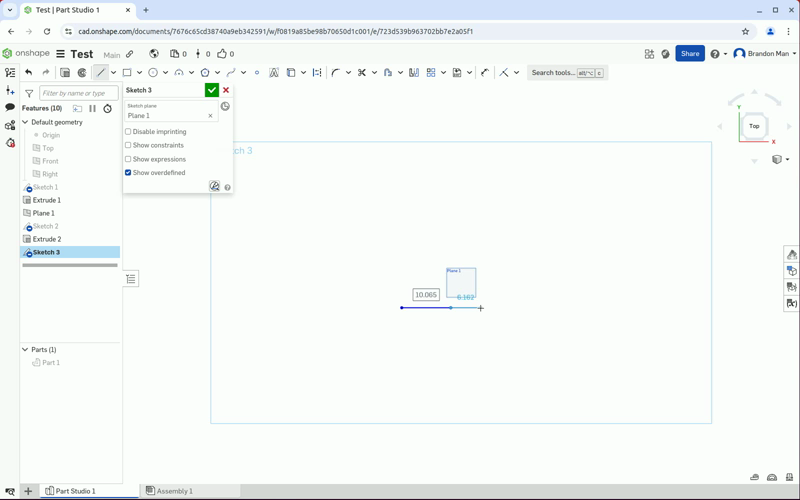
mouse_move(450, 300)
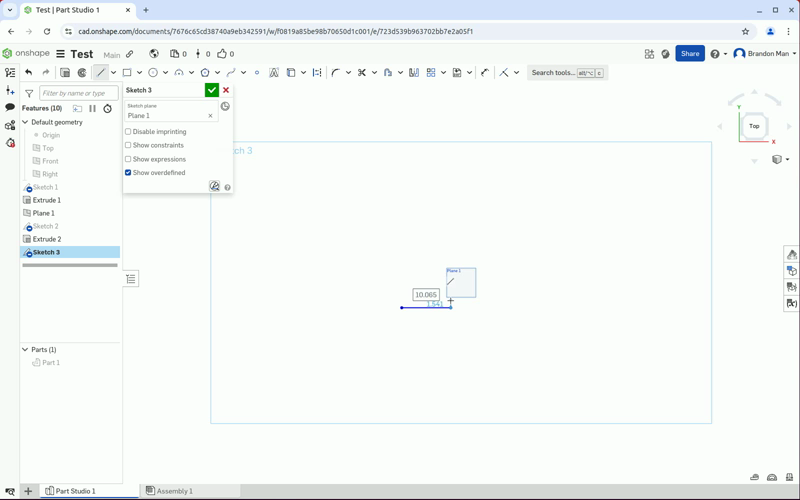
scroll(6)
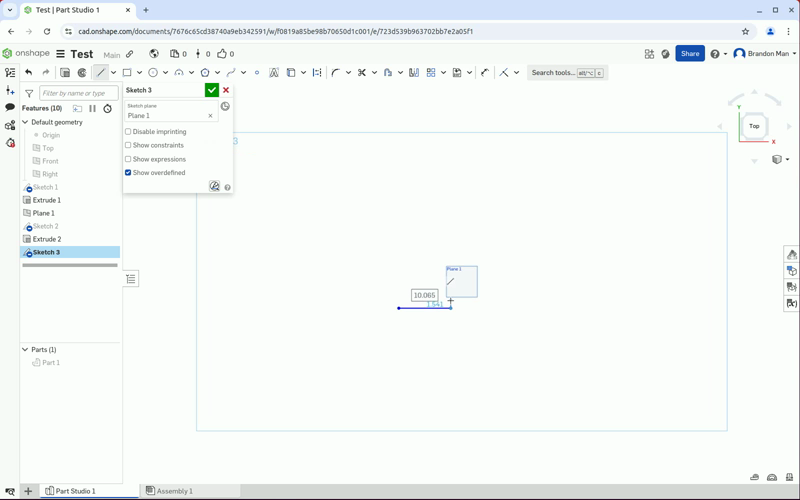
scroll(6)
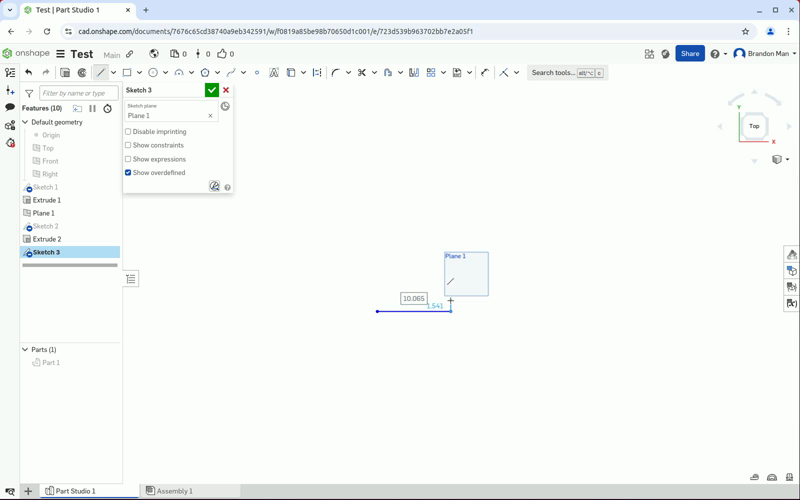
scroll(6)
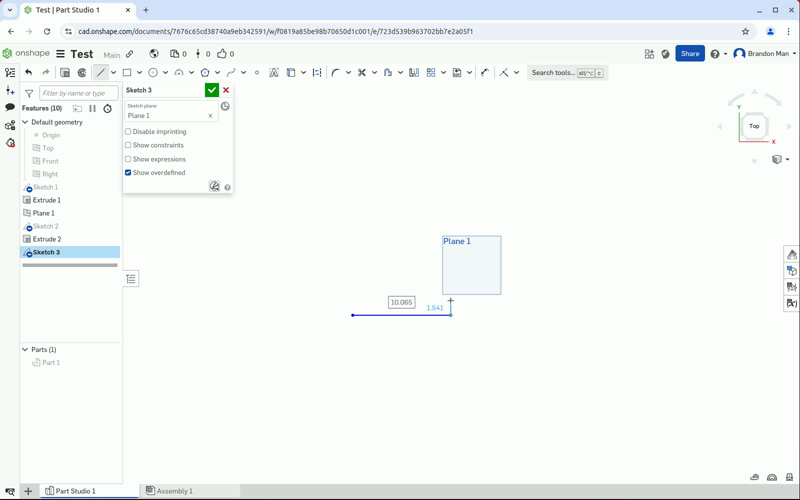
scroll(6)
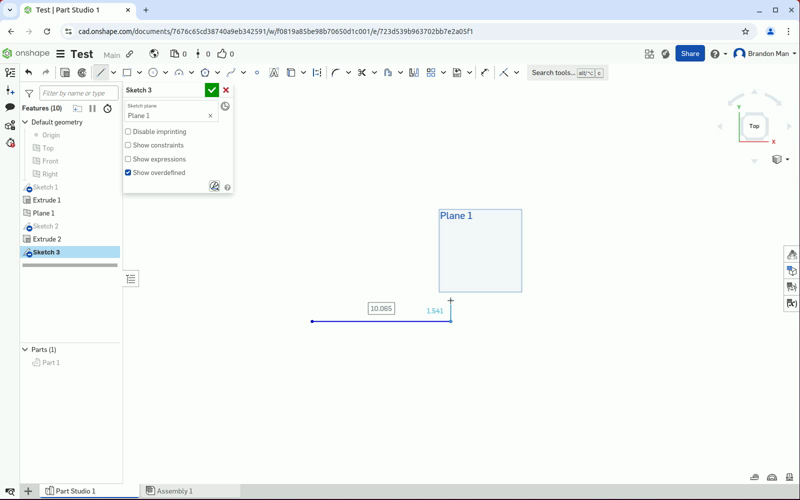
scroll(6)
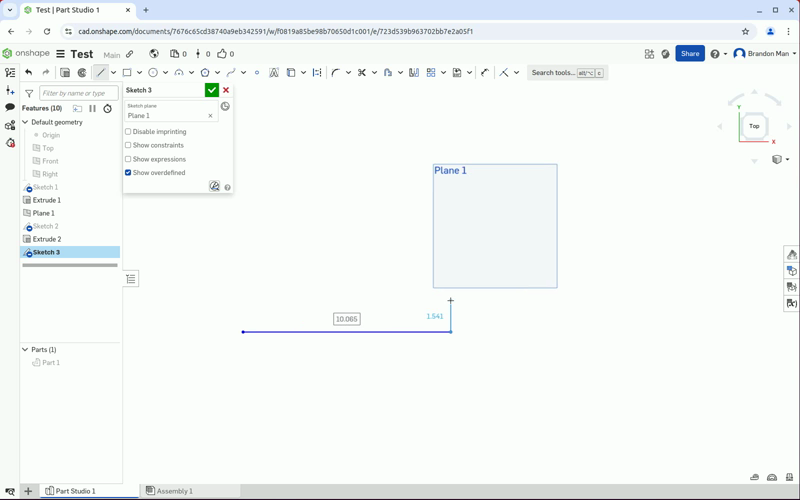
scroll(6)
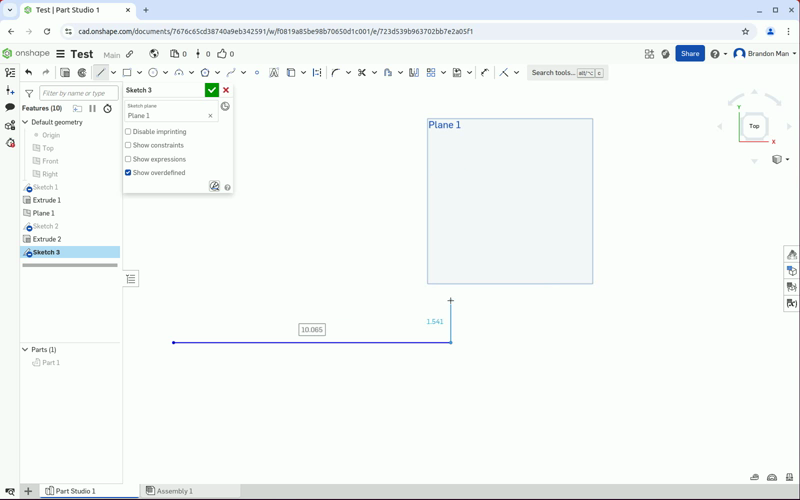
scroll(6)
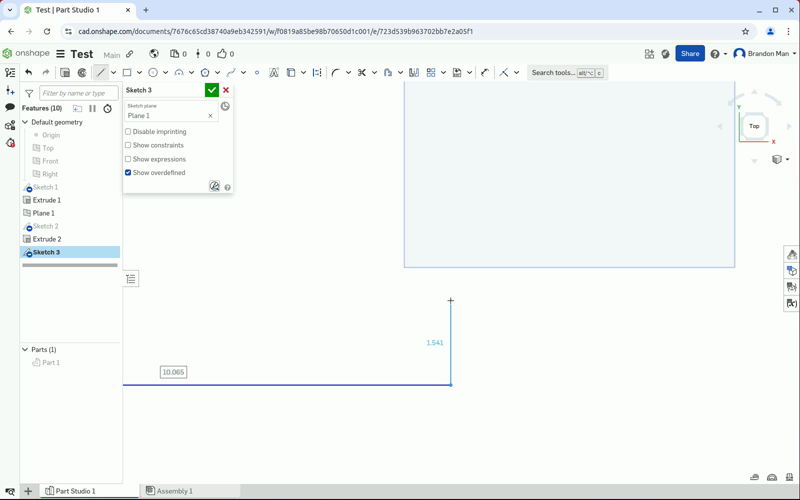
click(450, 300)
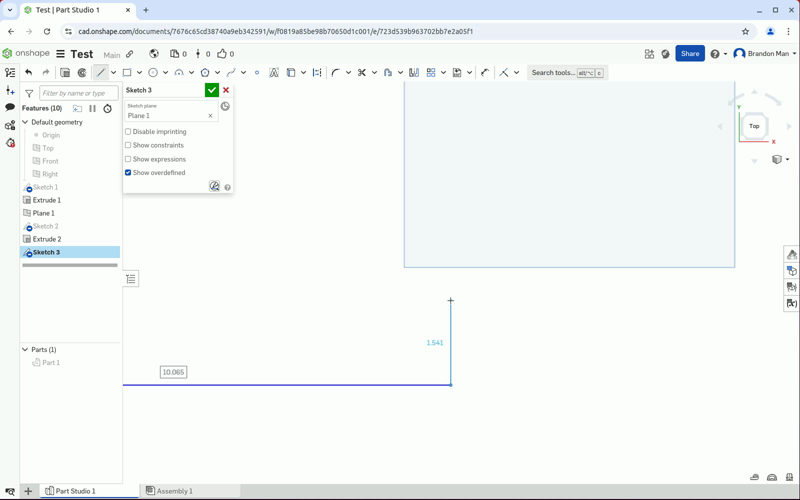
scroll(-6)
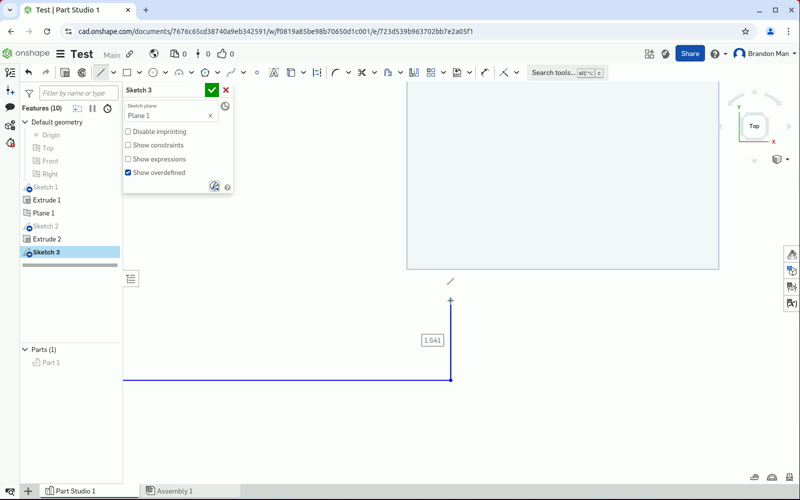
scroll(-6)
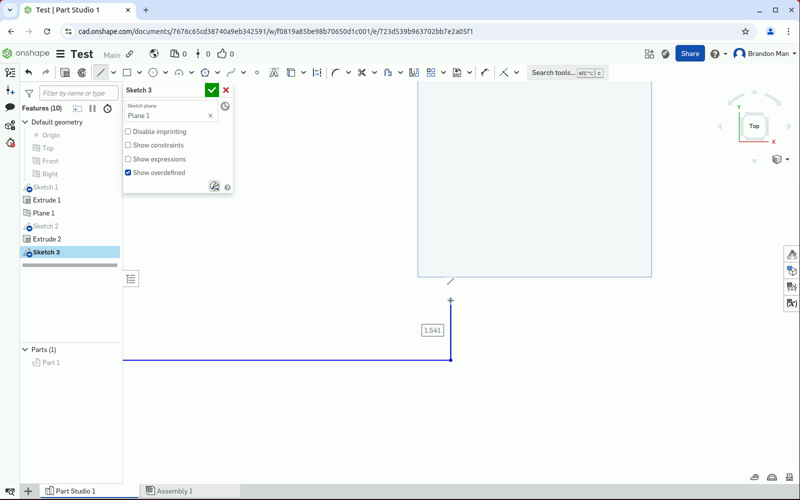
scroll(-6)
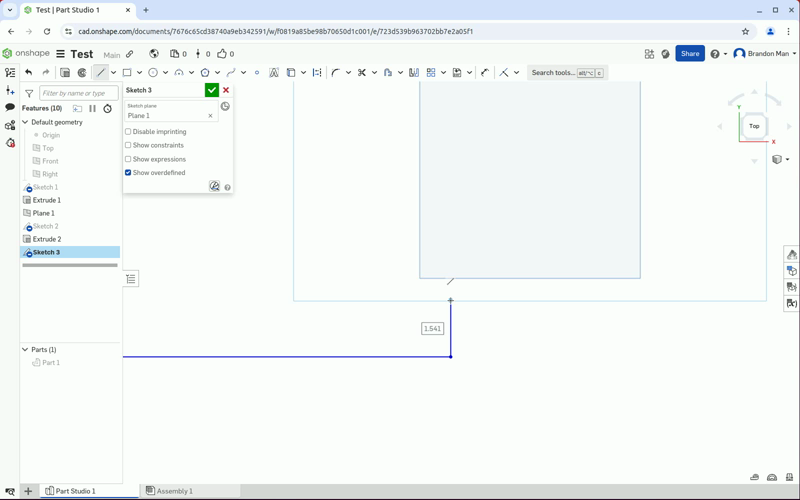
scroll(-6)
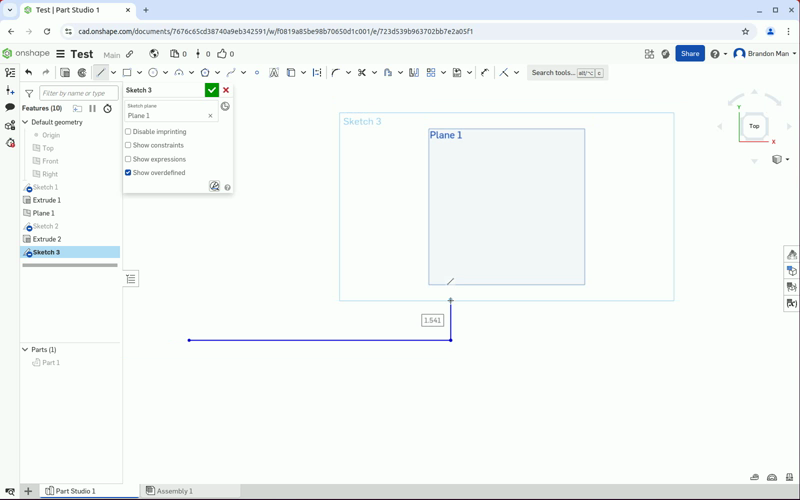
scroll(-6)
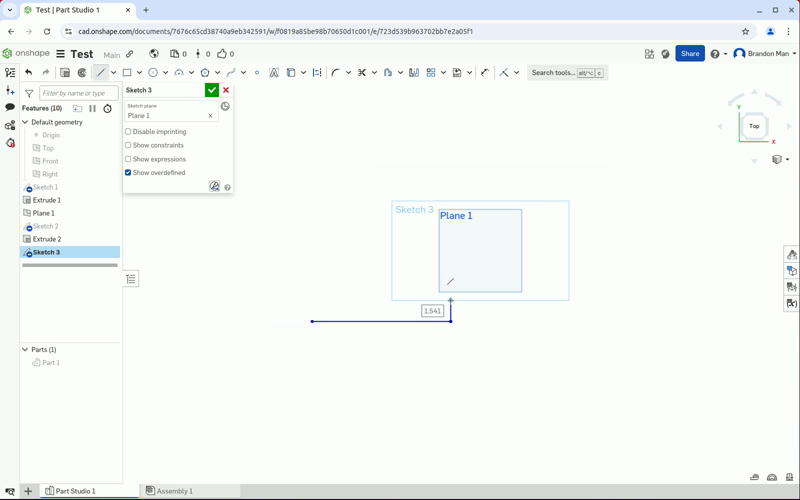
scroll(-6)
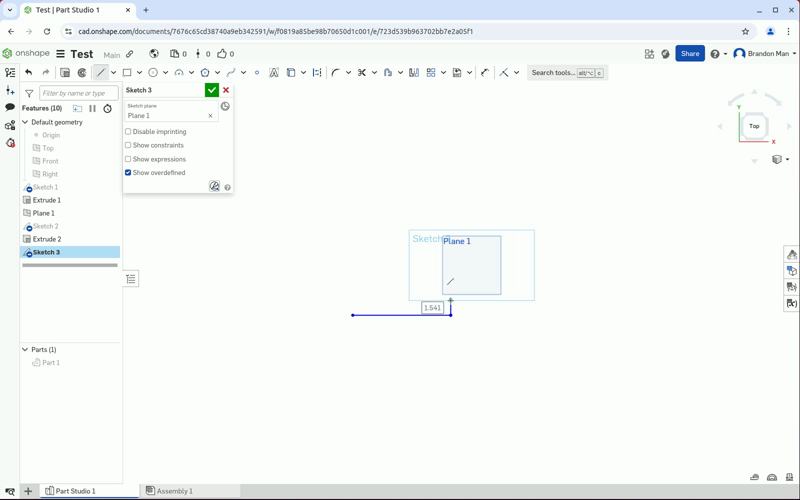
scroll(-6)
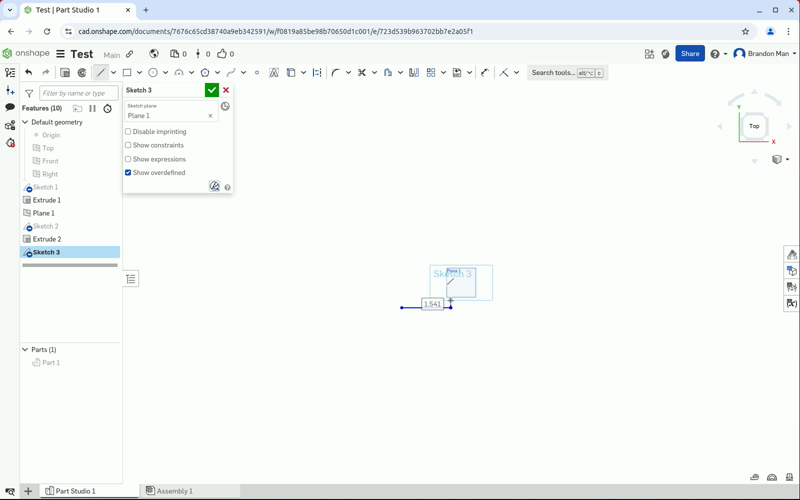
key_up(shift)
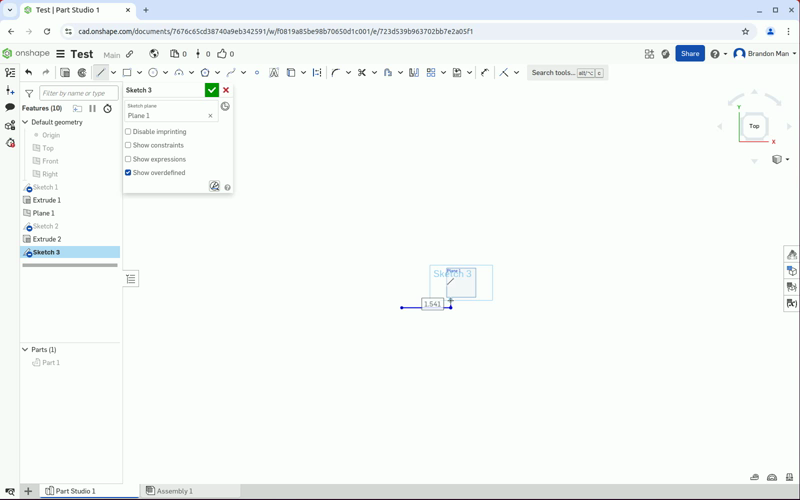
key_down(shift)
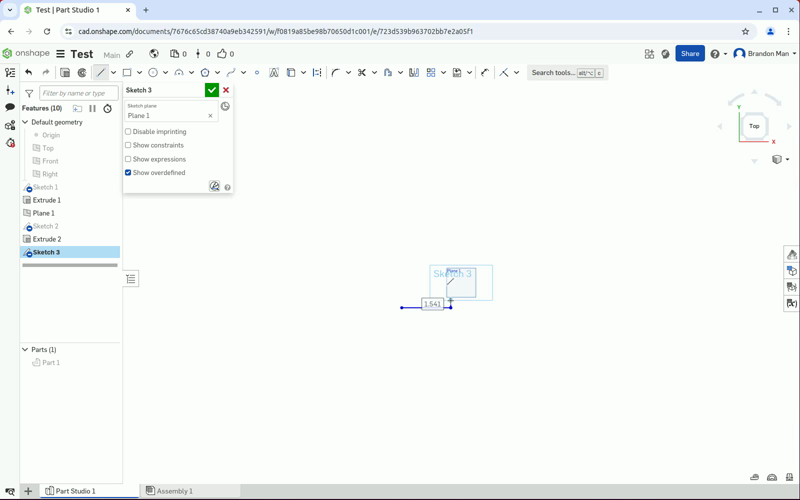
mouse_move(480, 300)
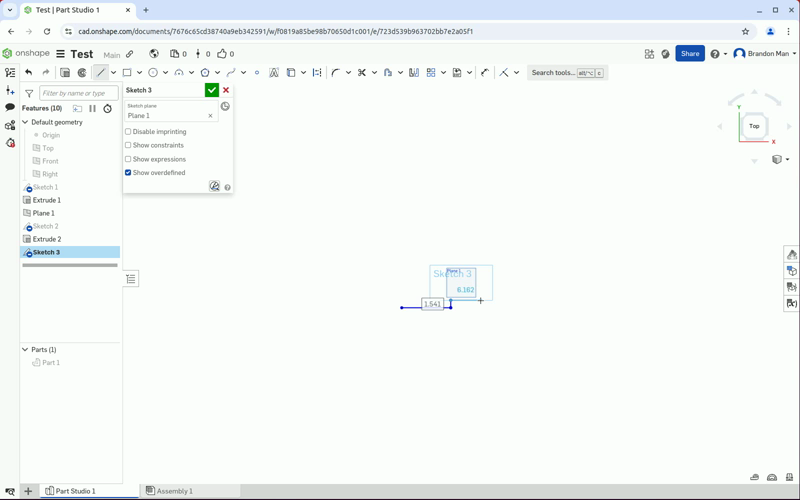
mouse_move(401, 300)
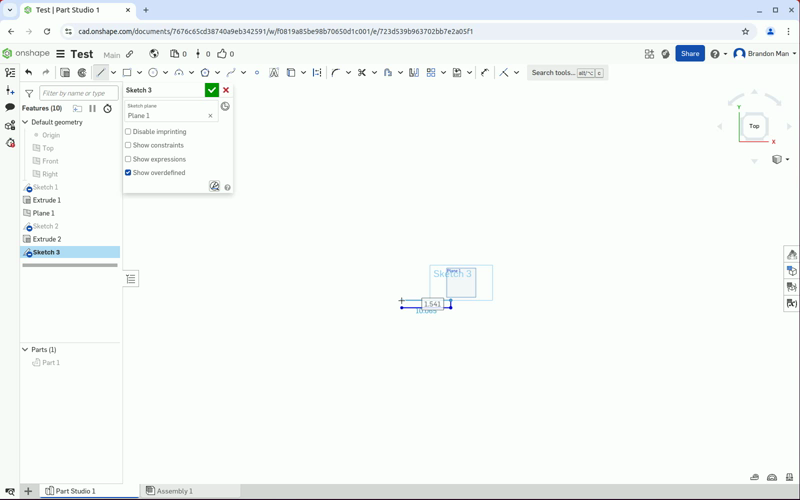
click(401, 300)
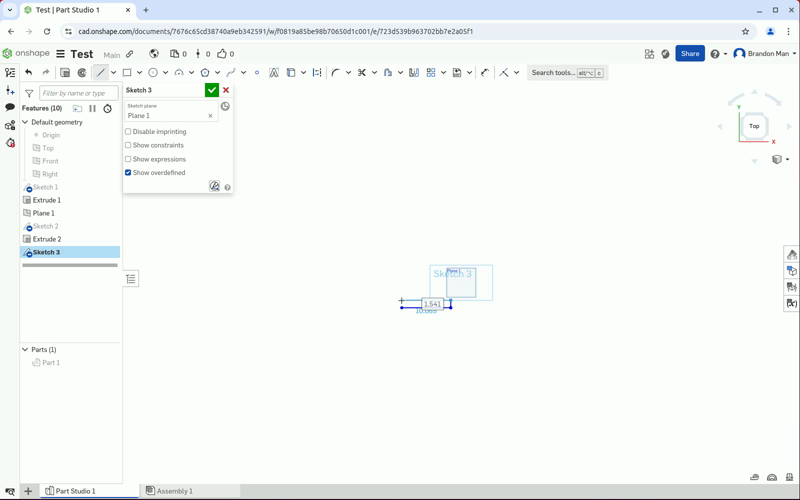
key_up(shift)
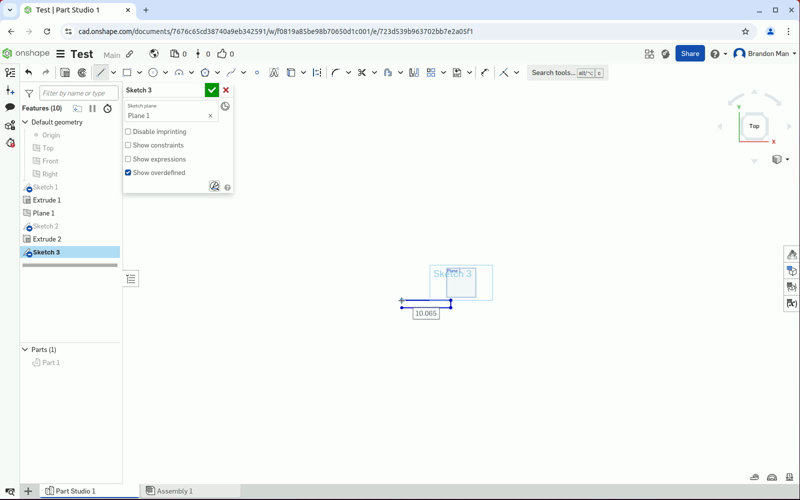
mouse_move(431, 300)
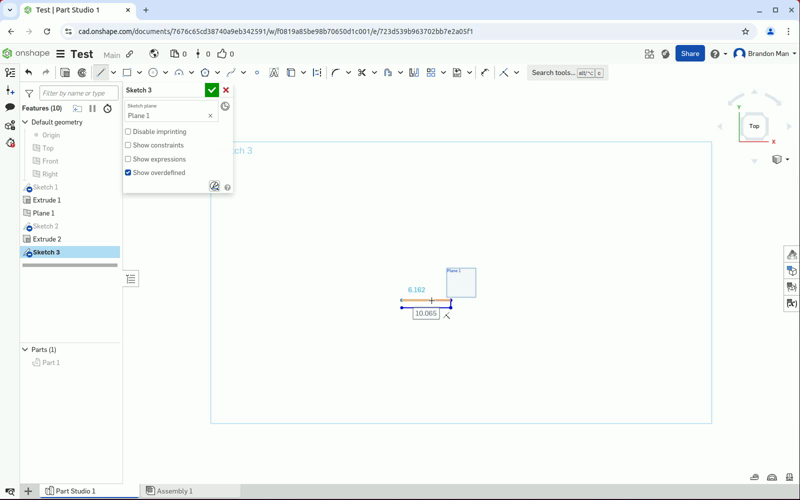
key_down(shift)
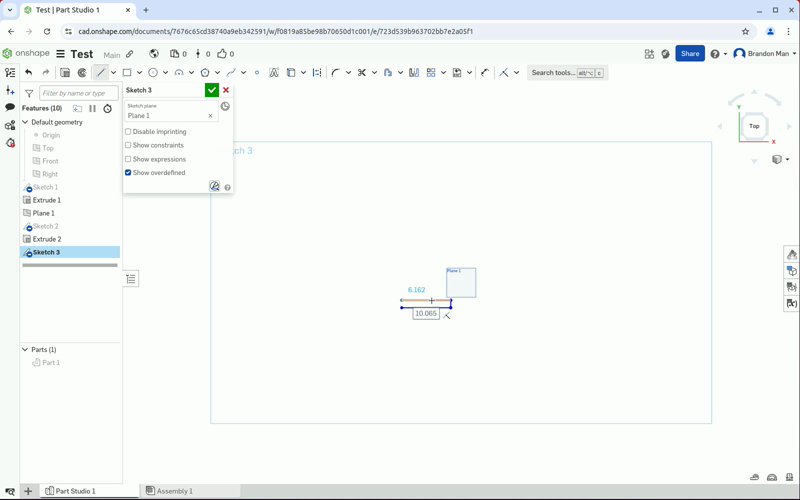
mouse_move(401, 307)
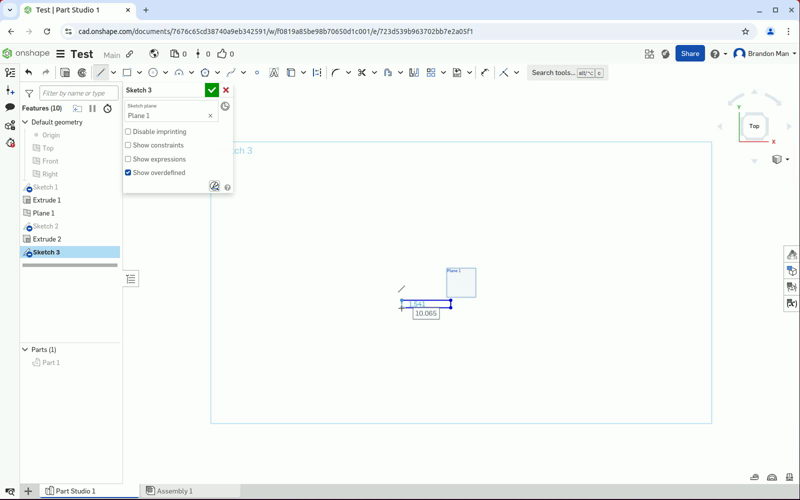
scroll(6)
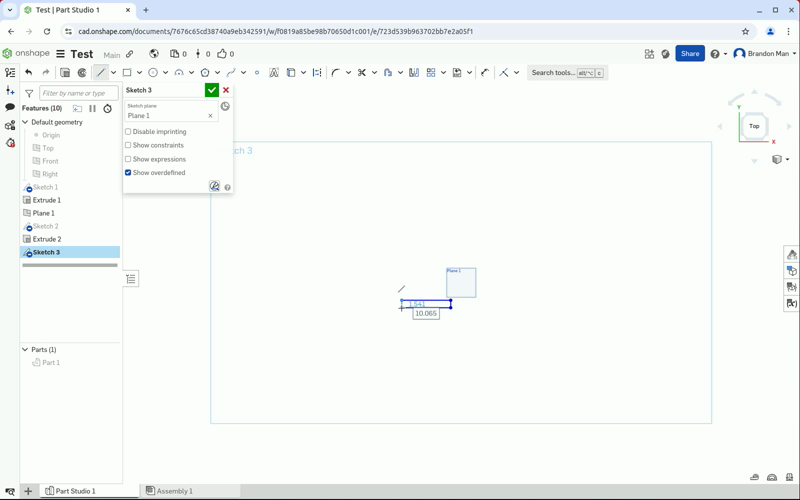
scroll(6)
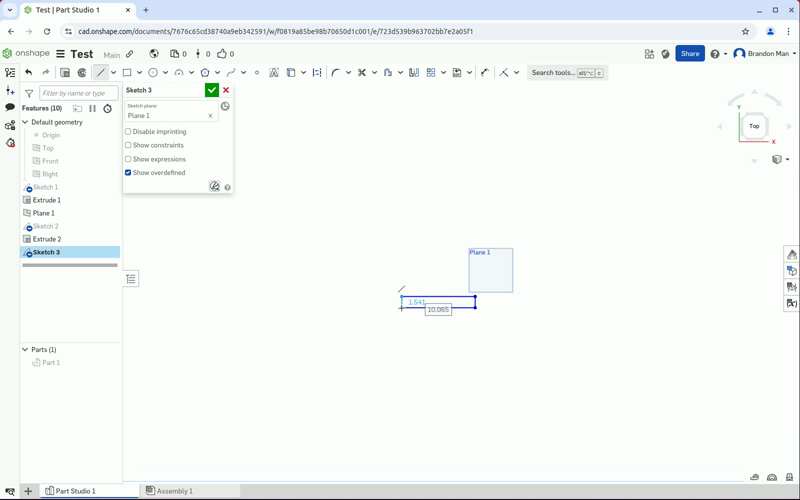
scroll(6)
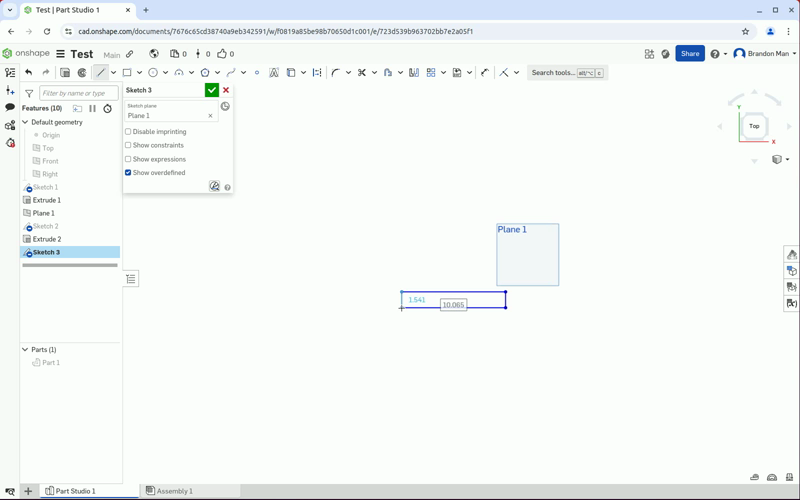
scroll(6)
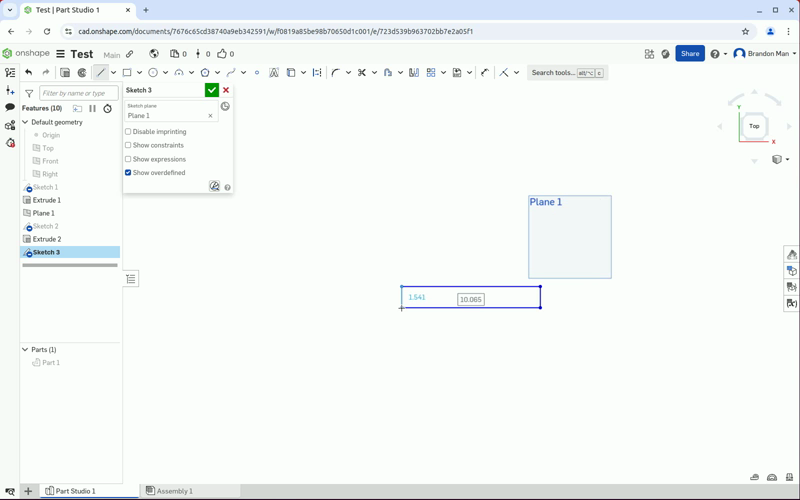
scroll(6)
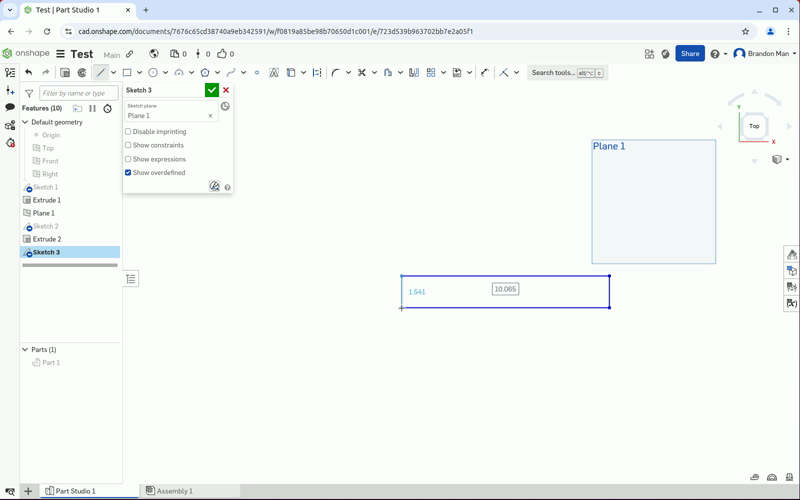
scroll(6)
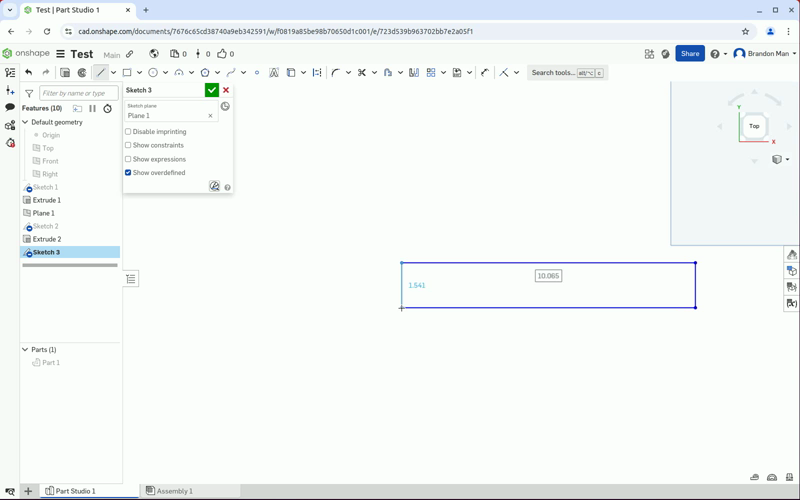
scroll(6)
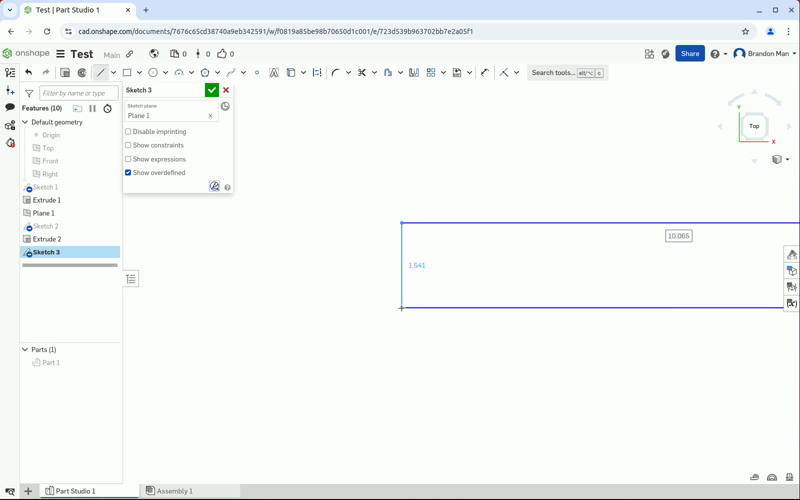
key_up(shift)
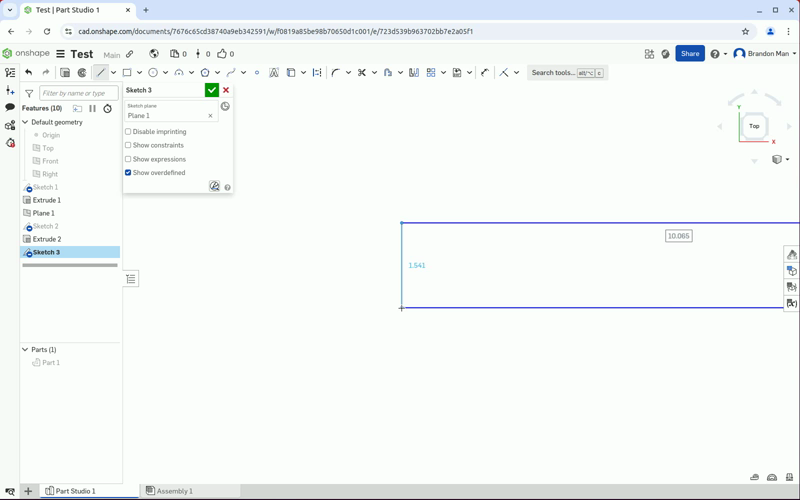
click(401, 307)
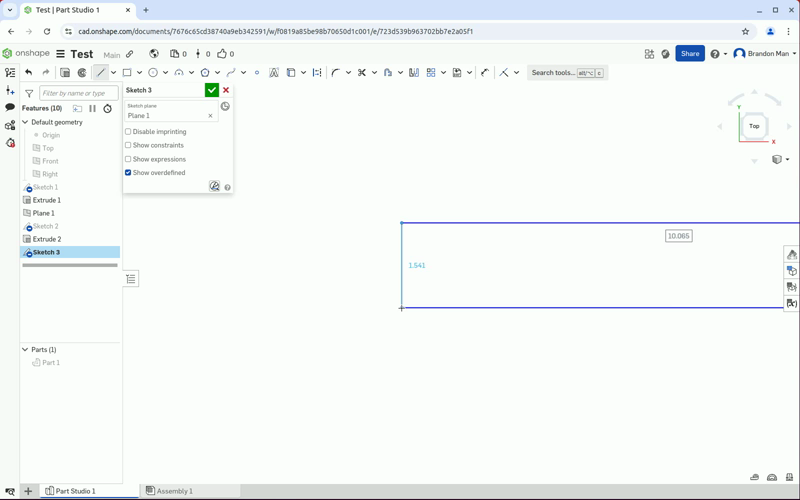
scroll(-6)
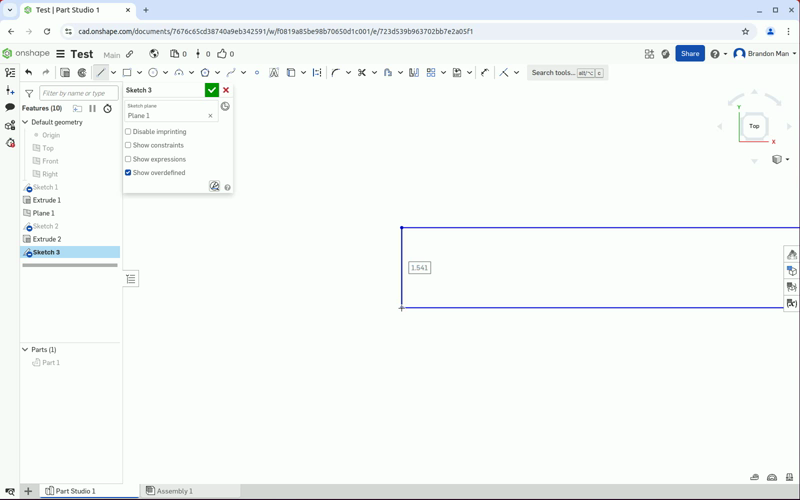
scroll(-6)
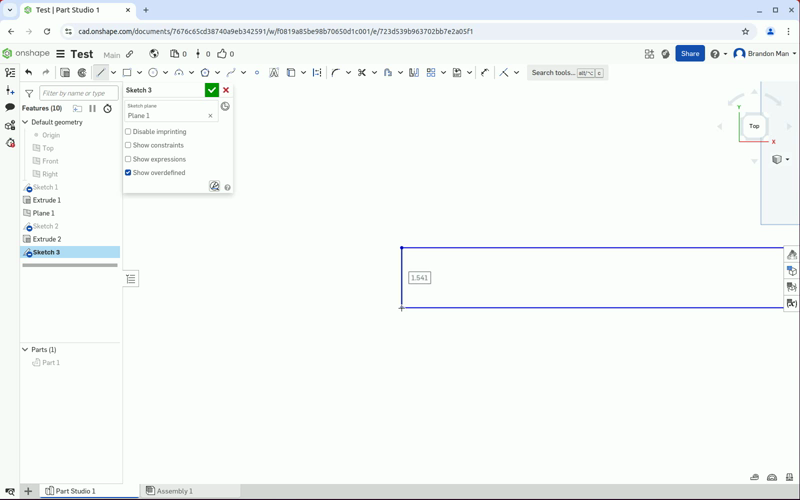
scroll(-6)
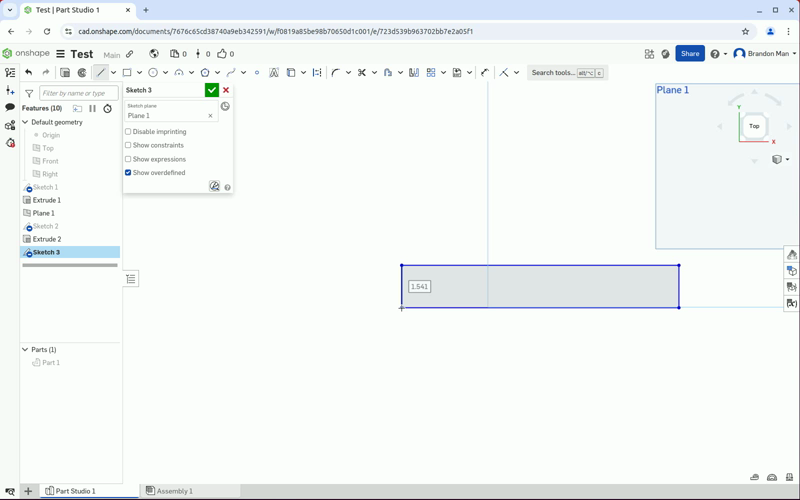
scroll(-6)
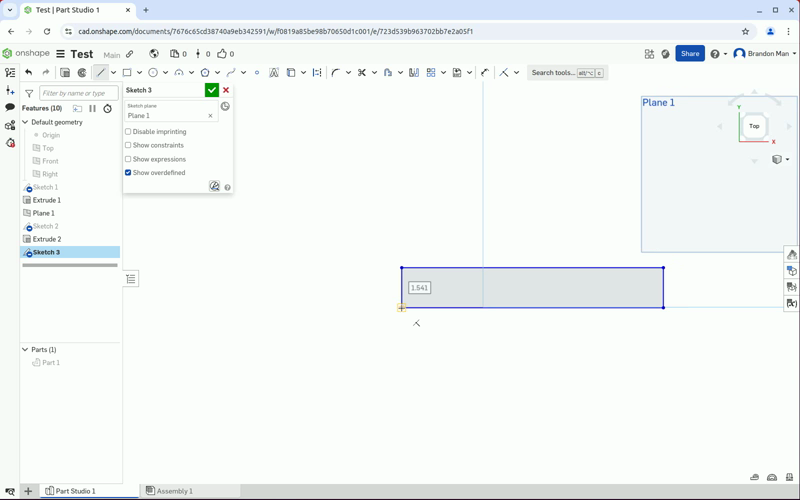
scroll(-6)
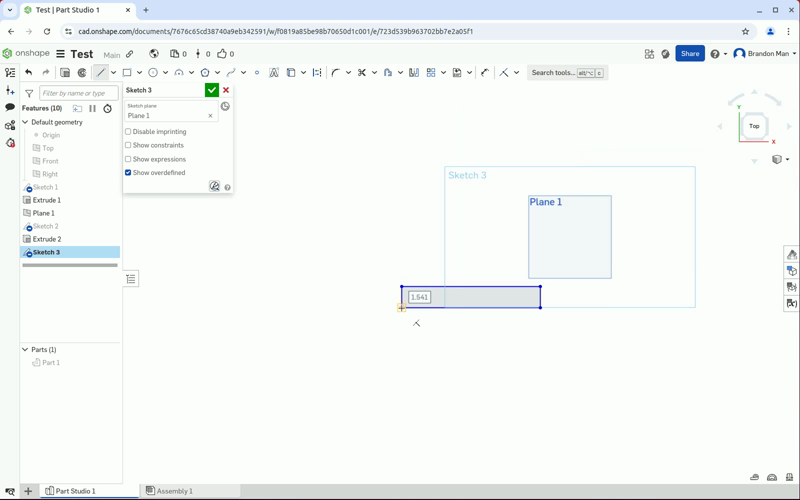
scroll(-6)
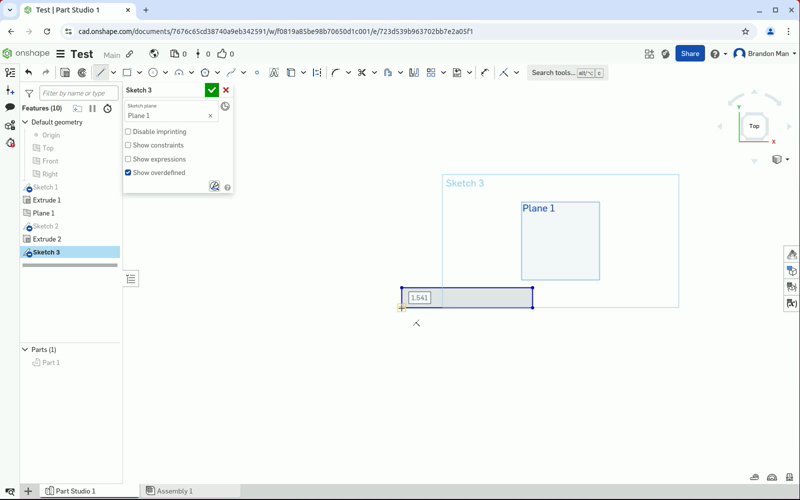
scroll(-6)
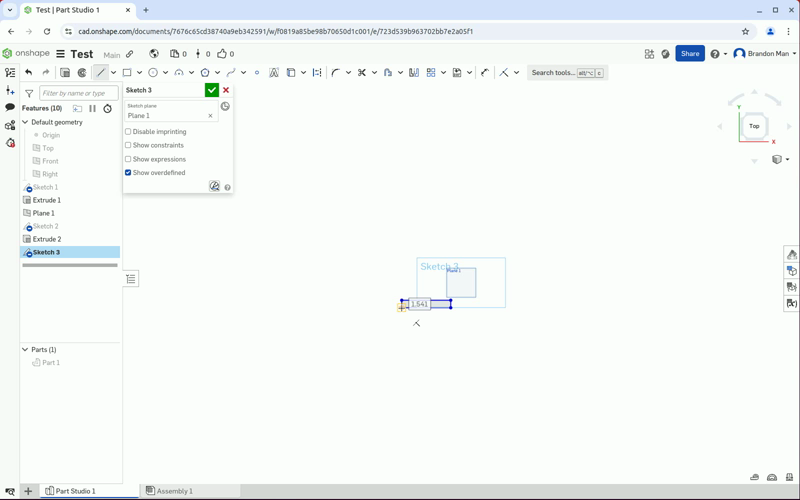
key(esc)
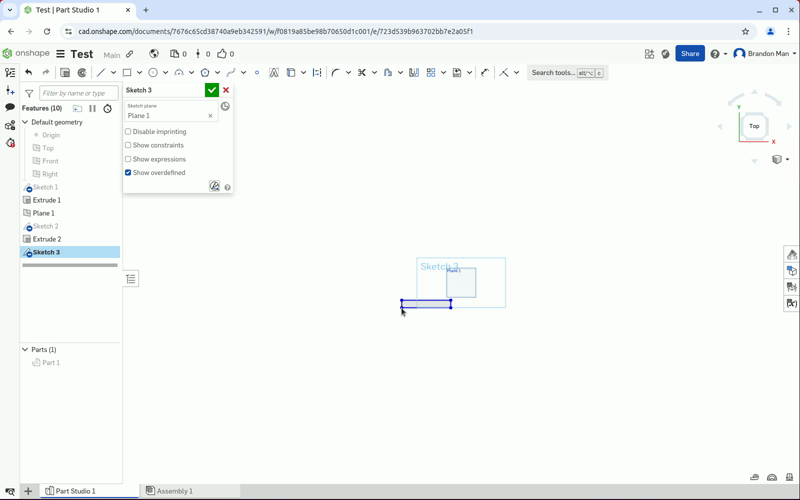
mouse_move(446, 305)
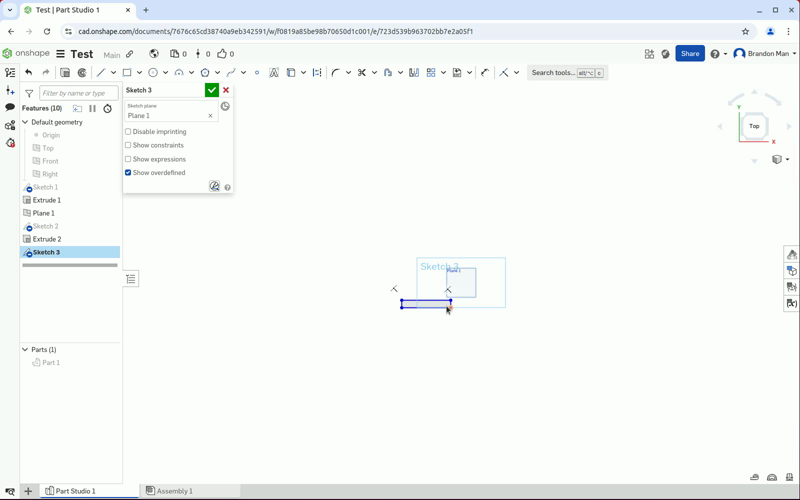
scroll(6)
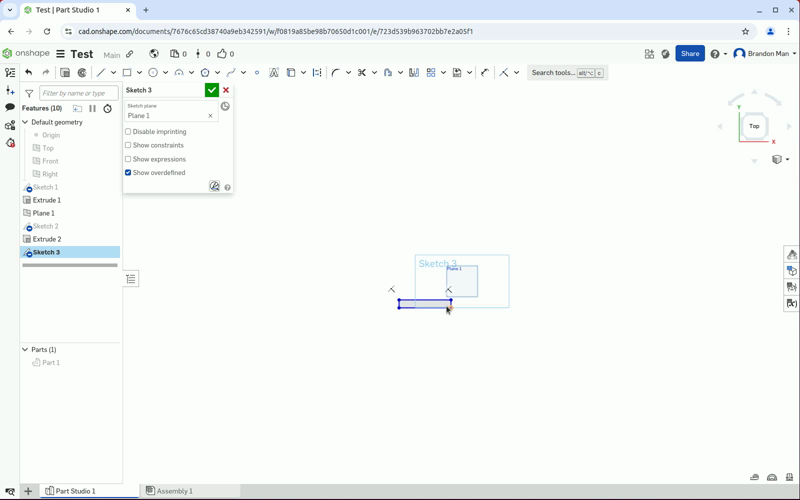
scroll(6)
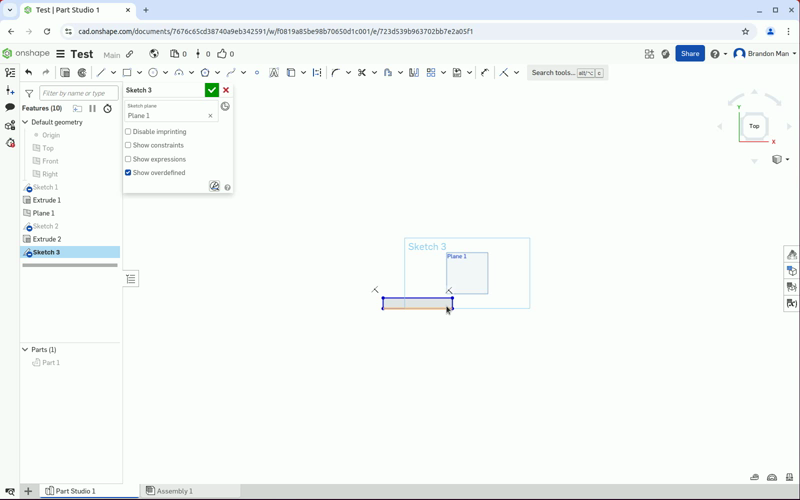
scroll(6)
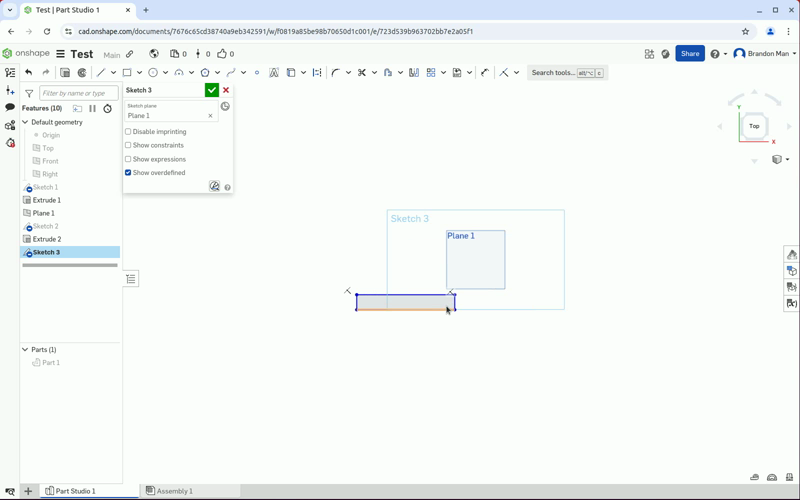
scroll(6)
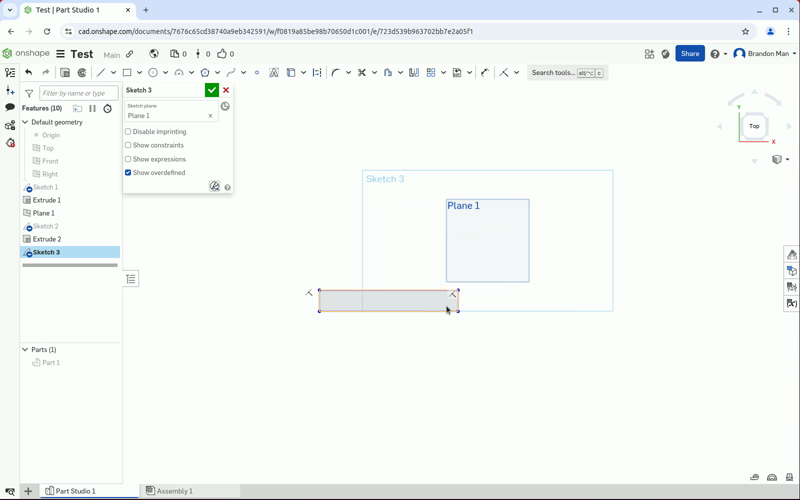
scroll(6)
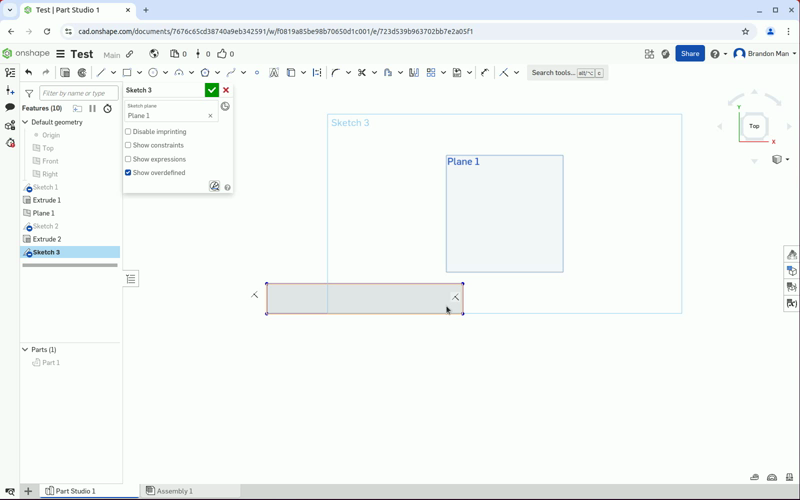
scroll(6)
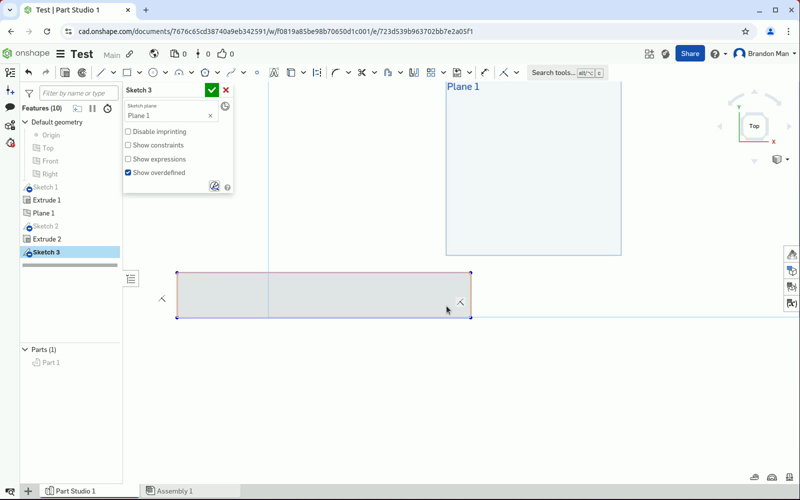
scroll(6)
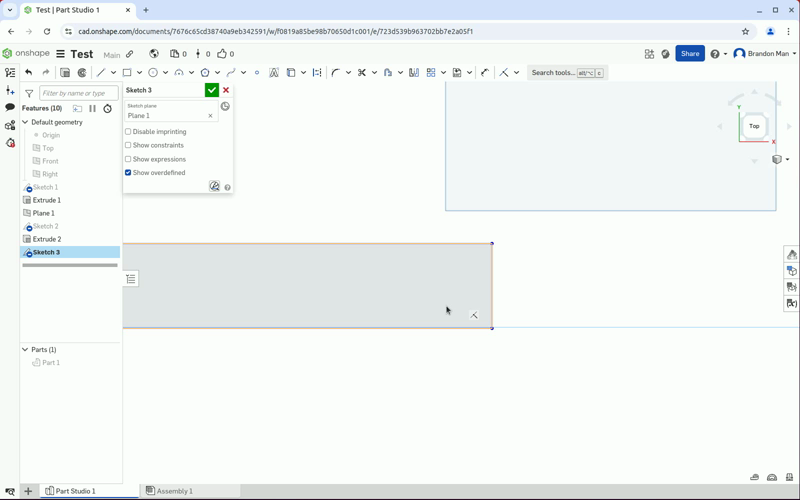
click(446, 305)
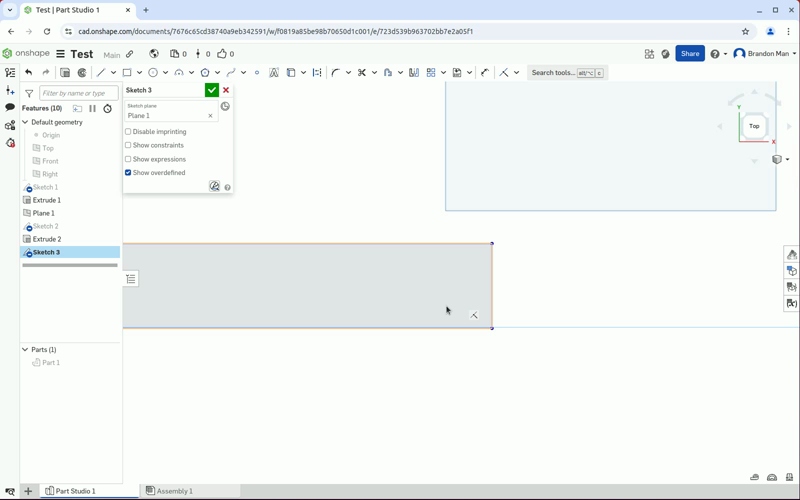
scroll(-6)
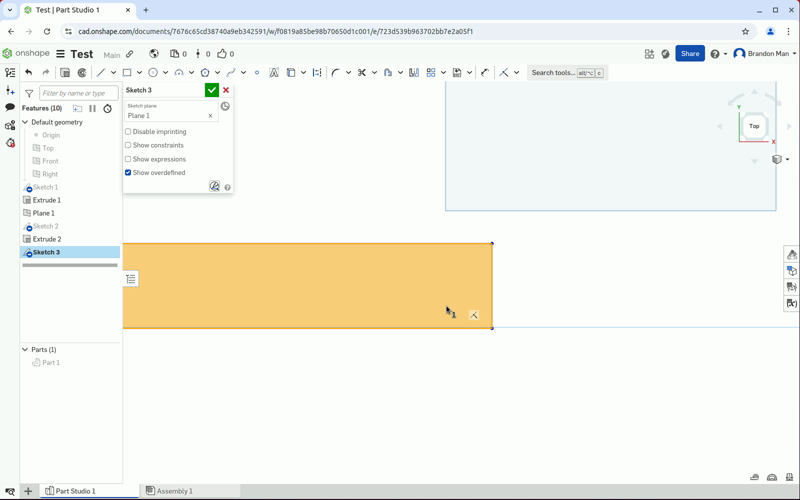
scroll(-6)
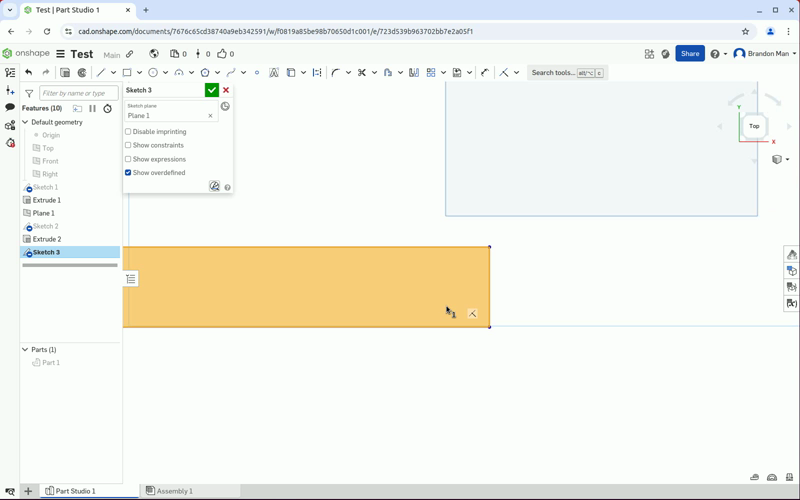
scroll(-6)
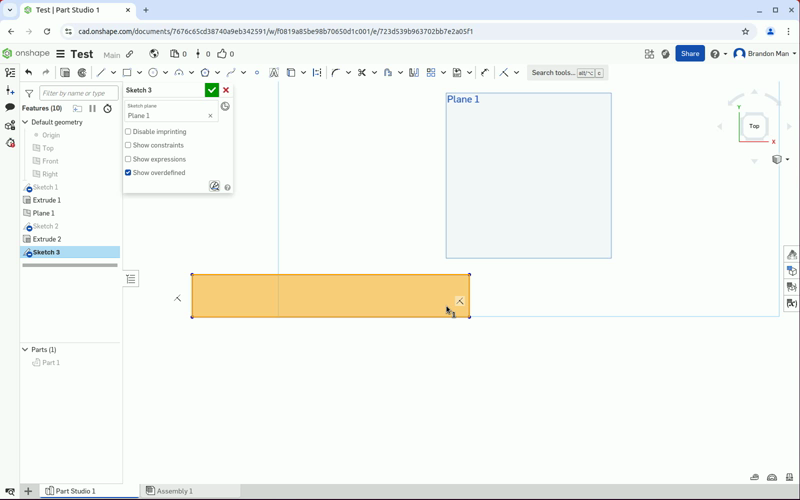
scroll(-6)
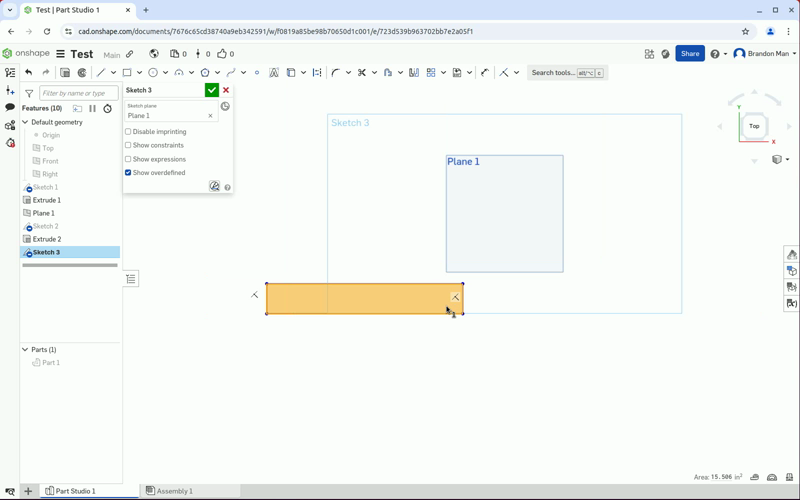
scroll(-6)
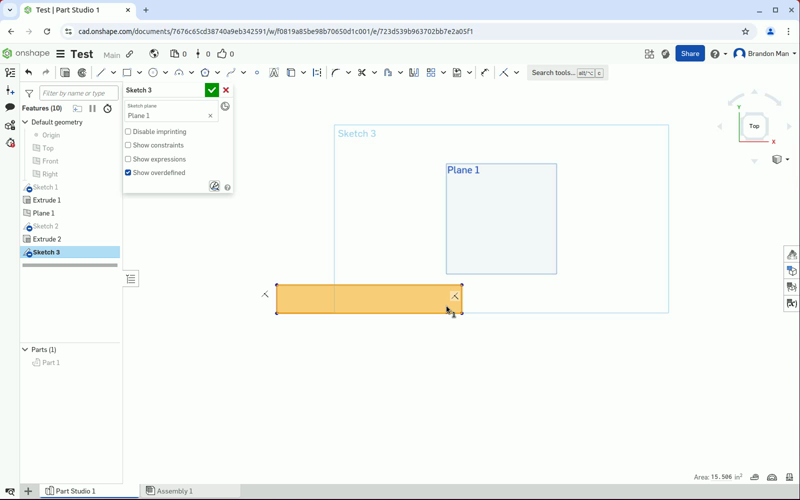
scroll(-6)
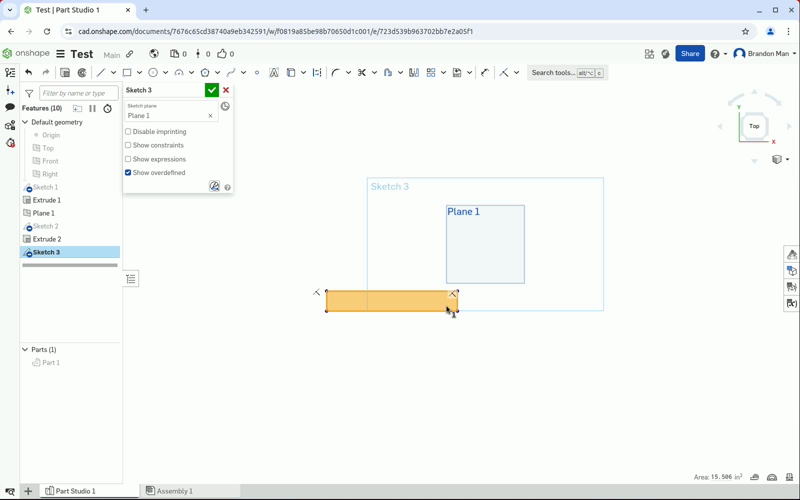
scroll(-6)
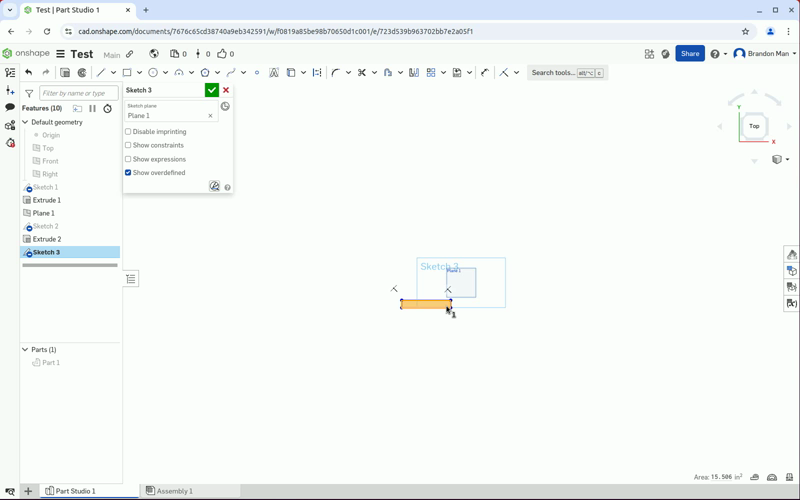
mouse_move(73, 352)
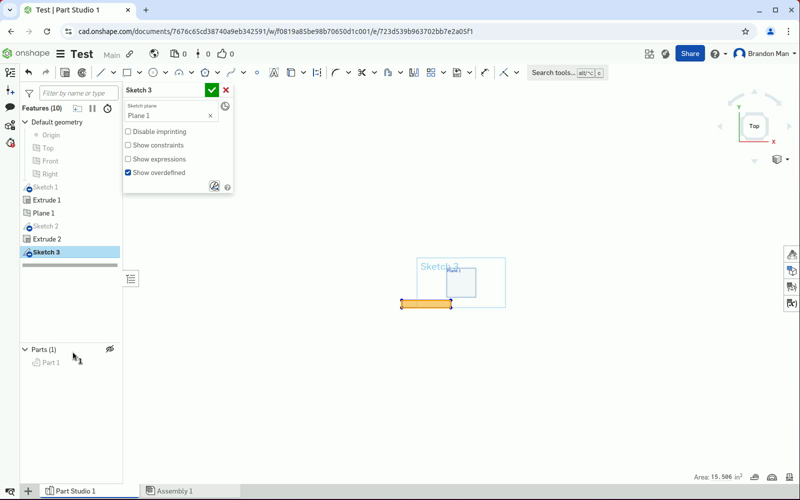
key(shift+y)
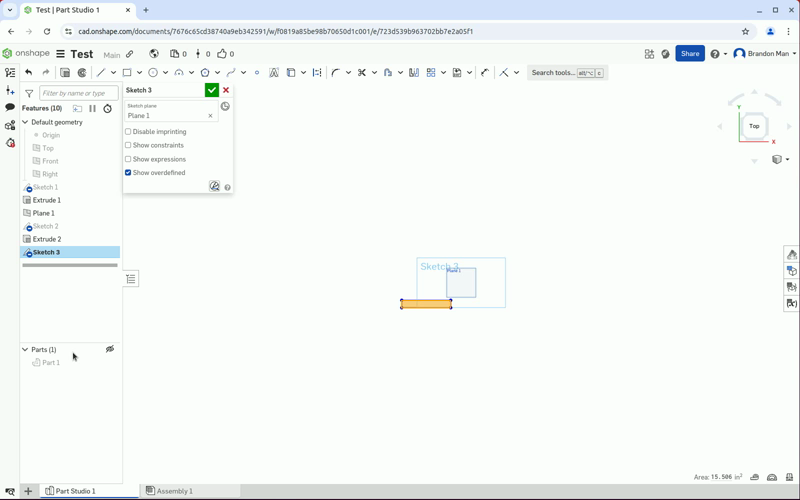
key(shift+e)
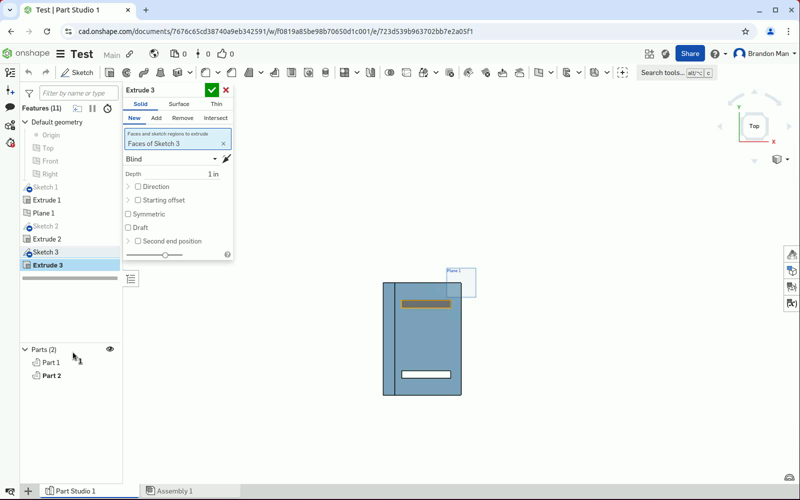
mouse_move(143, 106)
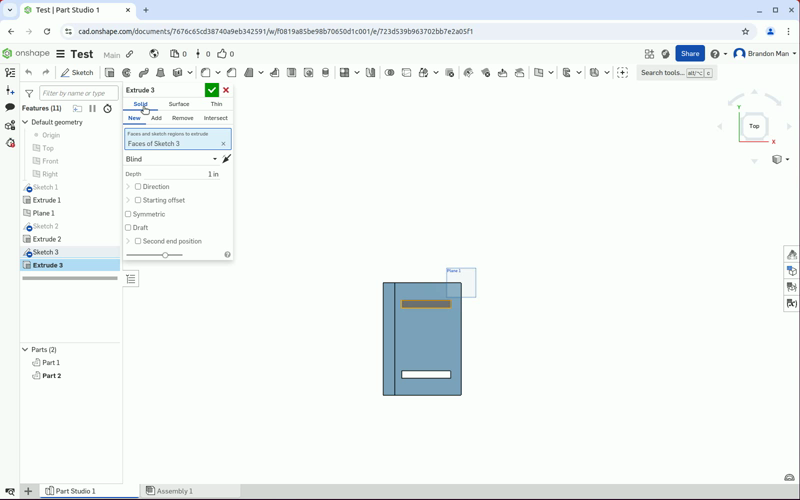
click(143, 106)
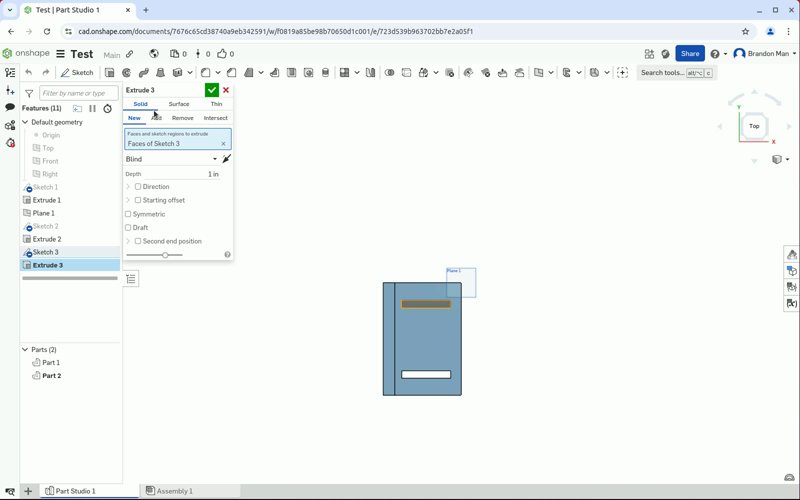
mouse_move(186, 120)
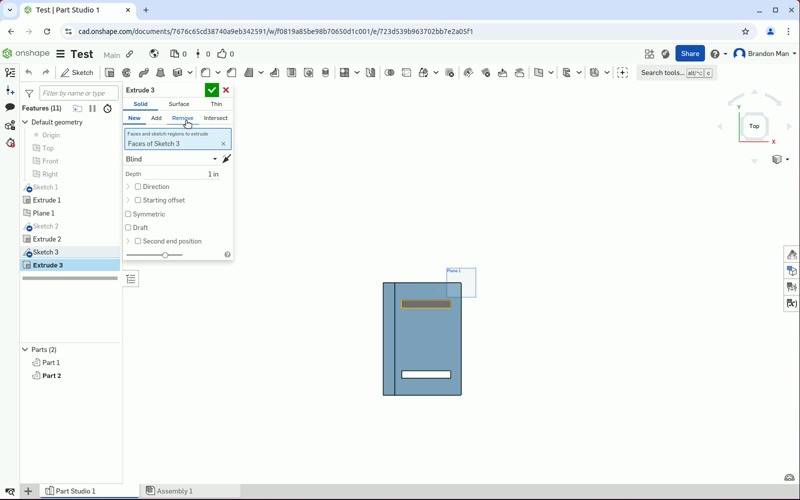
click(186, 120)
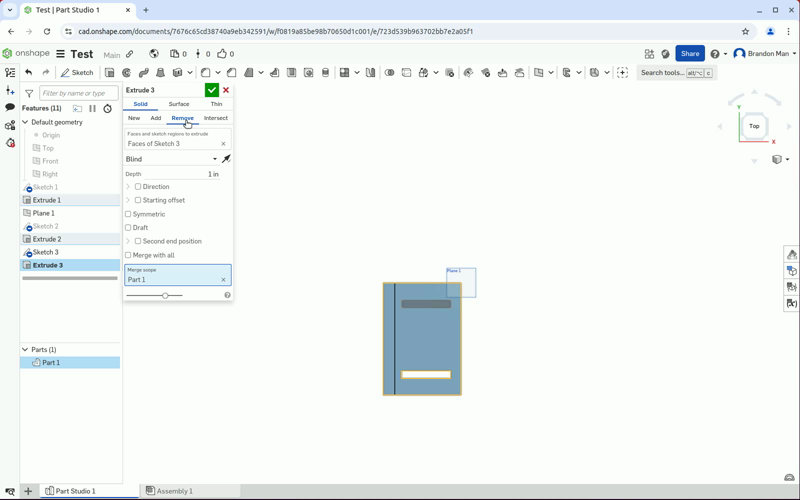
key(tab, 4)
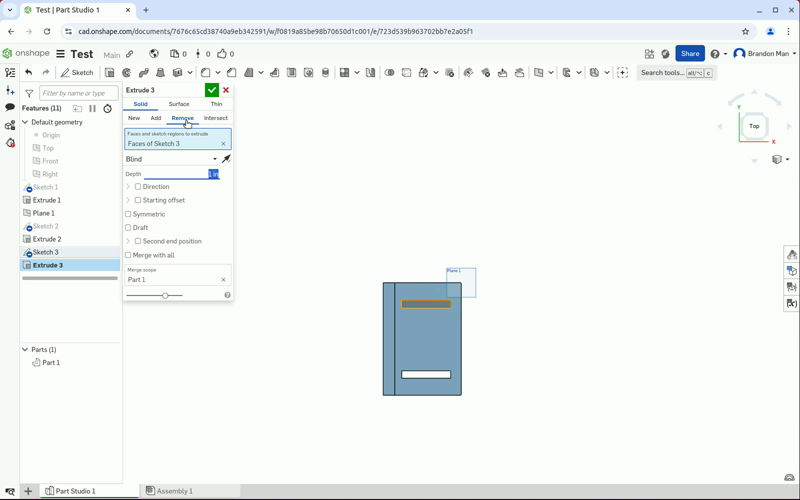
text(11.554)
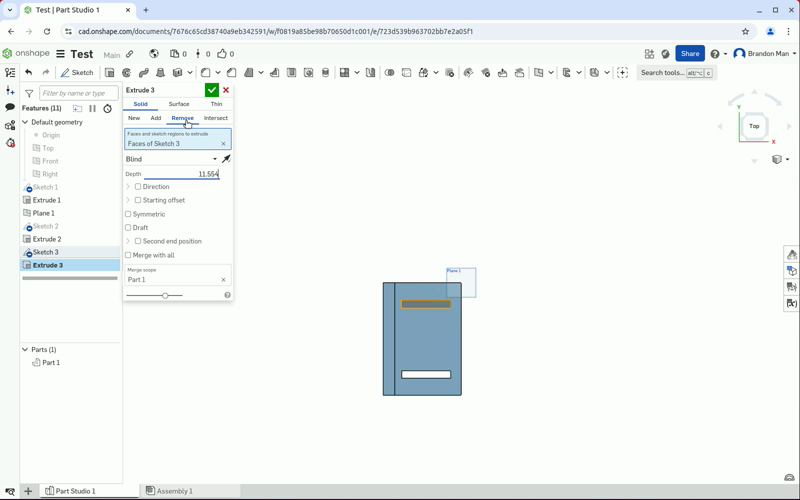
key(tab, 6)
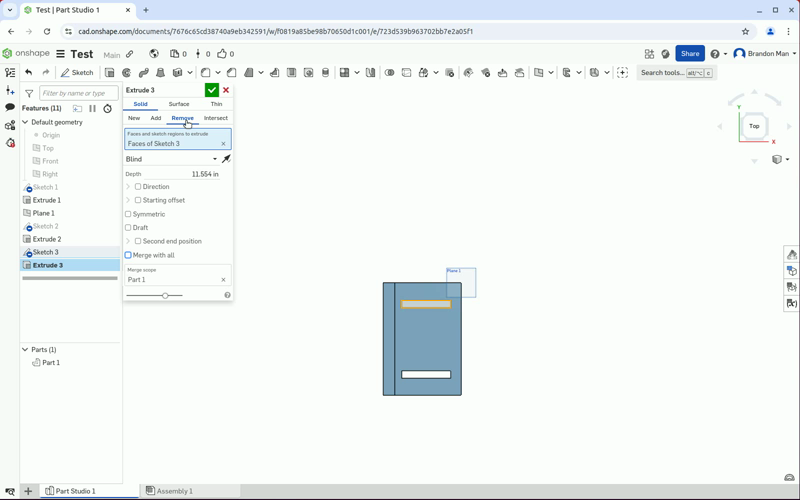
key(space)
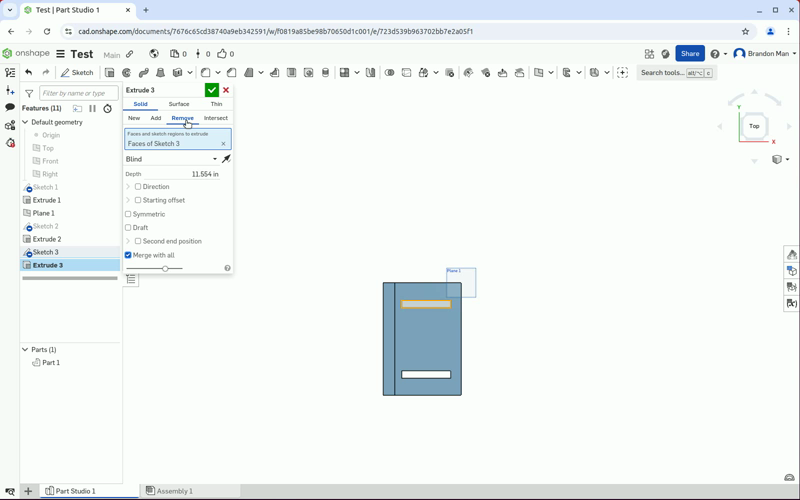
key(enter)
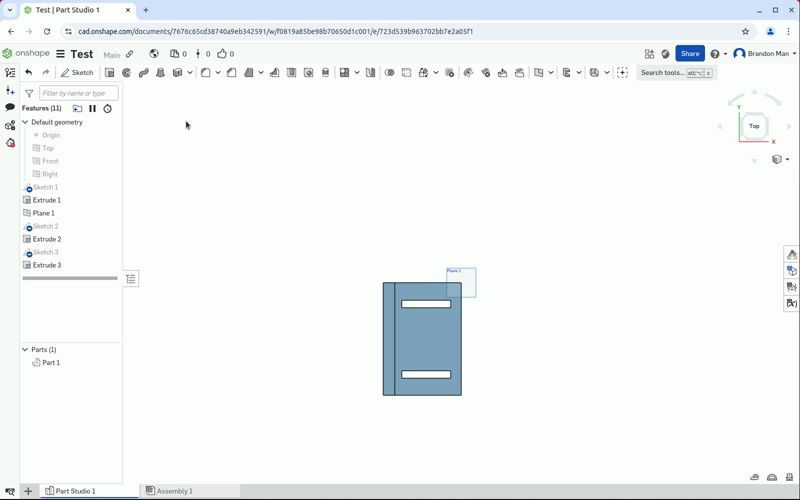
key(shift+h)
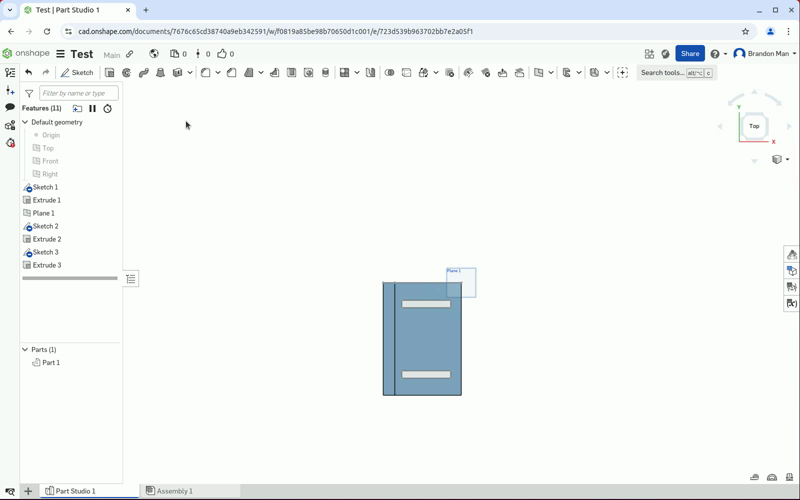
key(shift+h)
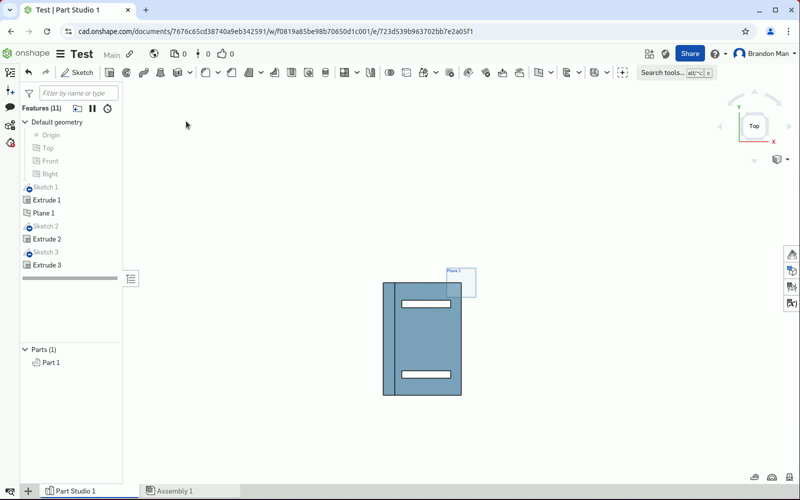
mouse_move(73, 189)
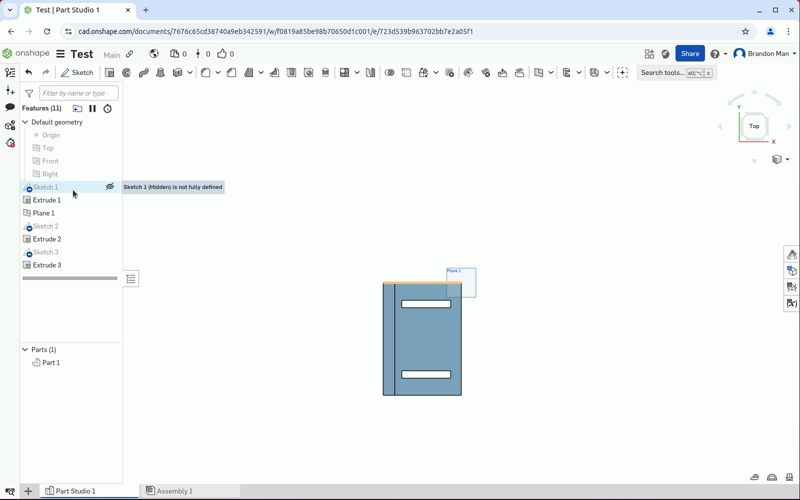
click(73, 189)
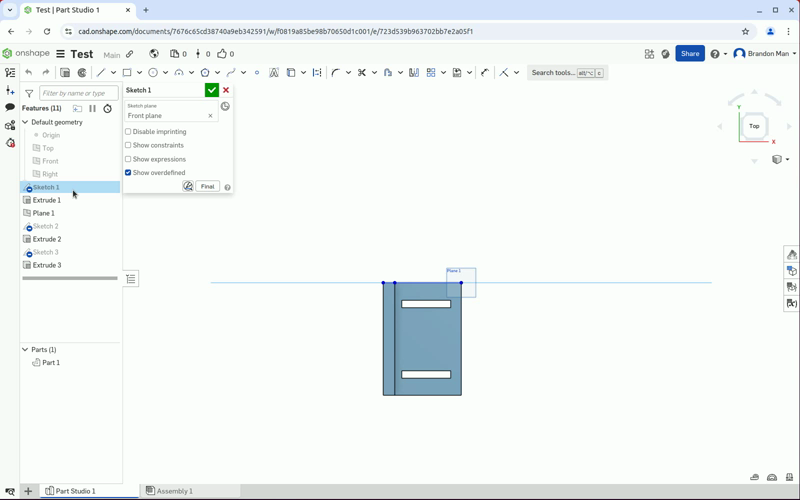
mouse_move(229, 92)
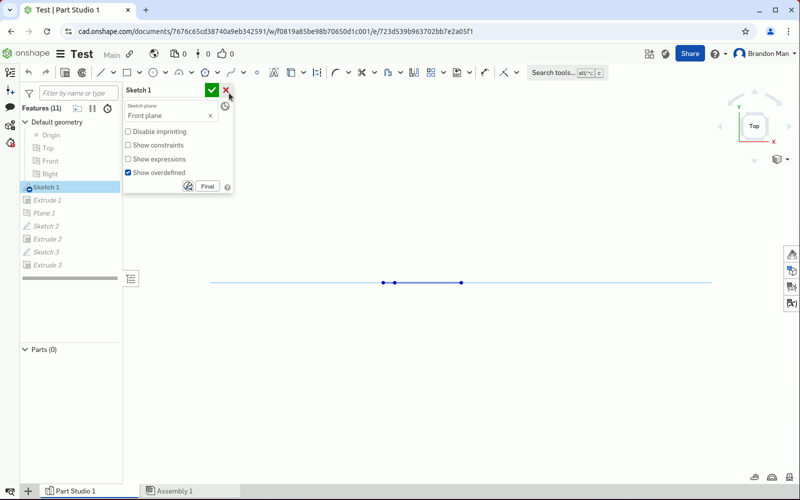
click(229, 92)
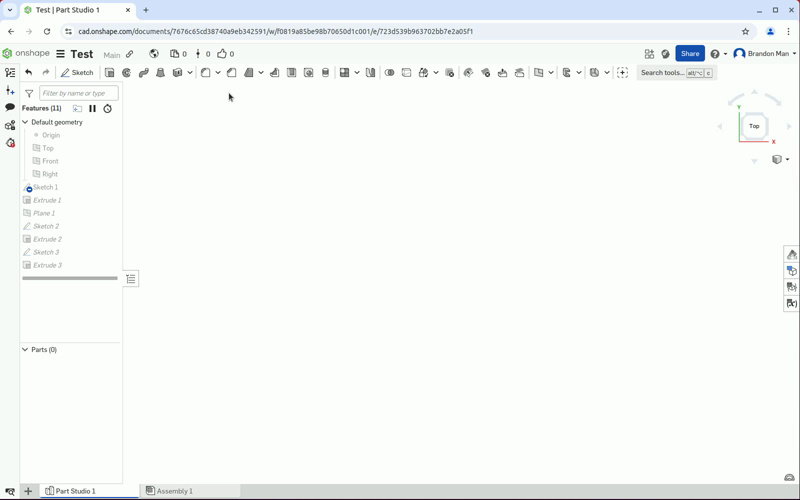
mouse_move(73, 352)
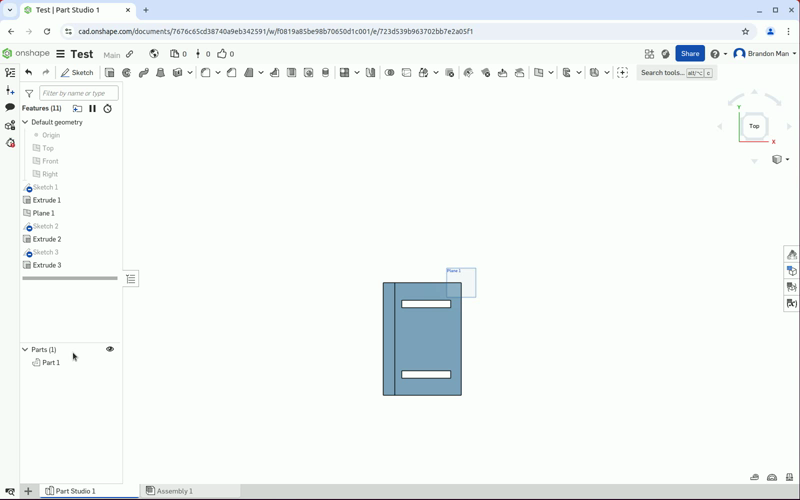
key(y)
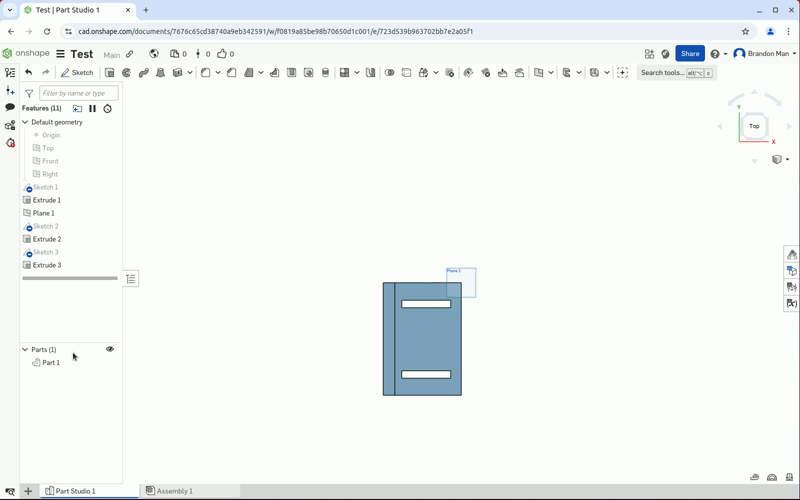
key(shift+p)
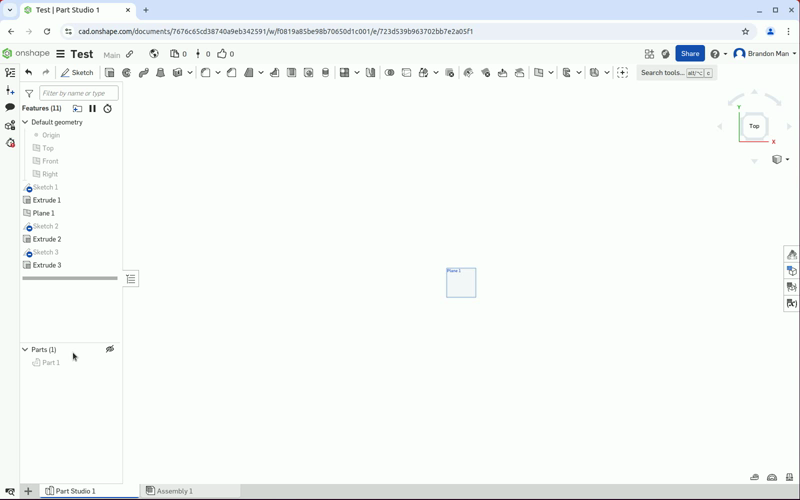
key(space)
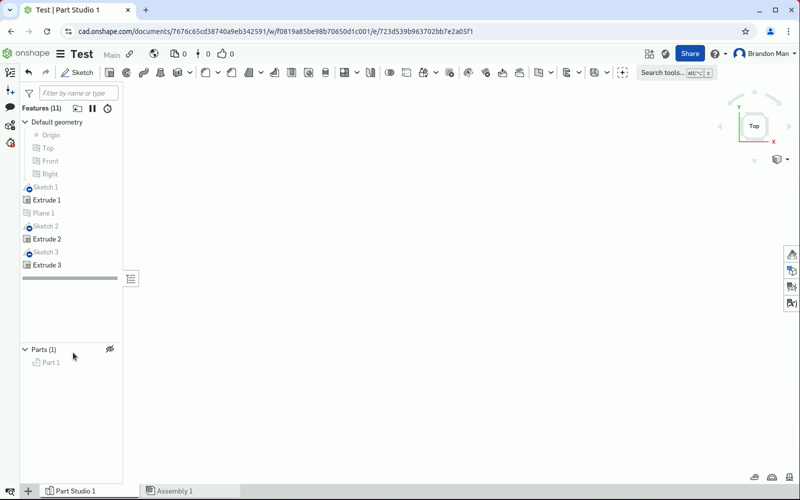
key_down(shift)
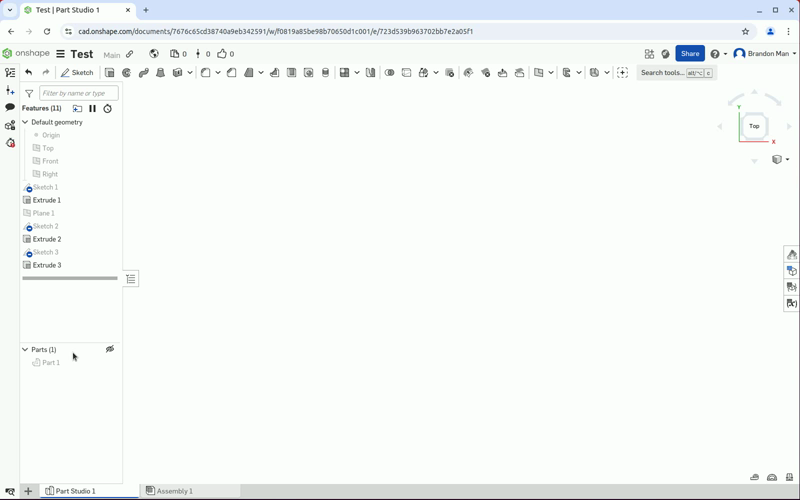
key(up)
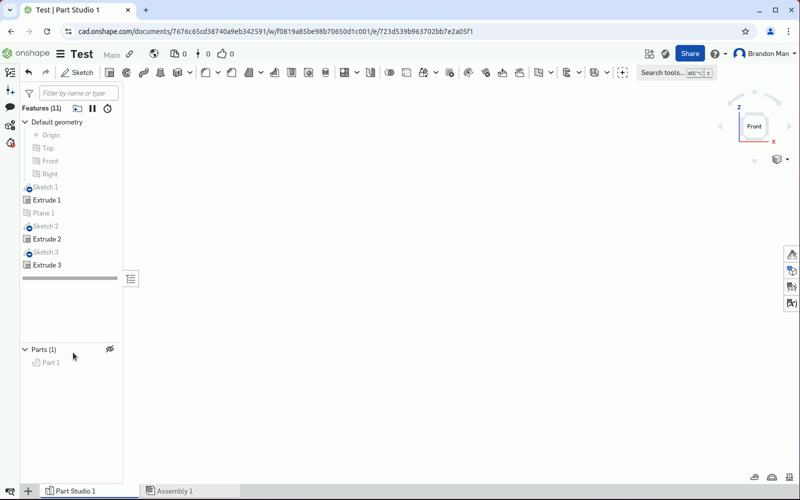
key_up(shift)
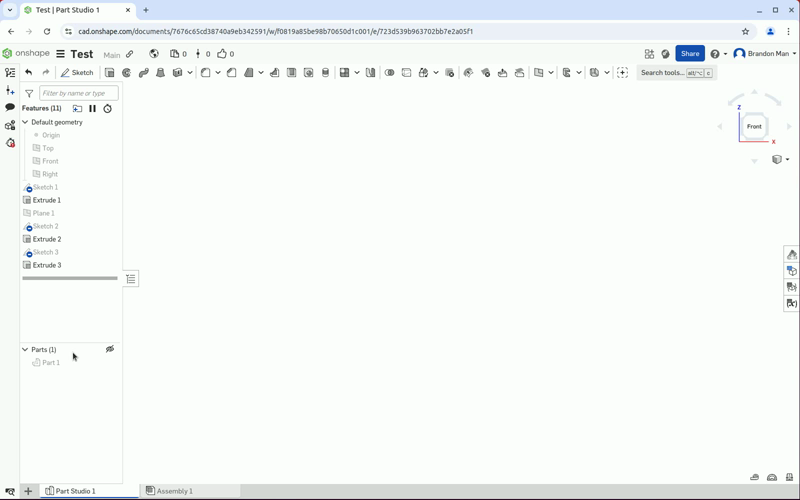
key(space)
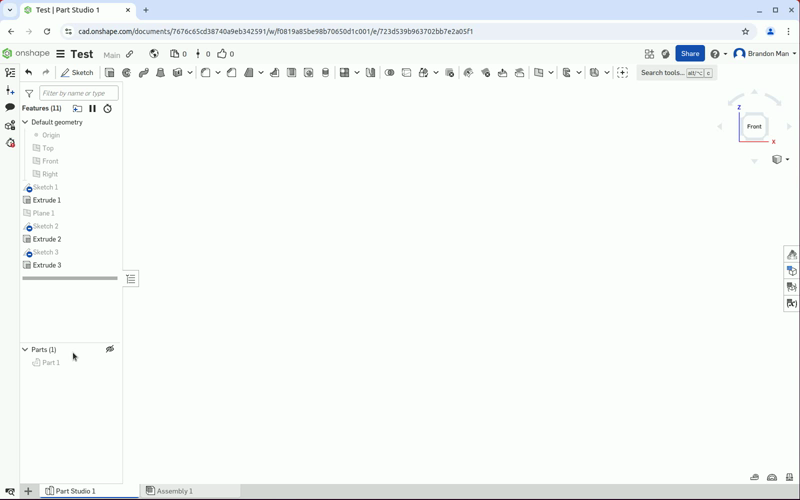
key_down(shift)
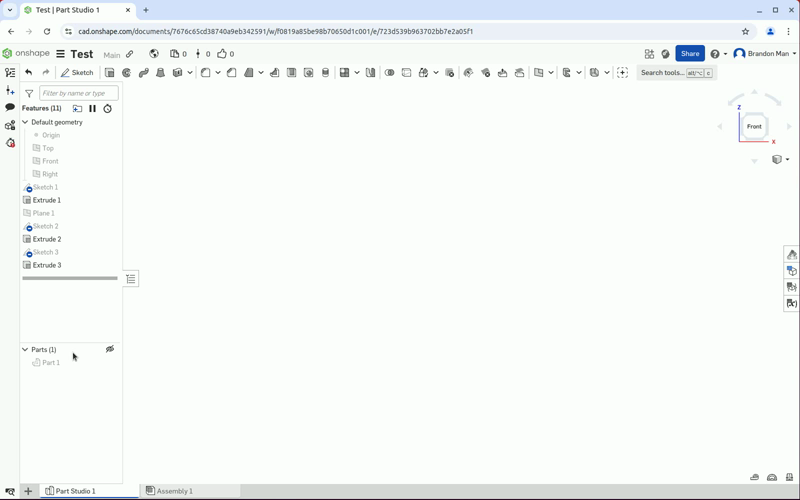
key(left)
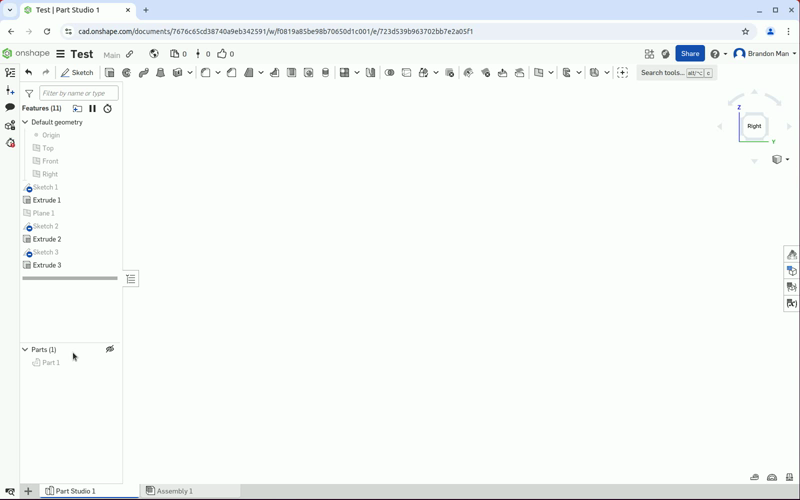
key_up(shift)
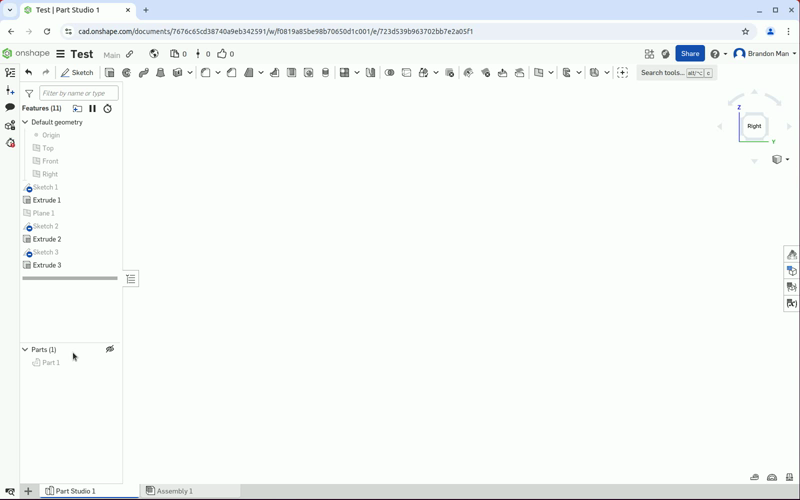
mouse_move(73, 352)
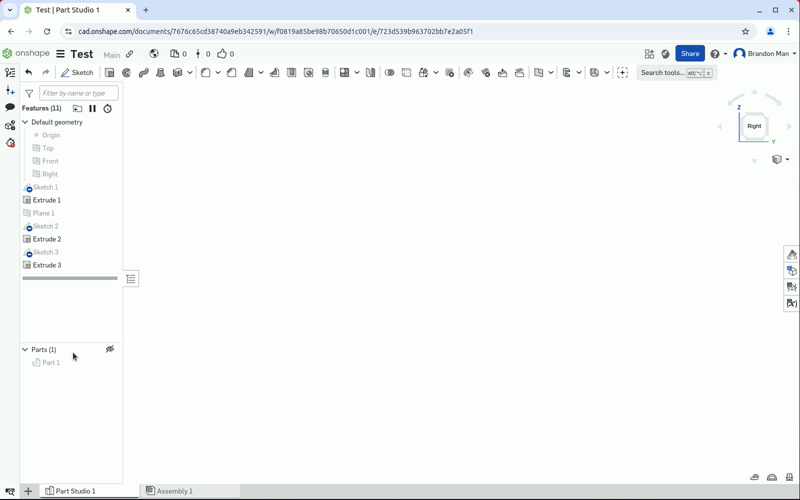
key(shift+y)
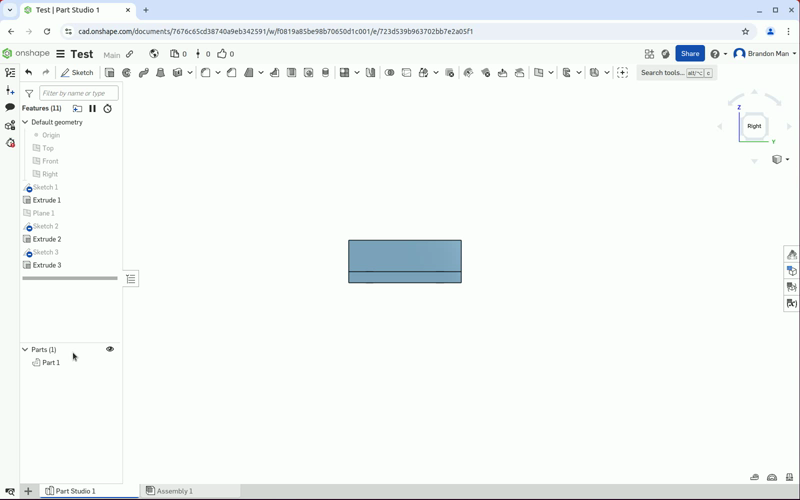
mouse_move(541, 75)
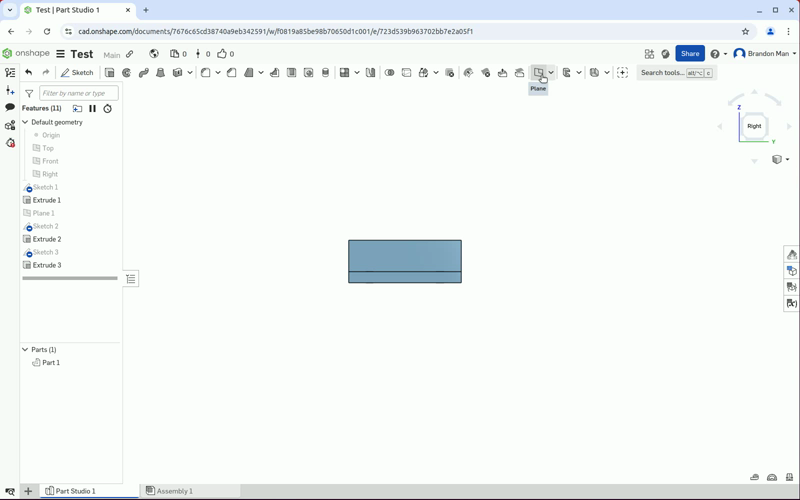
click(541, 75)
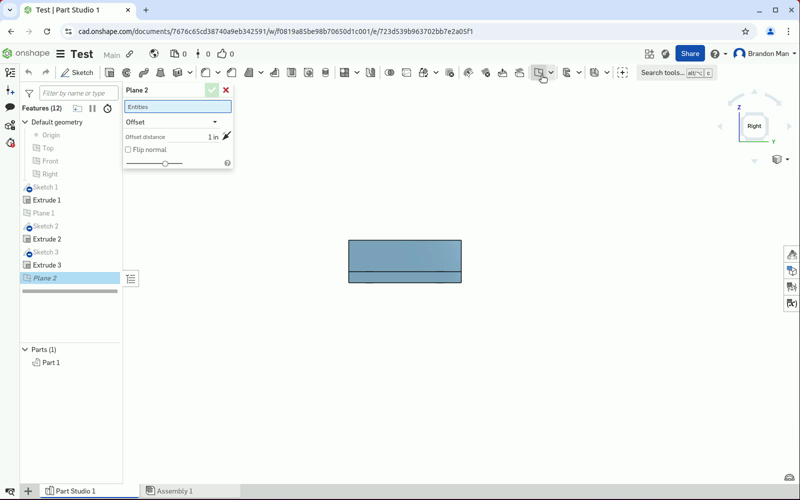
mouse_move(73, 176)
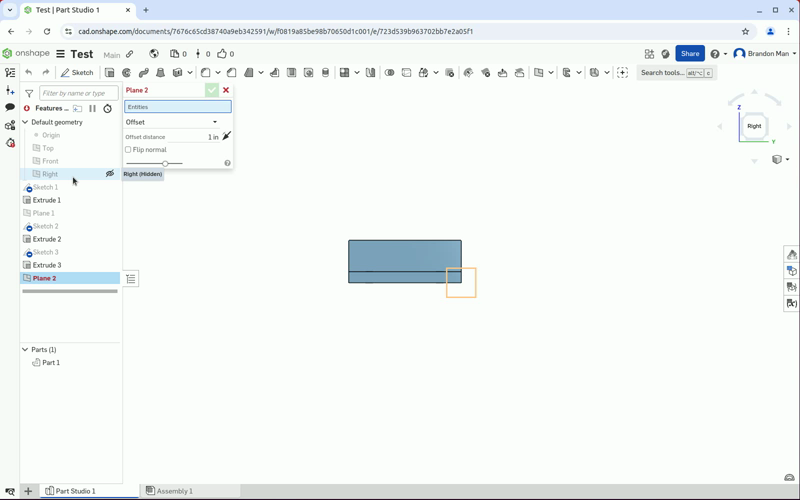
click(73, 176)
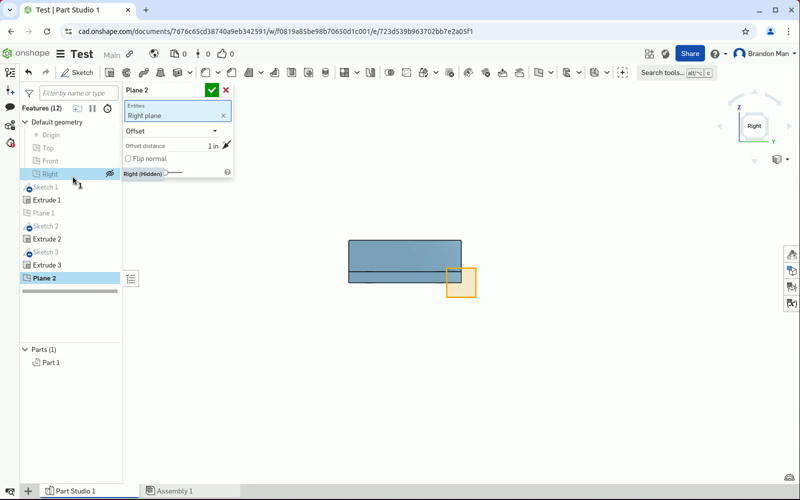
key(tab, 2)
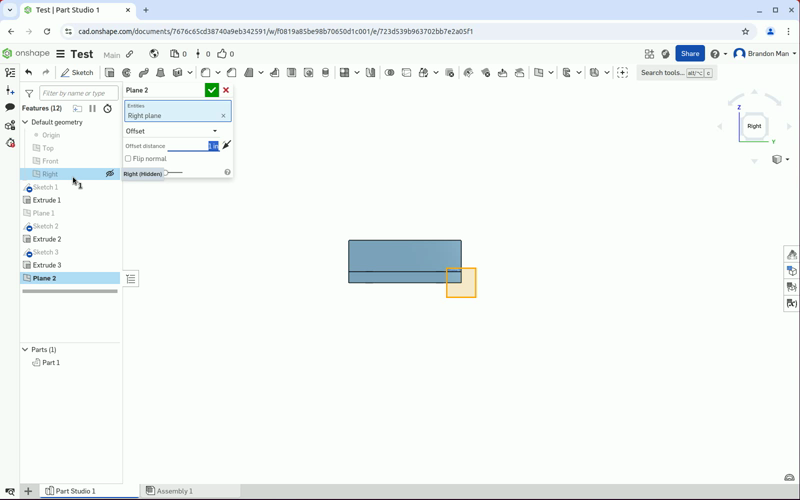
text(13.495)
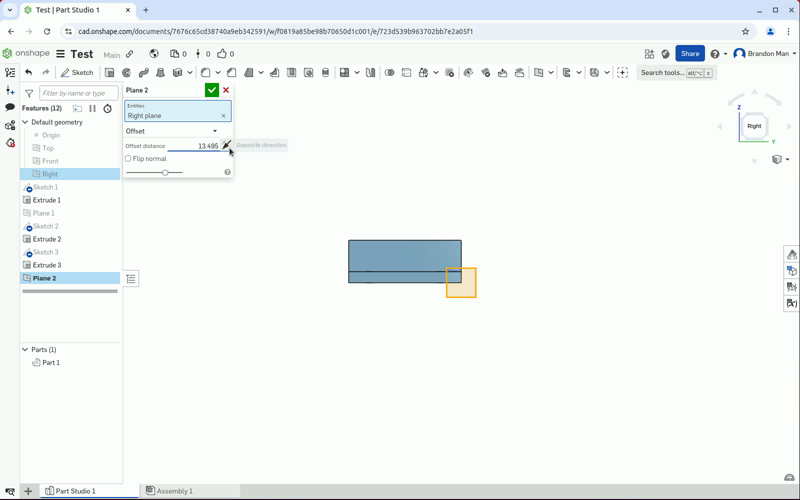
mouse_move(229, 147)
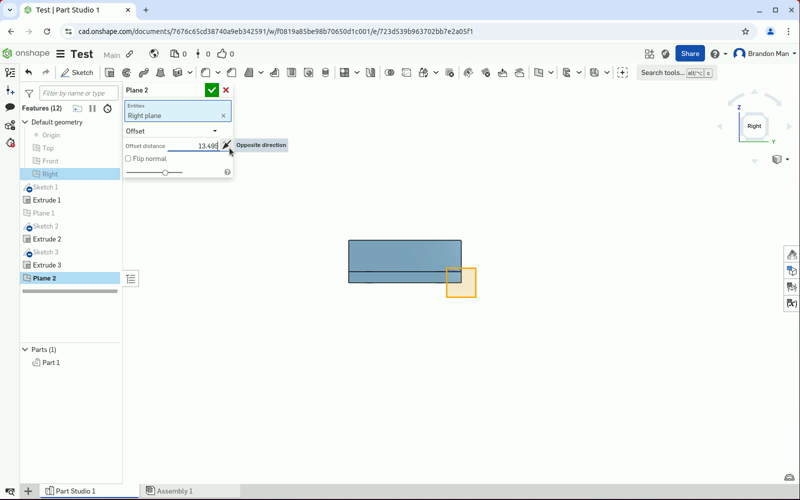
click(229, 147)
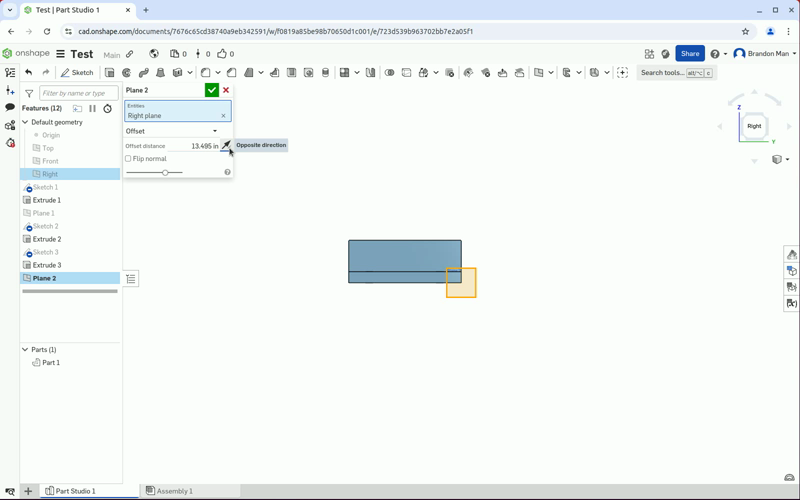
key(enter, 2)
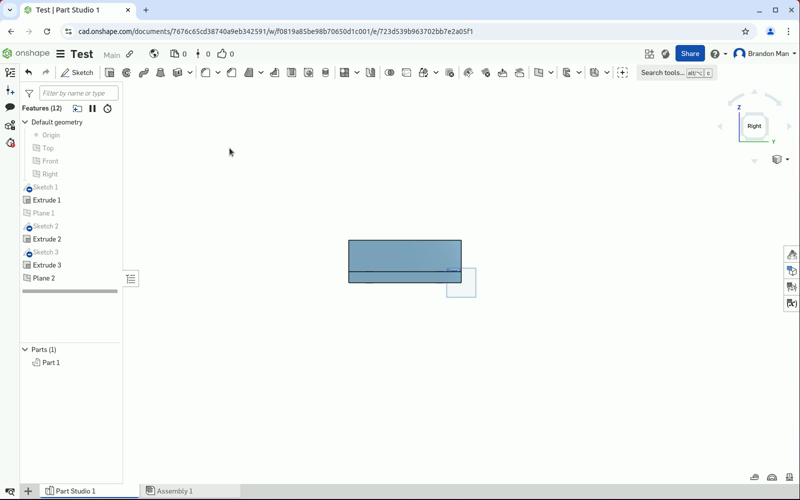
key(shift+s)
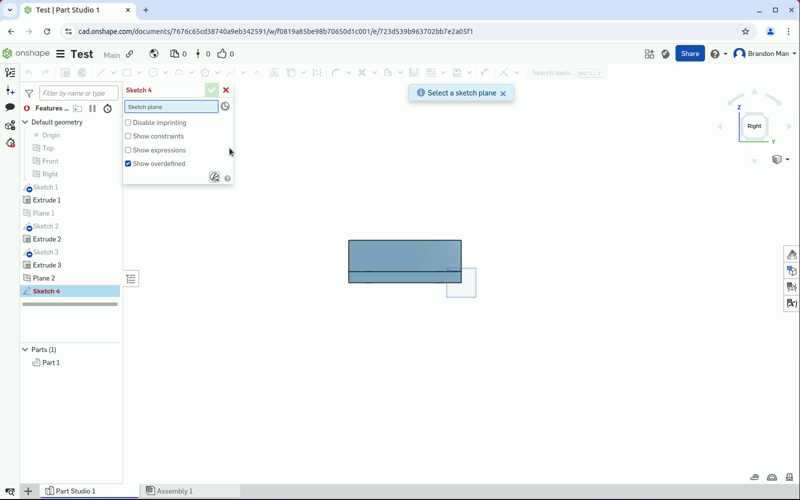
mouse_move(73, 280)
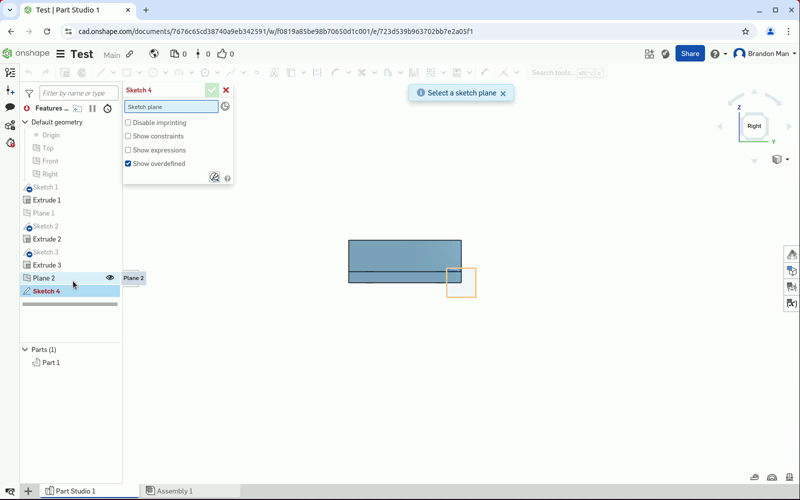
click(73, 280)
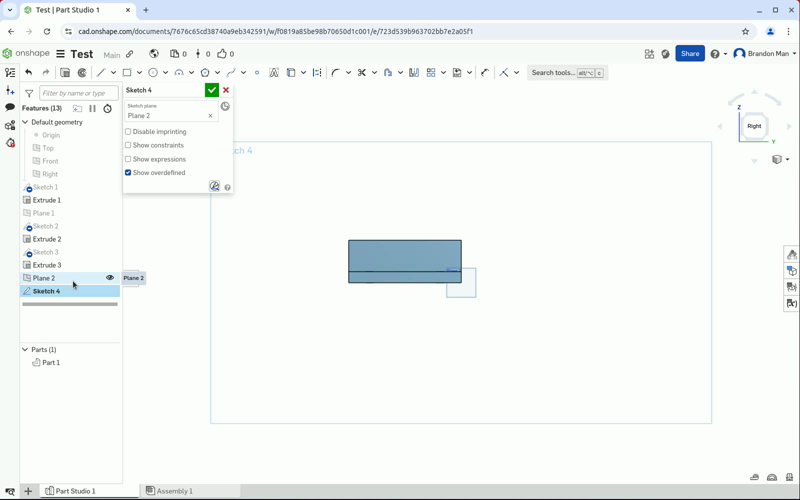
mouse_move(73, 352)
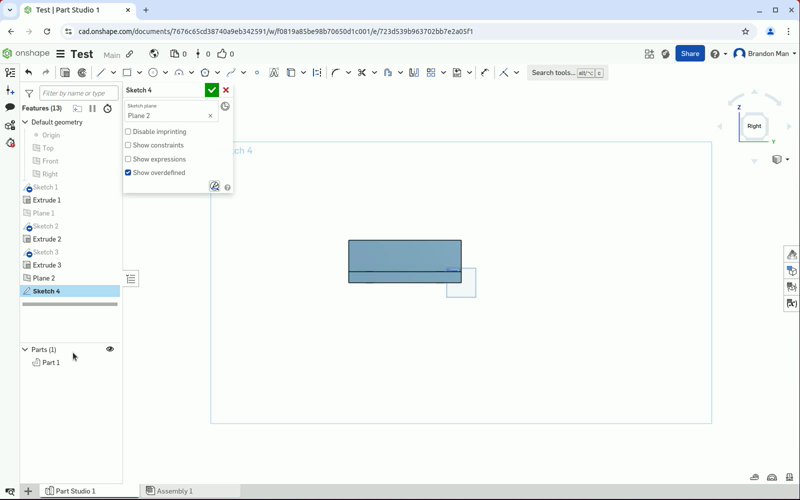
key(y)
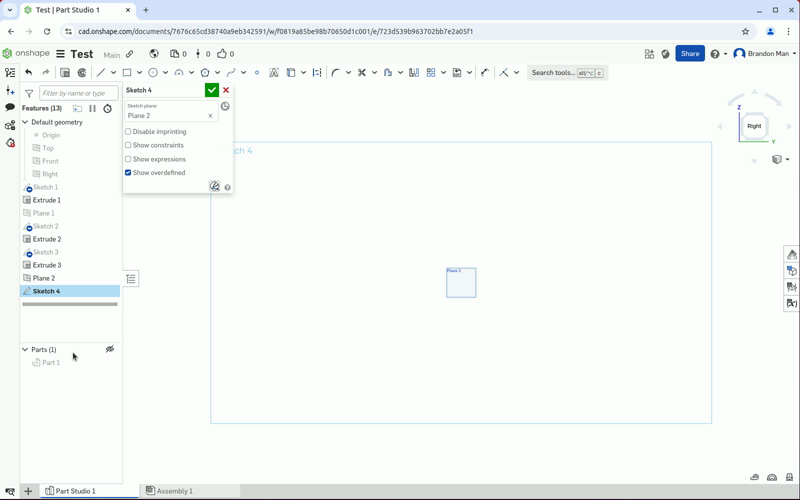
key(c)
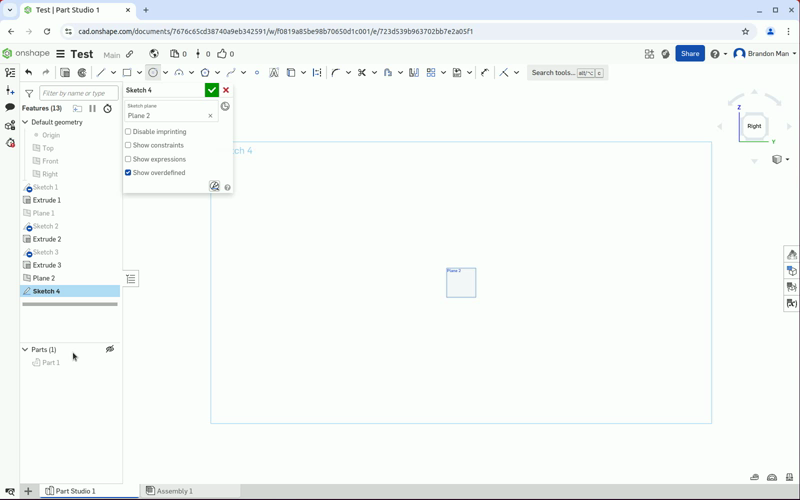
key_down(shift)
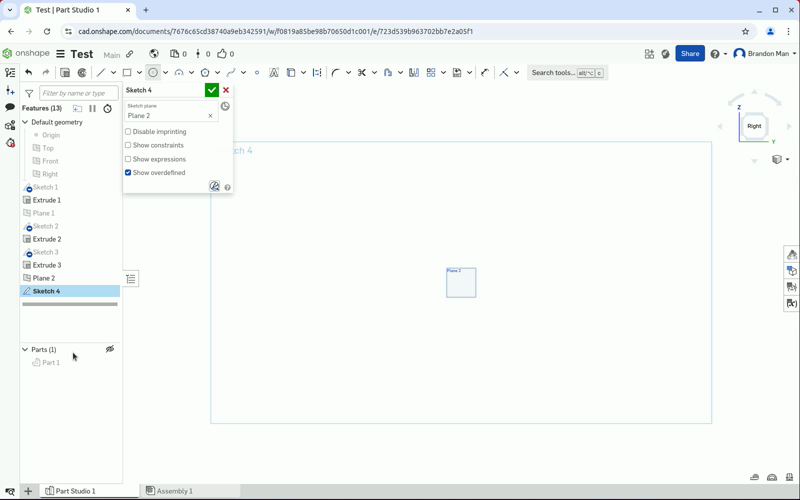
mouse_move(377, 250)
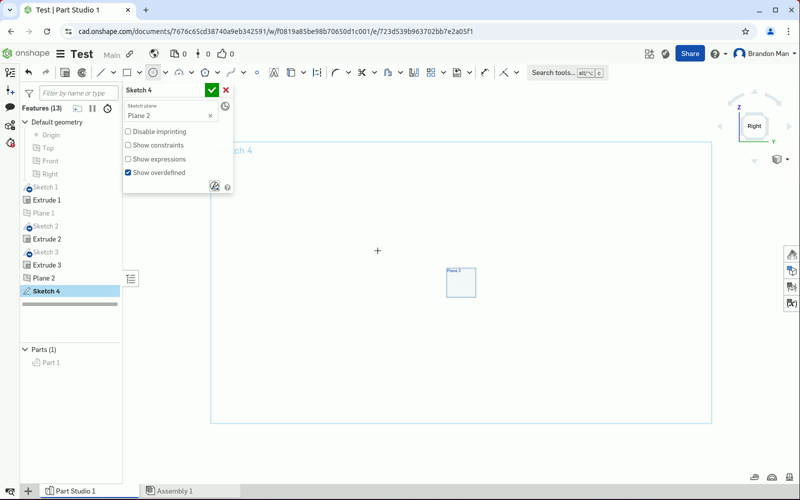
click(377, 250)
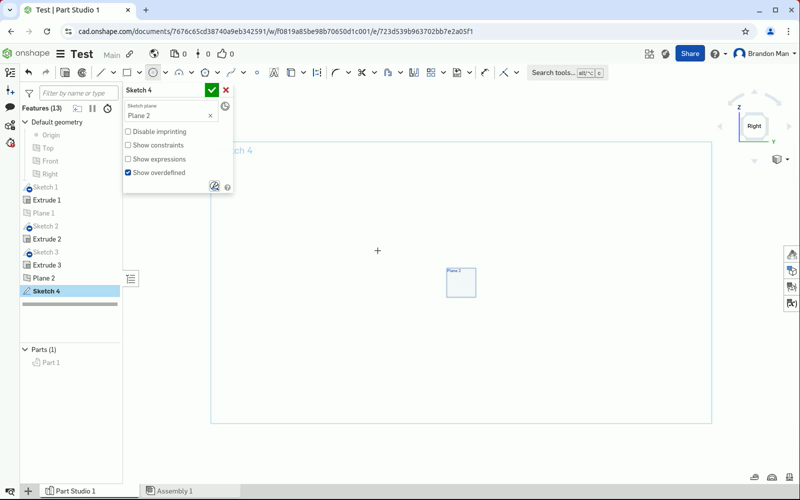
key_up(shift)
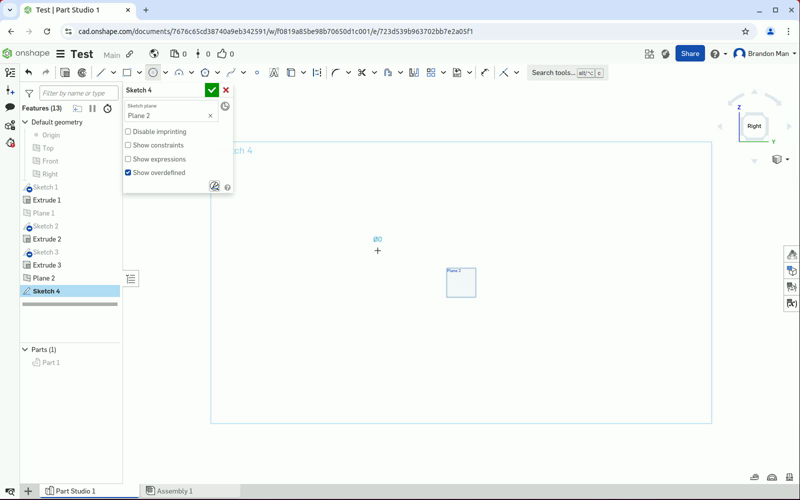
mouse_move(383, 250)
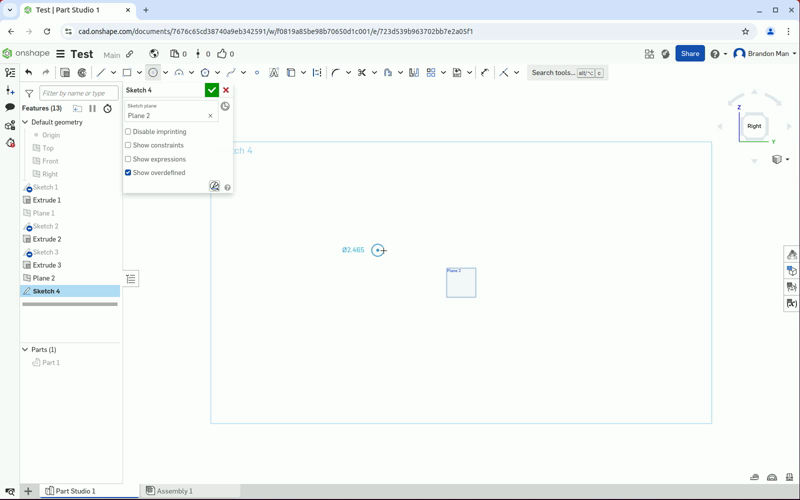
click(383, 250)
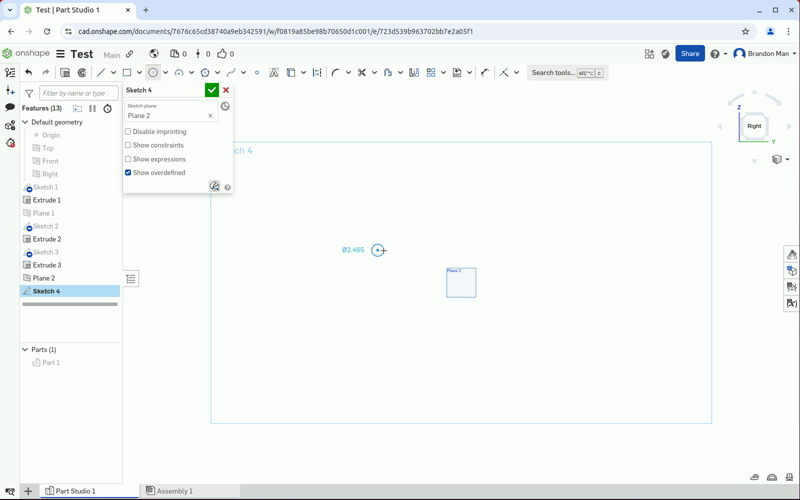
key(esc)
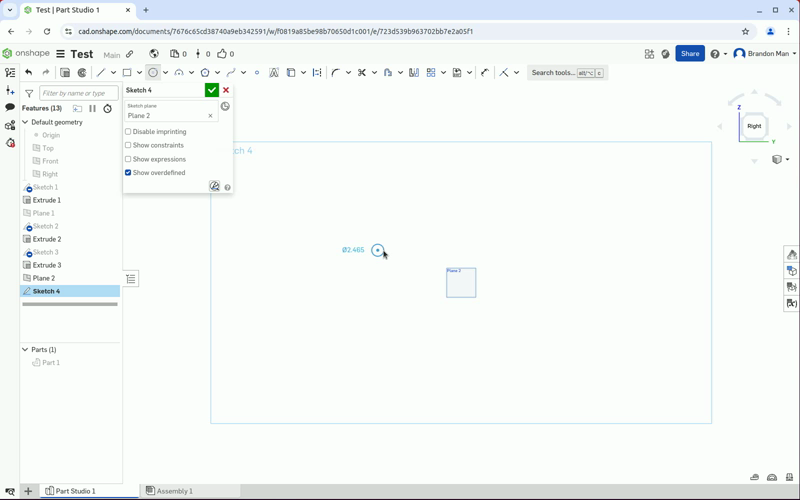
mouse_move(375, 250)
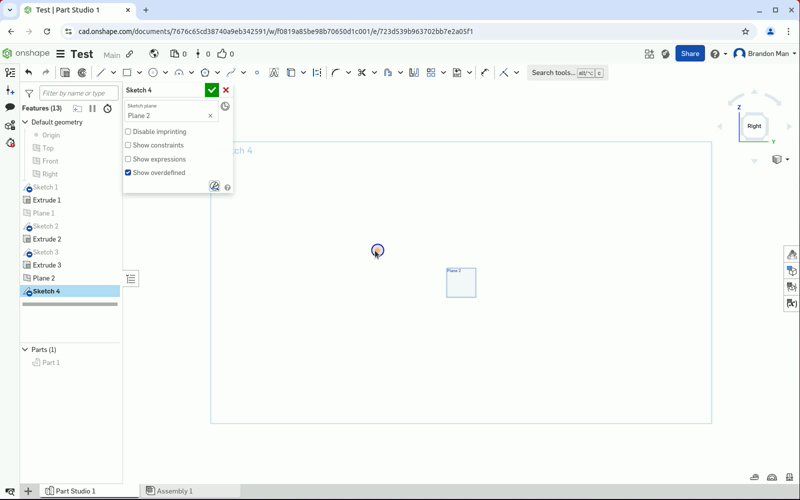
scroll(6)
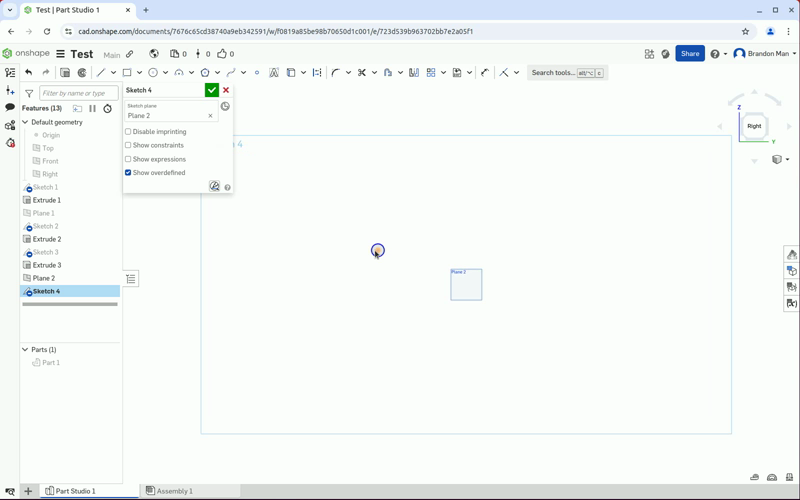
scroll(6)
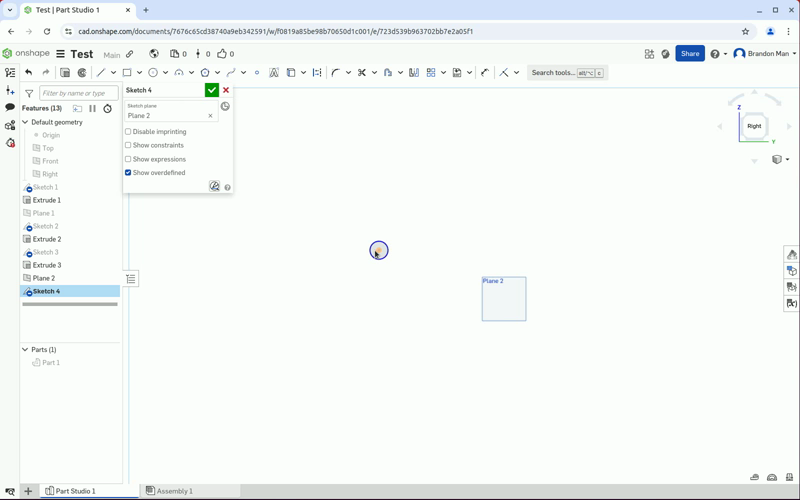
scroll(6)
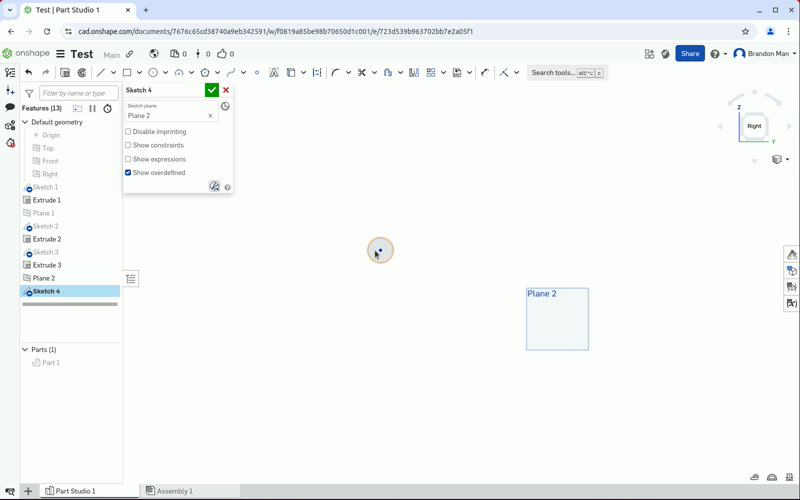
scroll(6)
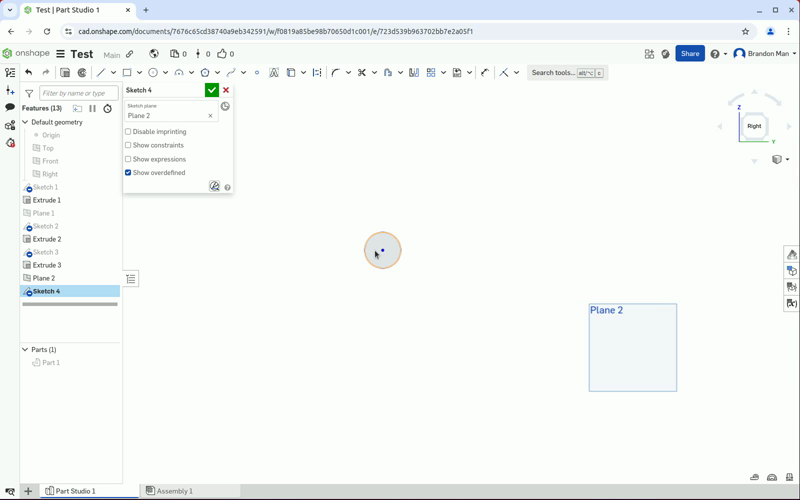
scroll(6)
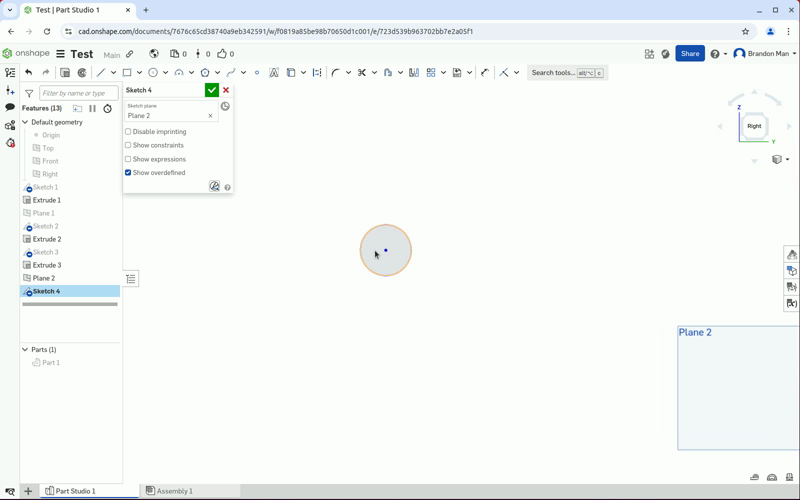
scroll(6)
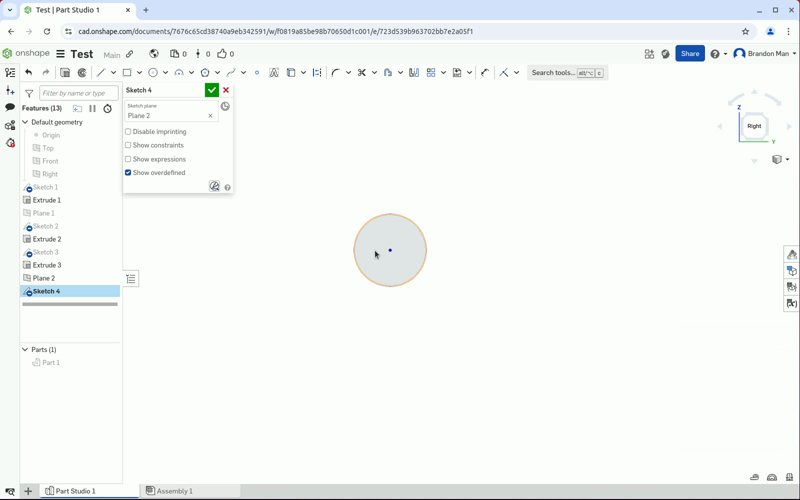
scroll(6)
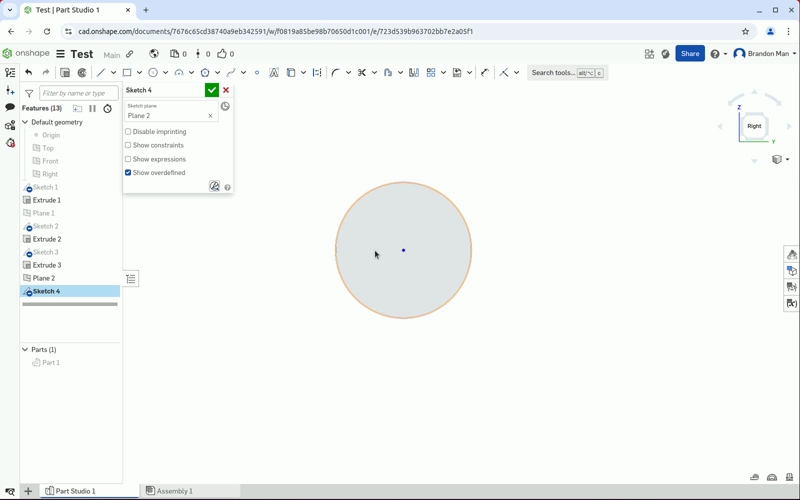
click(375, 250)
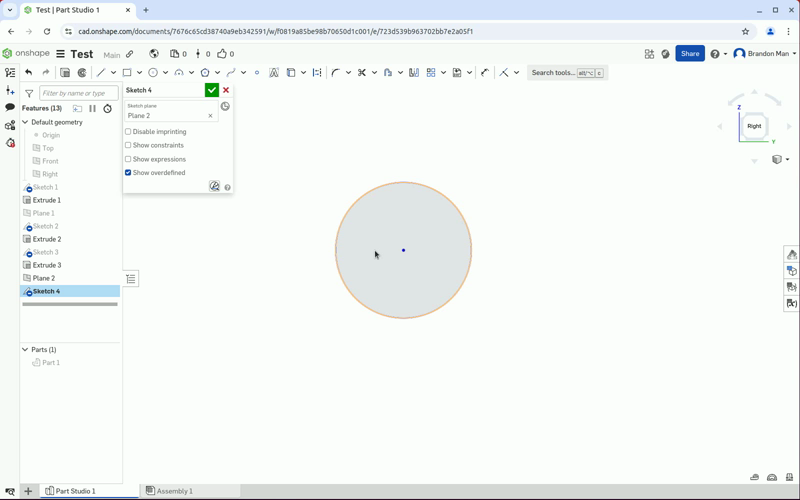
scroll(-6)
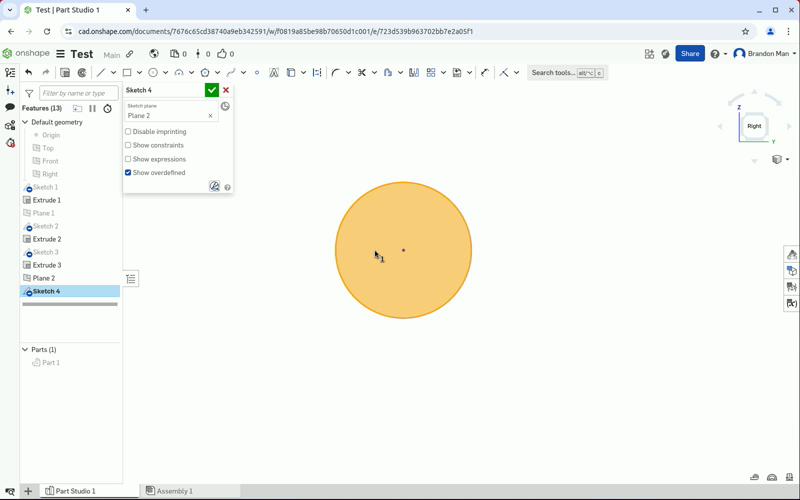
scroll(-6)
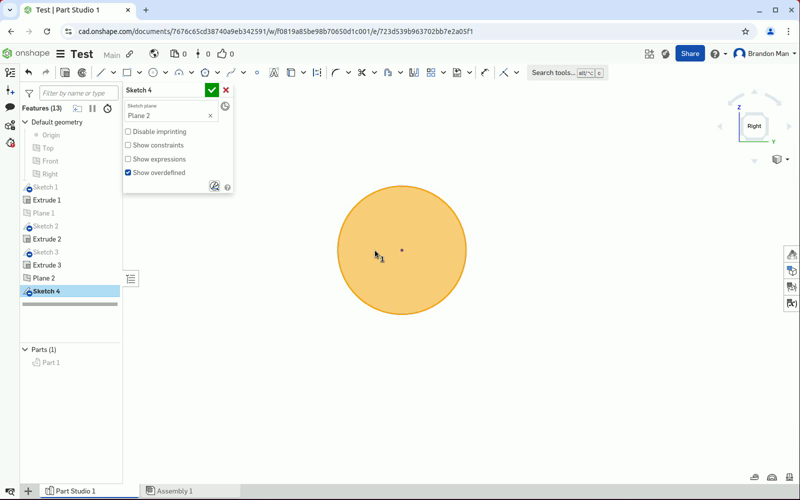
scroll(-6)
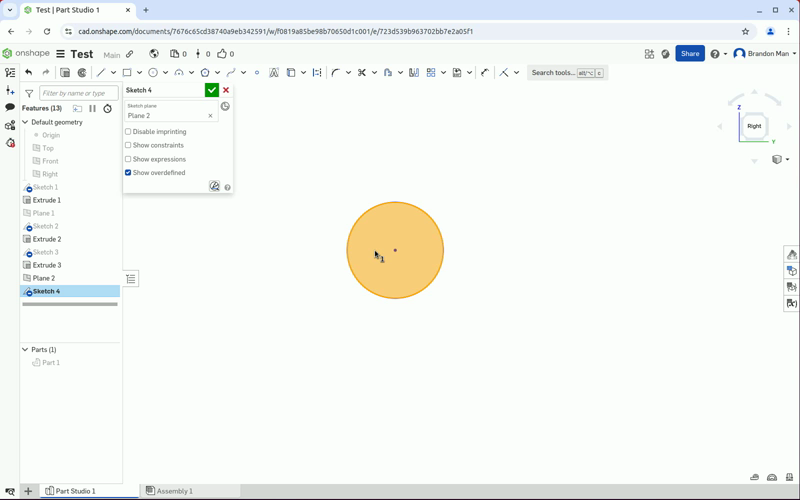
scroll(-6)
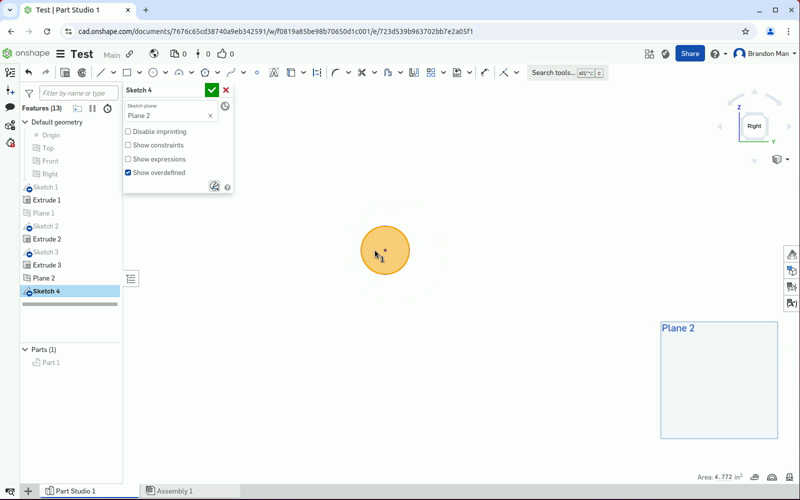
scroll(-6)
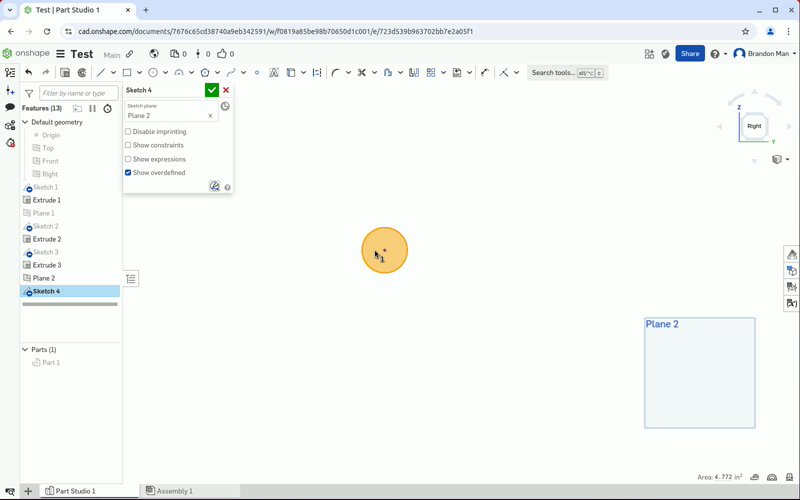
scroll(-6)
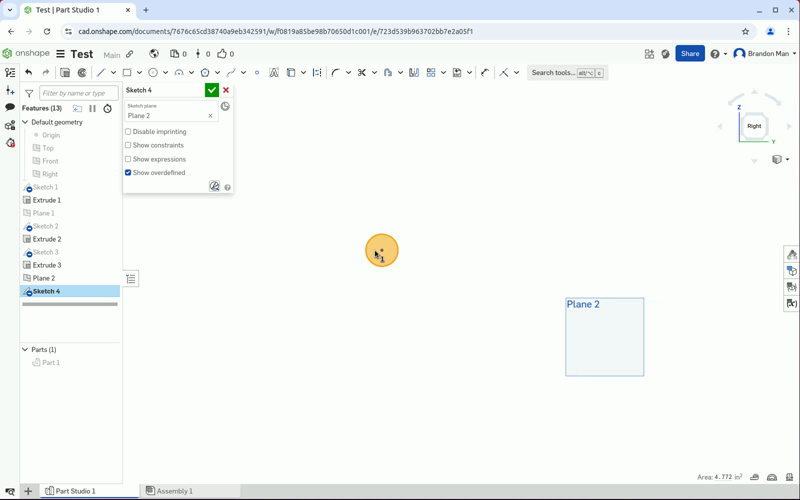
scroll(-6)
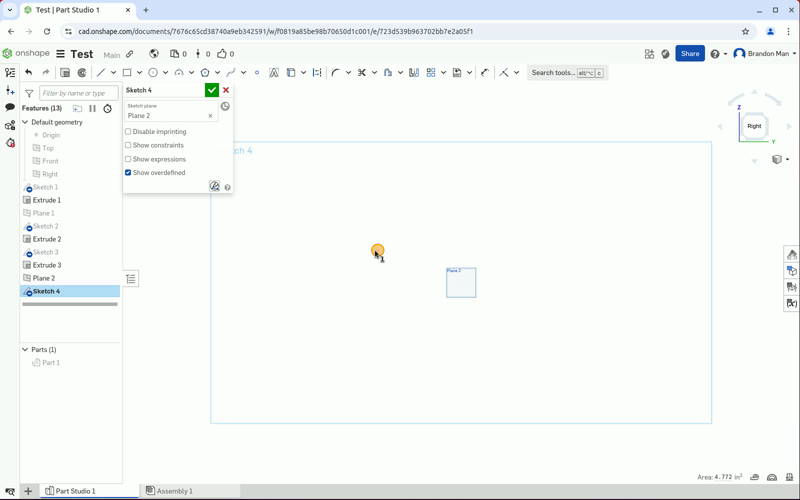
mouse_move(73, 352)
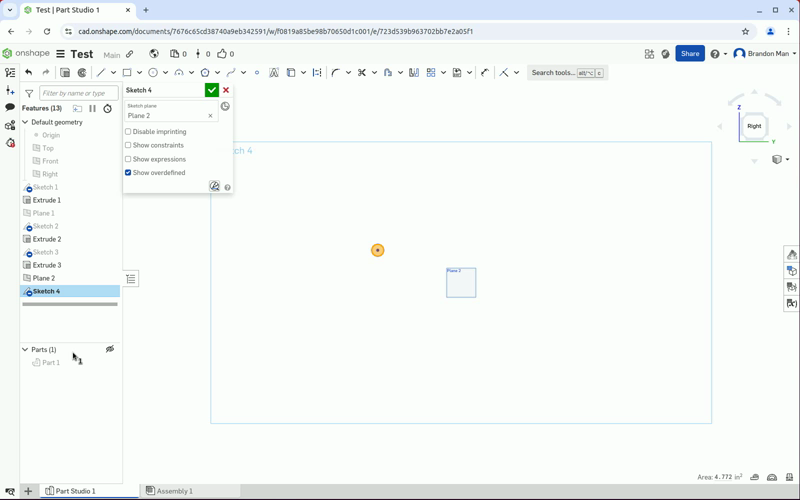
key(shift+y)
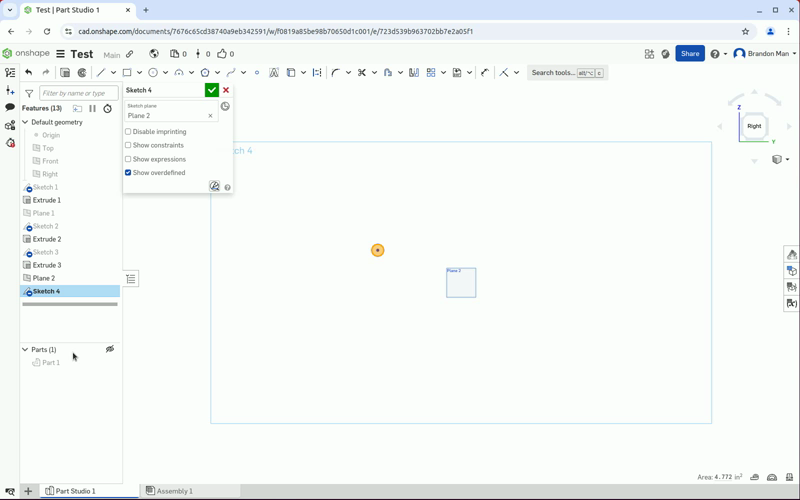
key(shift+e)
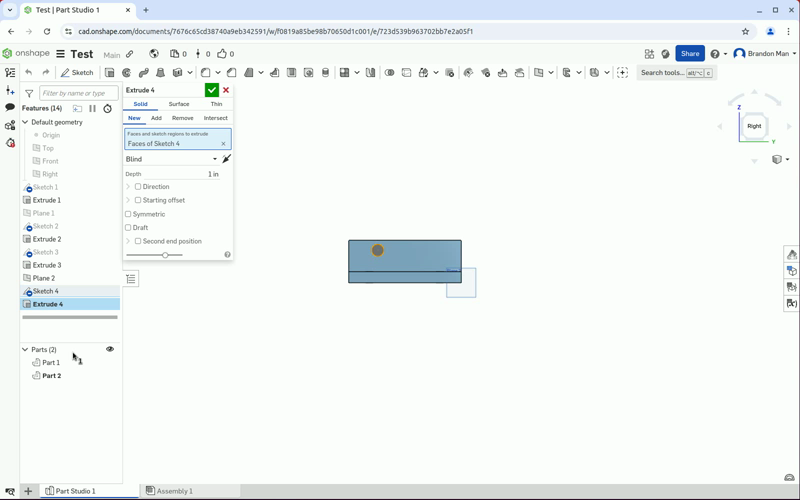
mouse_move(143, 106)
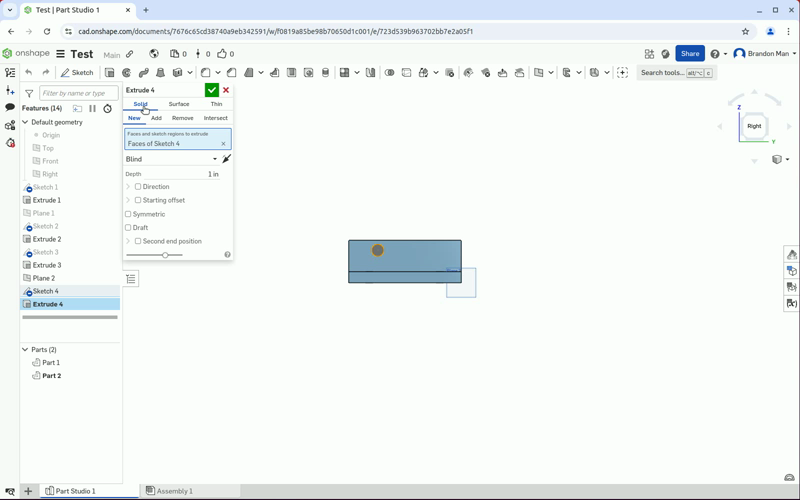
click(143, 106)
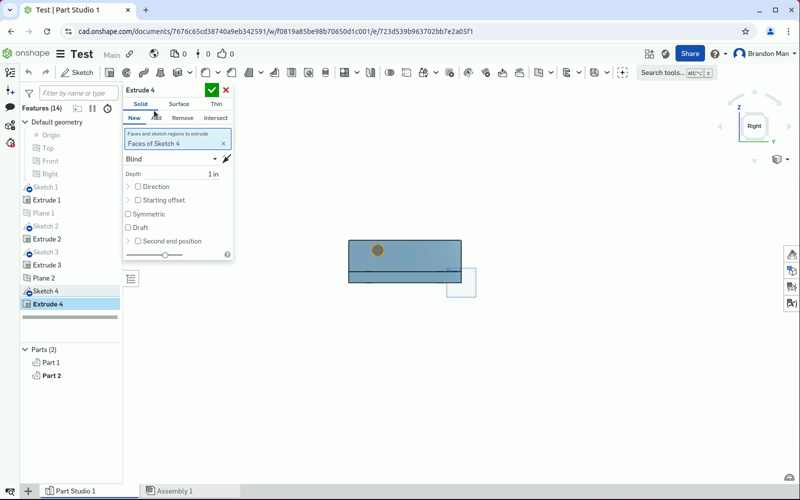
mouse_move(186, 120)
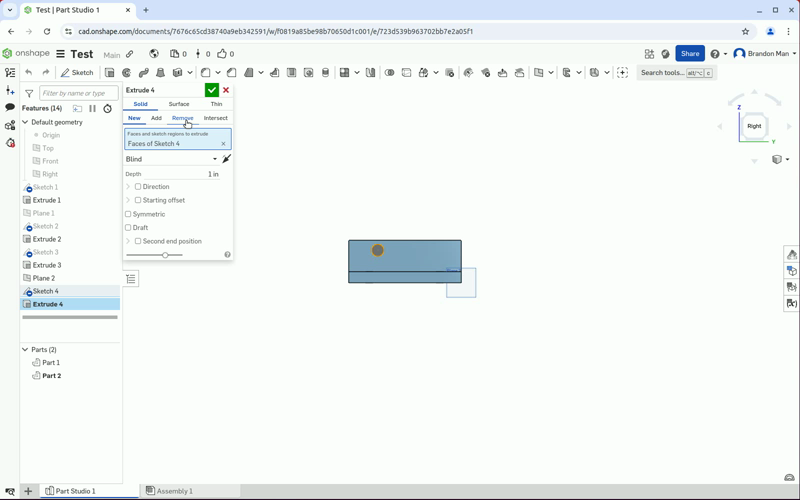
click(186, 120)
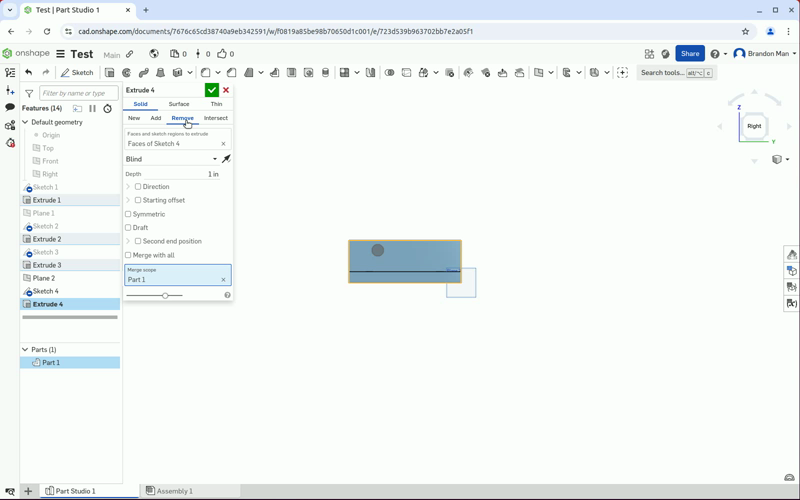
key(tab, 4)
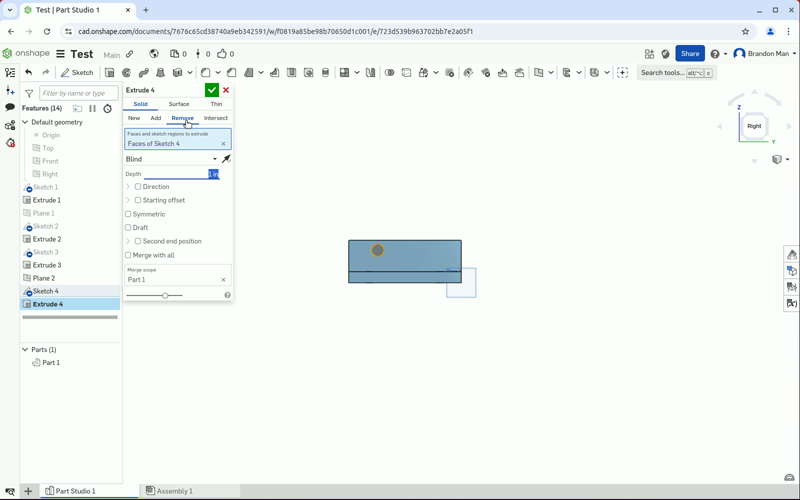
text(11.554)
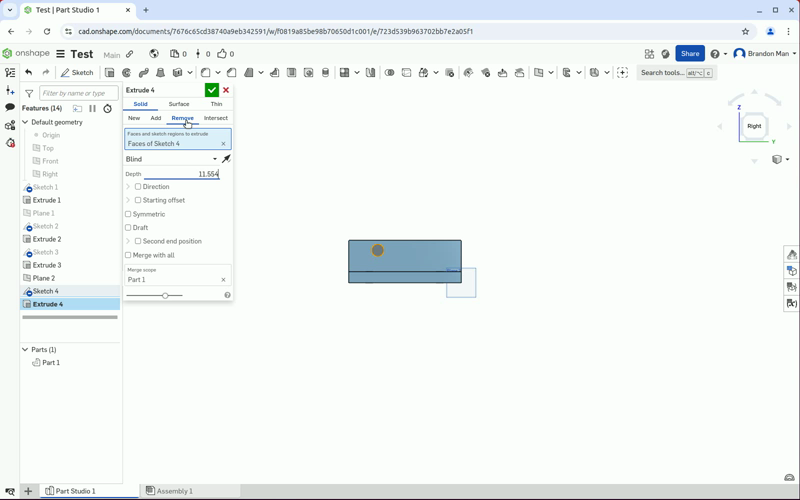
key(tab, 6)
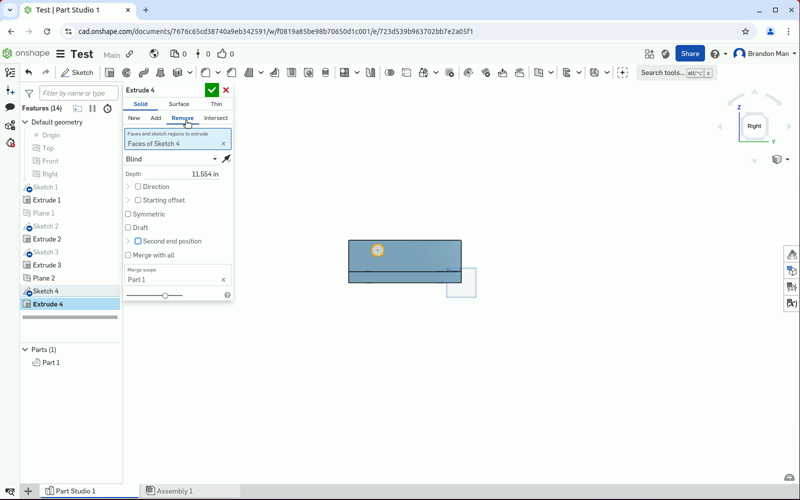
key(space)
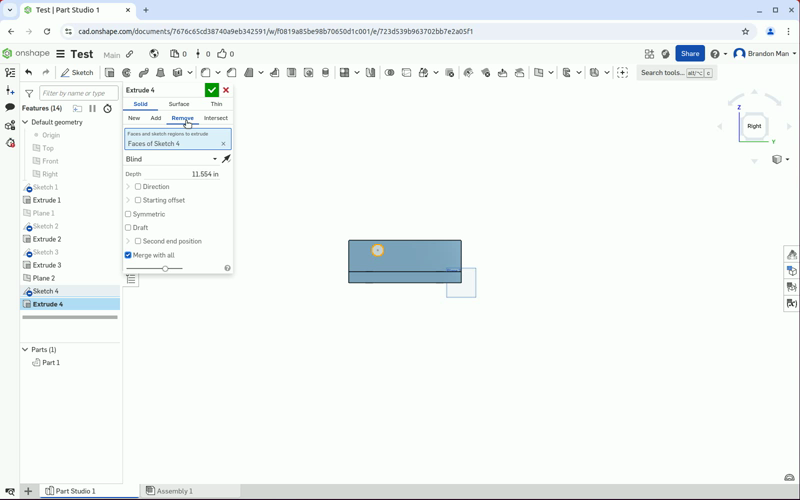
key(enter)
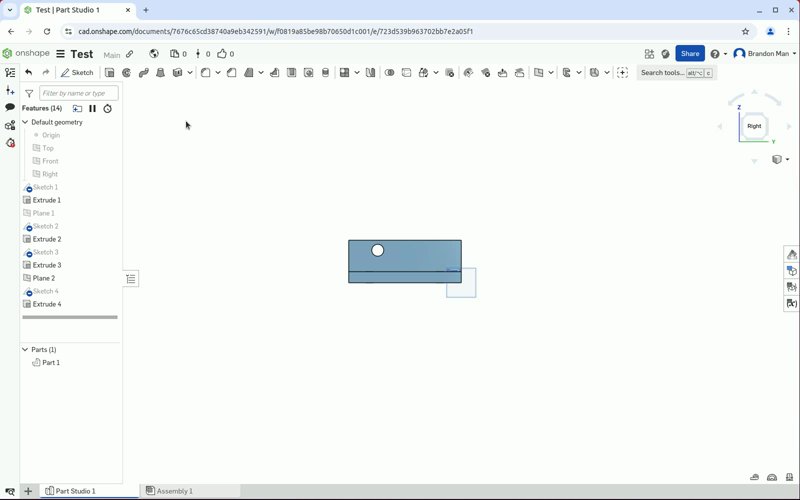
key(shift+h)
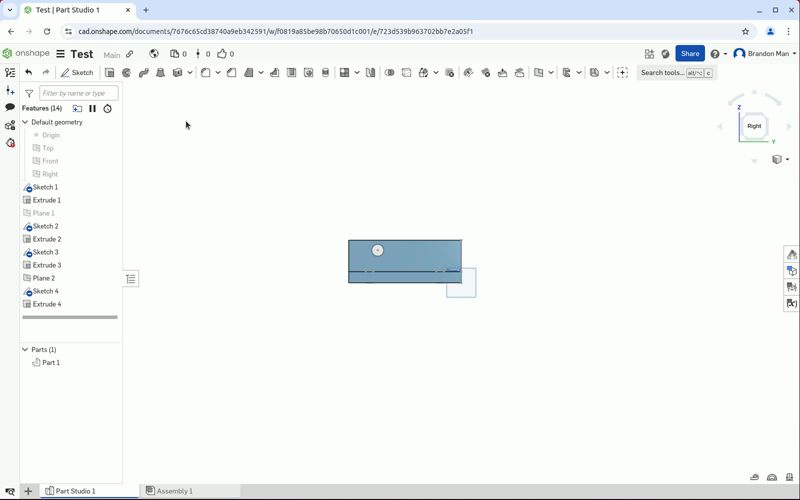
key(shift+h)
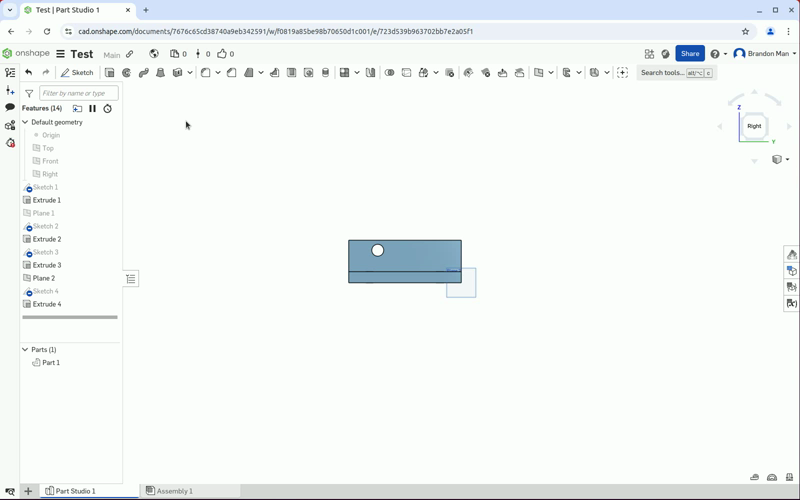
mouse_move(73, 189)
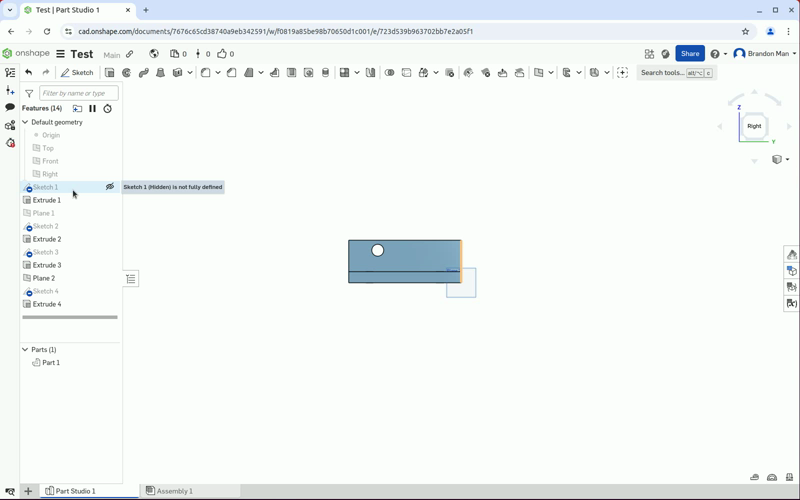
click(73, 189)
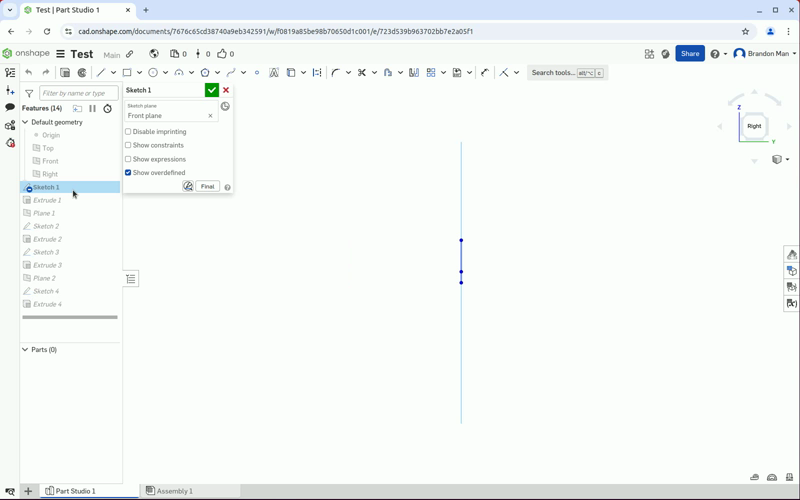
mouse_move(229, 92)
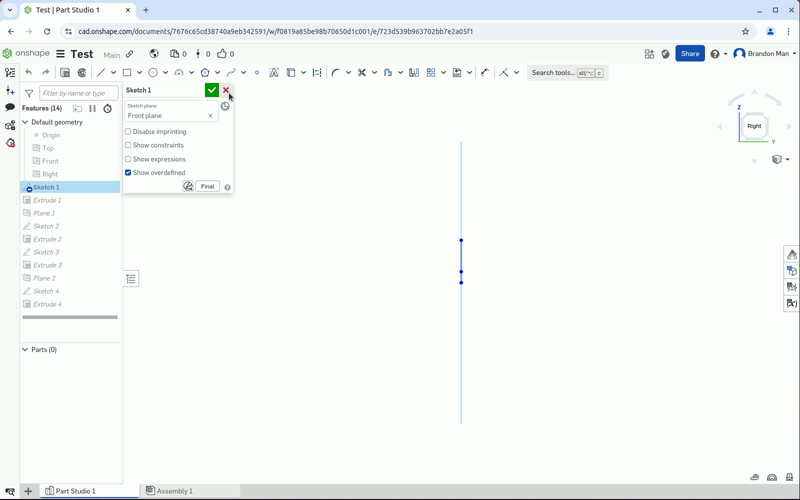
click(229, 92)
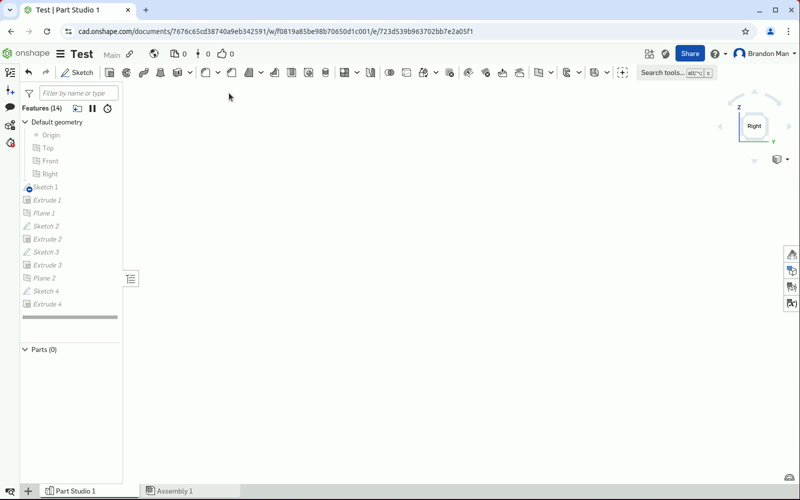
key(shift+s)
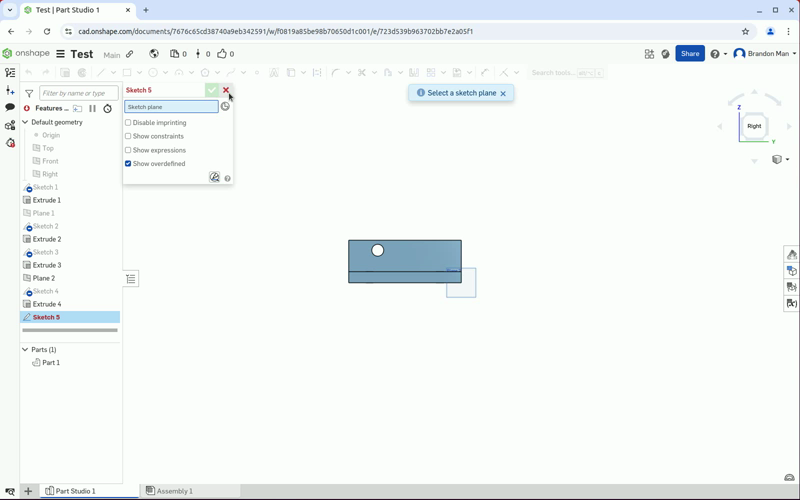
mouse_move(73, 280)
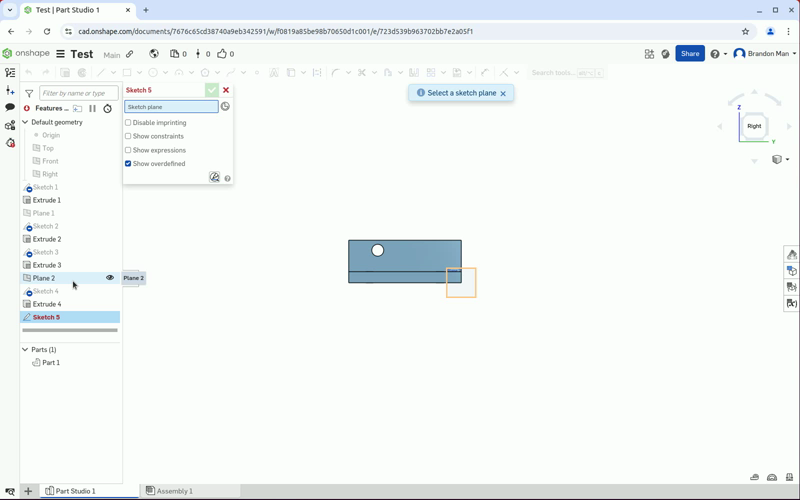
click(73, 280)
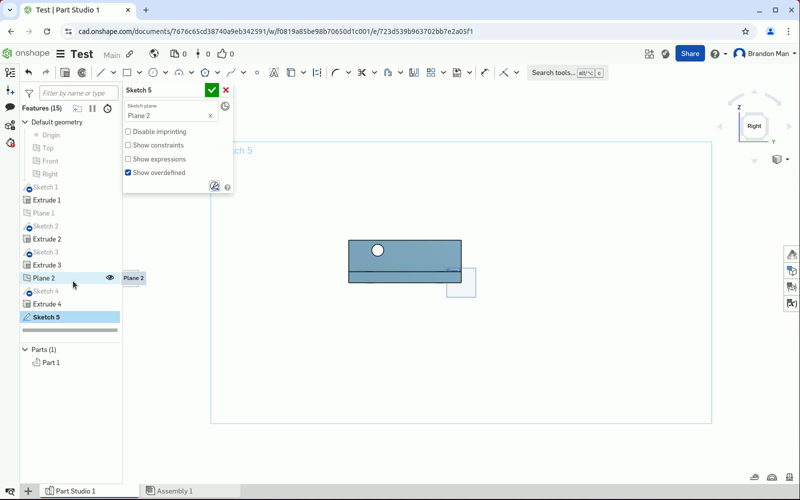
mouse_move(73, 352)
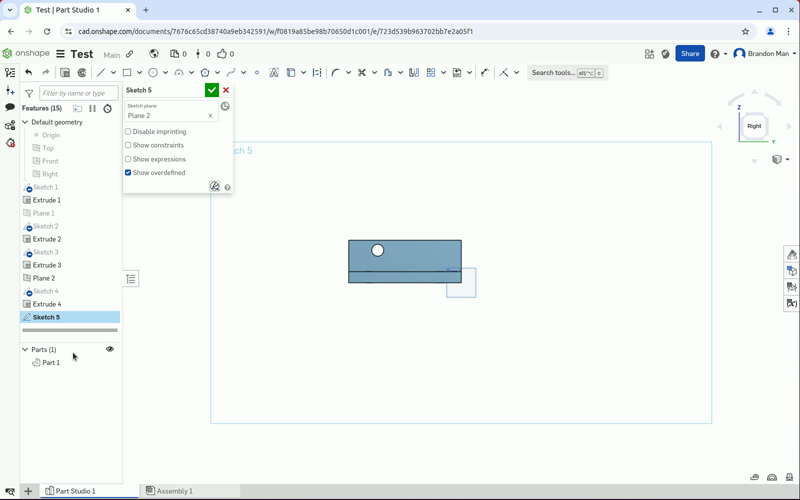
key(y)
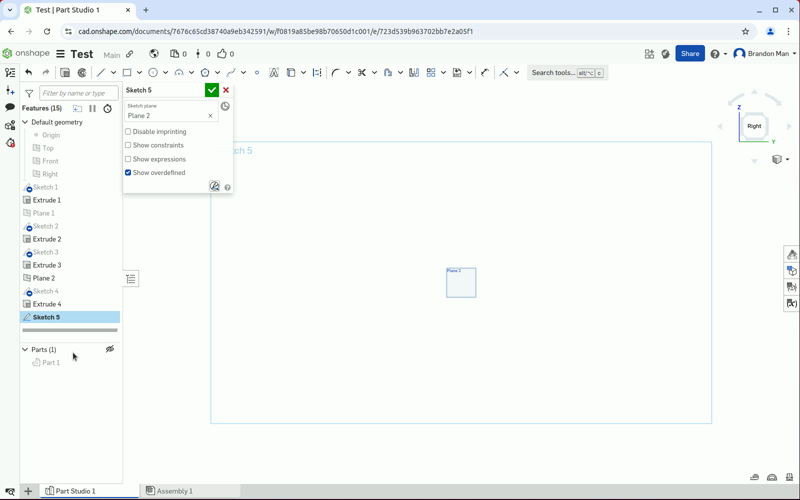
key(c)
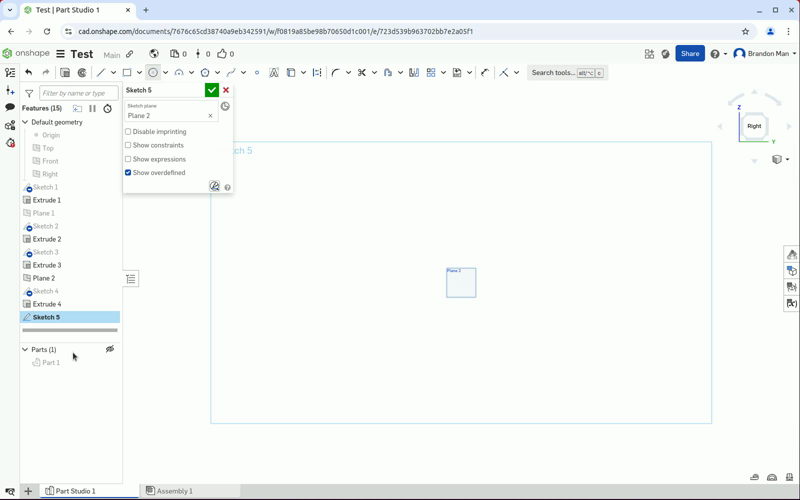
key_down(shift)
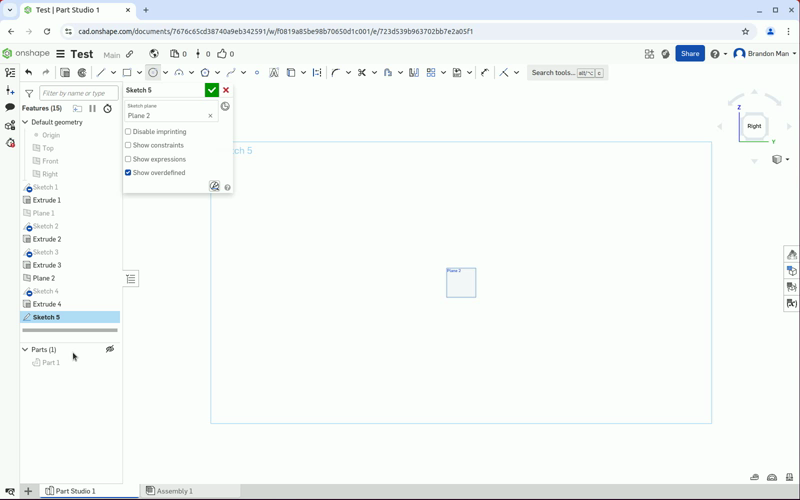
mouse_move(433, 250)
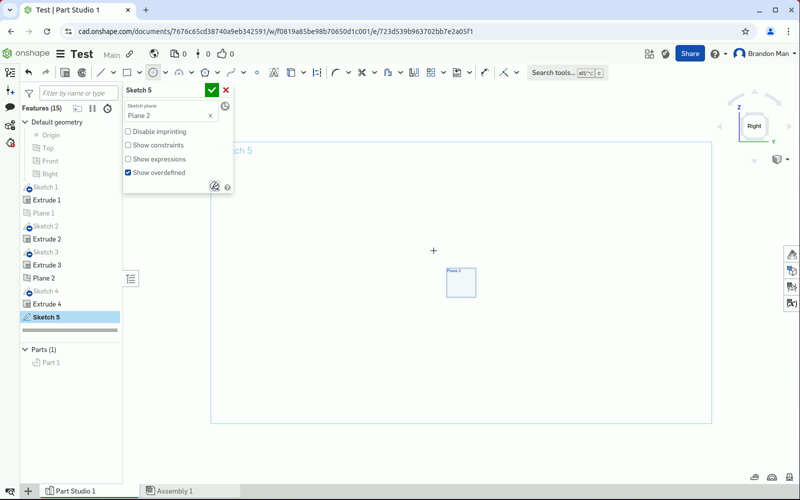
click(433, 250)
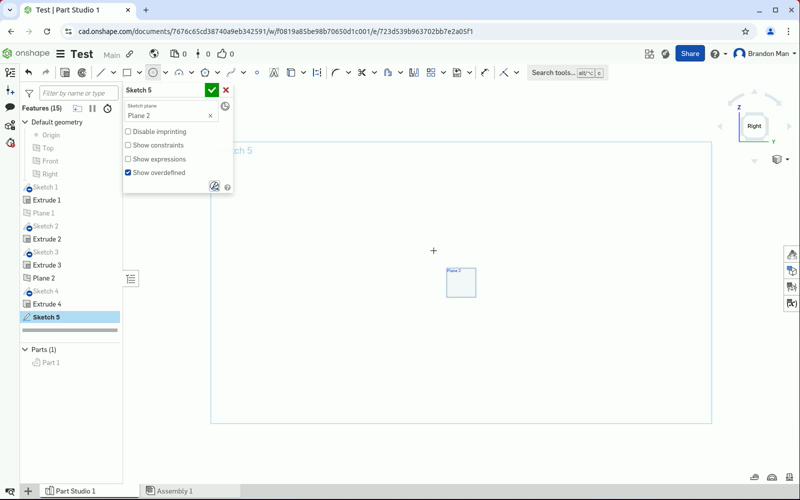
key_up(shift)
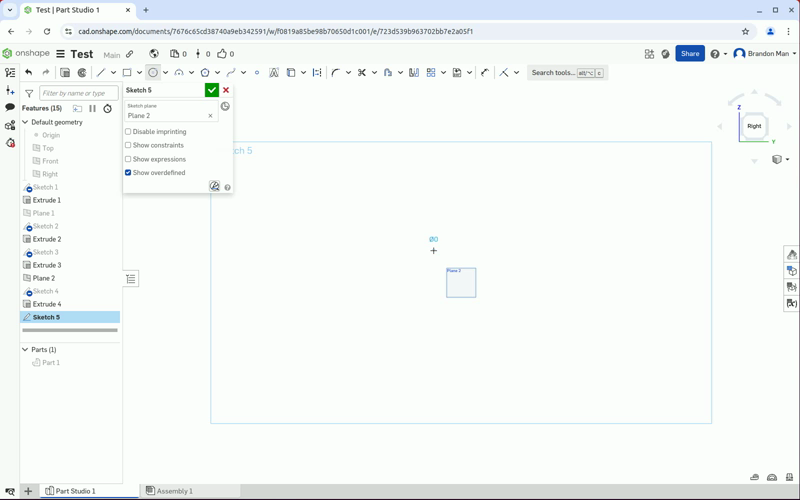
mouse_move(439, 250)
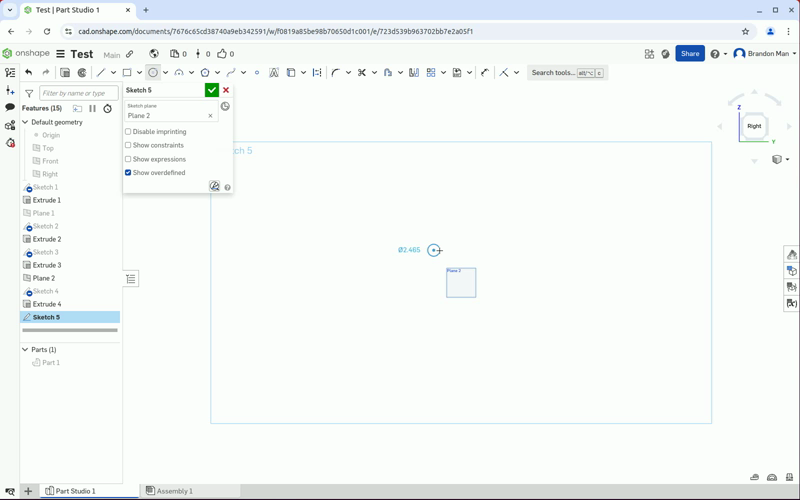
click(439, 250)
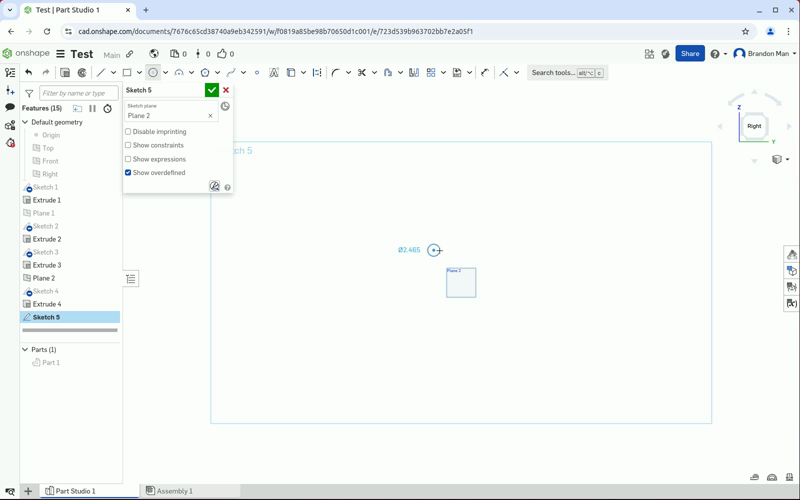
key(esc)
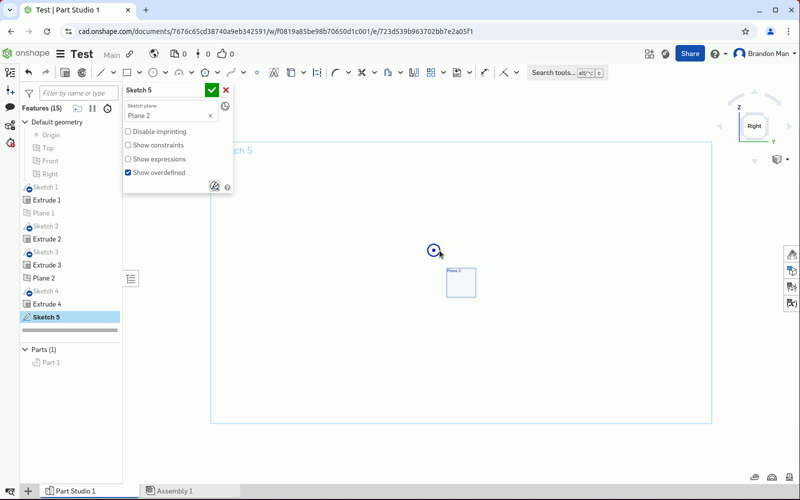
mouse_move(436, 254)
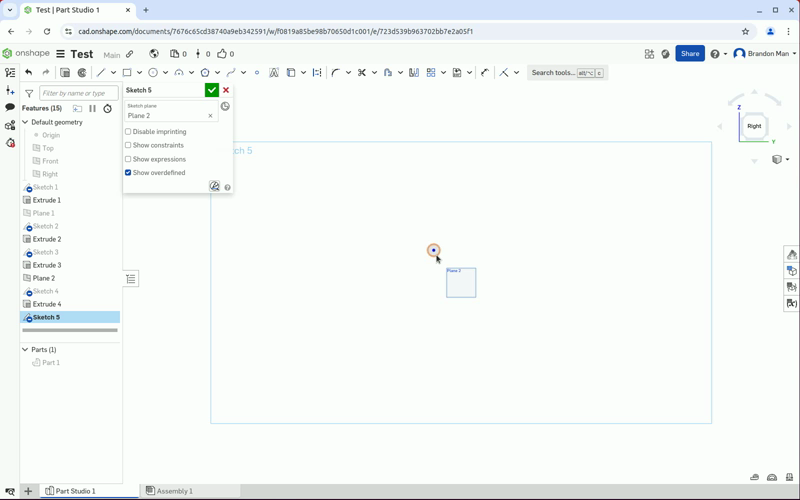
scroll(6)
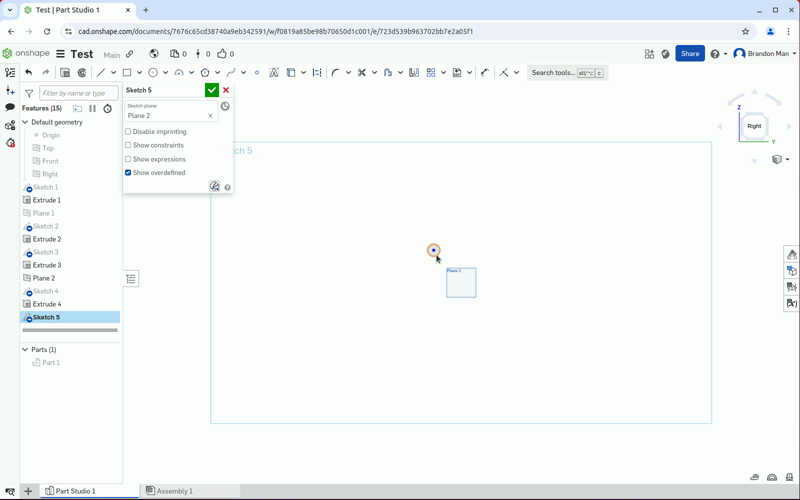
scroll(6)
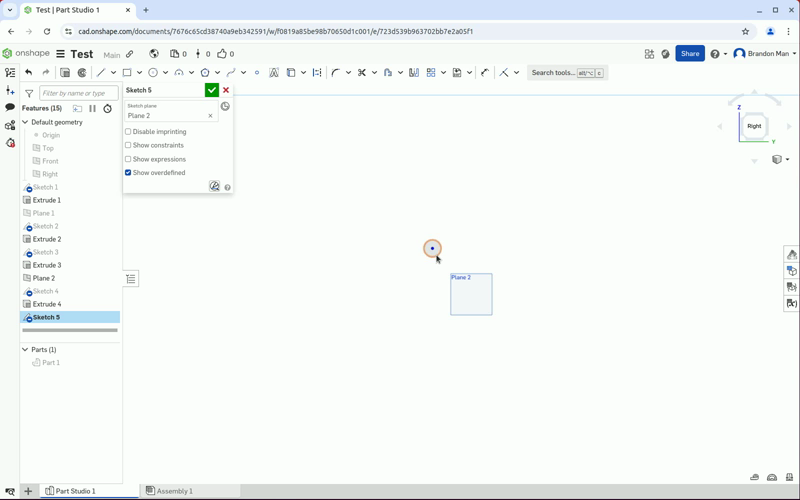
scroll(6)
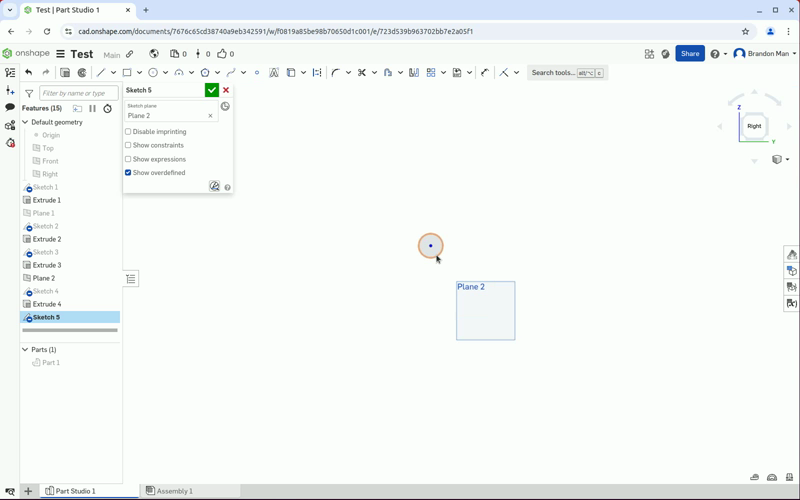
scroll(6)
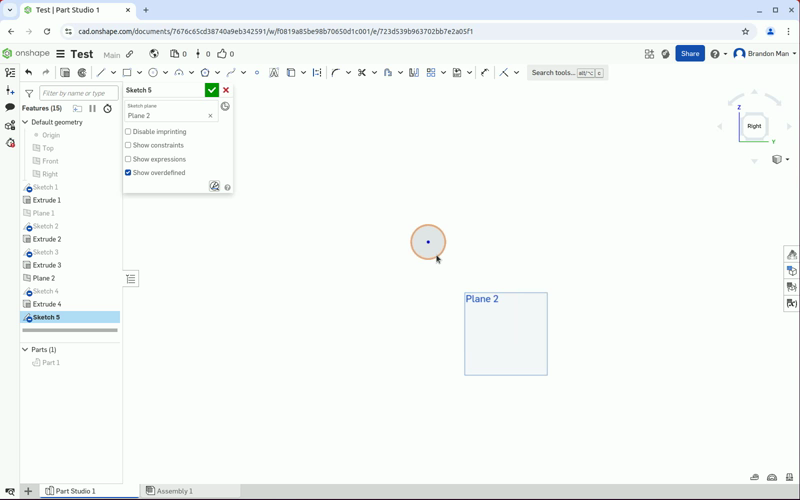
scroll(6)
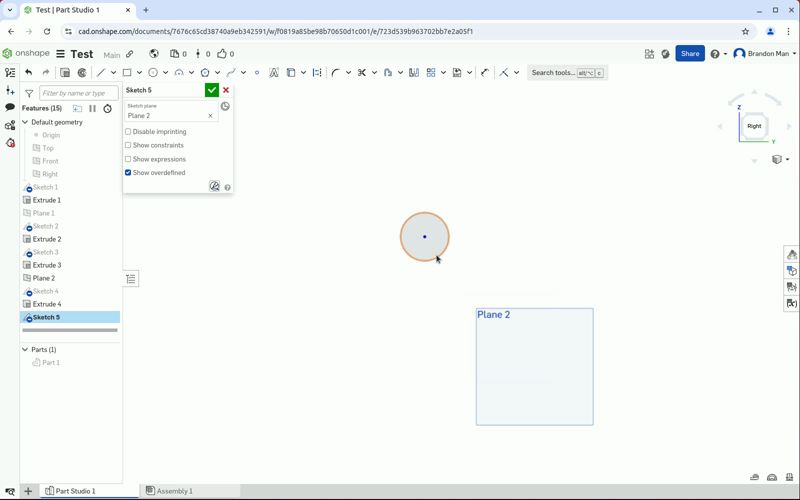
scroll(6)
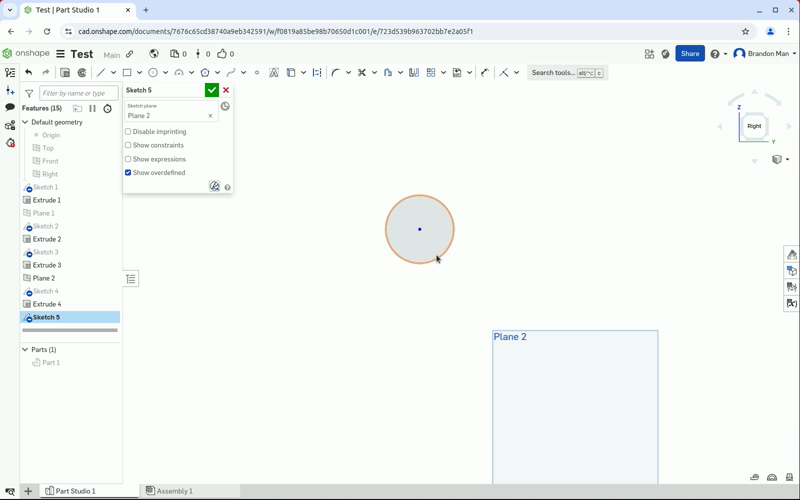
scroll(6)
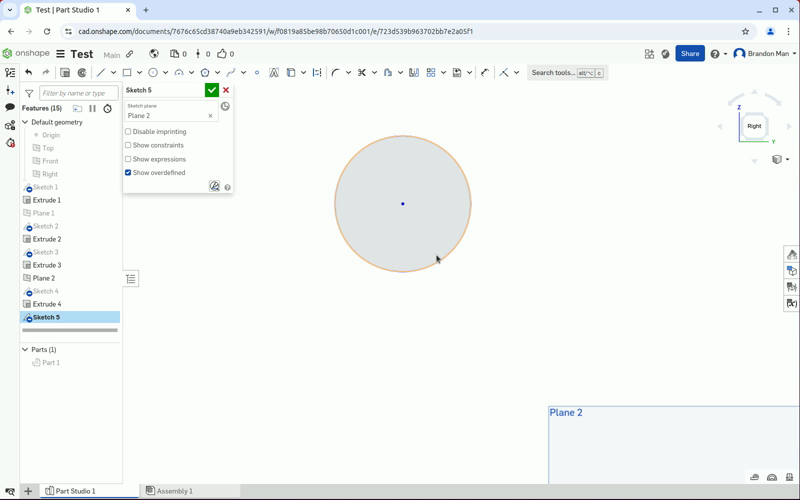
click(436, 254)
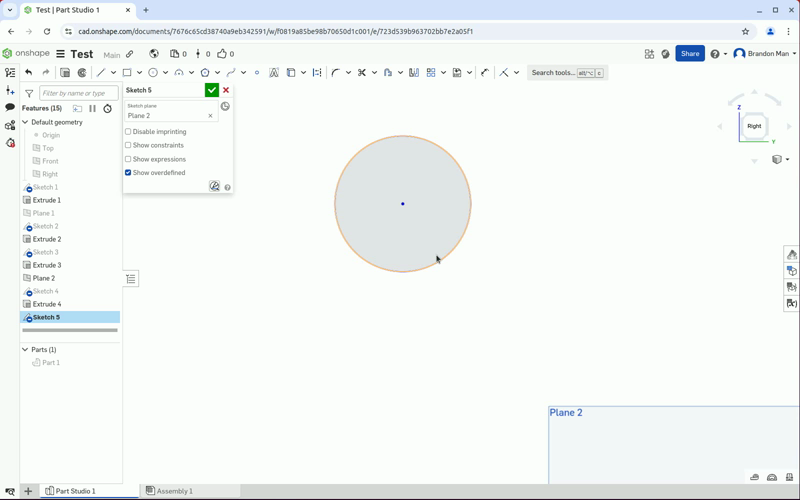
scroll(-6)
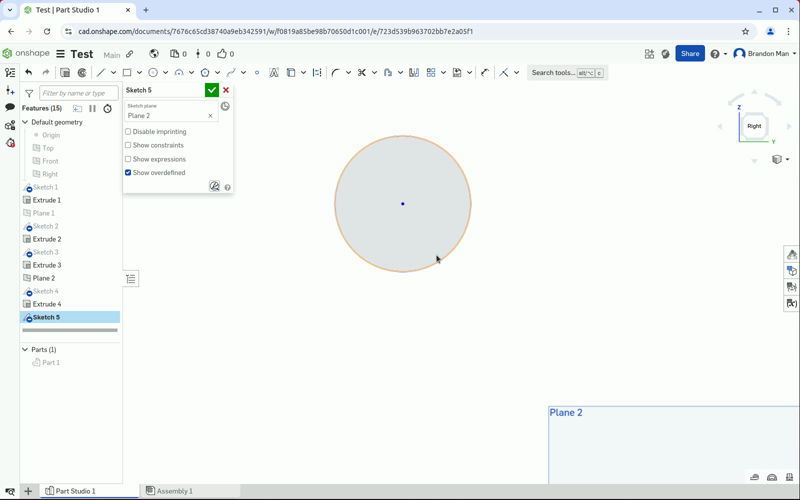
scroll(-6)
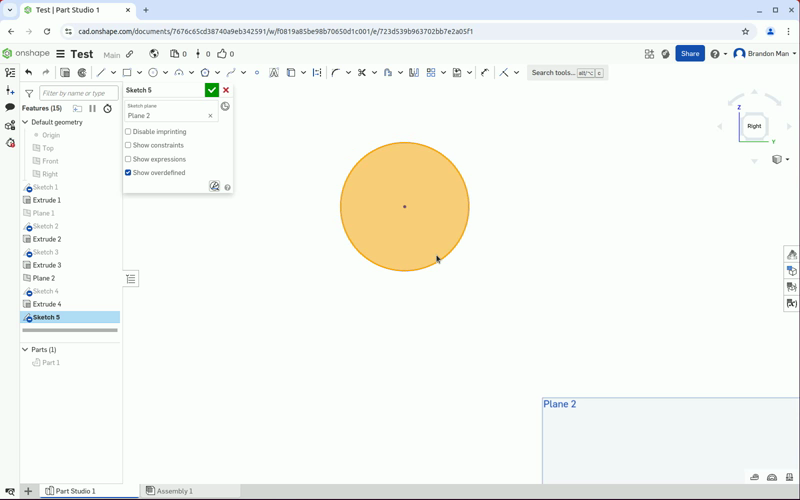
scroll(-6)
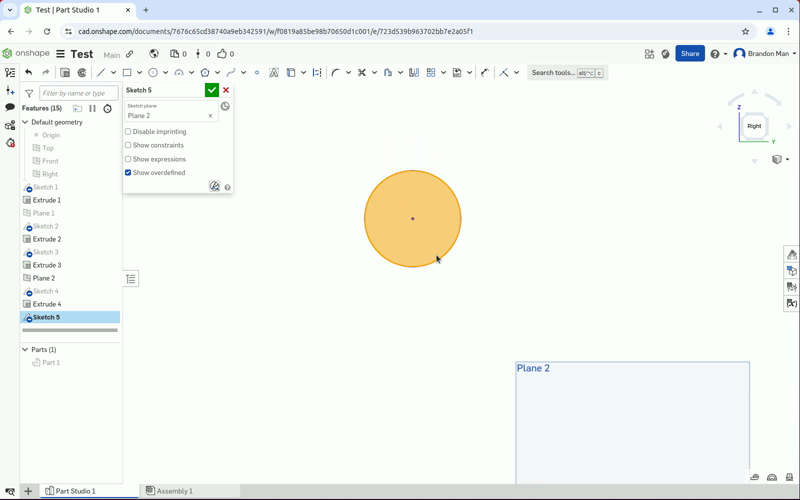
scroll(-6)
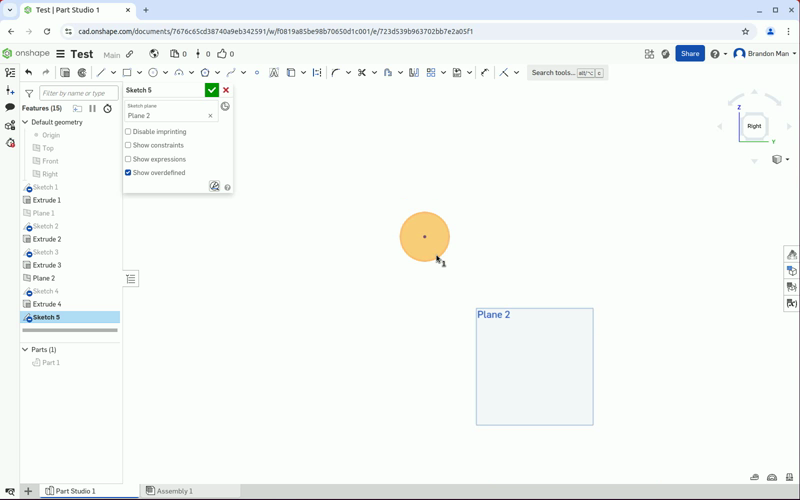
scroll(-6)
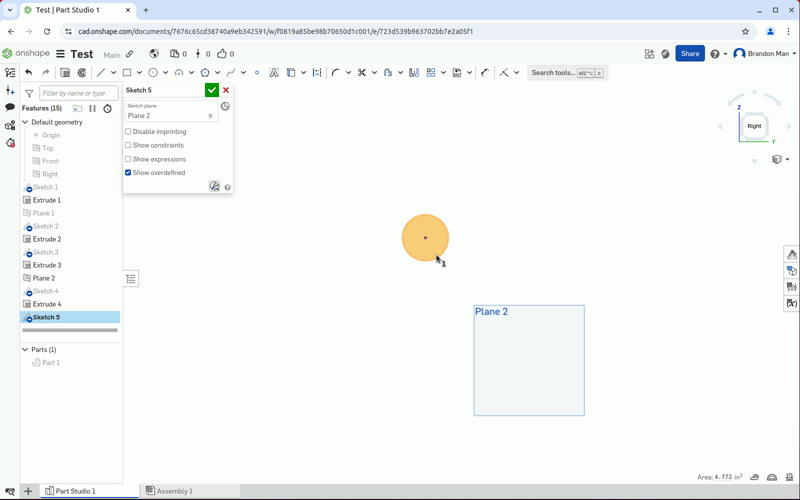
scroll(-6)
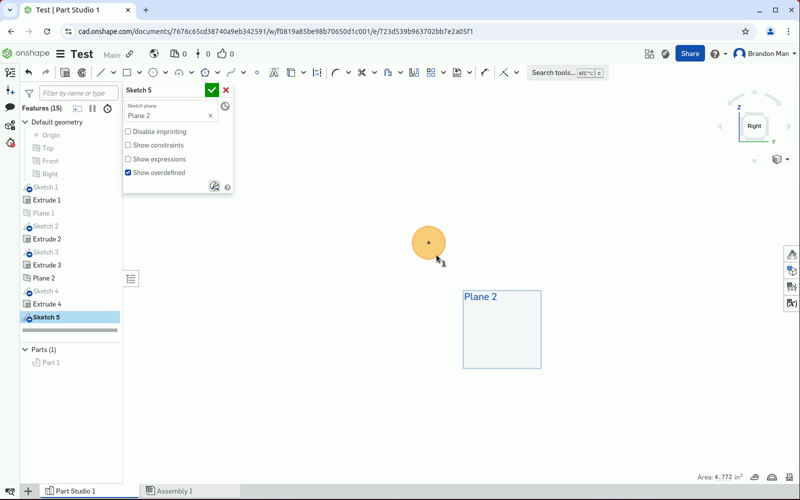
scroll(-6)
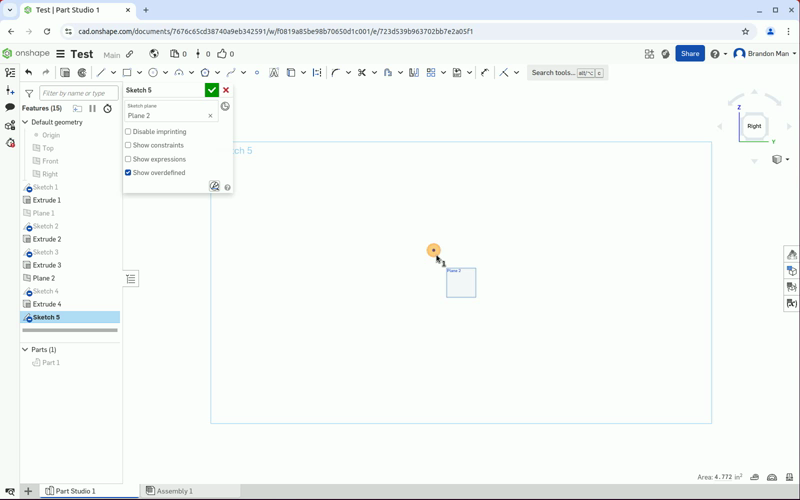
mouse_move(73, 352)
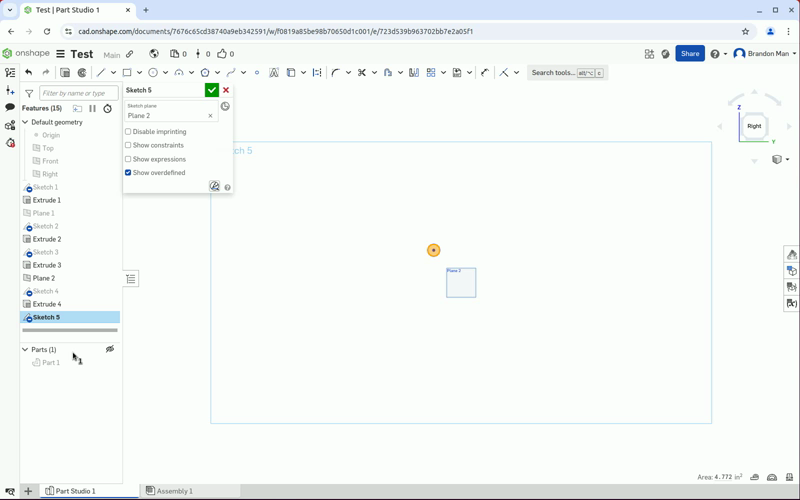
key(shift+y)
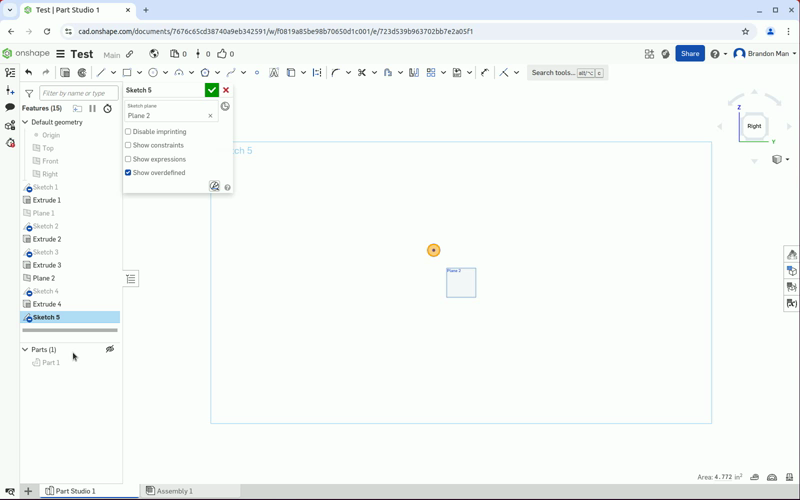
key(shift+e)
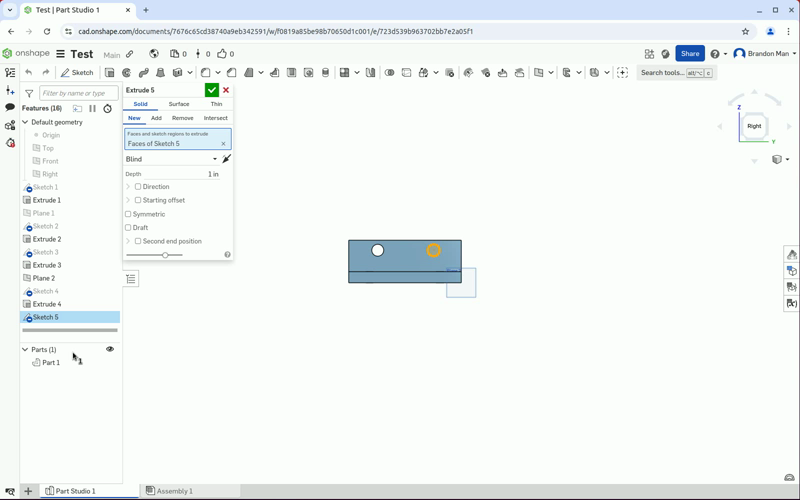
mouse_move(143, 106)
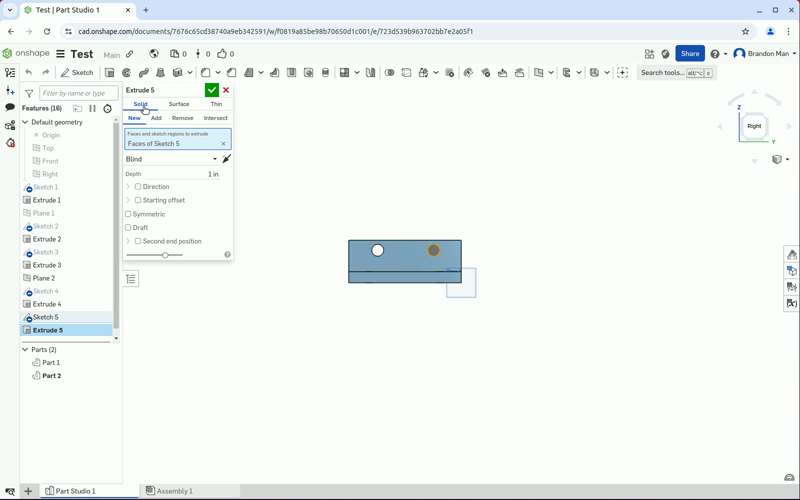
click(143, 106)
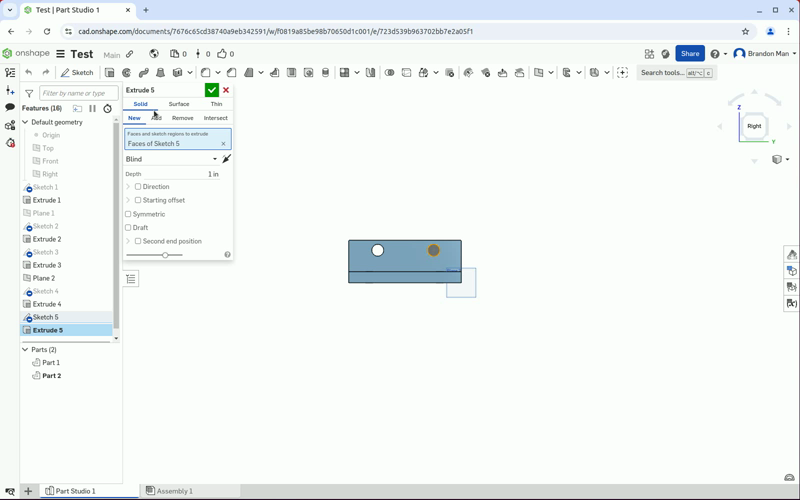
mouse_move(186, 120)
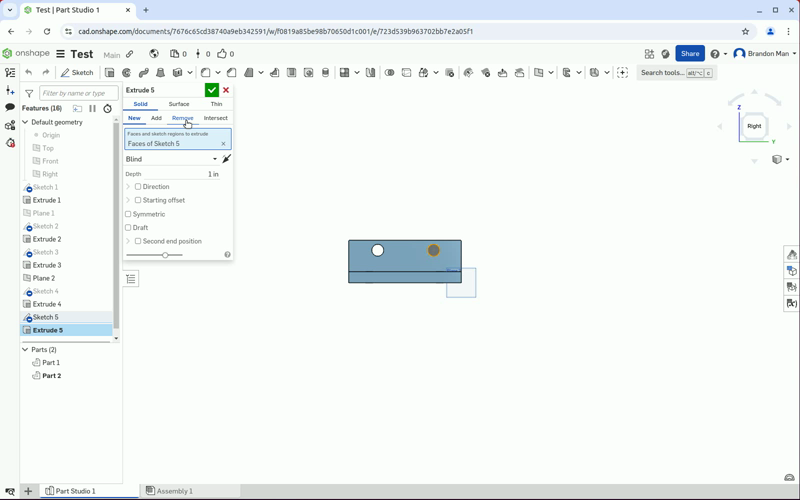
click(186, 120)
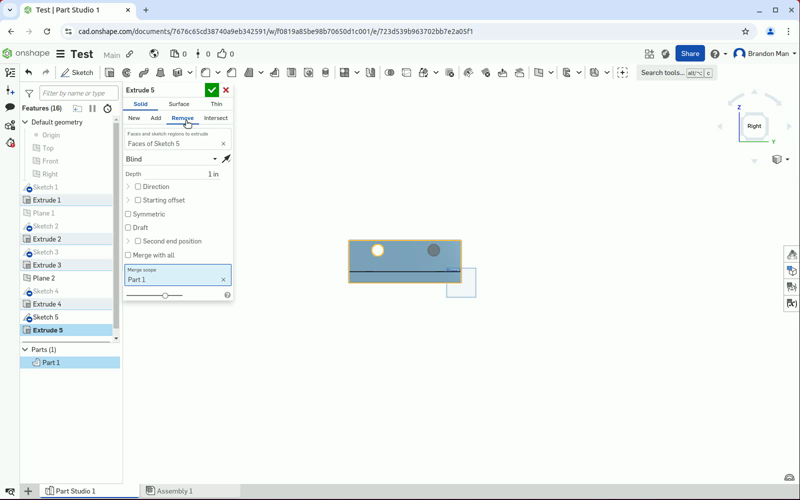
key(tab, 4)
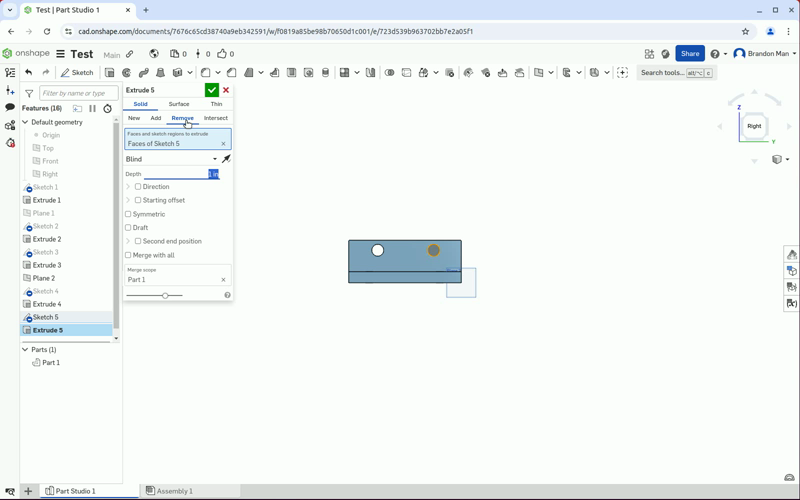
text(11.554)
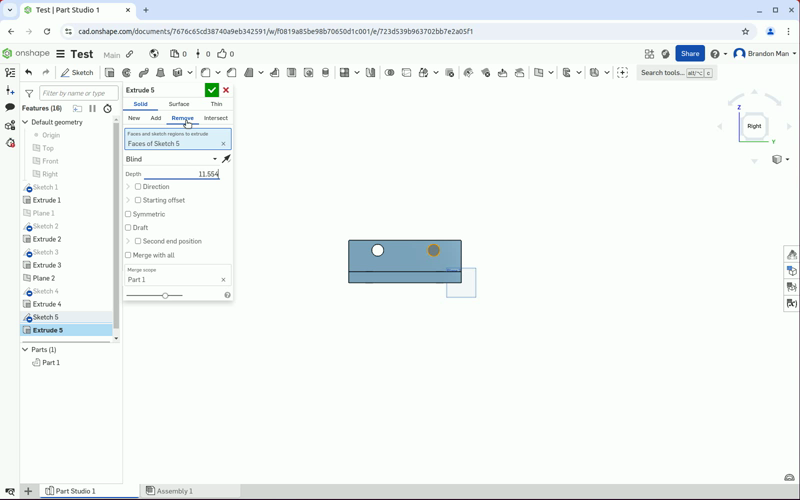
key(tab, 6)
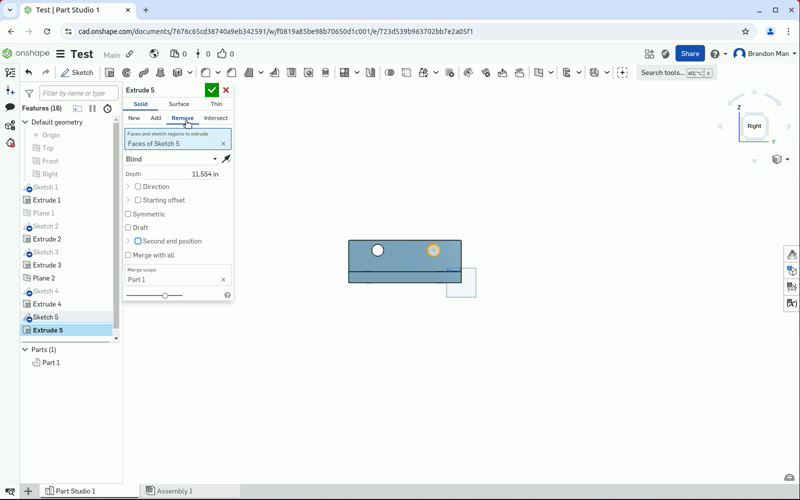
key(space)
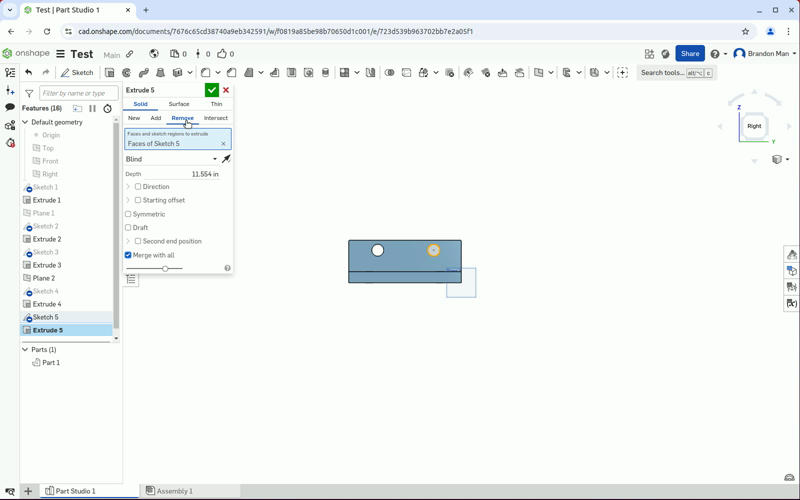
key(enter)
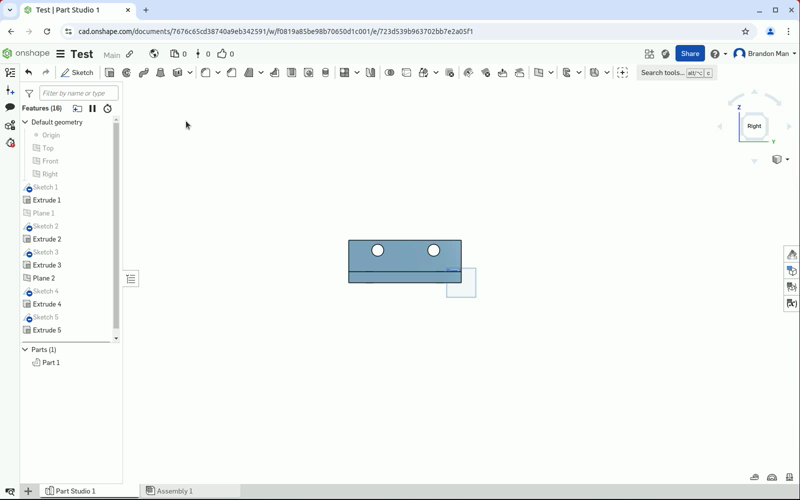
key(shift+h)
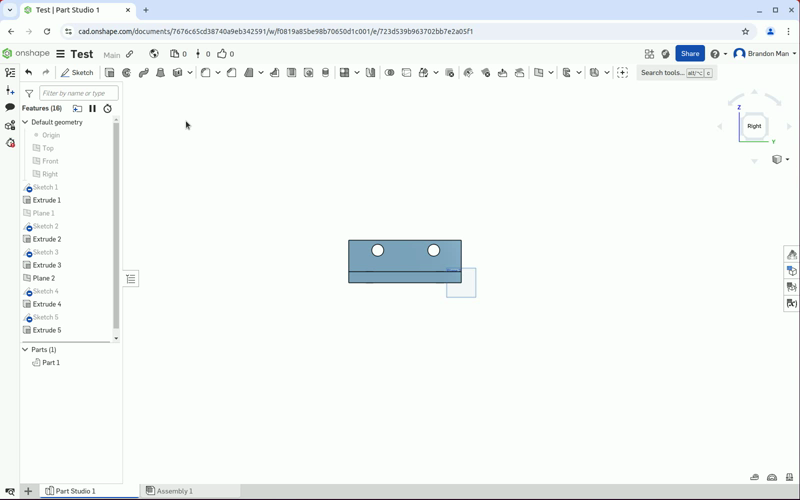
key(shift+h)
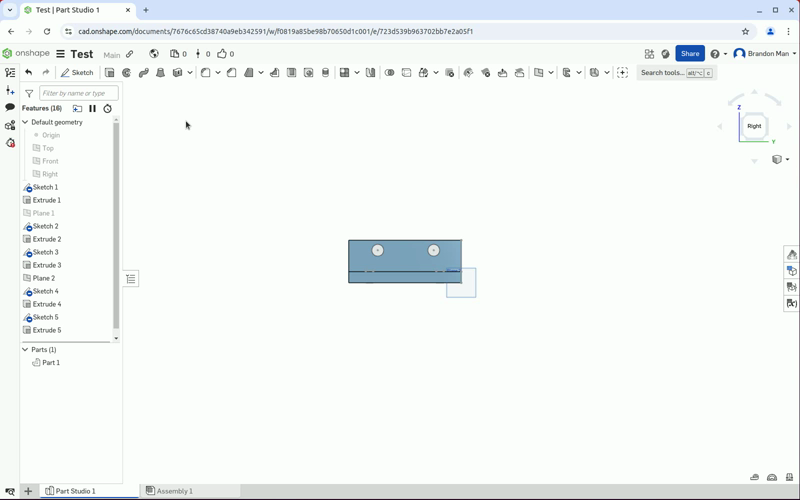
key(shift+7)
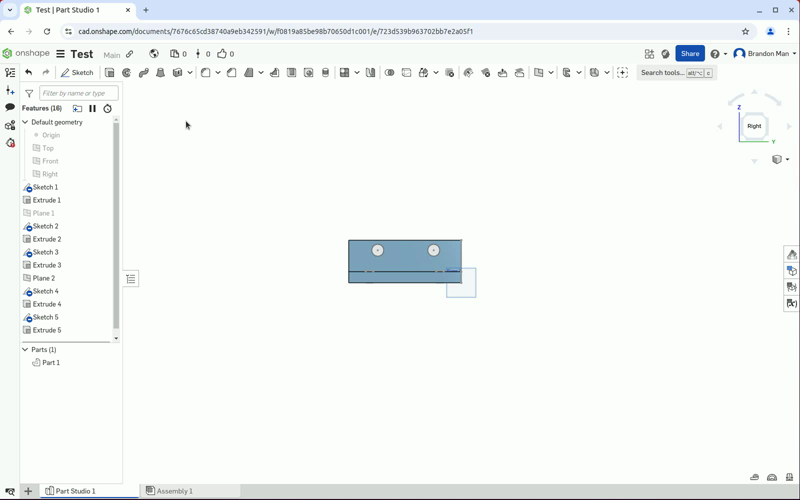
key(right, 2)
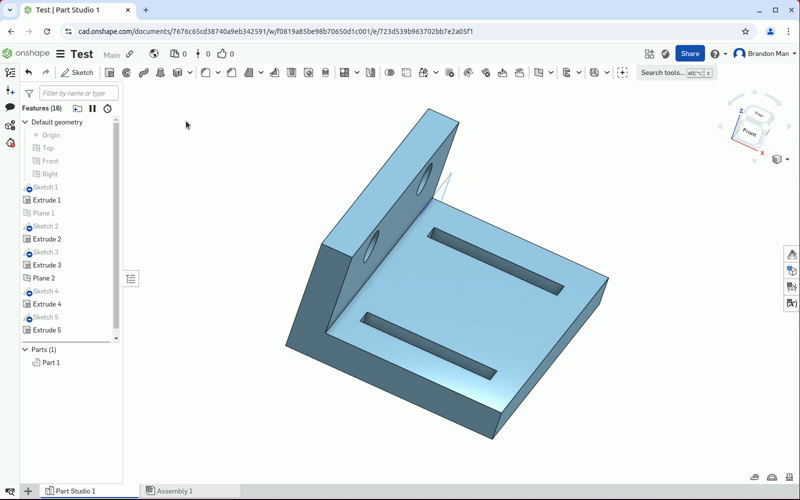
key(down, 2)
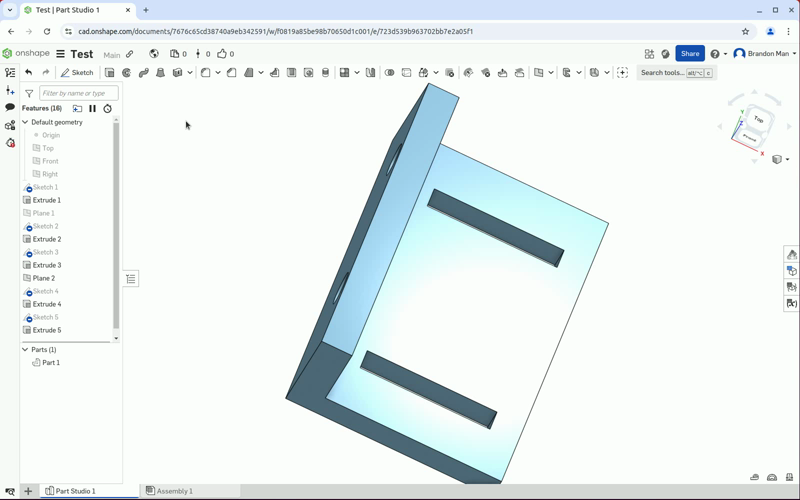
key(up, 2)
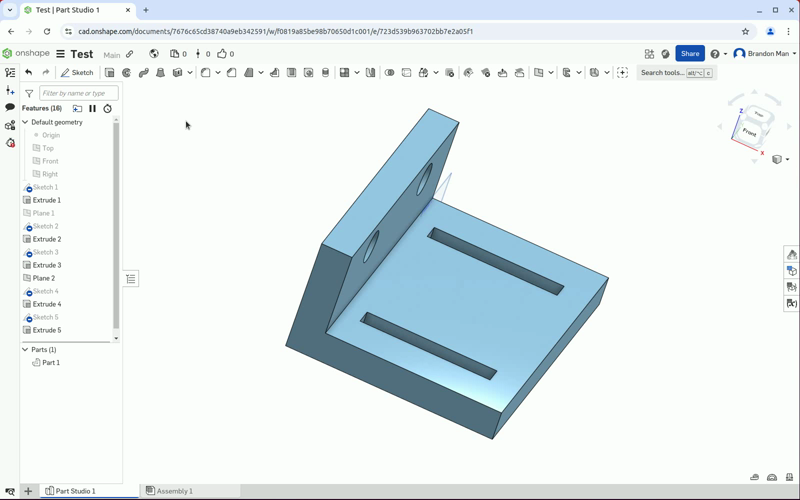
key(left, 2)
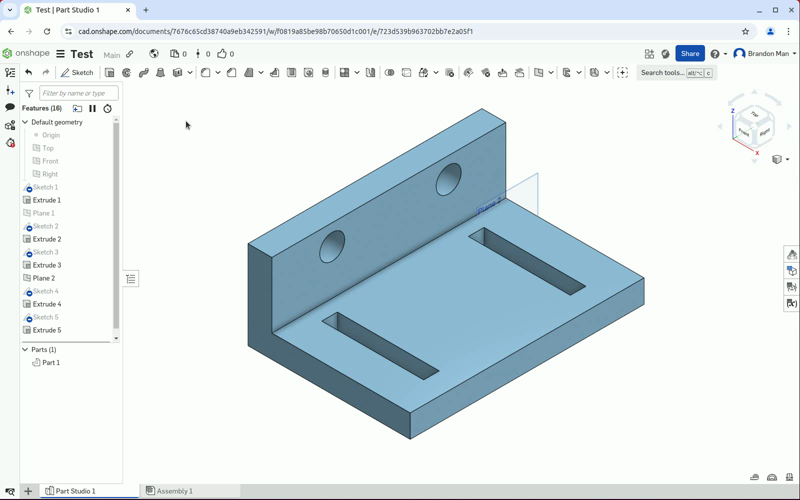
mouse_move(69, 189)
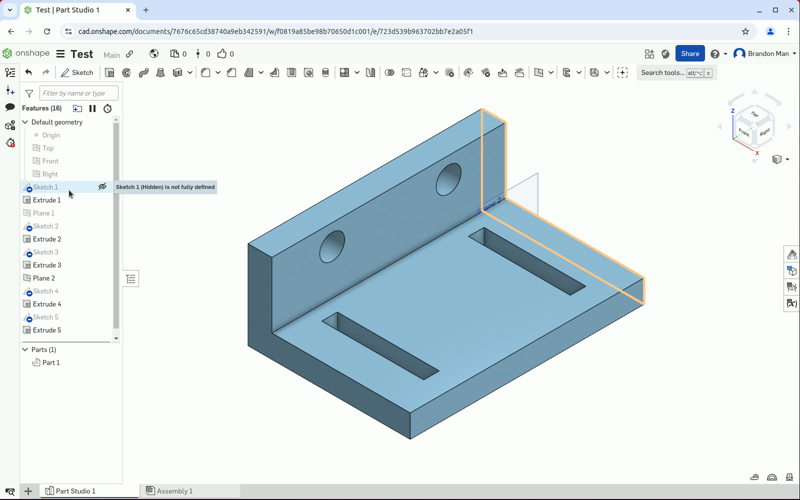
click(69, 189)